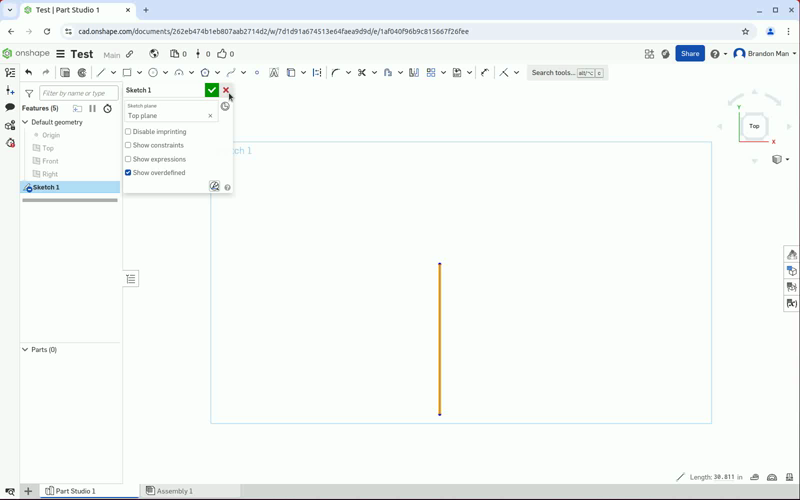
key(shift+h)
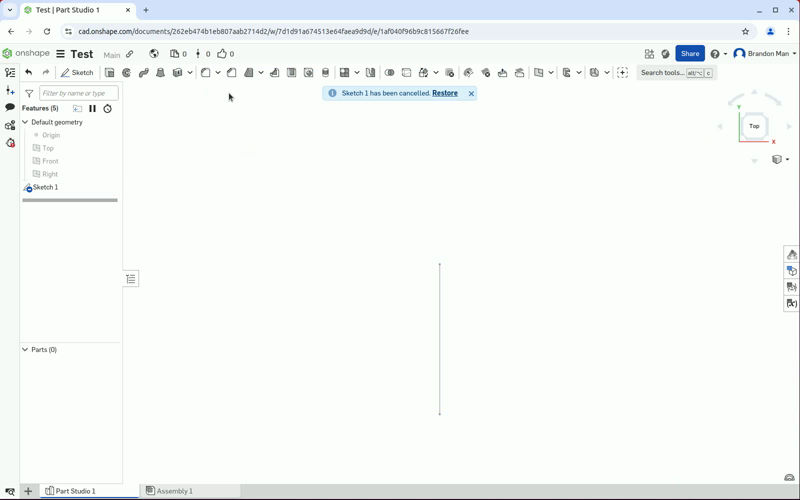
key(shift+s)
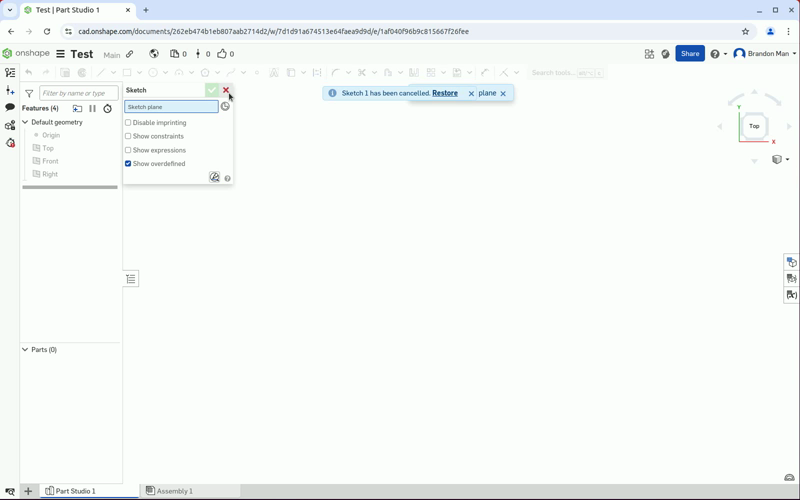
mouse_move(73, 150)
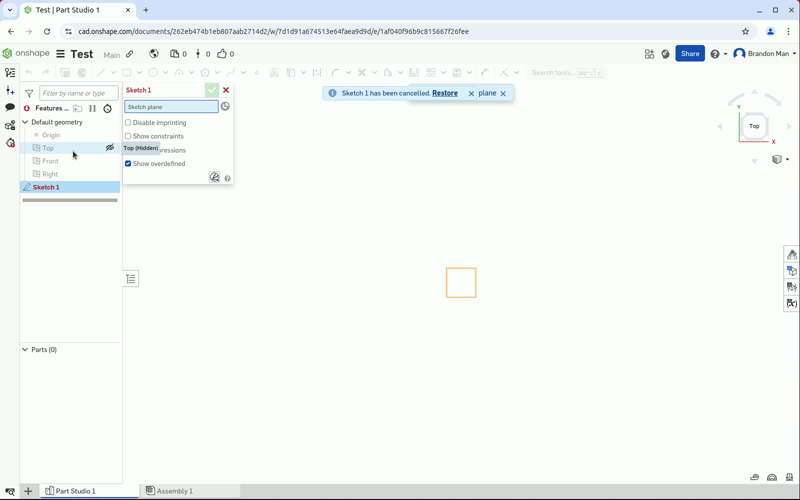
click(73, 150)
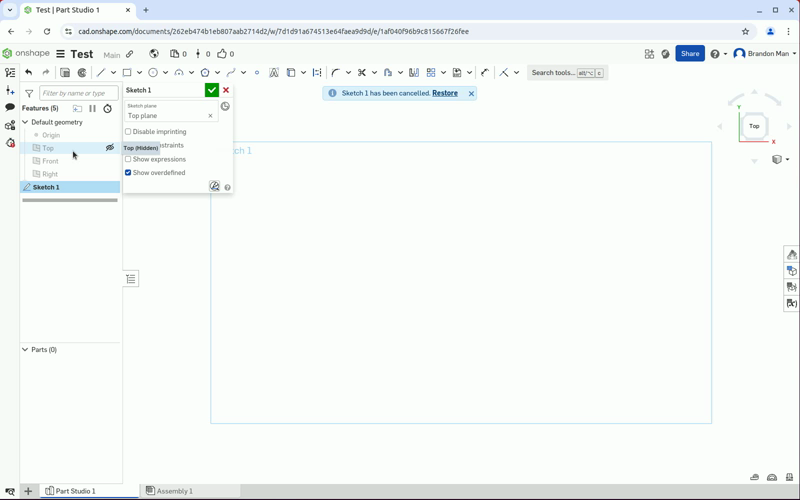
mouse_move(73, 352)
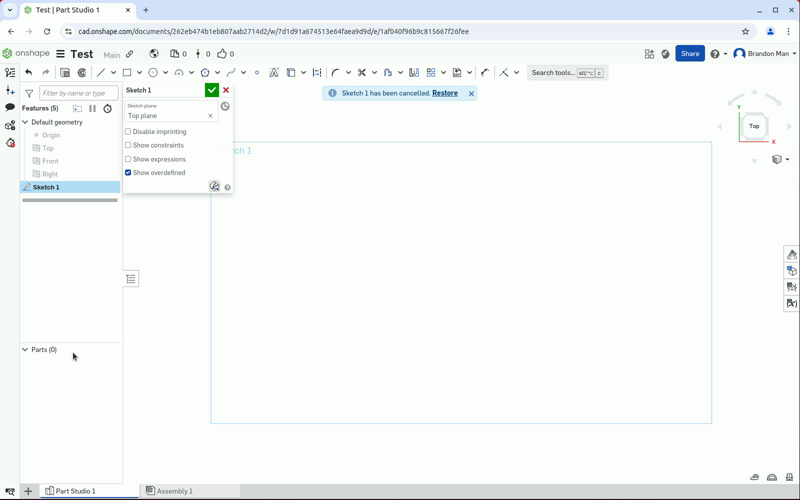
key(y)
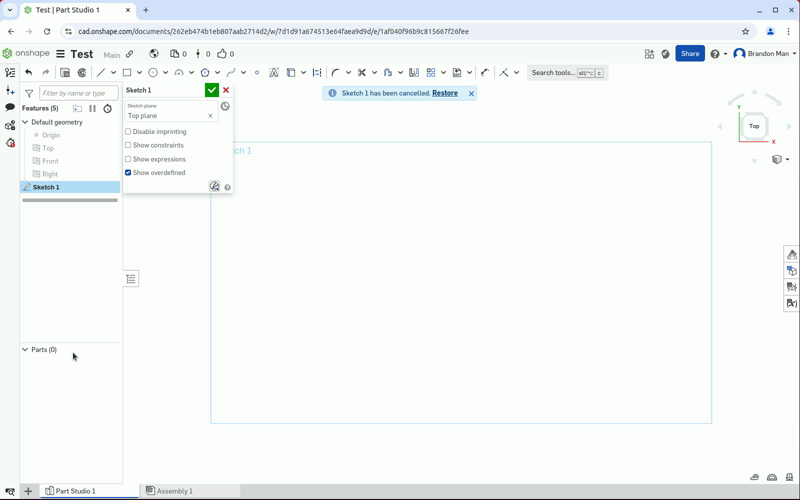
key(l)
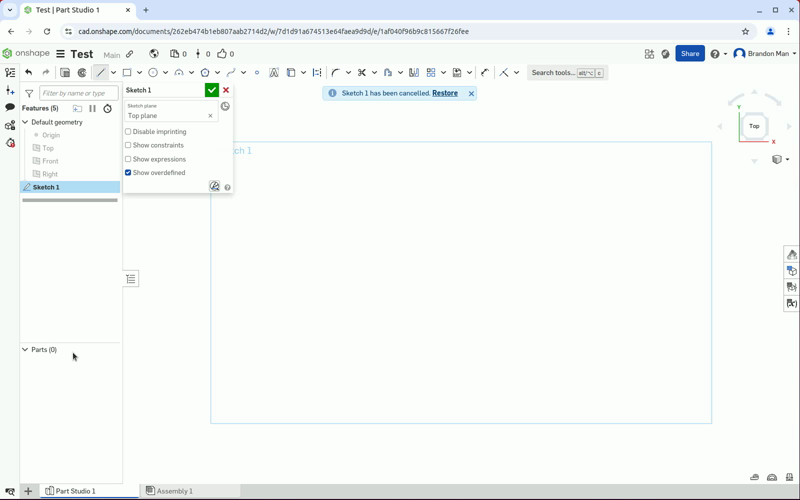
key_down(shift)
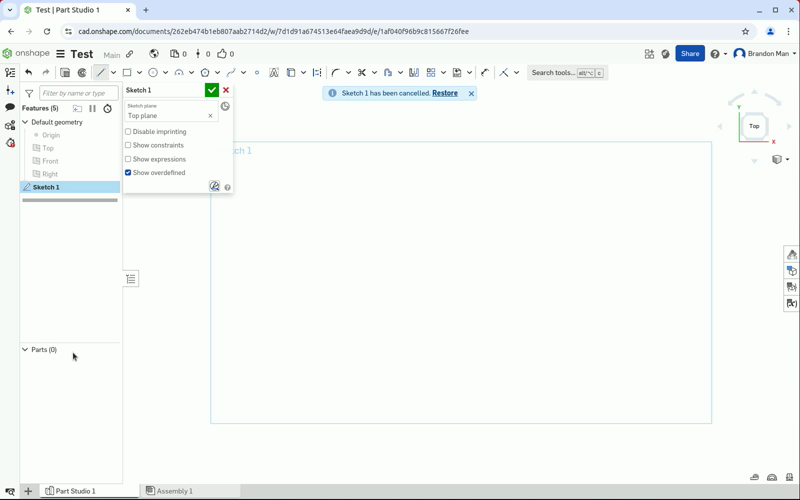
mouse_move(348, 354)
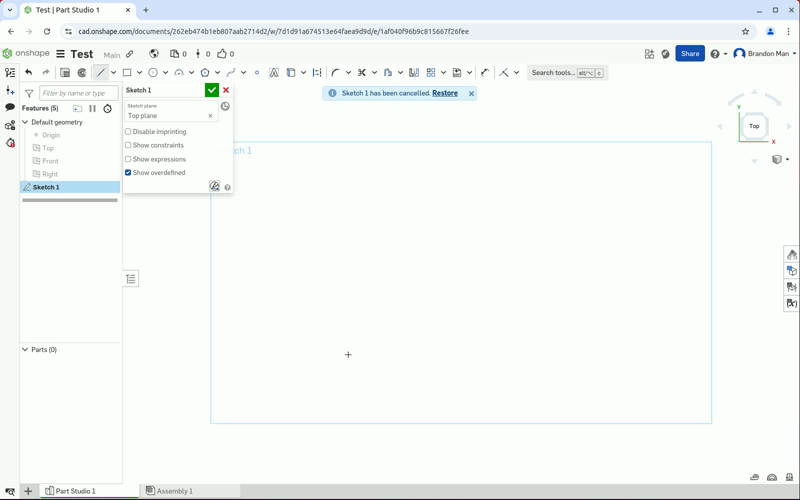
click(348, 354)
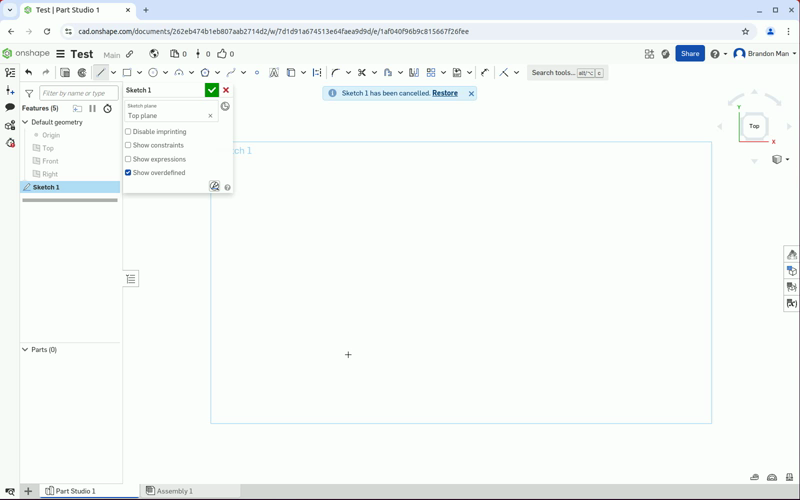
key_up(shift)
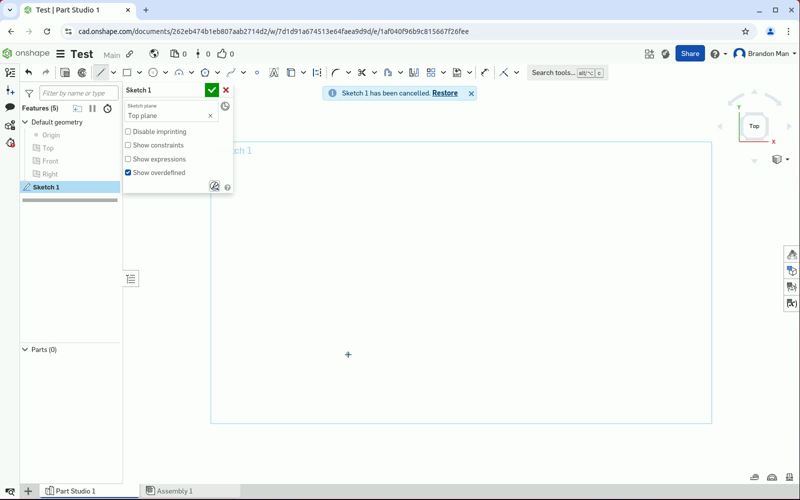
key_down(shift)
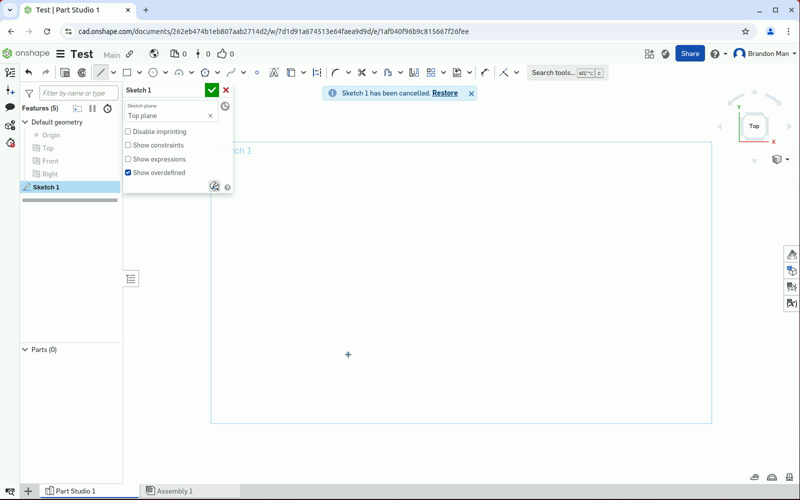
mouse_move(572, 354)
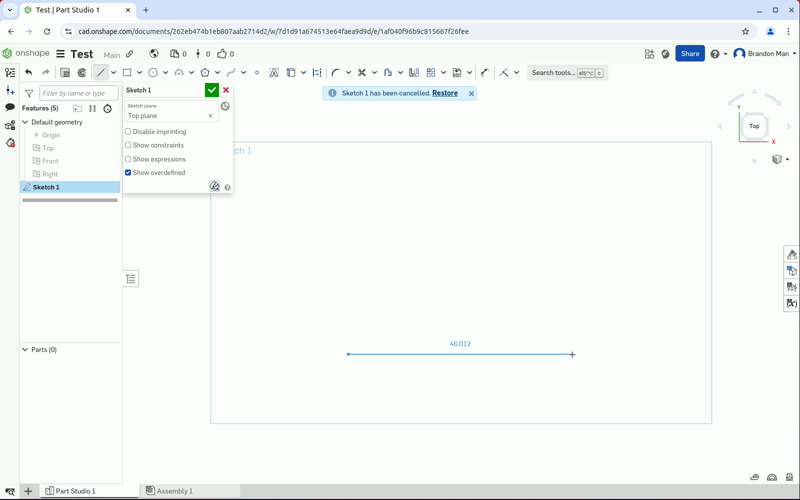
click(572, 354)
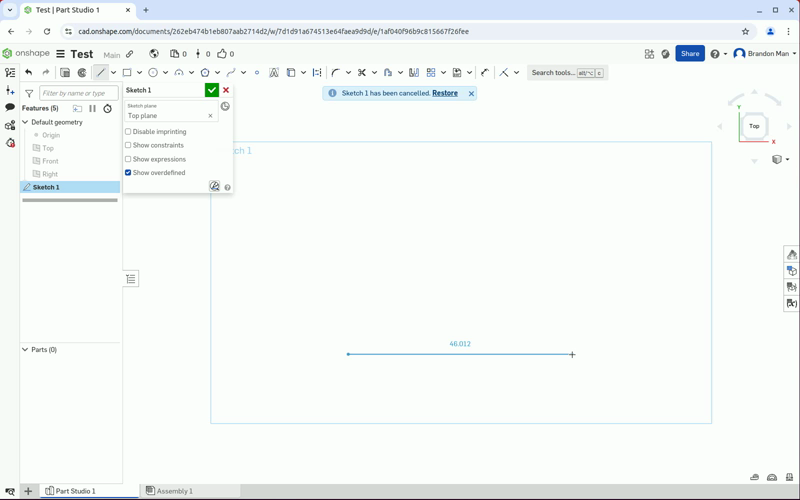
key_up(shift)
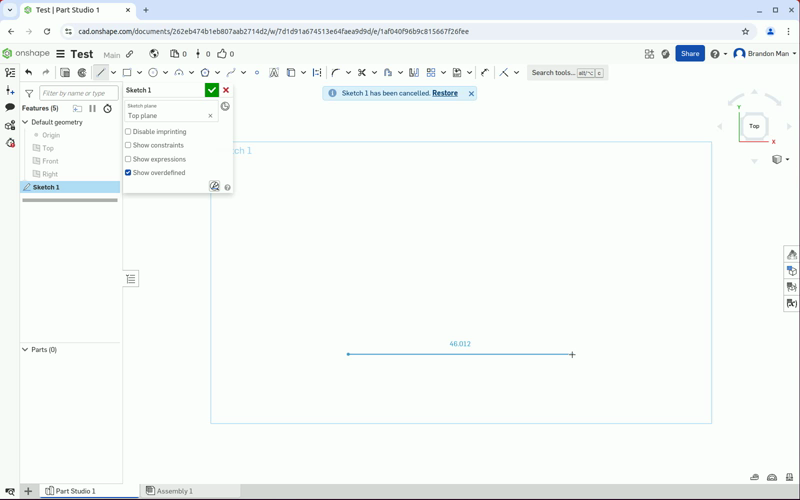
key_down(shift)
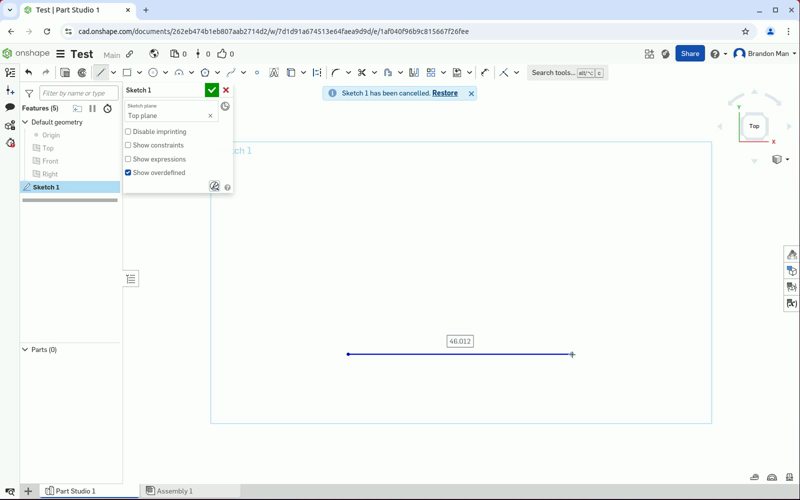
mouse_move(572, 213)
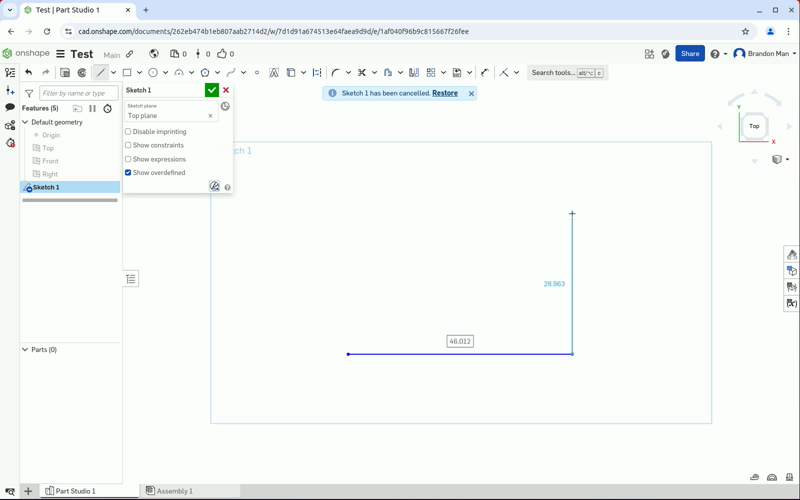
click(572, 213)
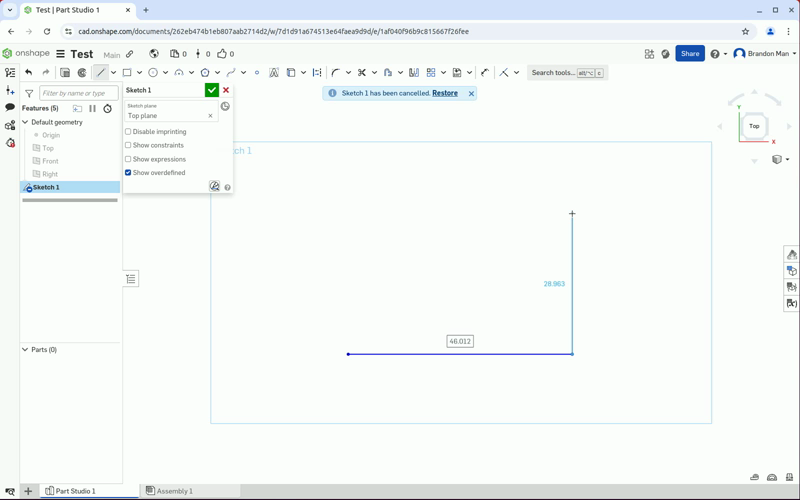
key_up(shift)
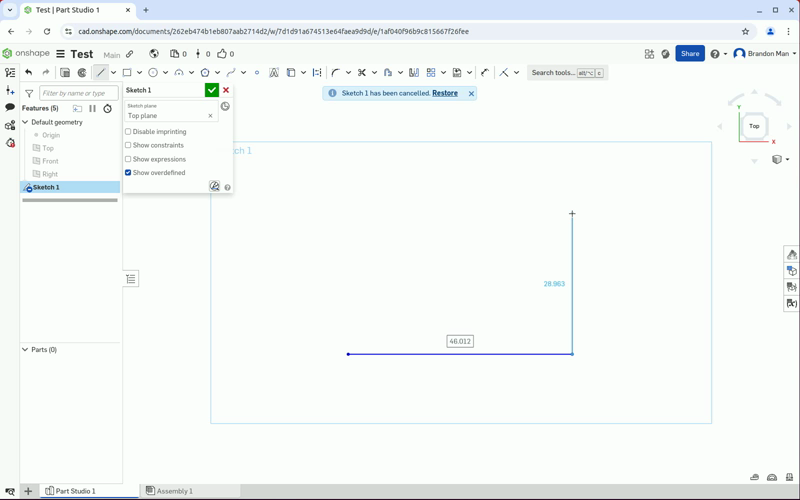
key_down(shift)
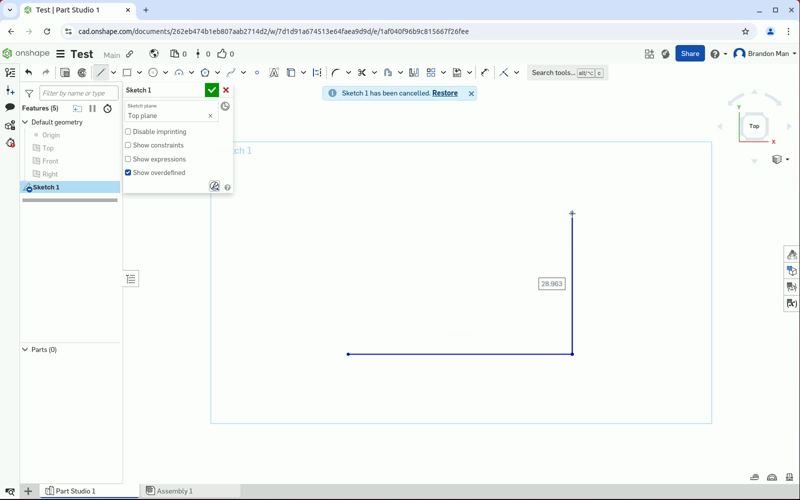
mouse_move(348, 213)
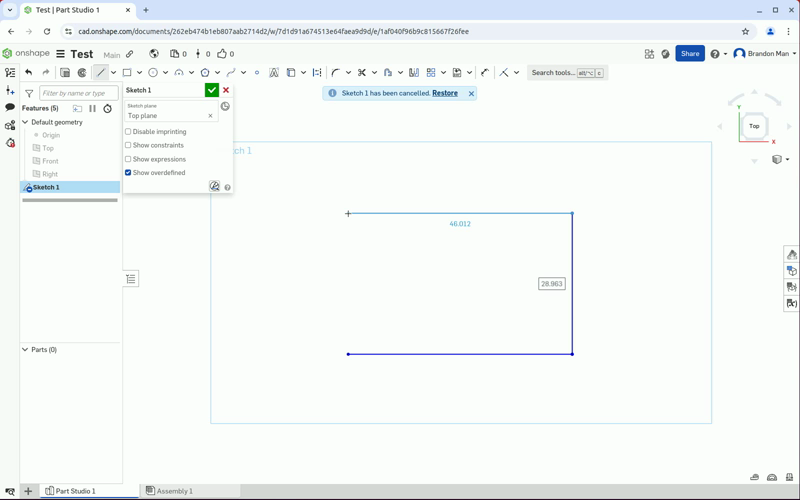
click(348, 213)
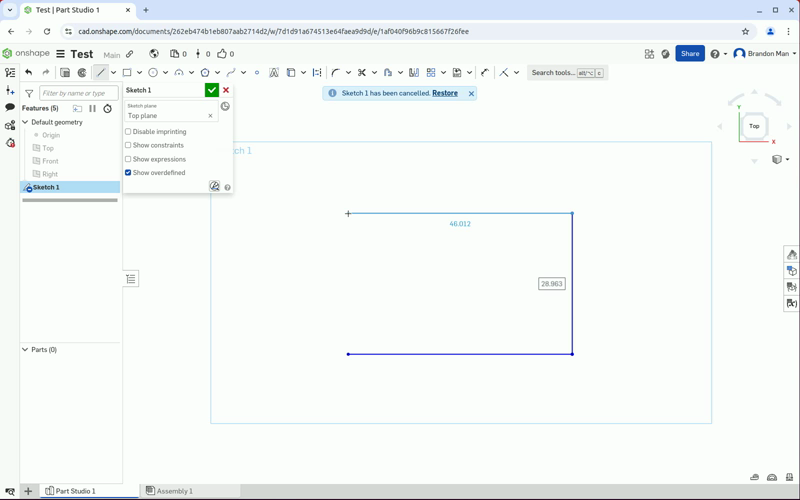
key_up(shift)
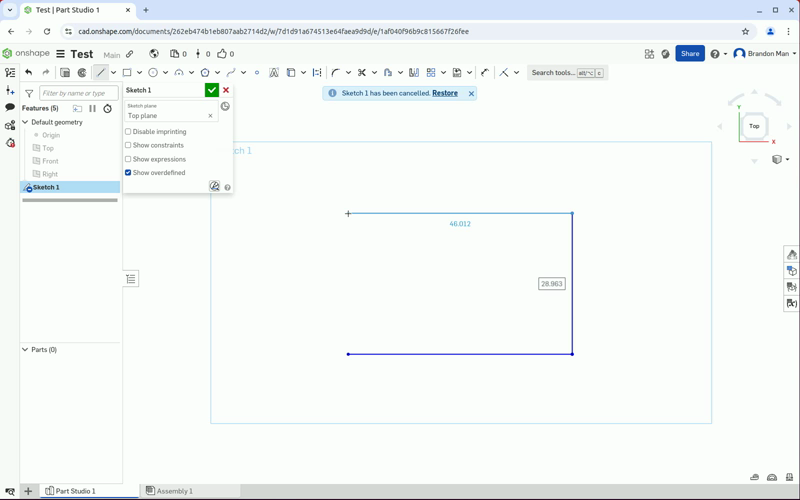
key_down(shift)
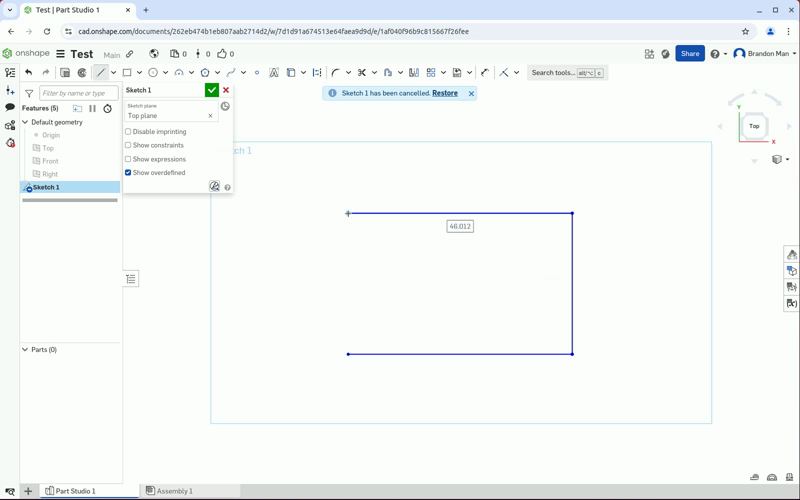
mouse_move(348, 354)
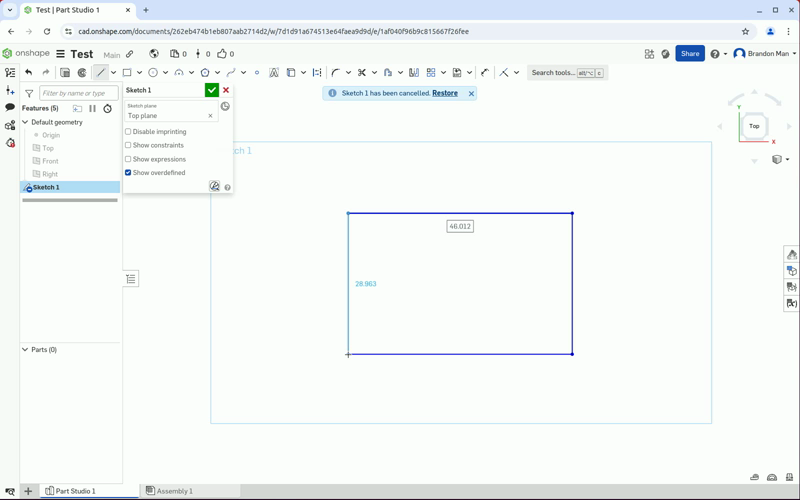
key_up(shift)
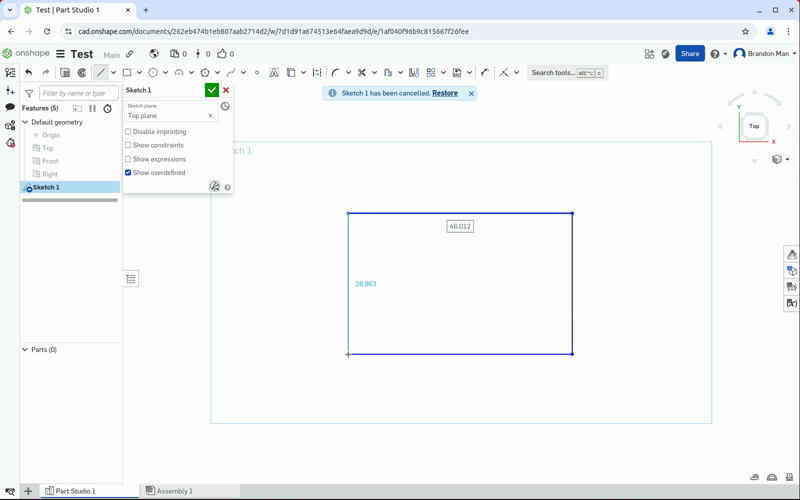
click(348, 354)
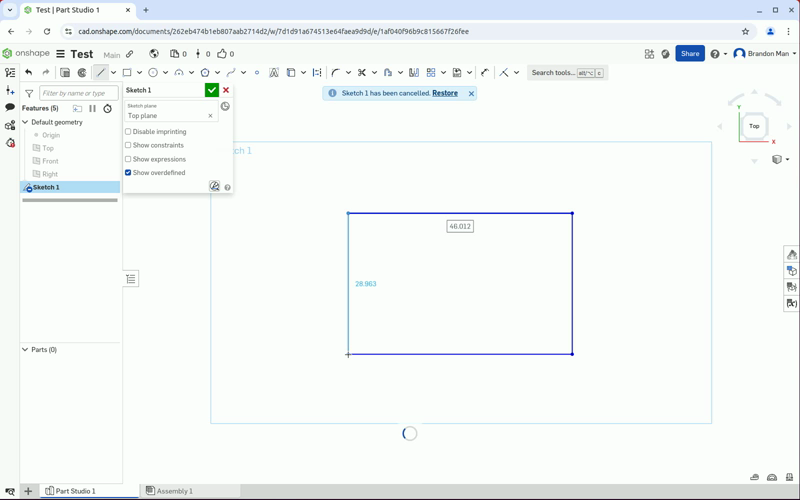
key(esc)
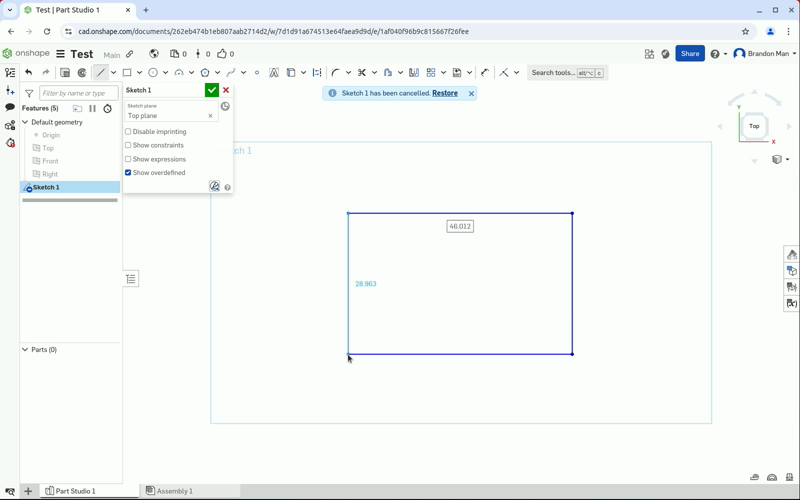
key(l)
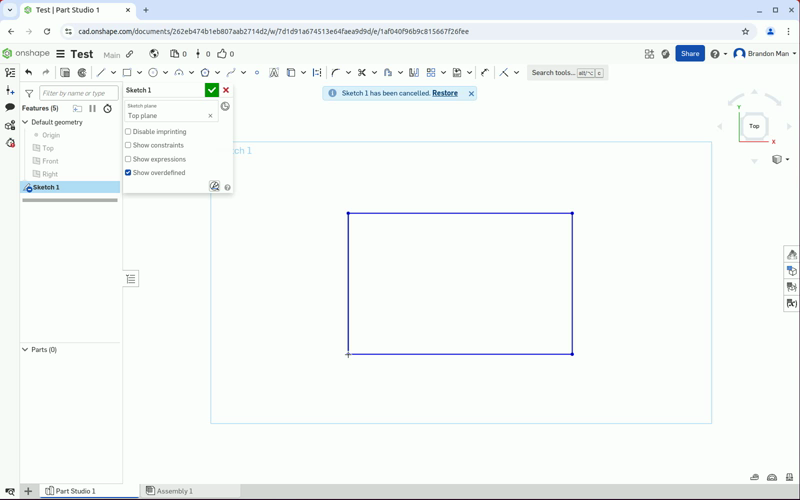
key_down(shift)
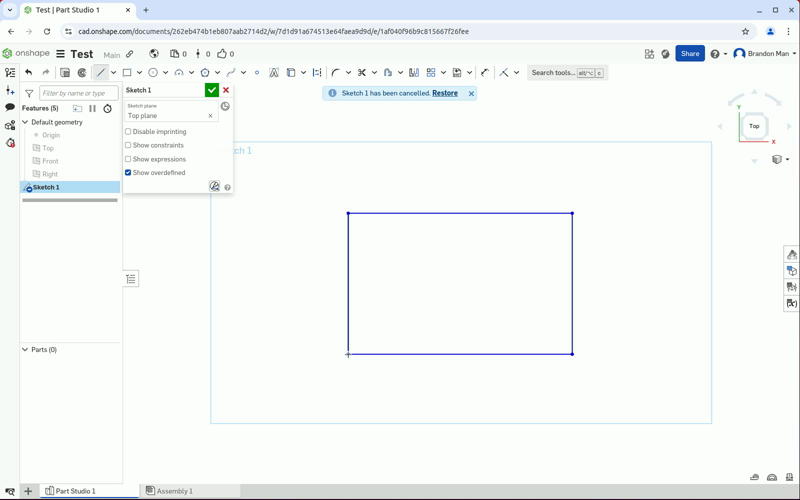
mouse_move(350, 352)
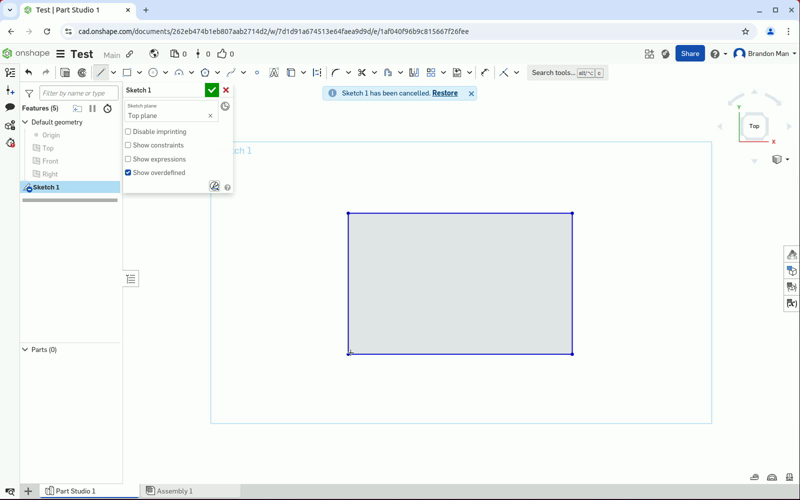
scroll(6)
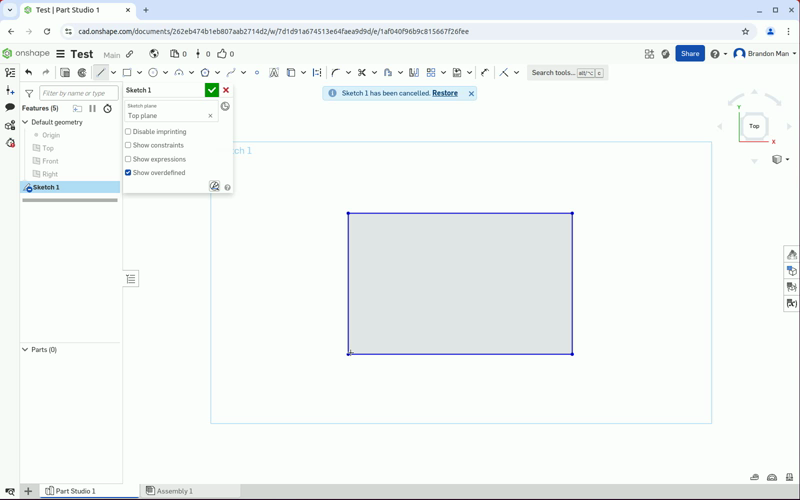
scroll(6)
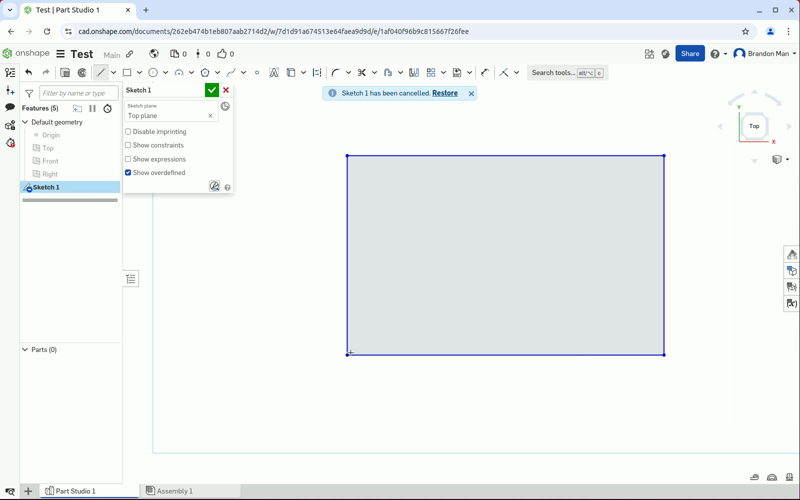
scroll(6)
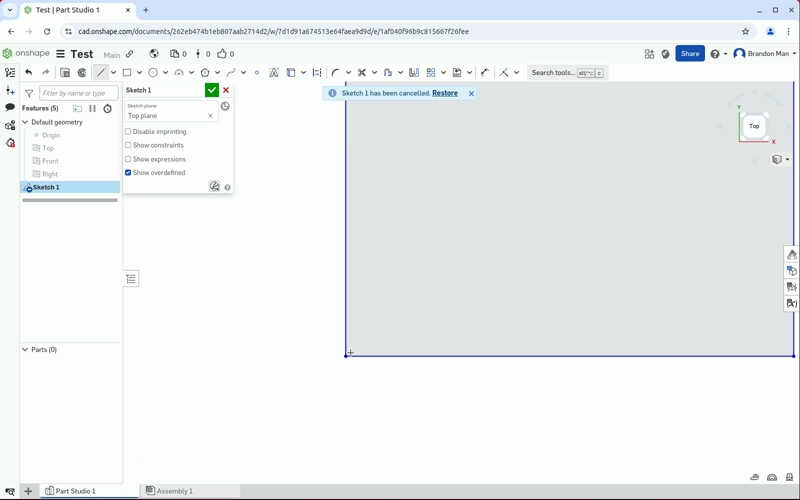
scroll(6)
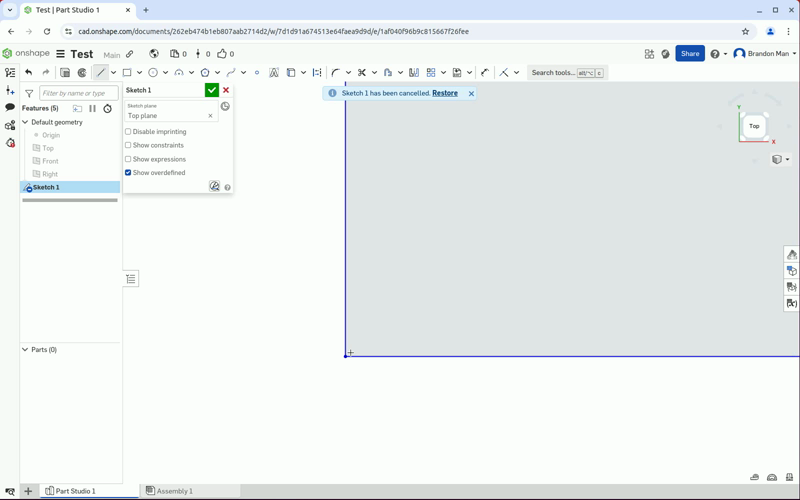
scroll(6)
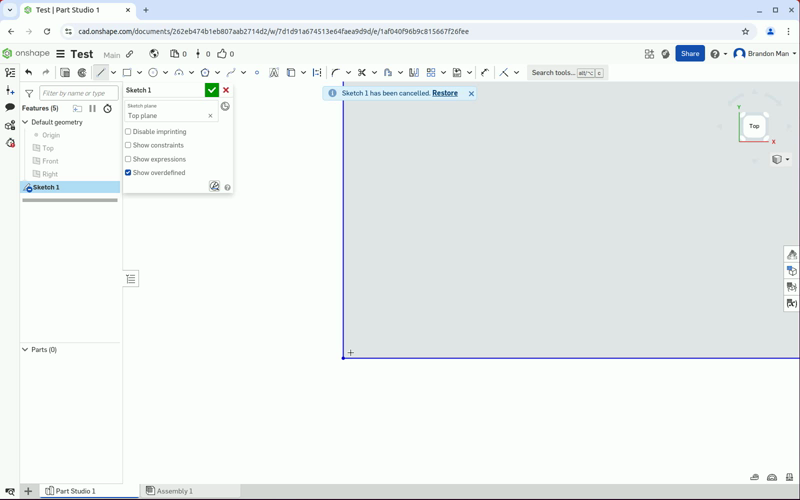
scroll(6)
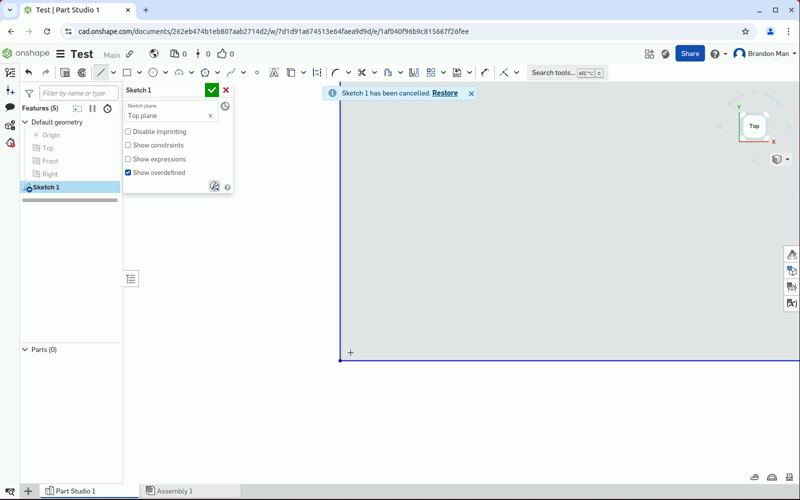
scroll(6)
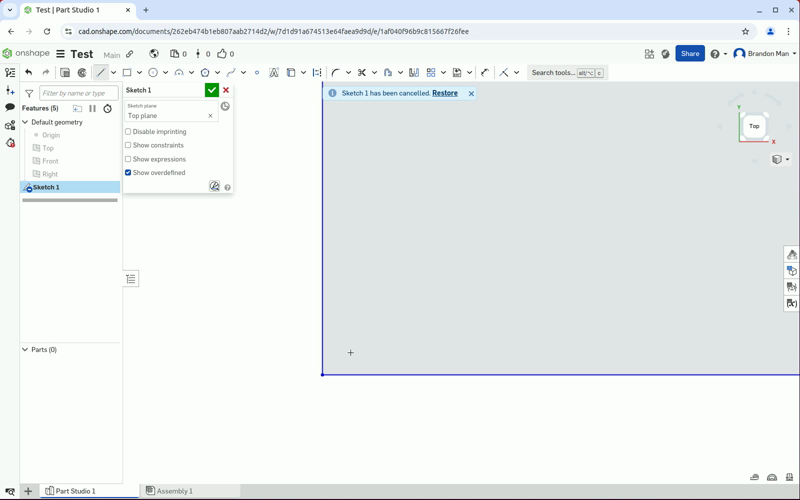
click(350, 352)
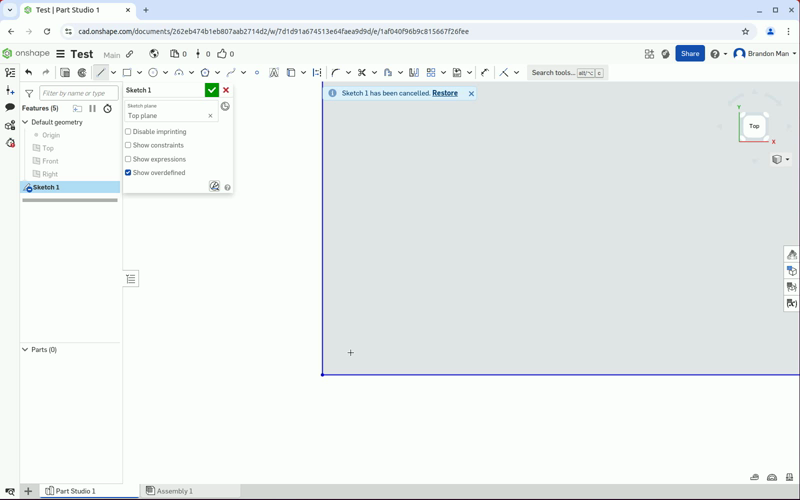
scroll(-6)
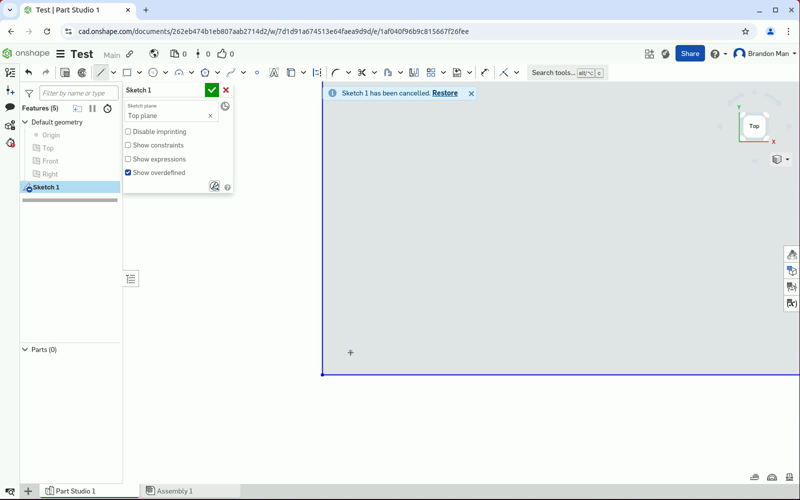
scroll(-6)
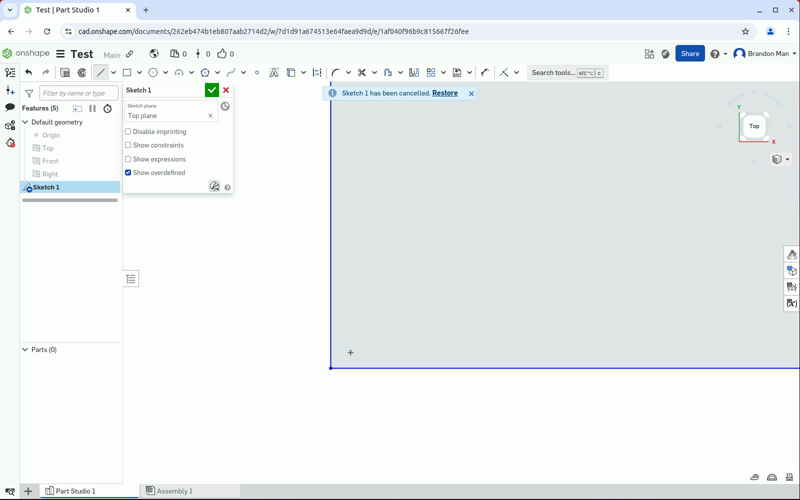
scroll(-6)
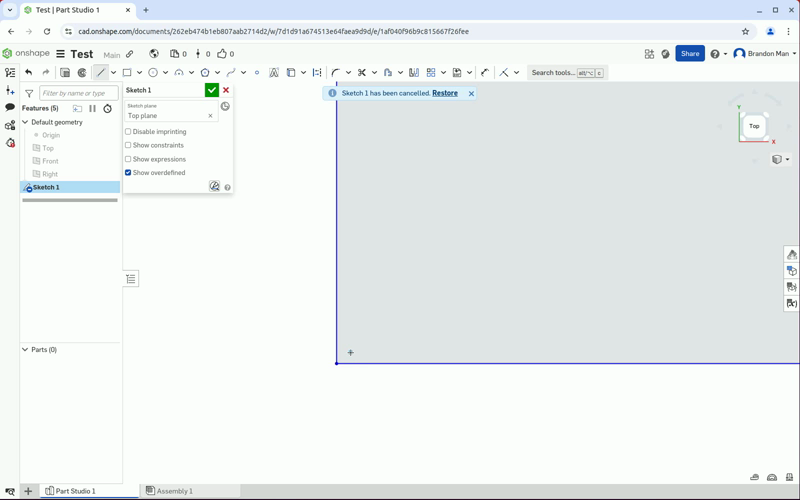
scroll(-6)
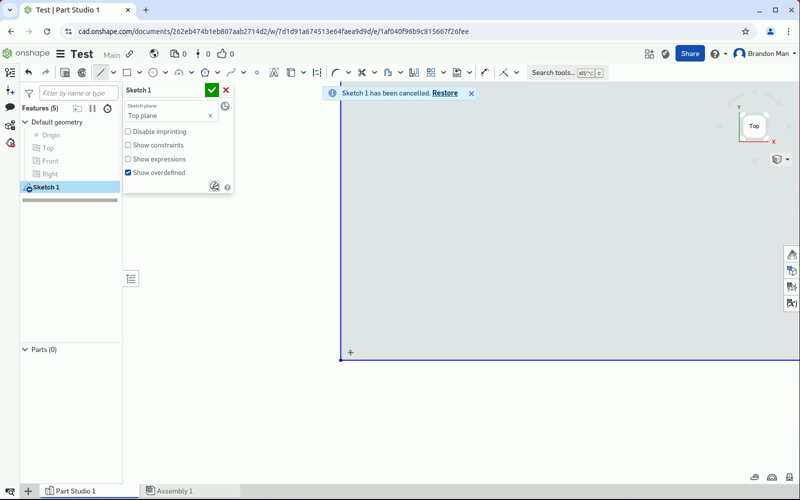
scroll(-6)
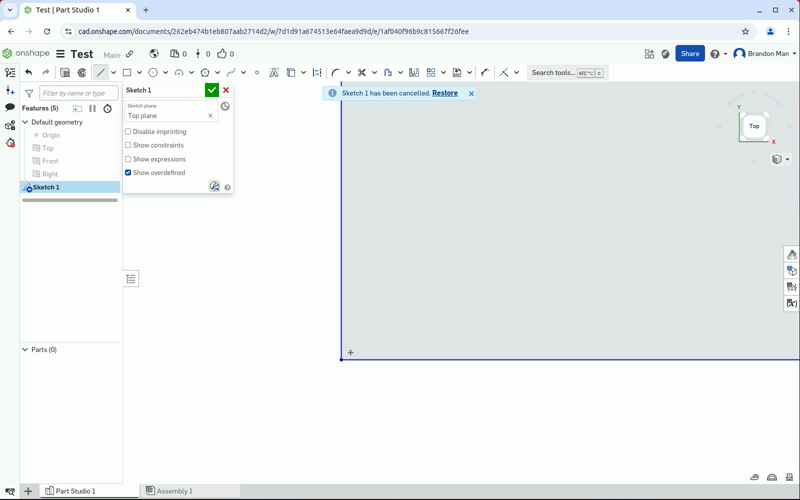
scroll(-6)
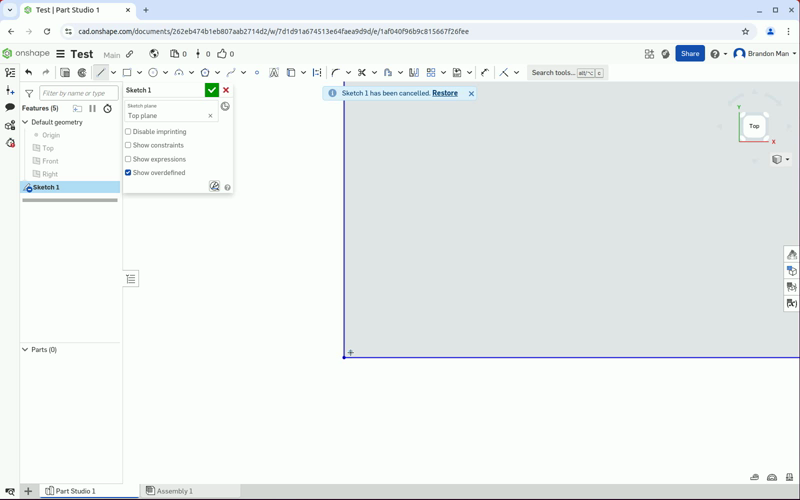
scroll(-6)
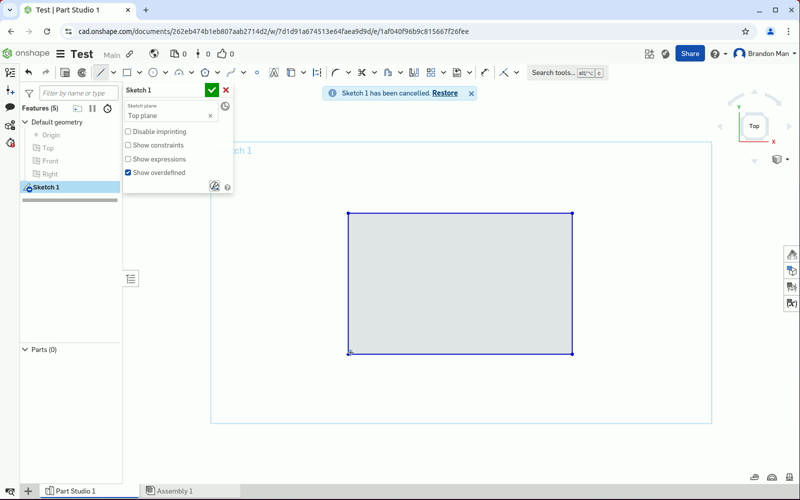
key_up(shift)
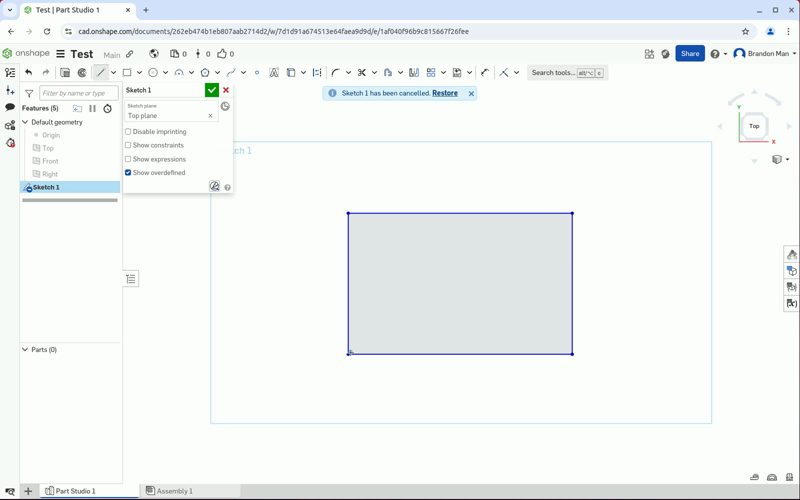
key_down(shift)
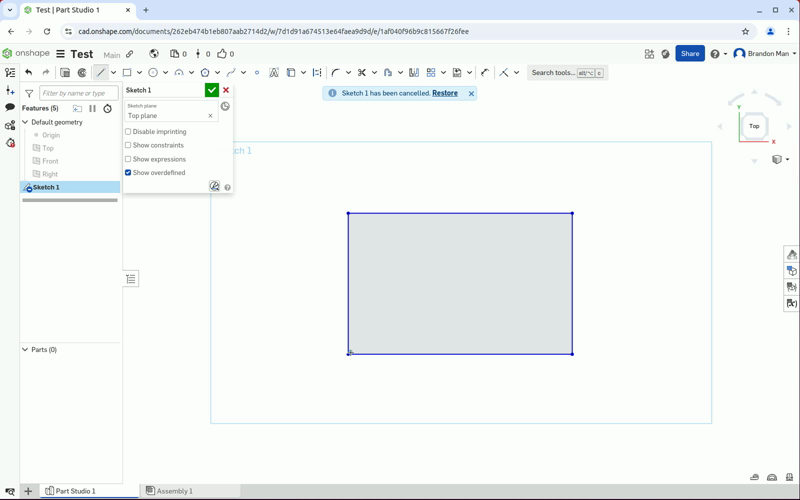
mouse_move(569, 352)
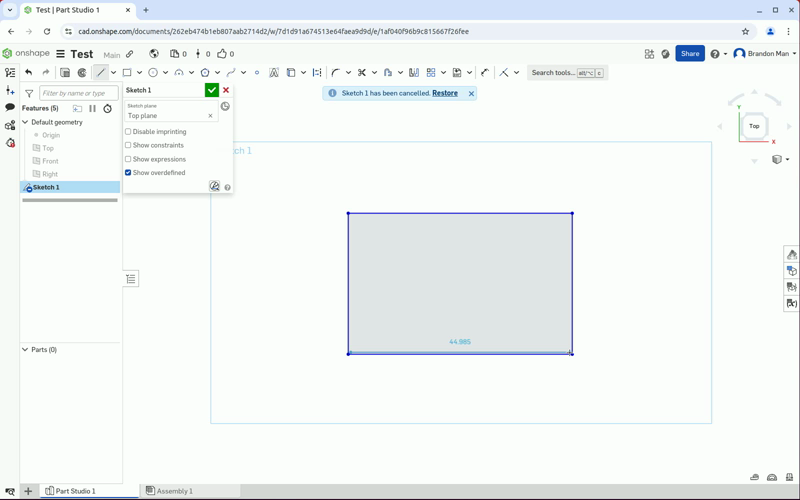
scroll(6)
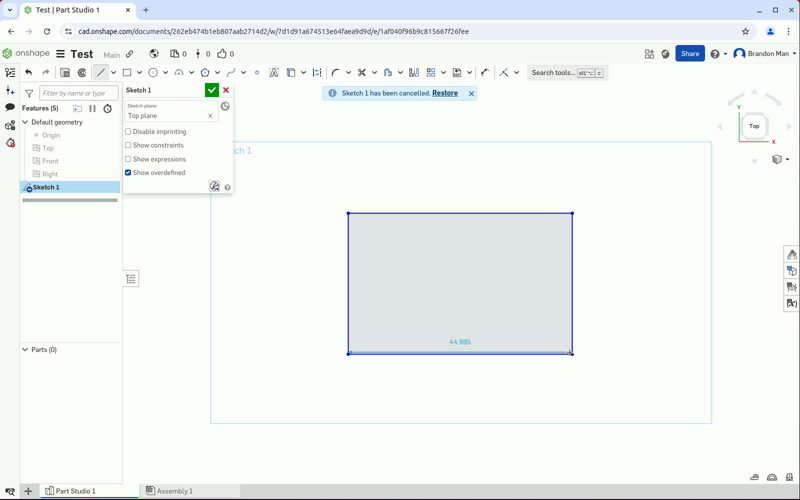
scroll(6)
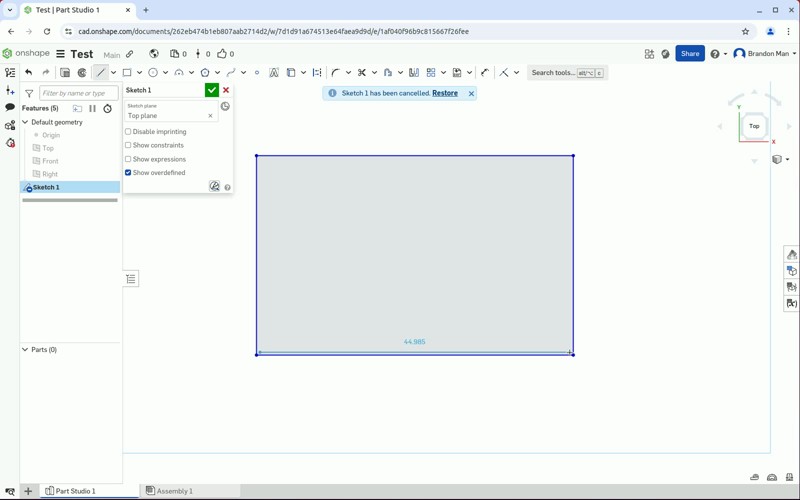
scroll(6)
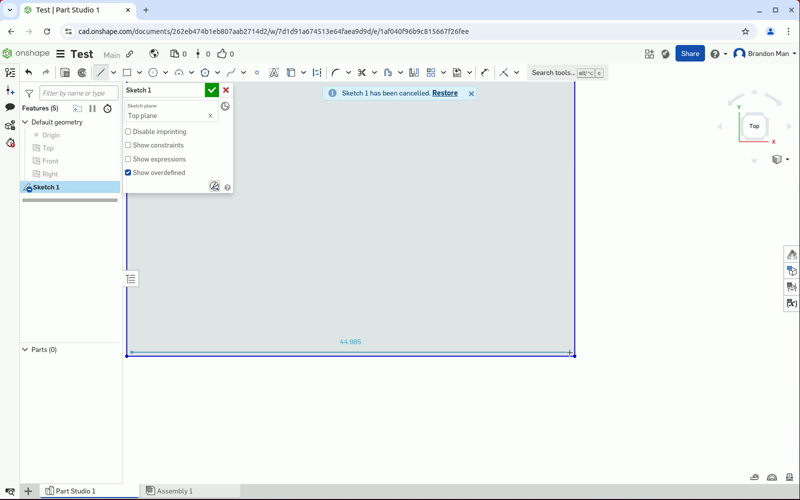
scroll(6)
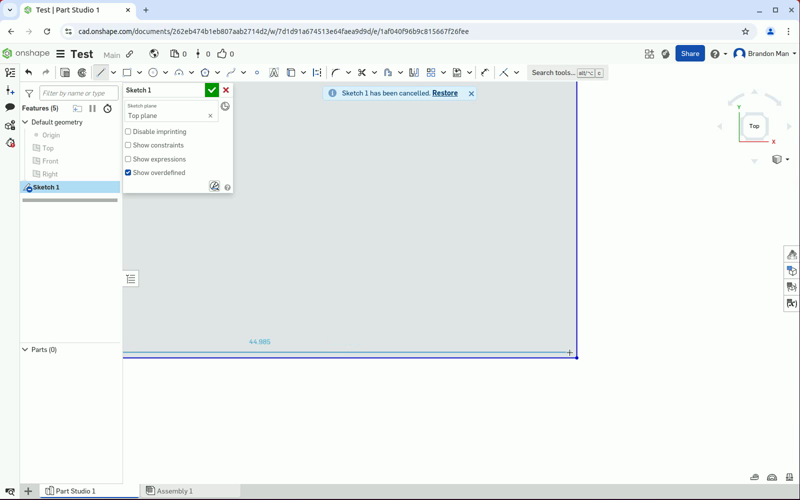
scroll(6)
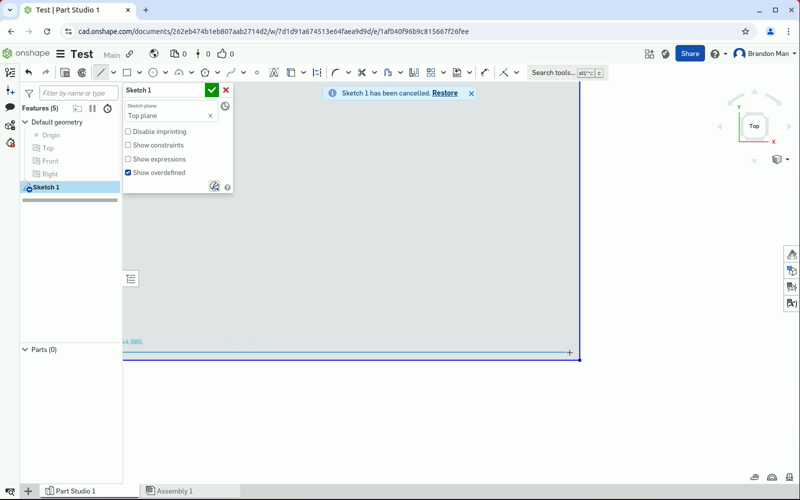
scroll(6)
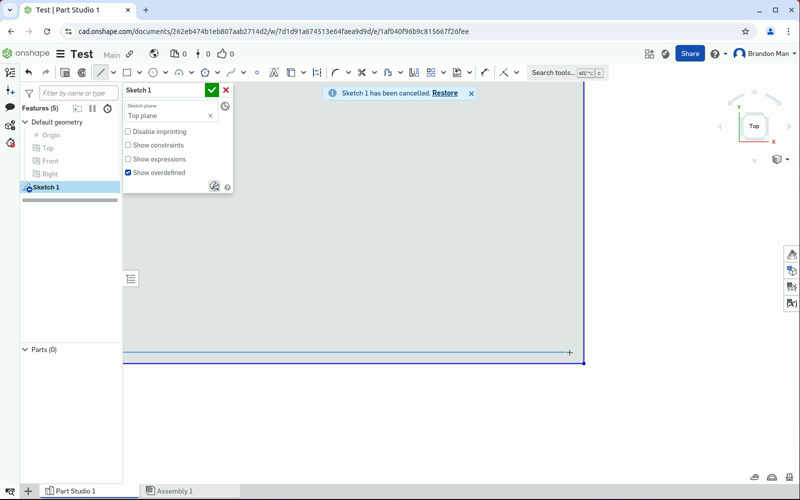
scroll(6)
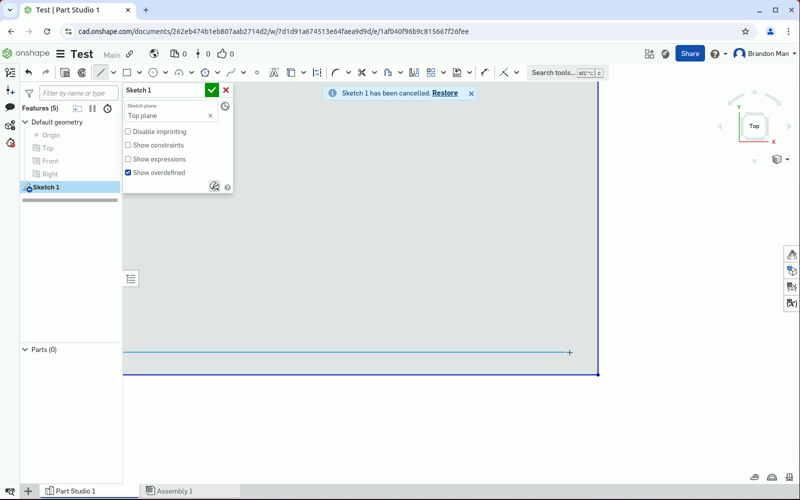
click(569, 352)
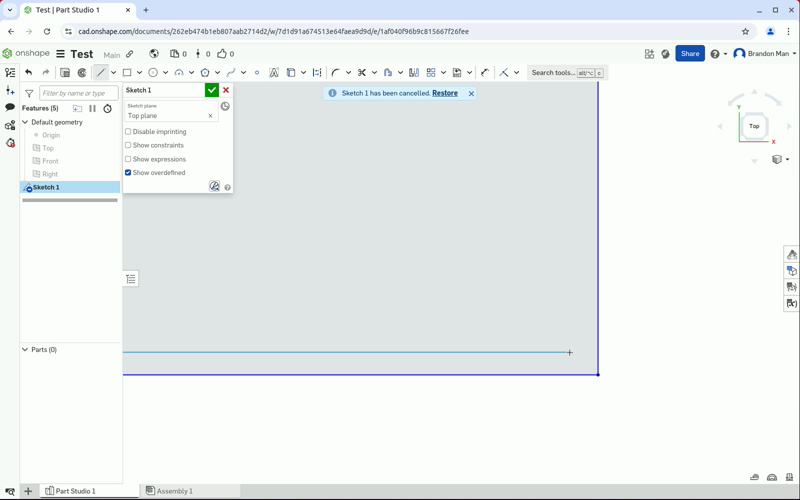
scroll(-6)
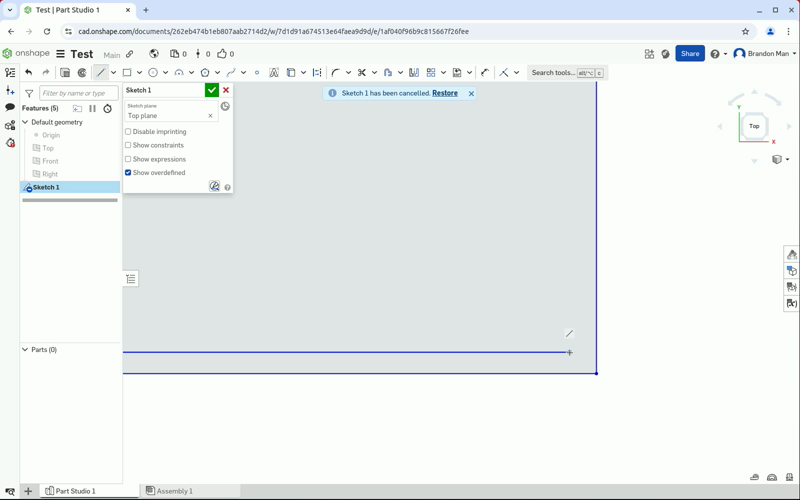
scroll(-6)
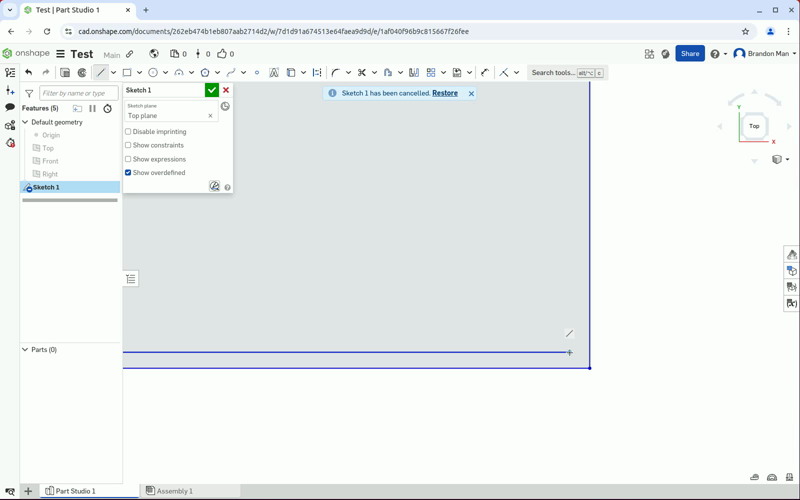
scroll(-6)
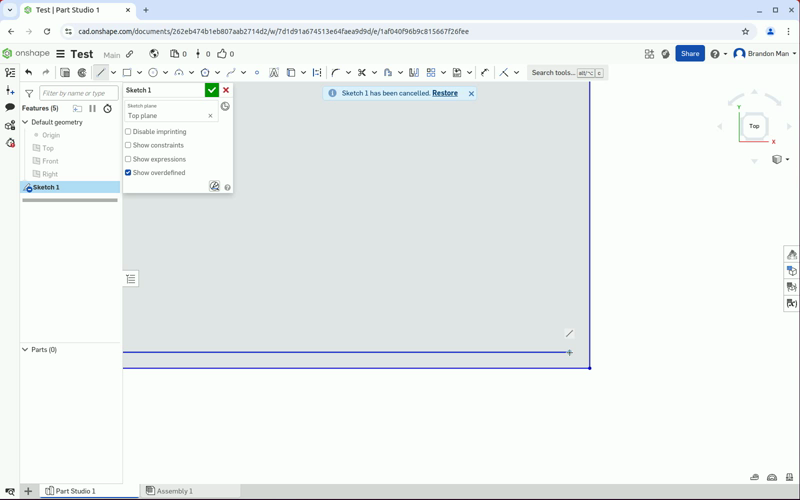
scroll(-6)
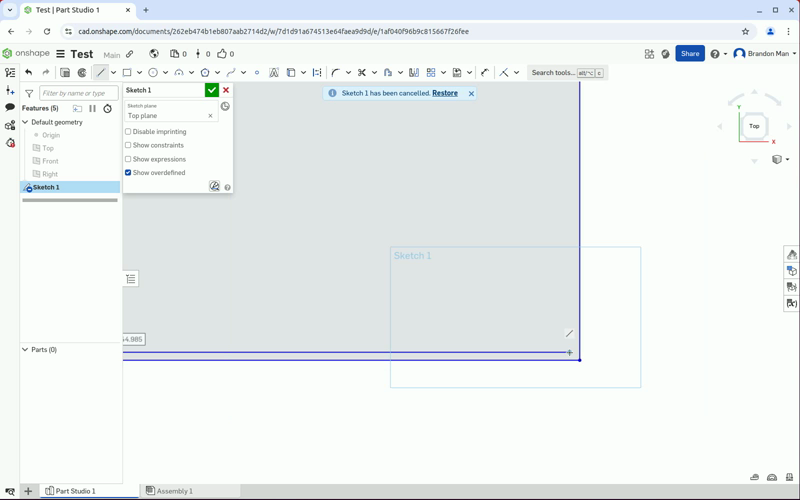
scroll(-6)
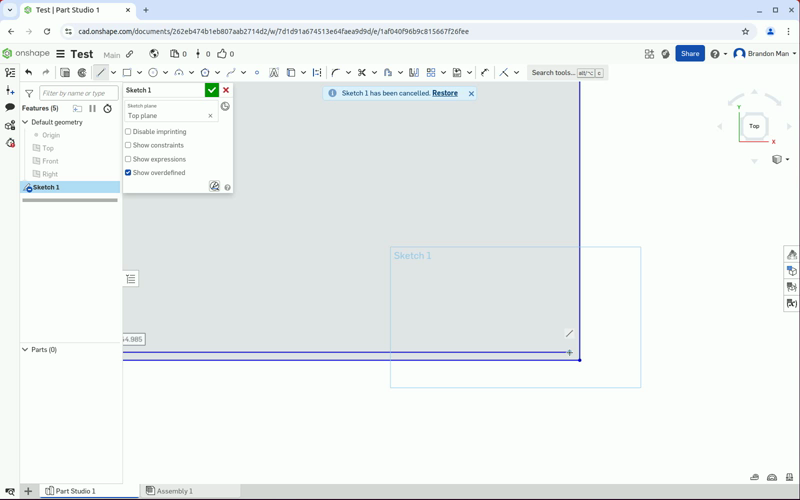
scroll(-6)
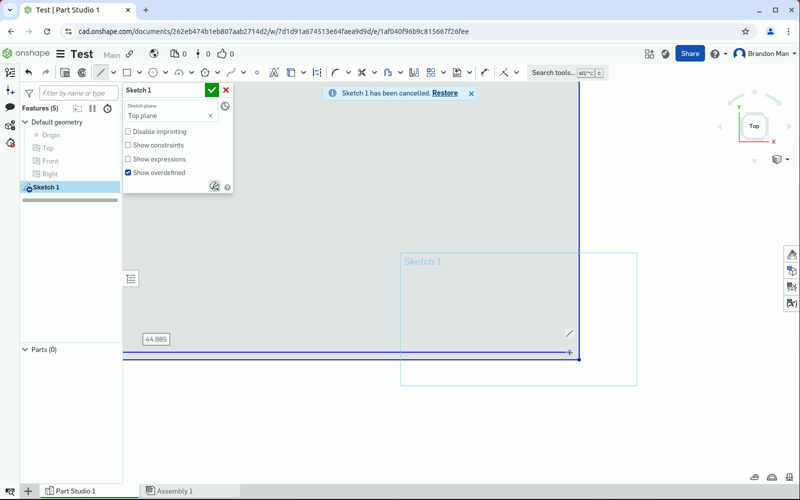
scroll(-6)
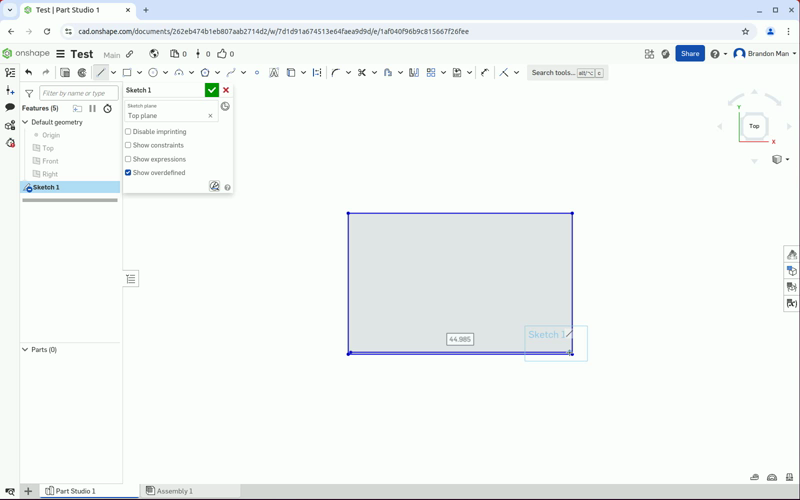
key_up(shift)
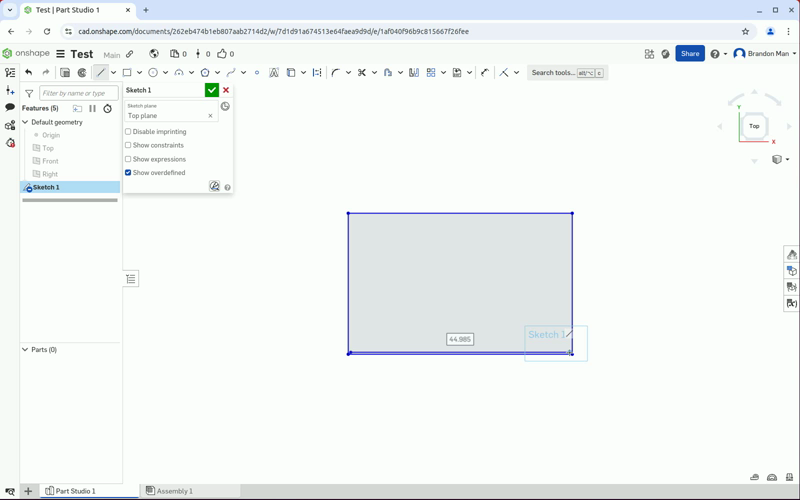
key_down(shift)
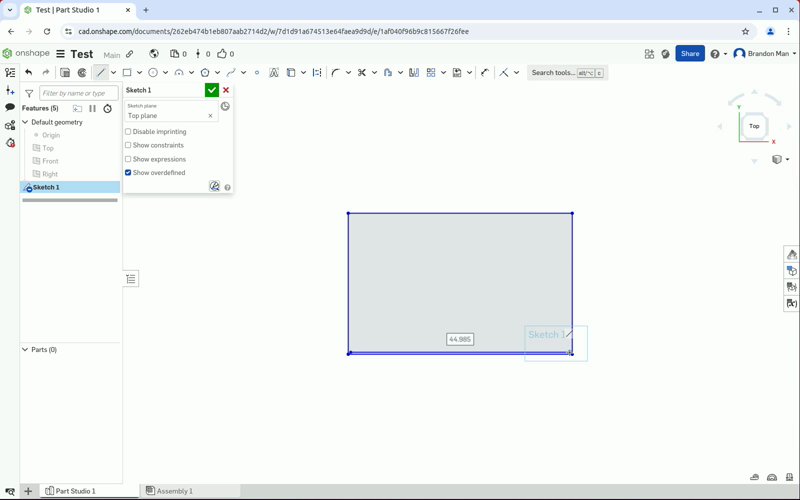
mouse_move(569, 215)
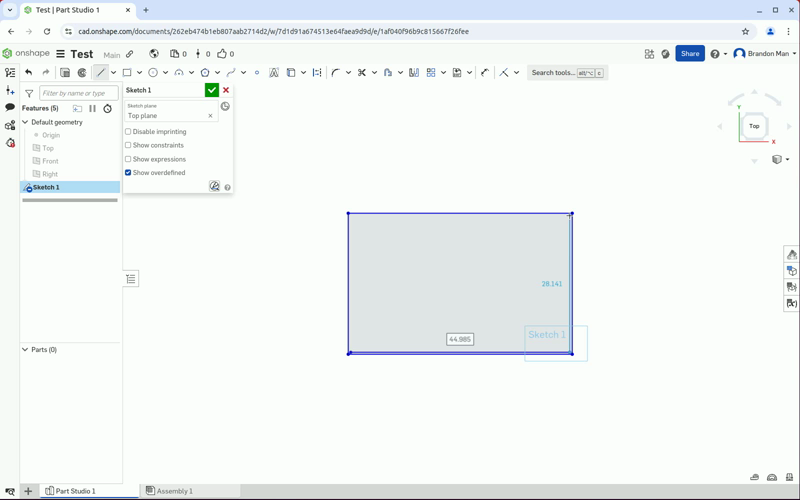
scroll(6)
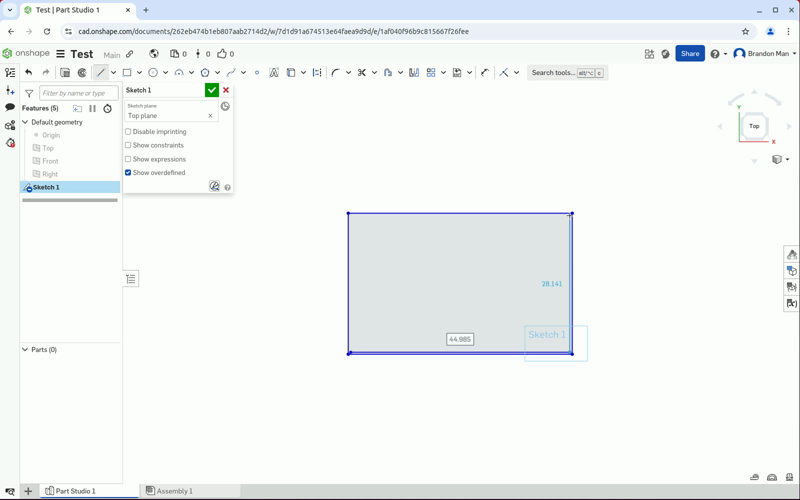
scroll(6)
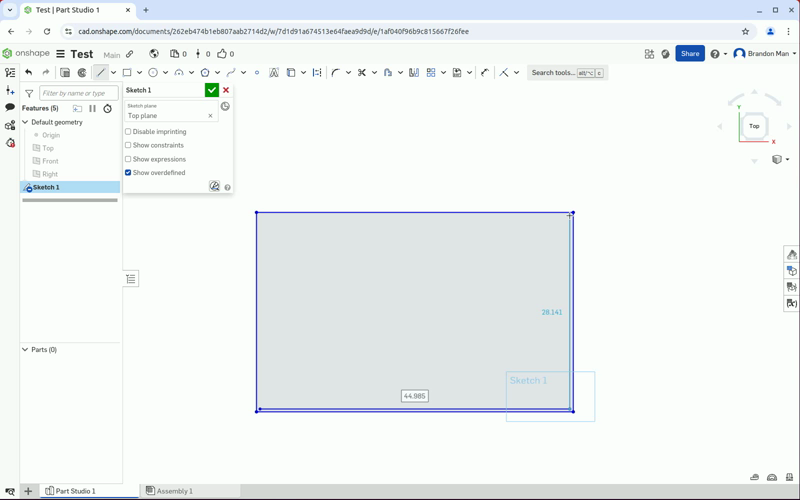
scroll(6)
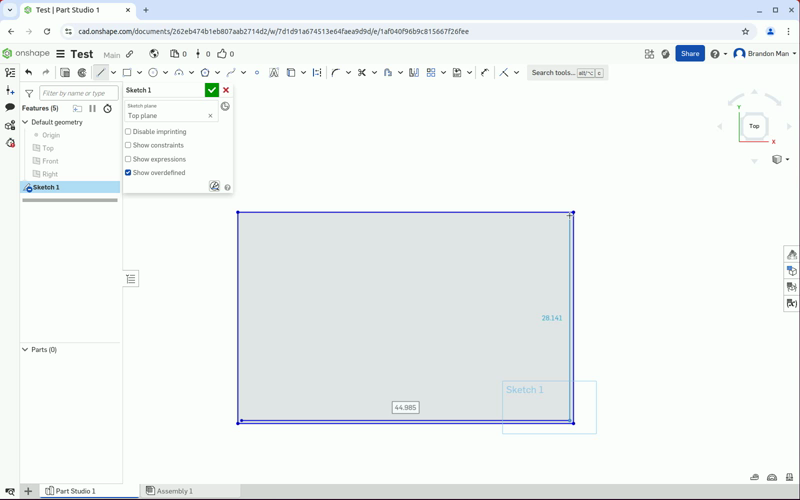
scroll(6)
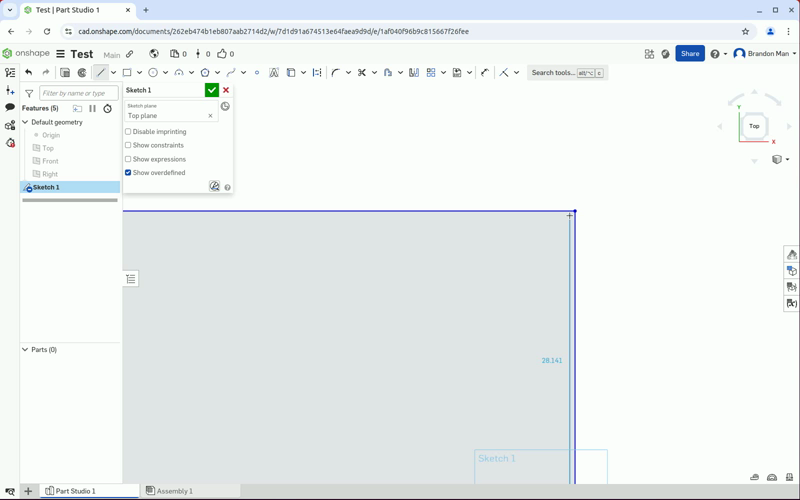
scroll(6)
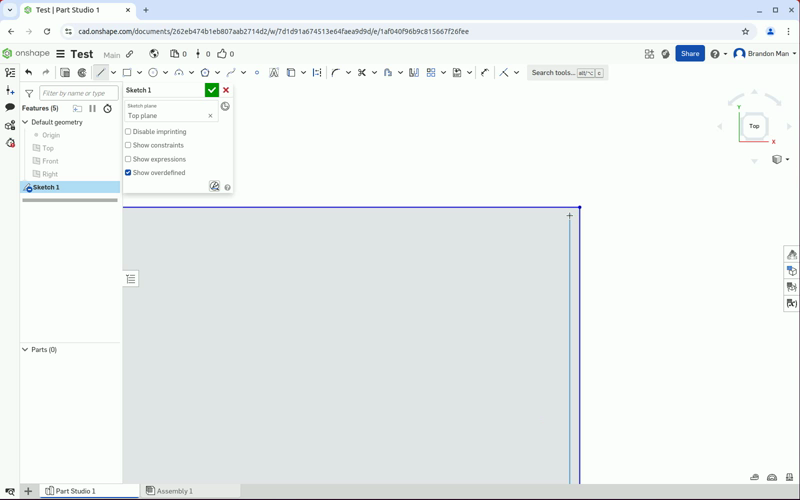
scroll(6)
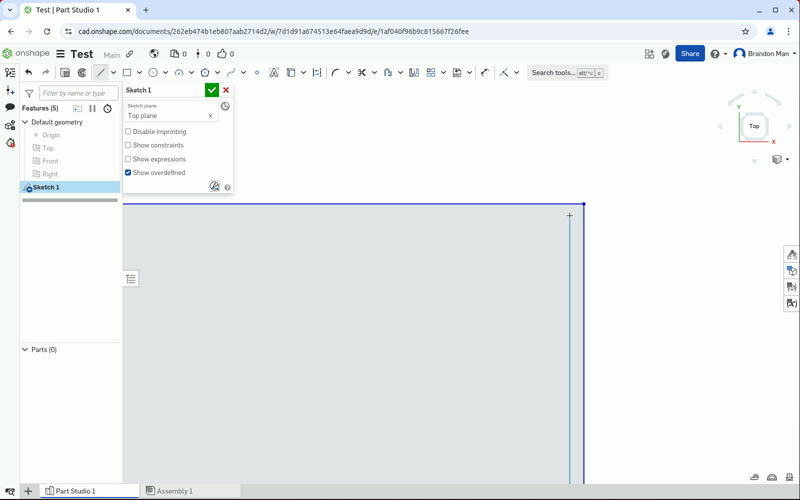
scroll(6)
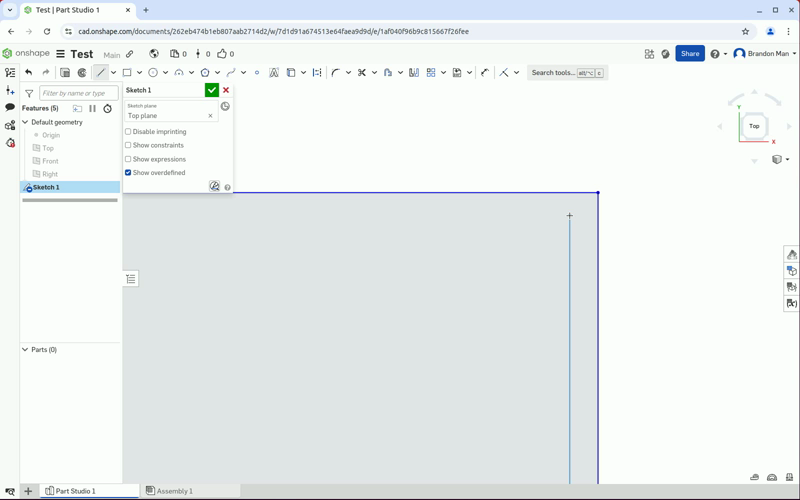
click(569, 215)
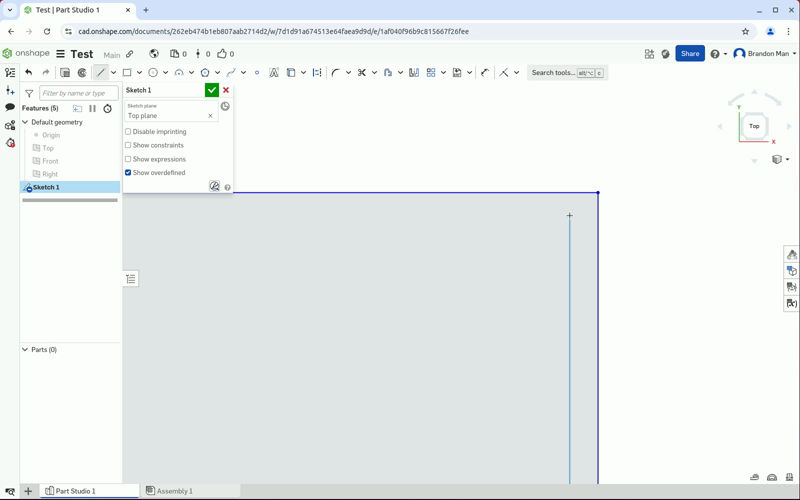
scroll(-6)
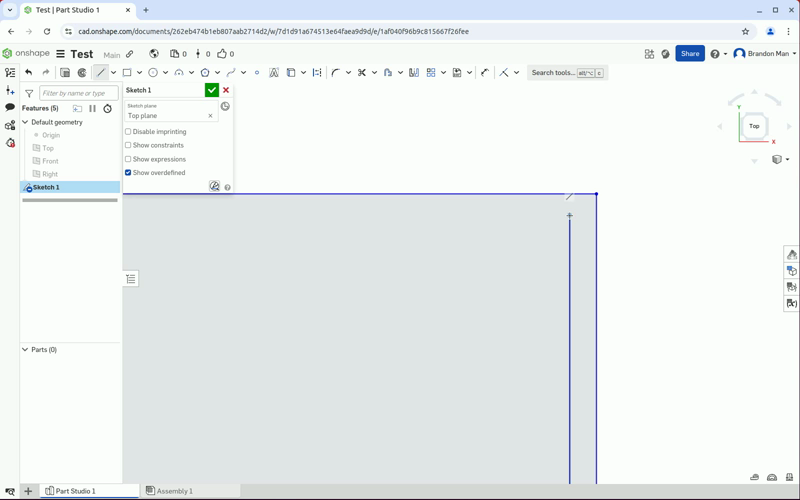
scroll(-6)
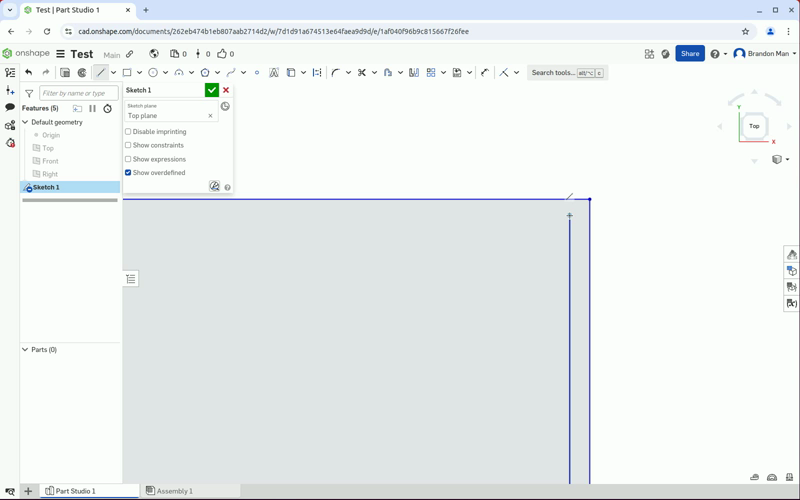
scroll(-6)
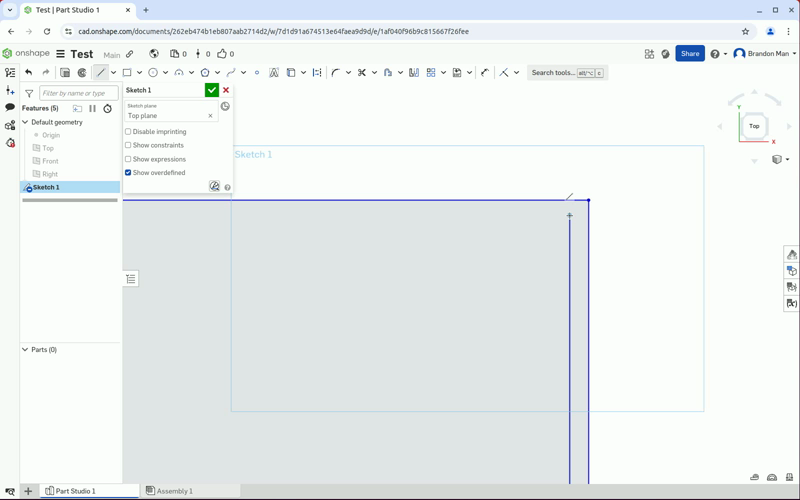
scroll(-6)
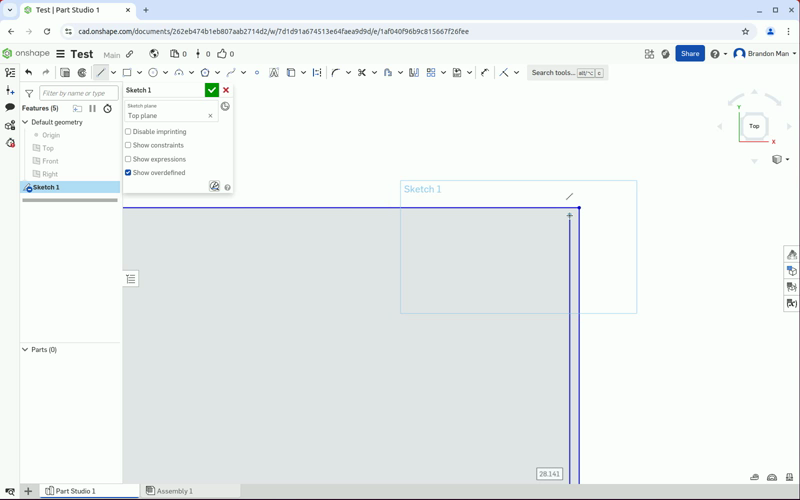
scroll(-6)
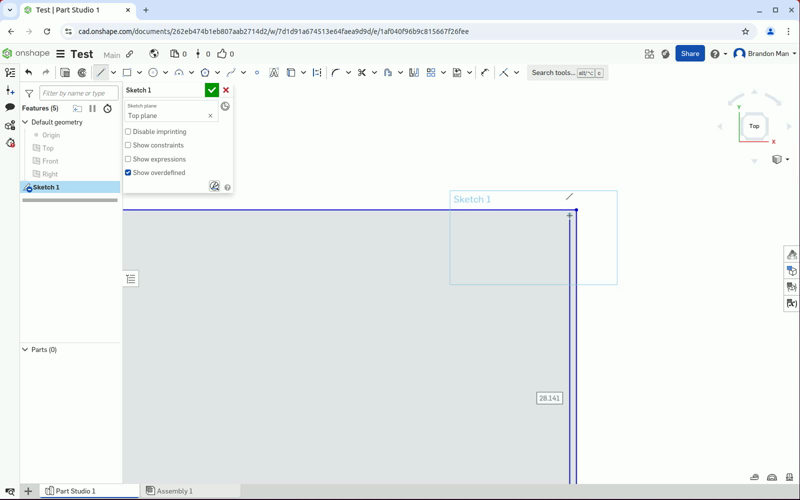
scroll(-6)
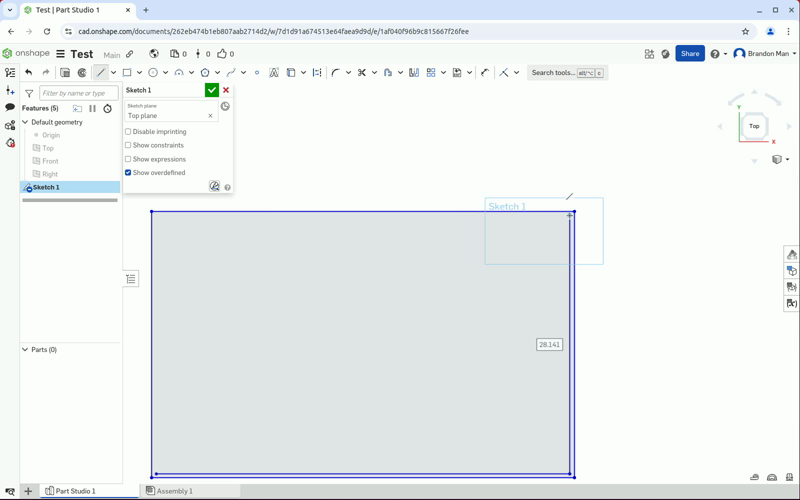
scroll(-6)
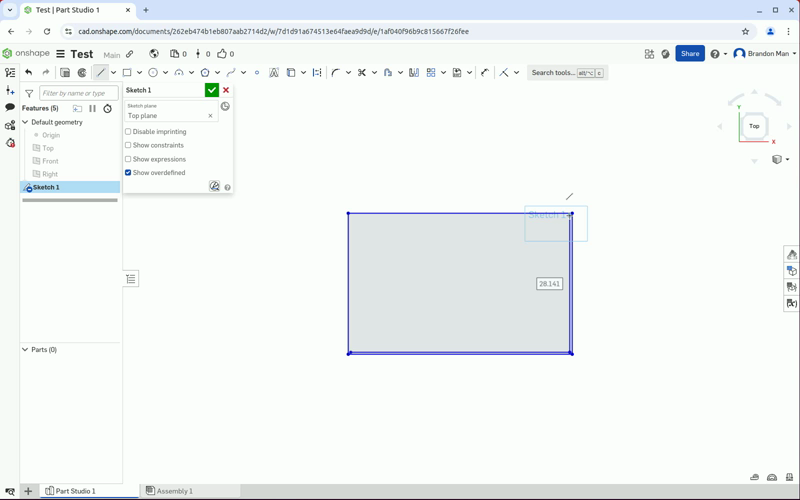
key_up(shift)
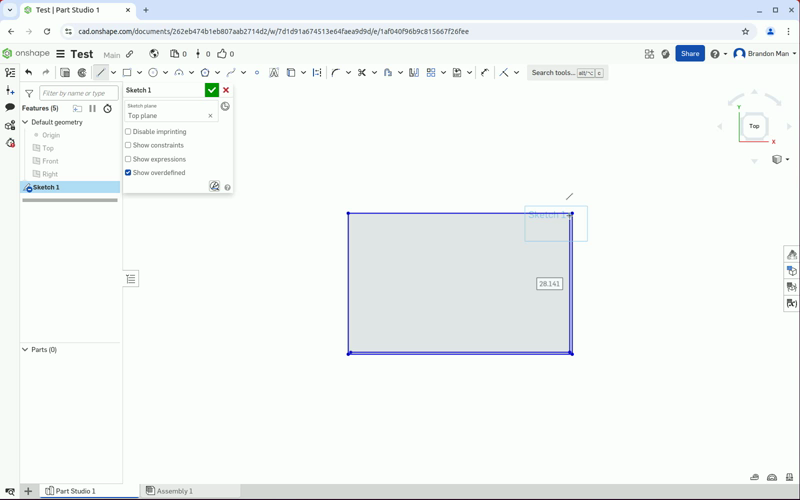
key_down(shift)
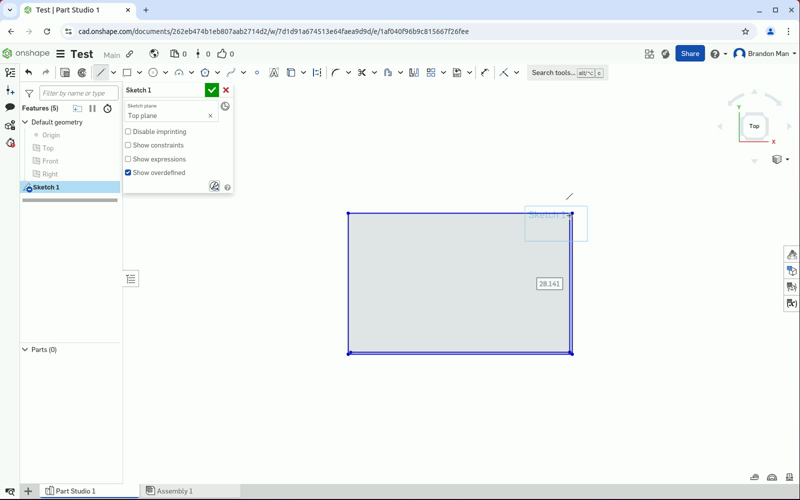
mouse_move(350, 215)
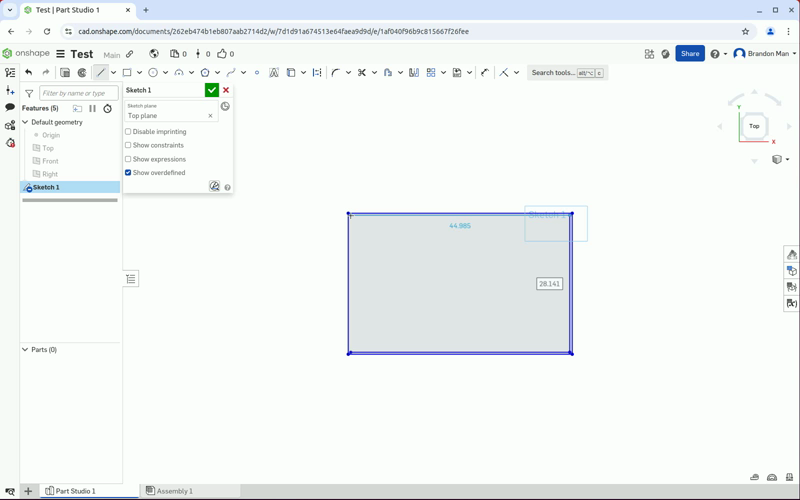
scroll(6)
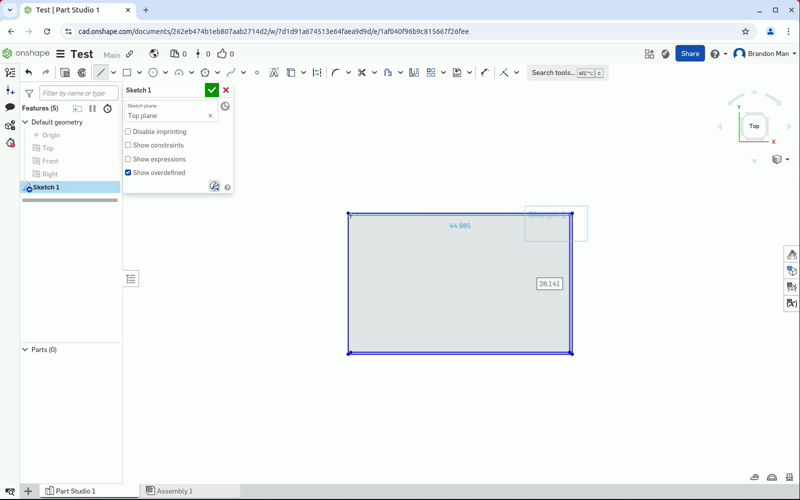
scroll(6)
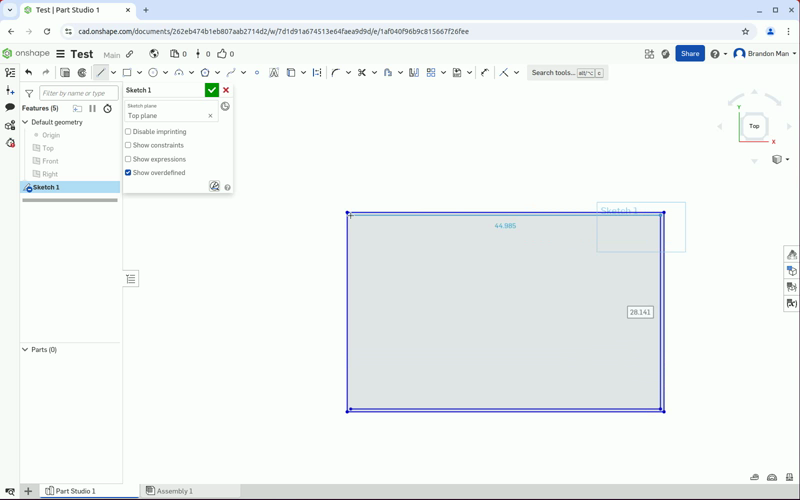
scroll(6)
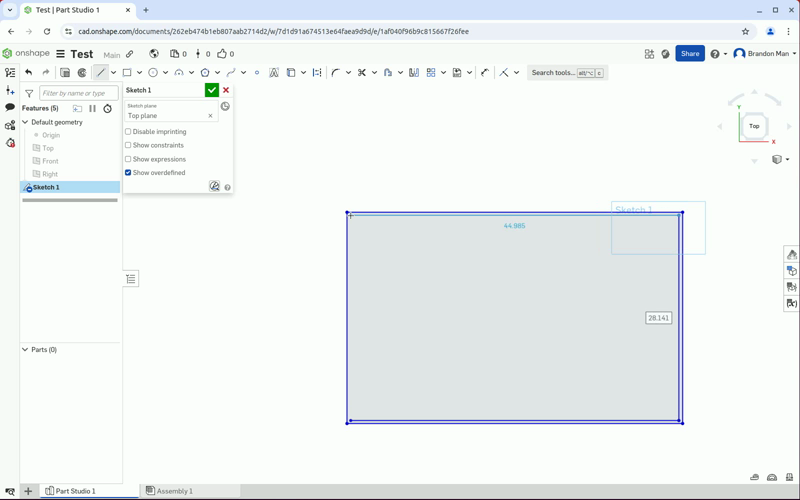
scroll(6)
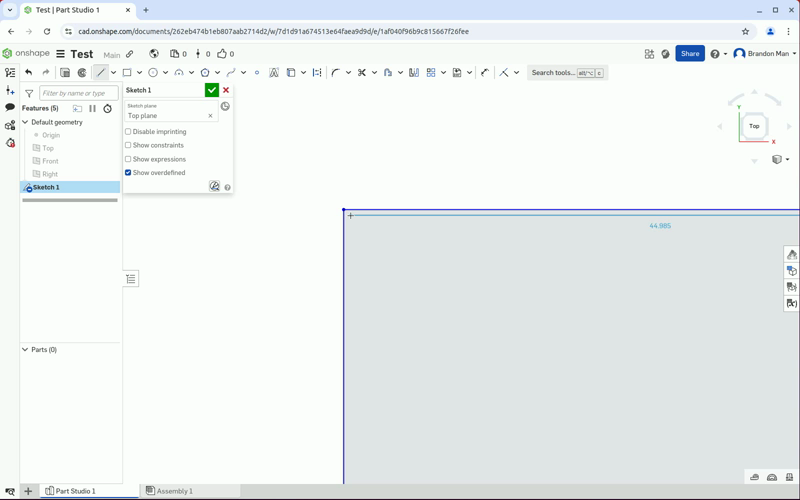
scroll(6)
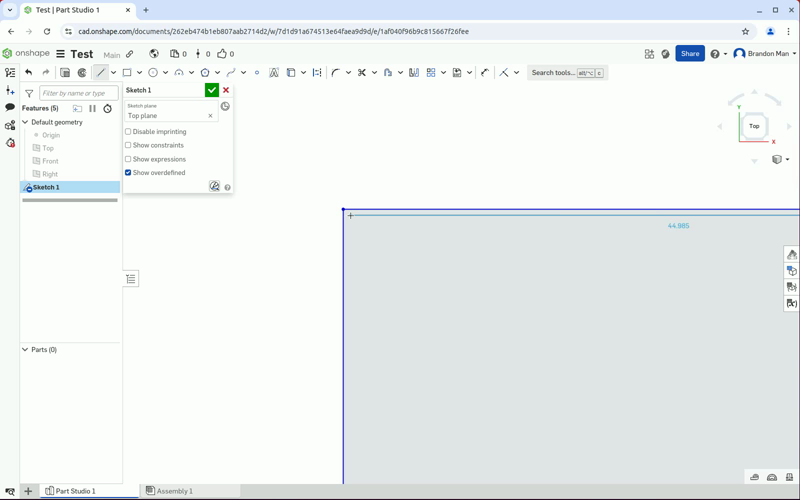
scroll(6)
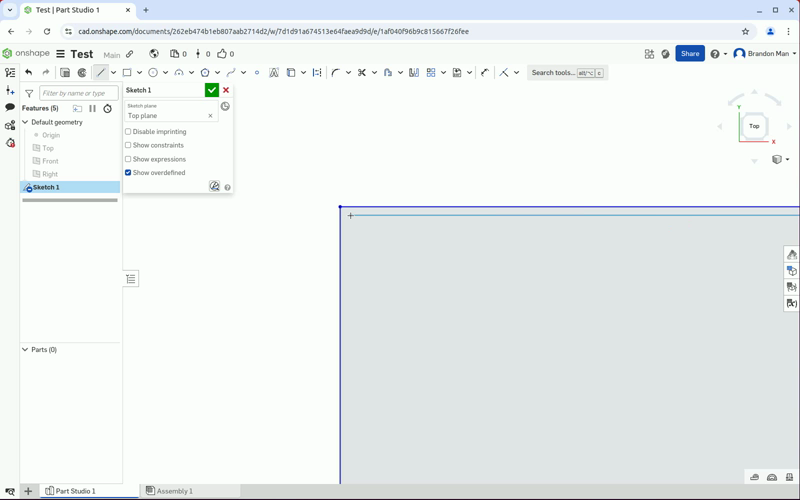
scroll(6)
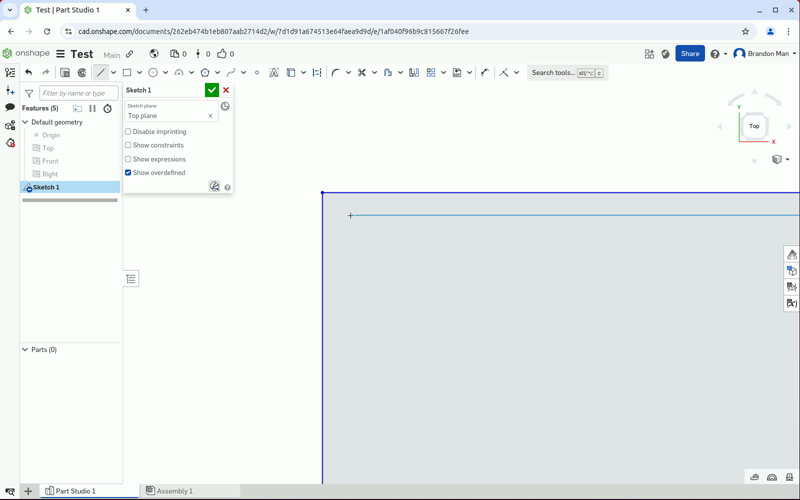
click(350, 215)
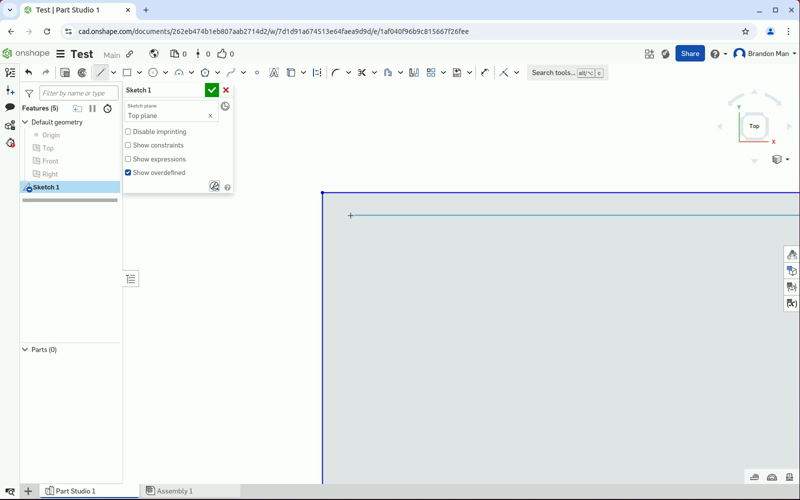
scroll(-6)
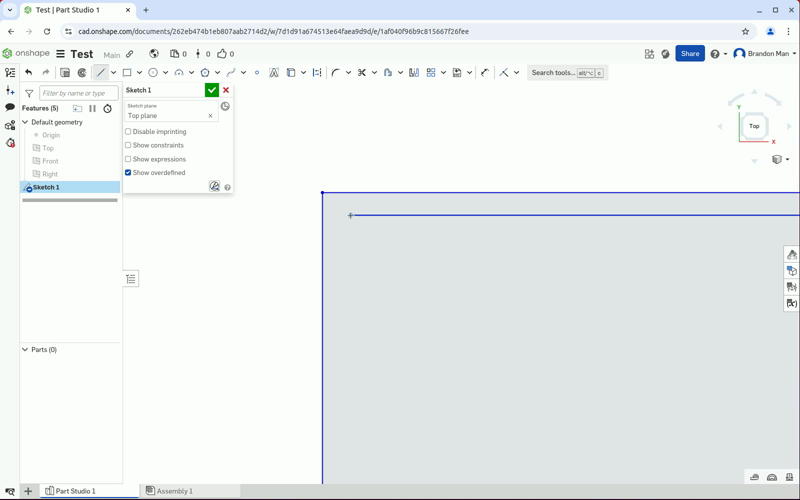
scroll(-6)
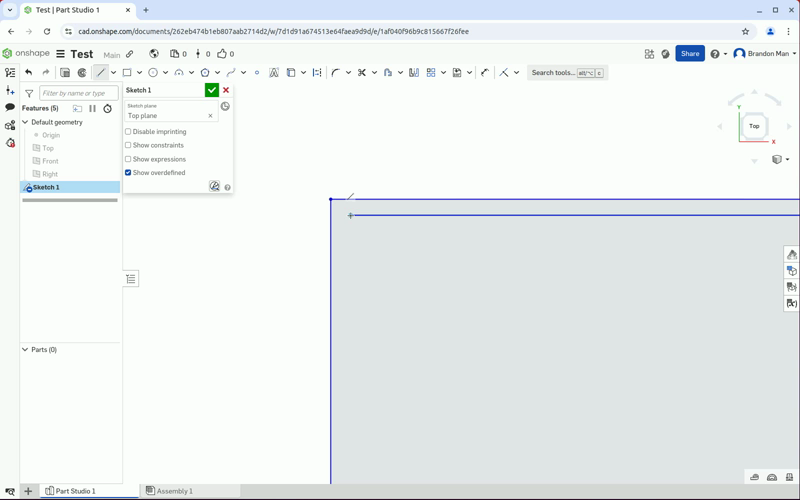
scroll(-6)
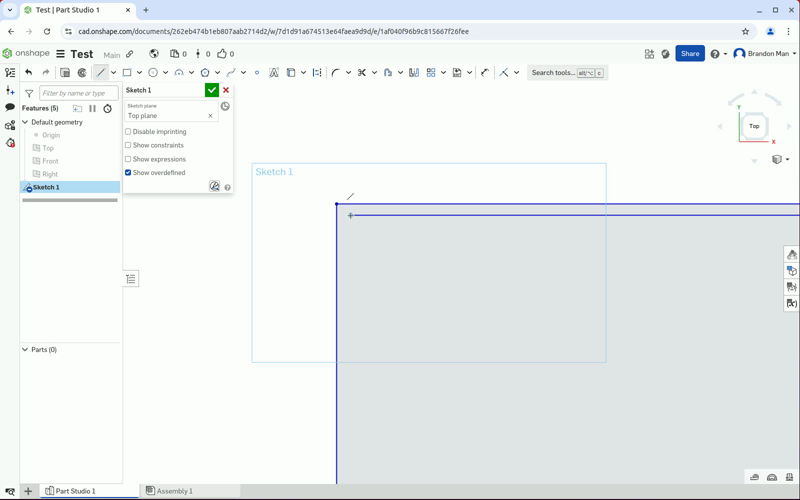
scroll(-6)
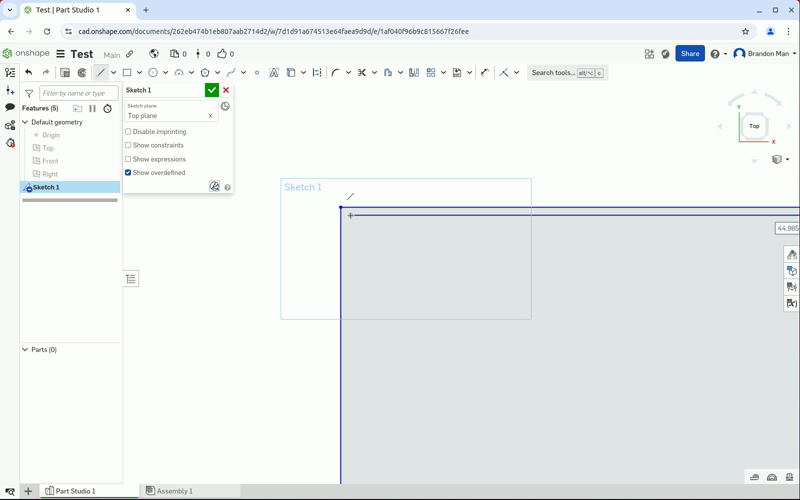
scroll(-6)
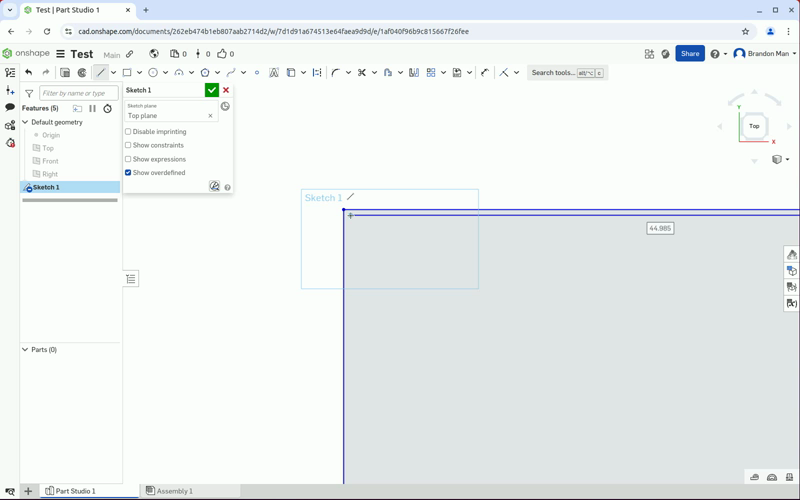
scroll(-6)
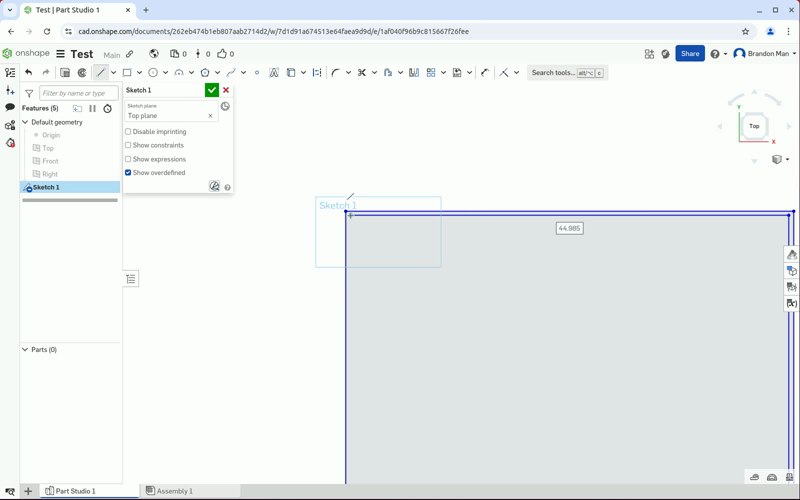
scroll(-6)
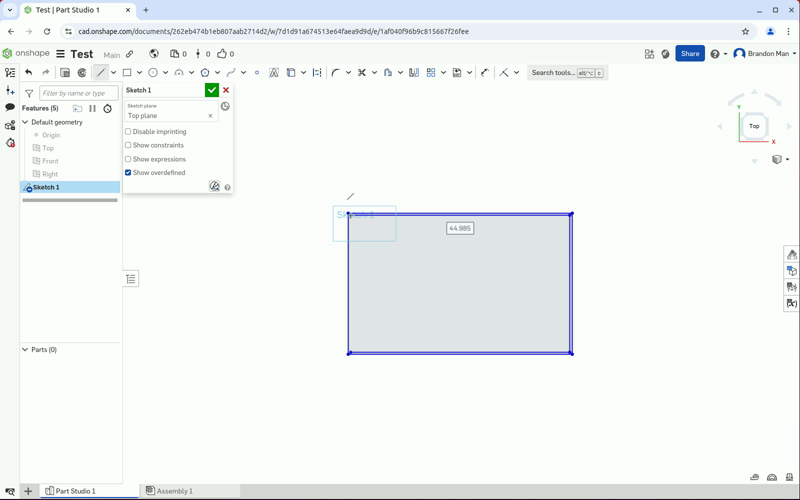
key_up(shift)
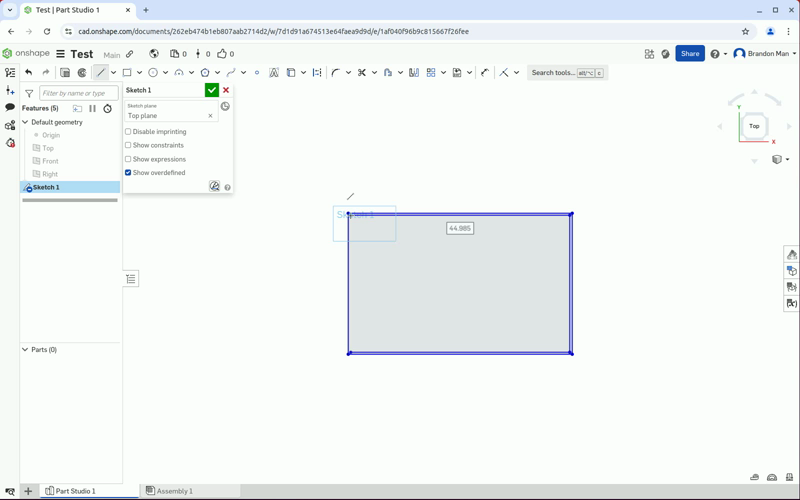
key_down(shift)
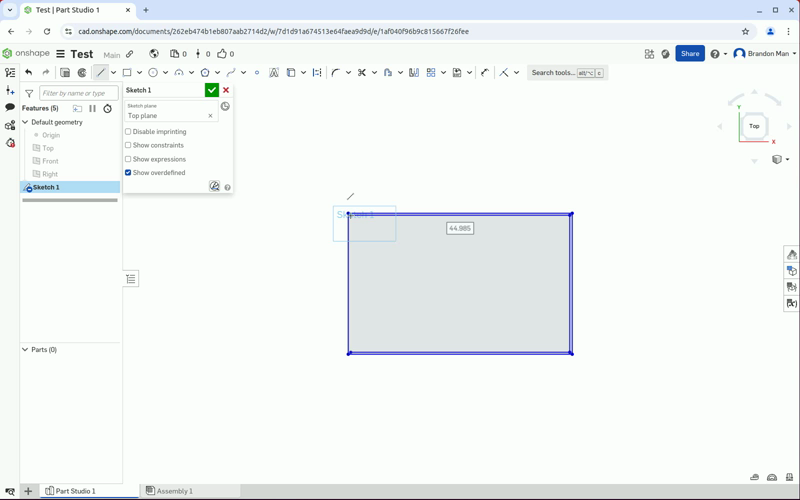
mouse_move(350, 352)
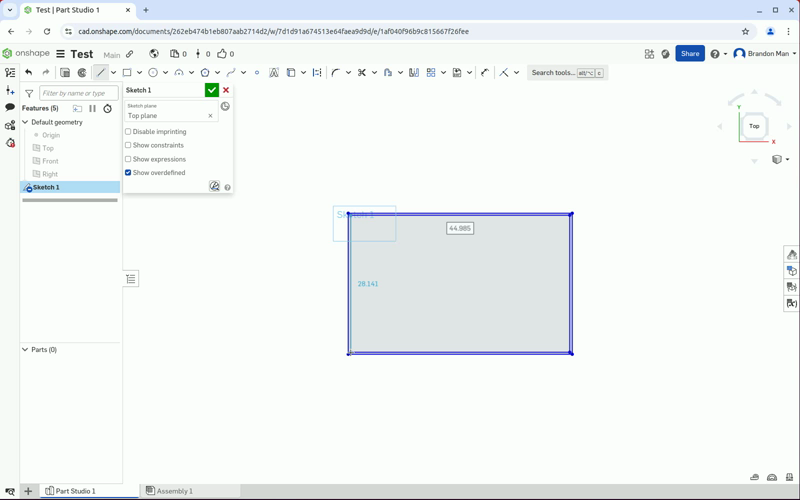
scroll(6)
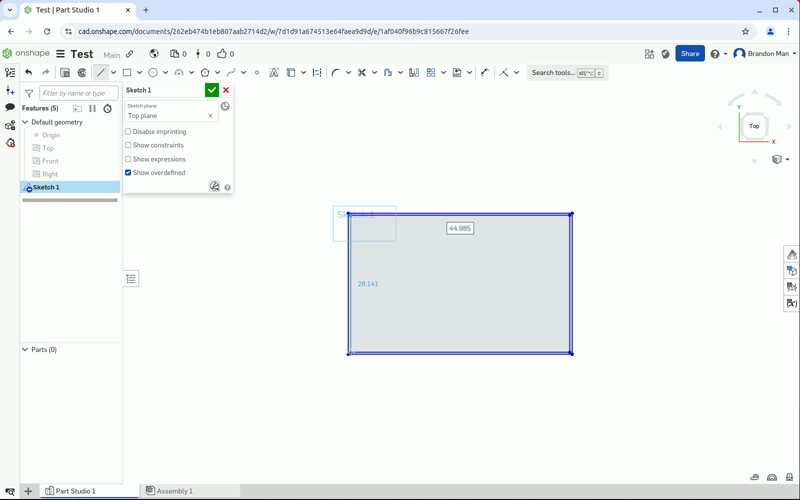
scroll(6)
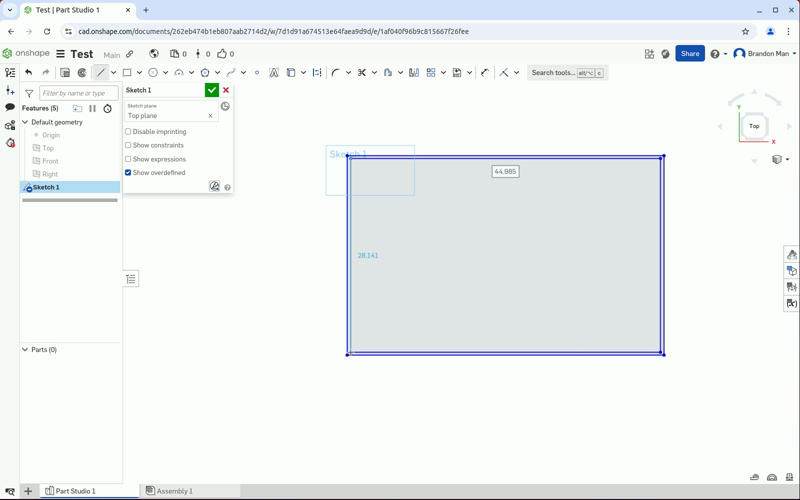
scroll(6)
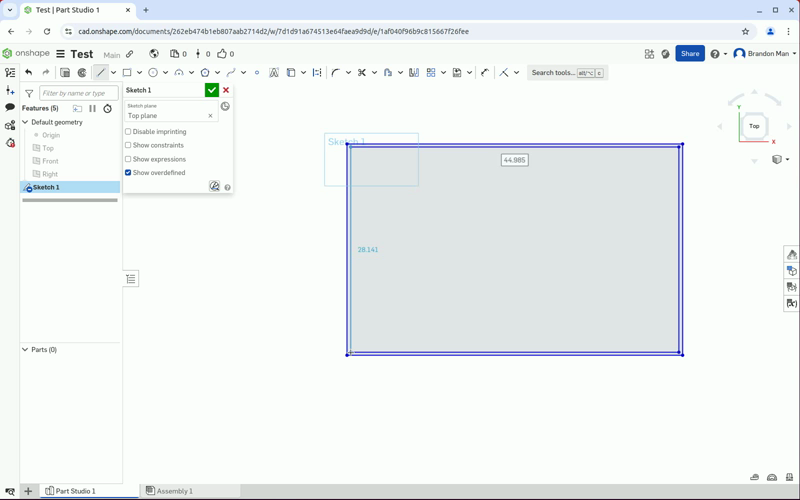
scroll(6)
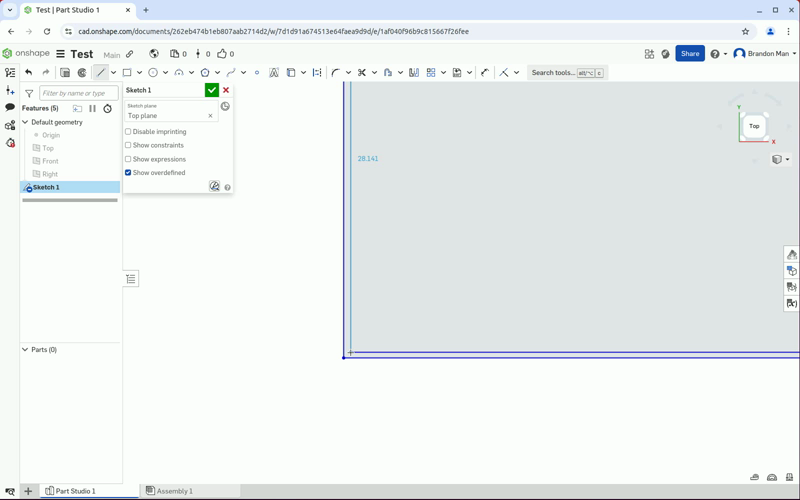
scroll(6)
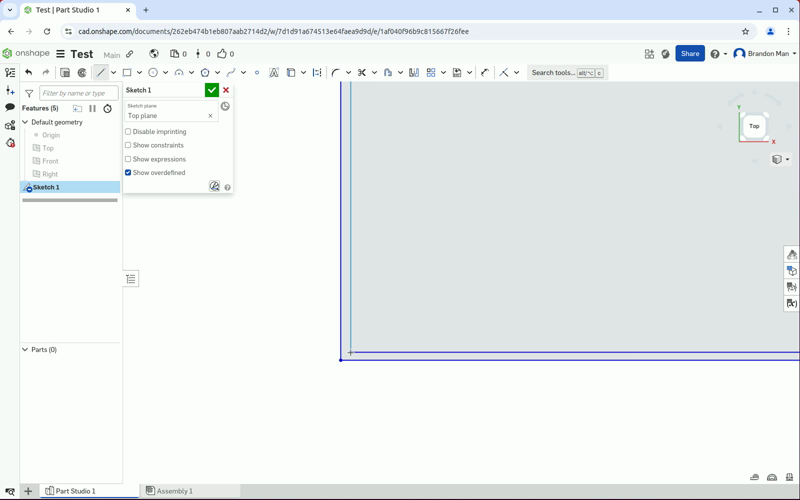
scroll(6)
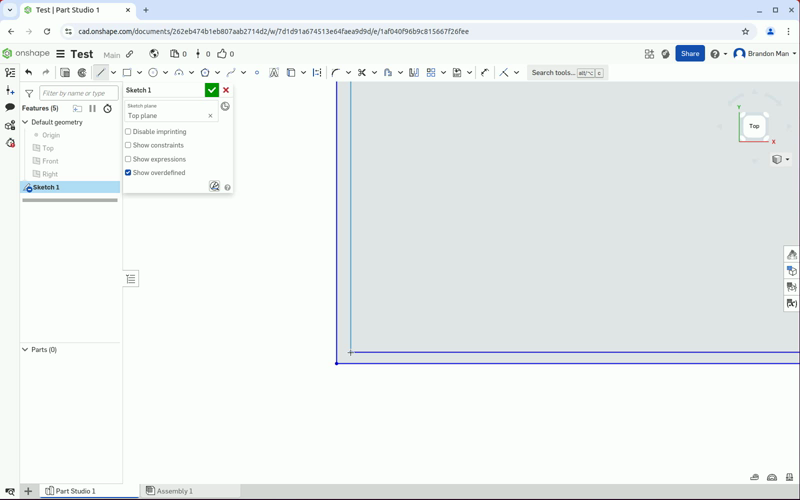
scroll(6)
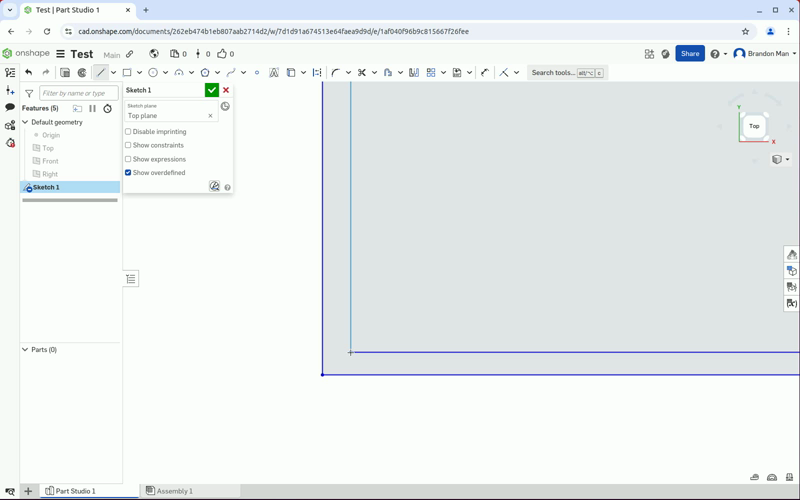
key_up(shift)
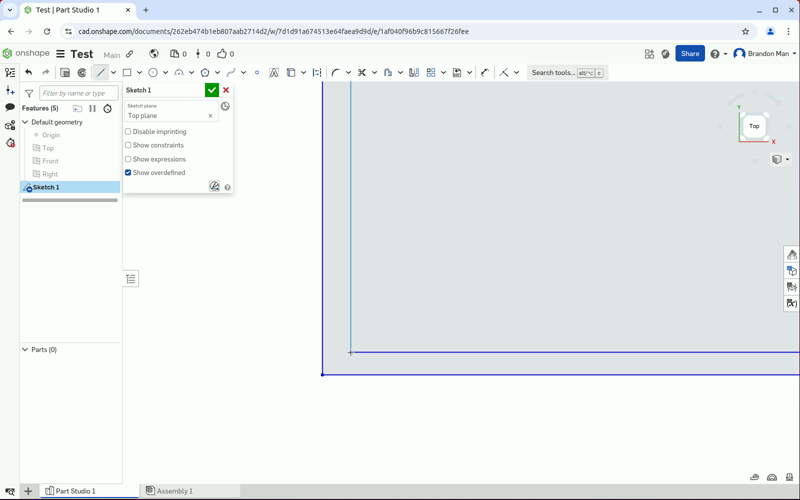
click(350, 352)
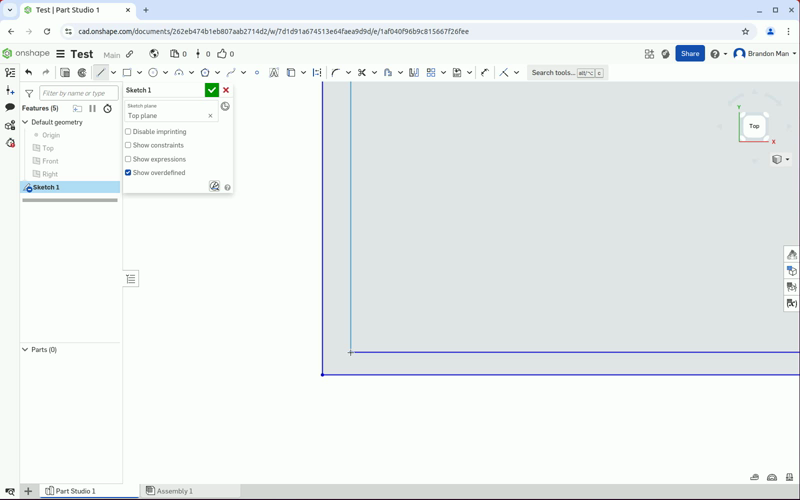
scroll(-6)
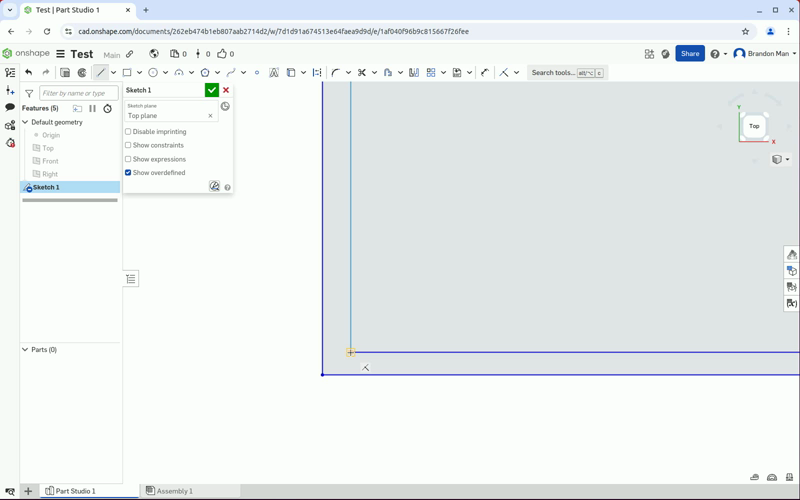
scroll(-6)
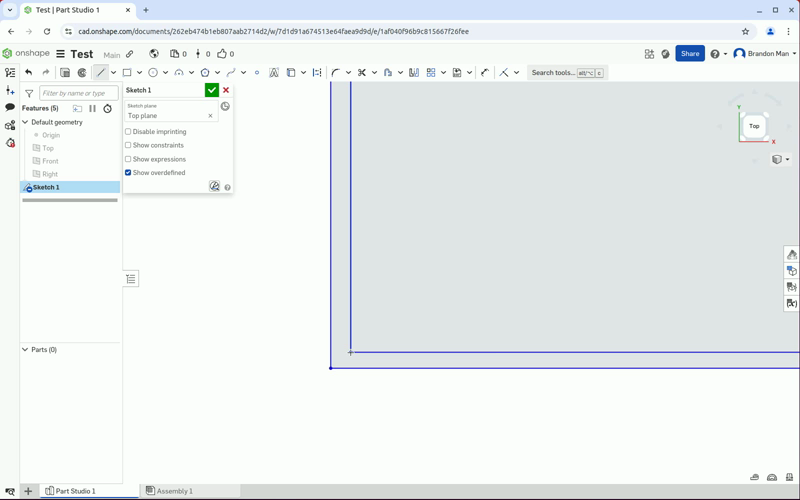
scroll(-6)
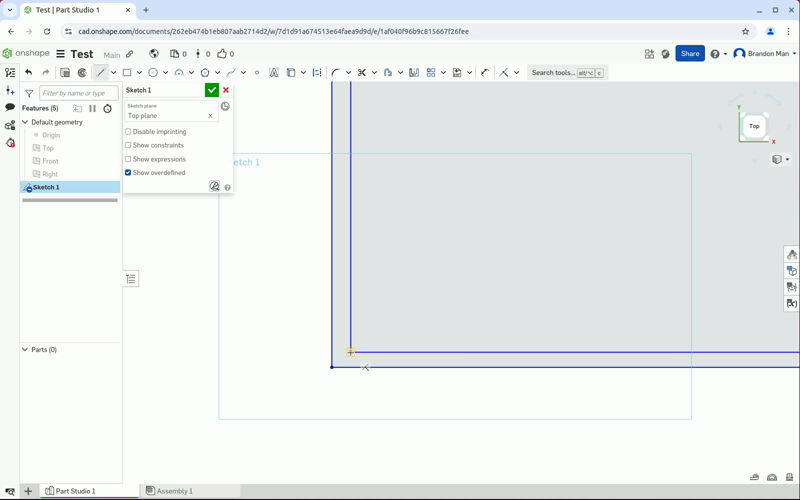
scroll(-6)
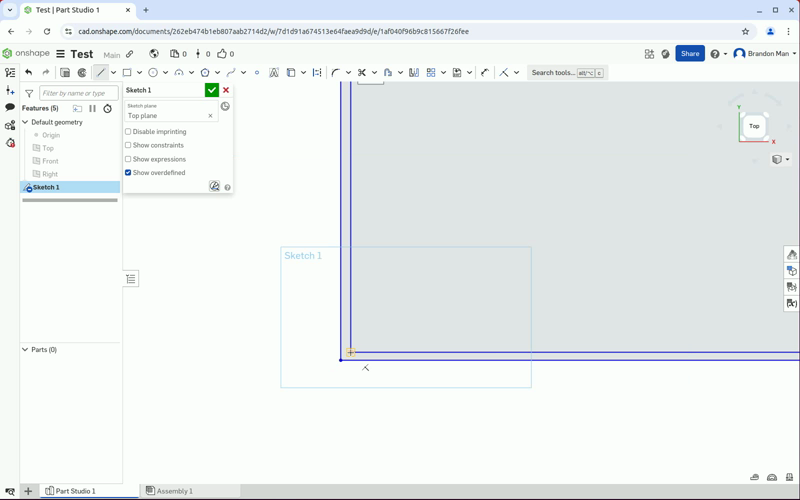
scroll(-6)
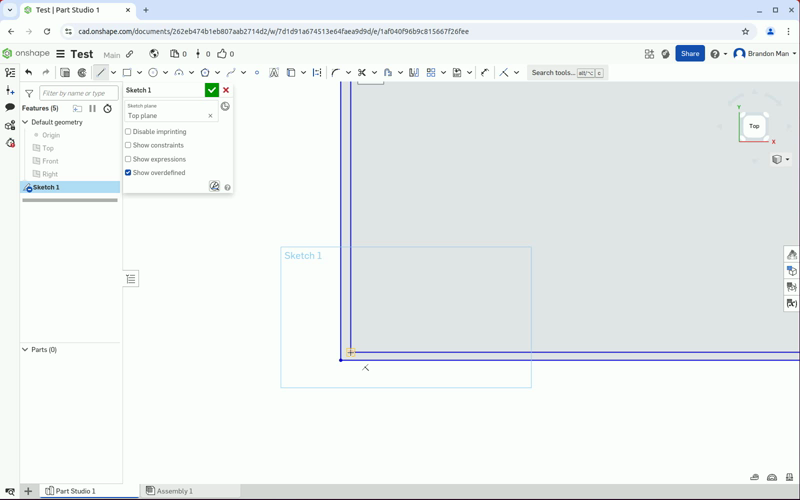
scroll(-6)
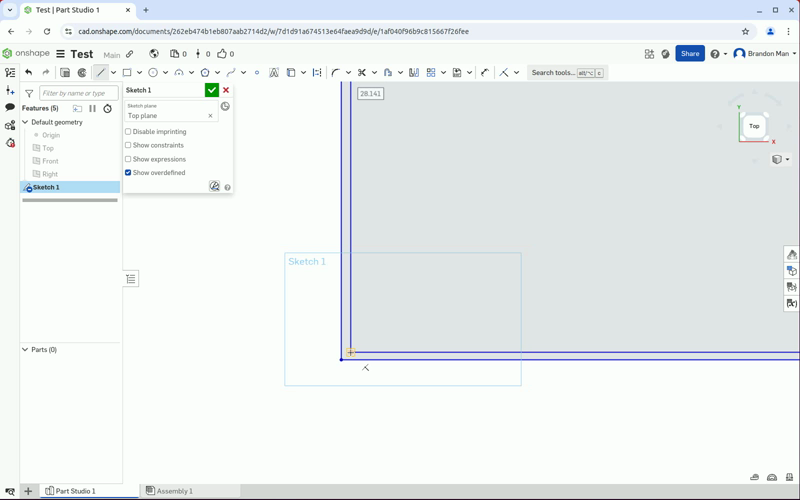
scroll(-6)
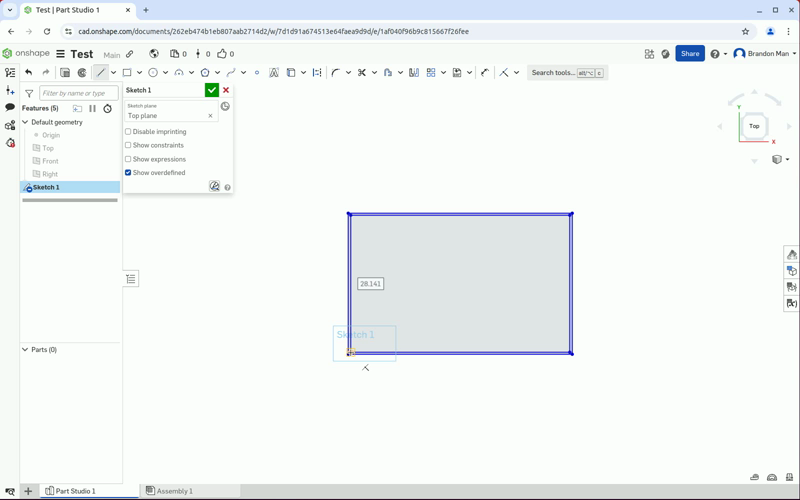
key(esc)
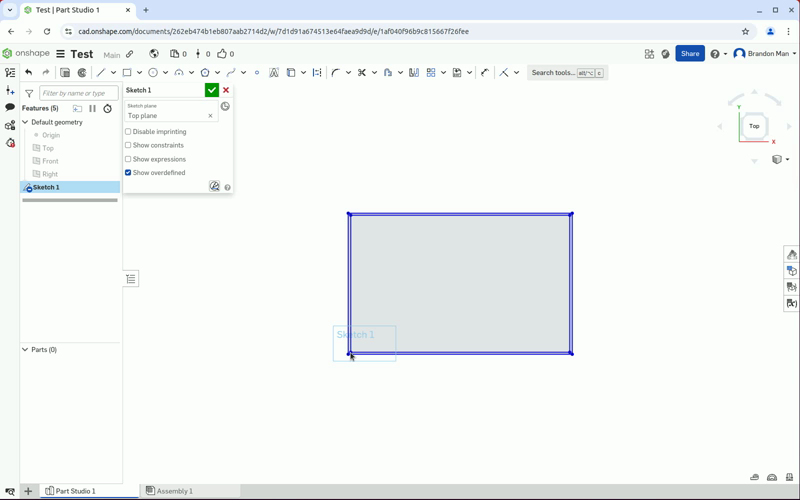
mouse_move(570, 249)
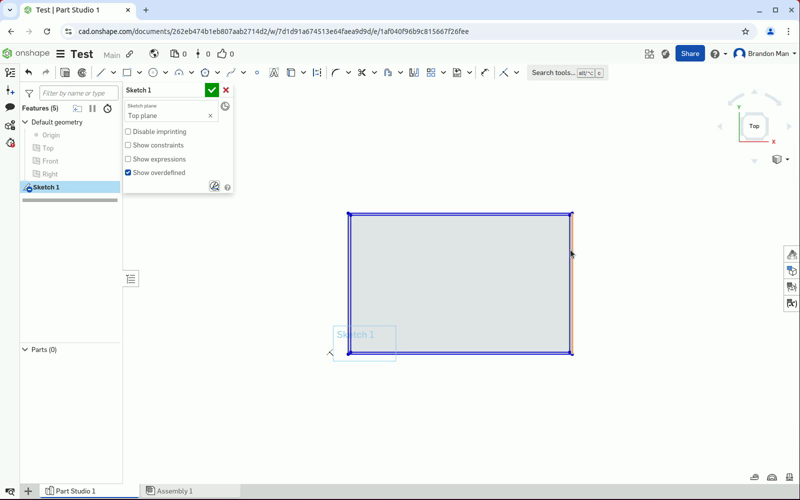
scroll(6)
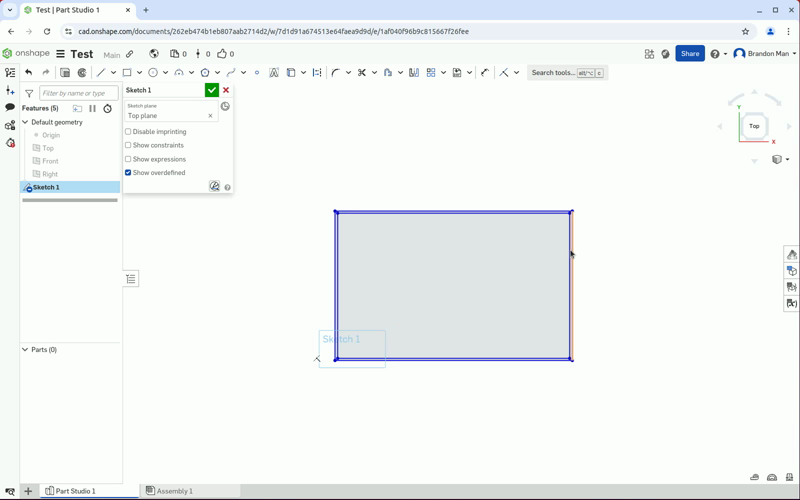
scroll(6)
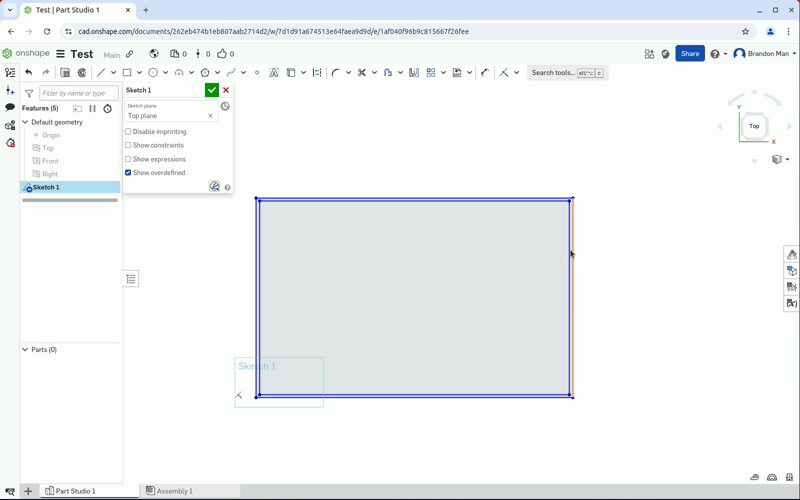
scroll(6)
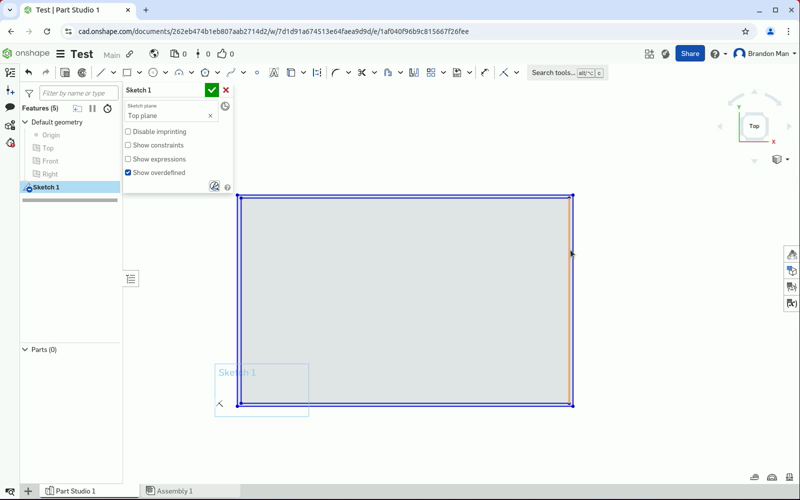
scroll(6)
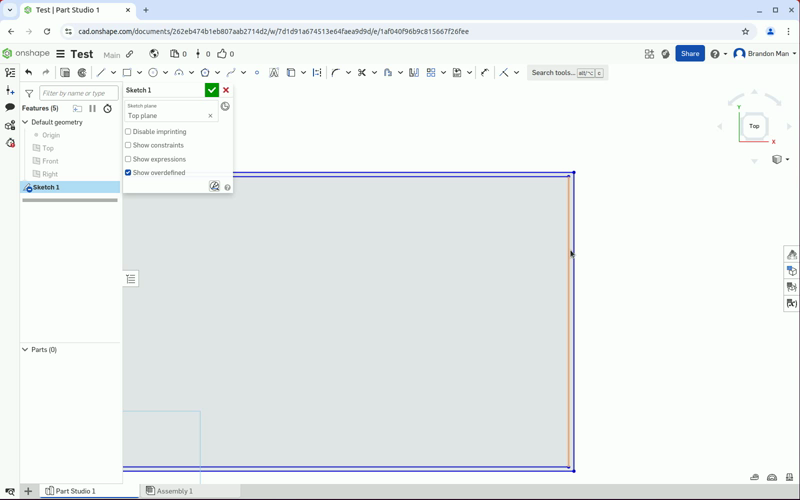
scroll(6)
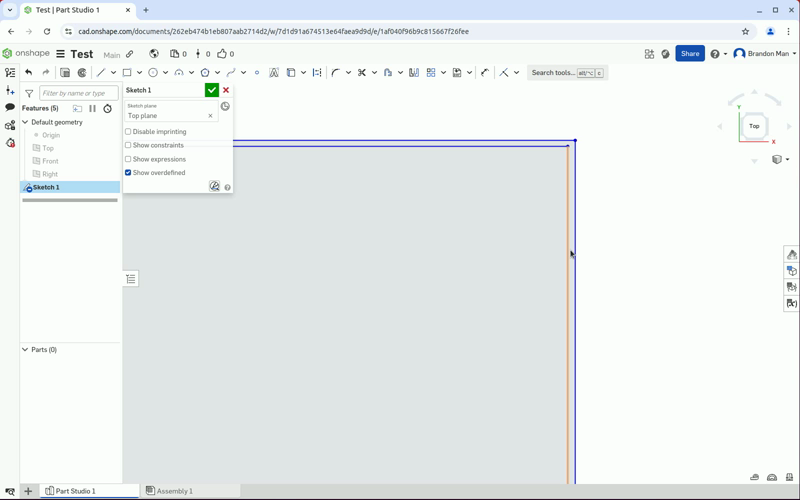
scroll(6)
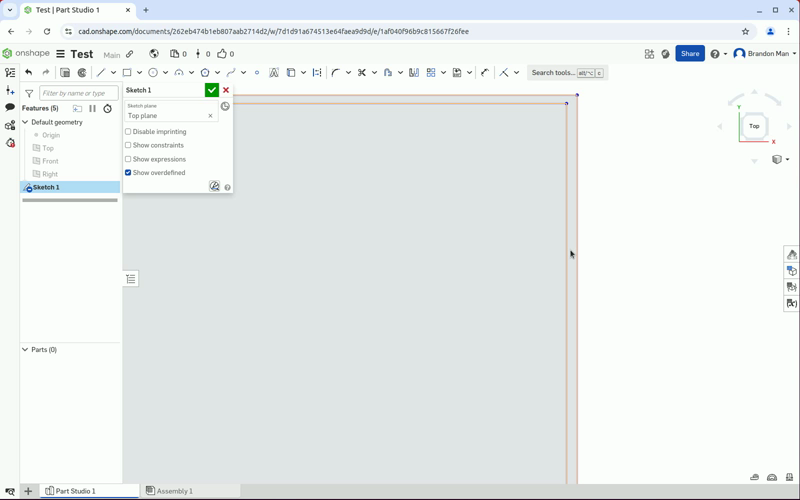
scroll(6)
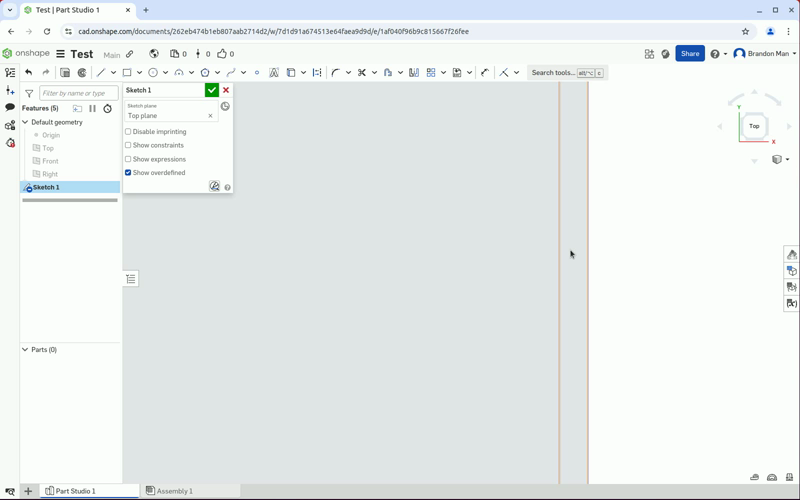
click(570, 249)
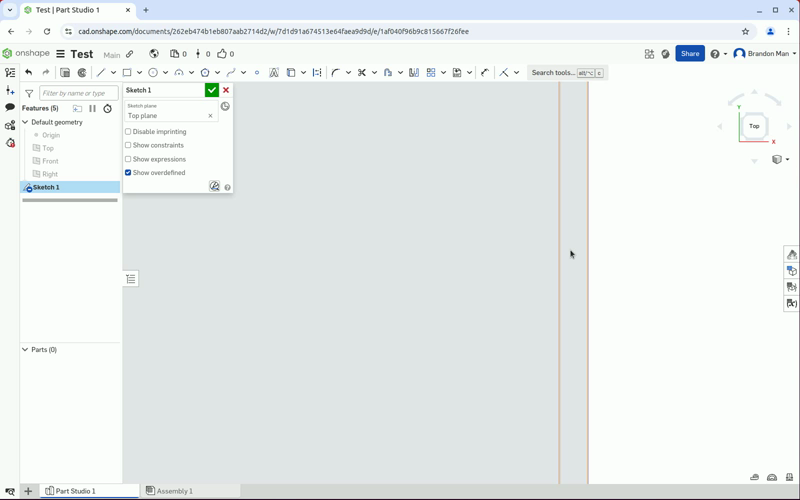
scroll(-6)
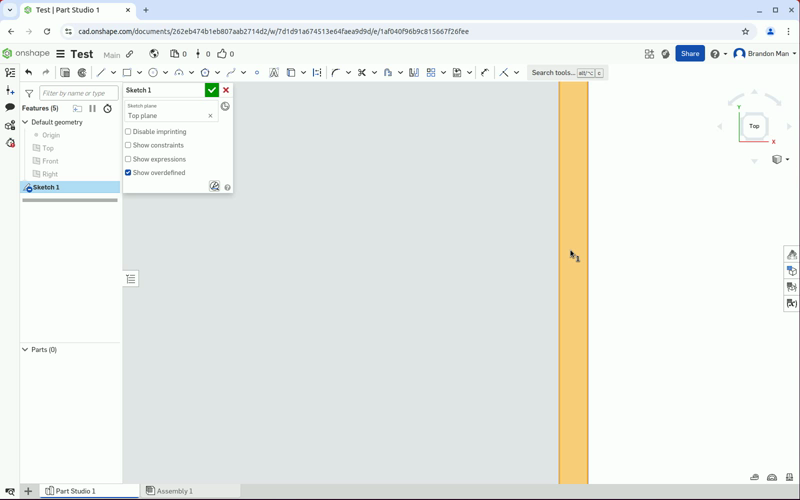
scroll(-6)
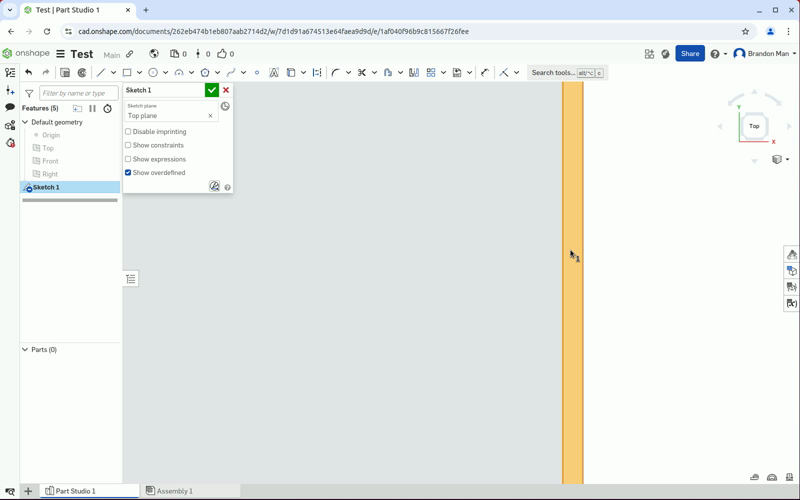
scroll(-6)
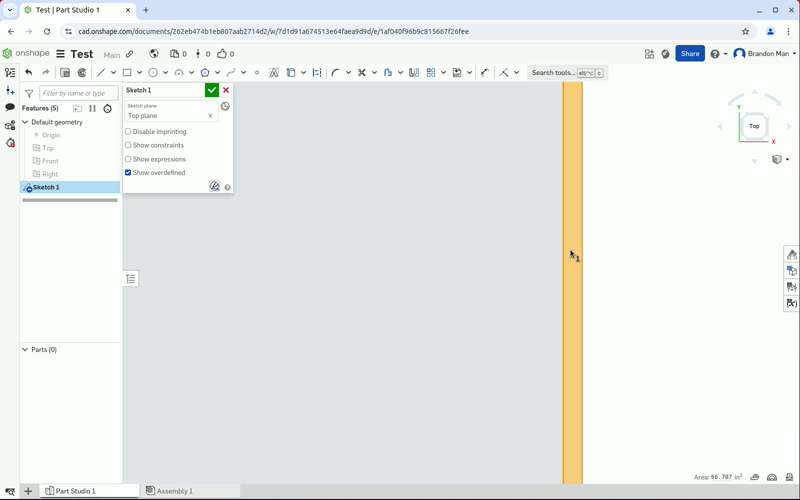
scroll(-6)
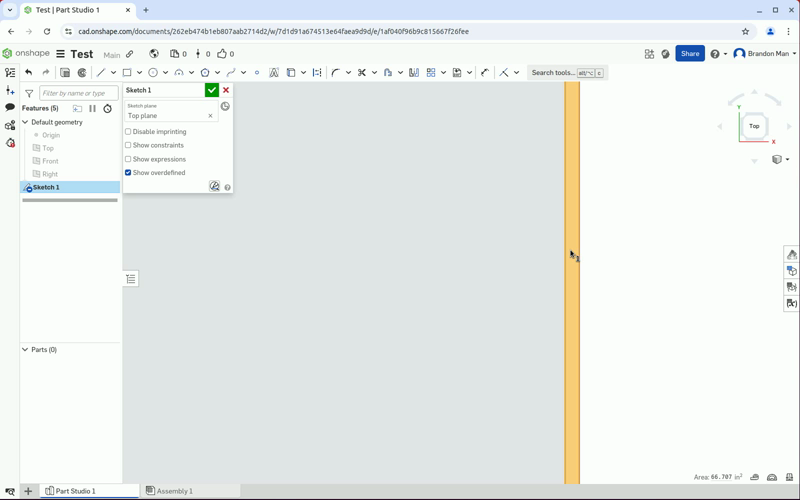
scroll(-6)
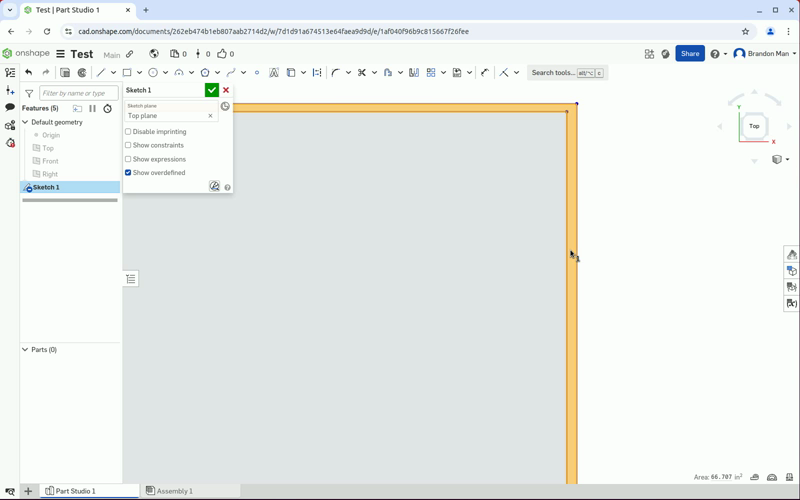
scroll(-6)
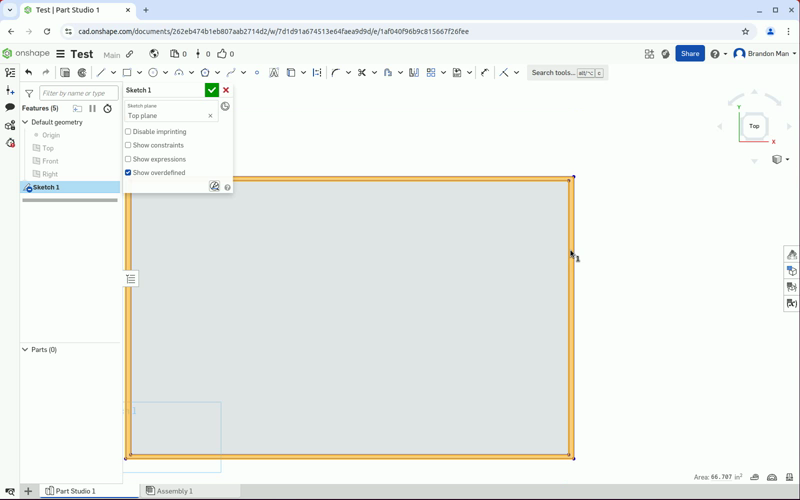
scroll(-6)
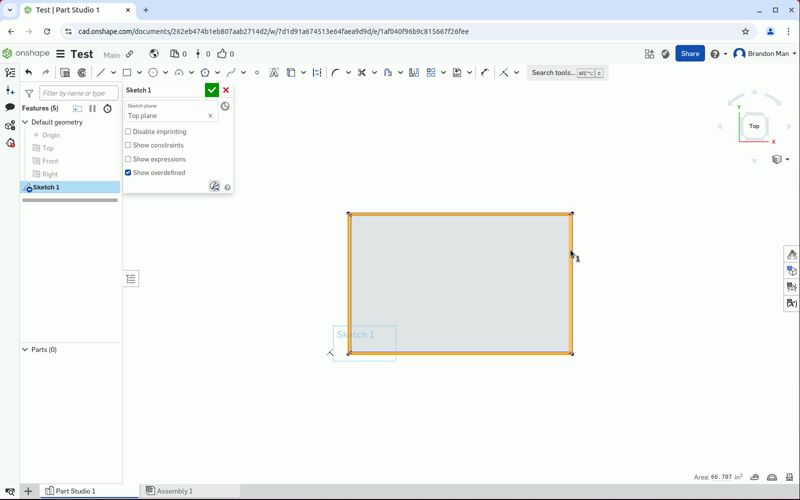
mouse_move(73, 352)
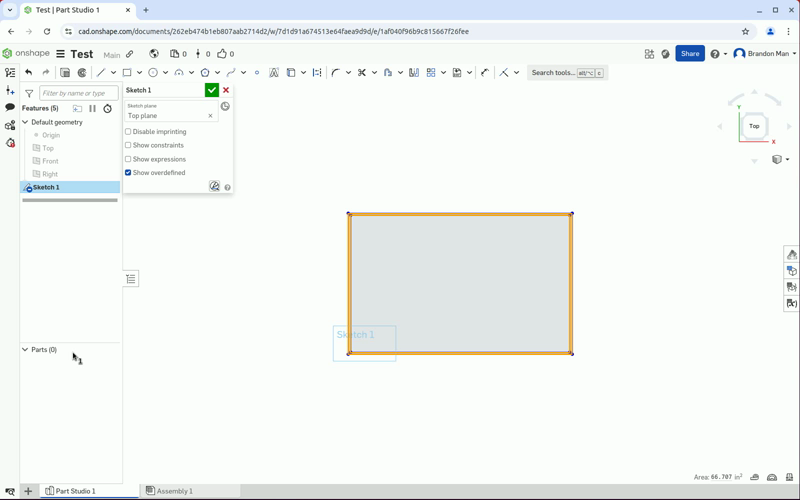
key(shift+y)
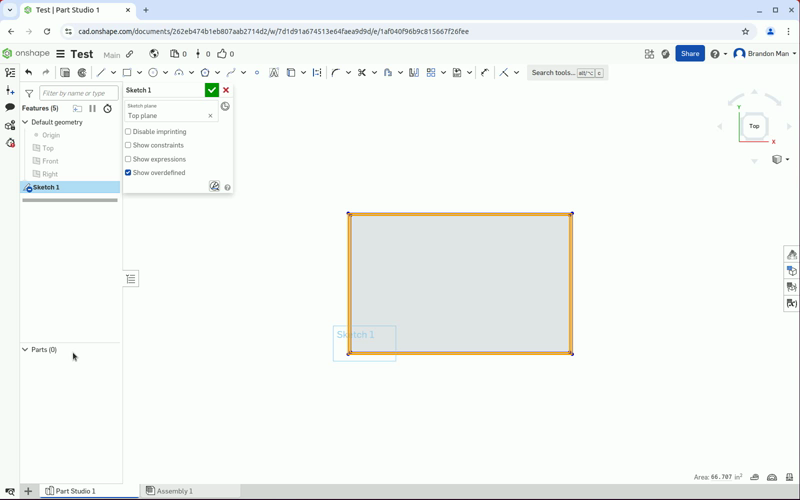
key(shift+e)
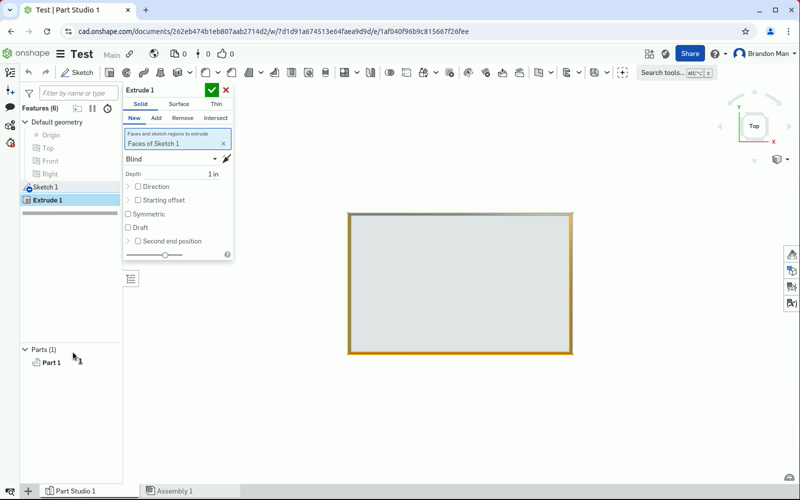
mouse_move(143, 106)
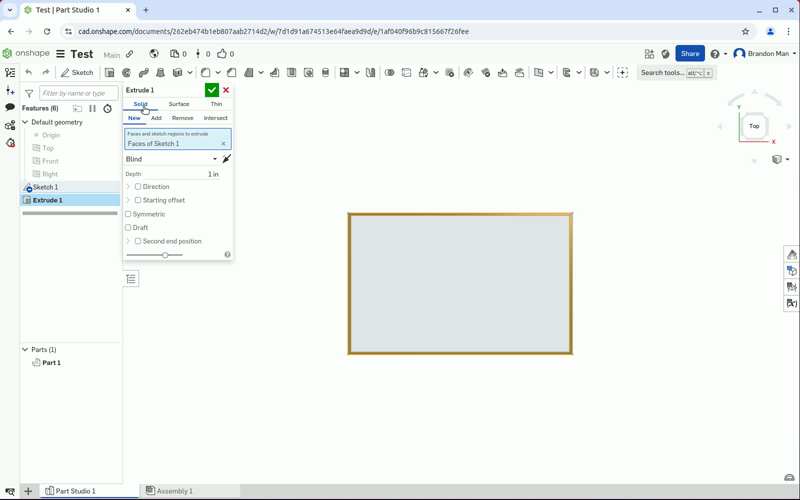
click(143, 106)
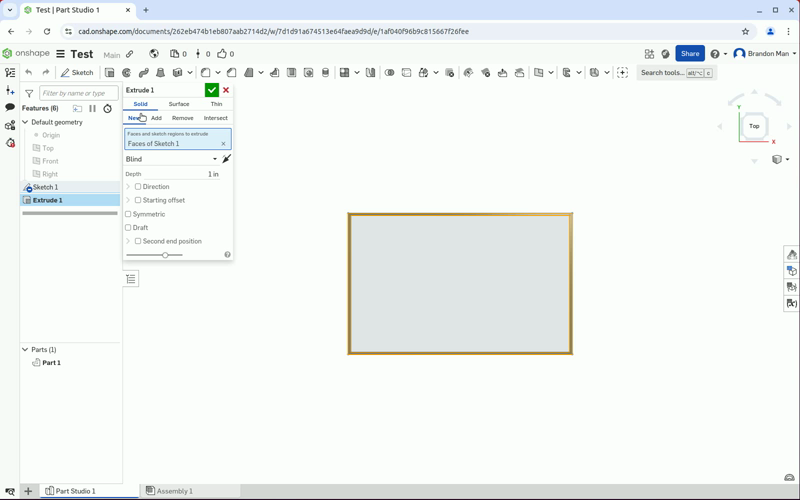
mouse_move(137, 120)
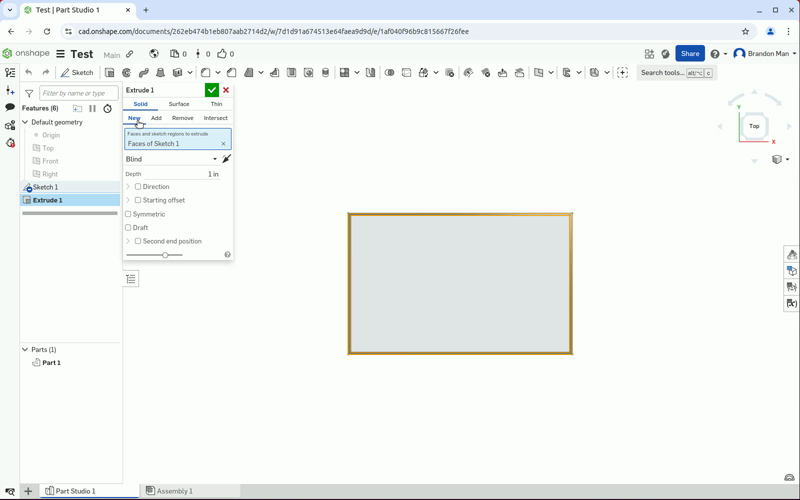
click(137, 120)
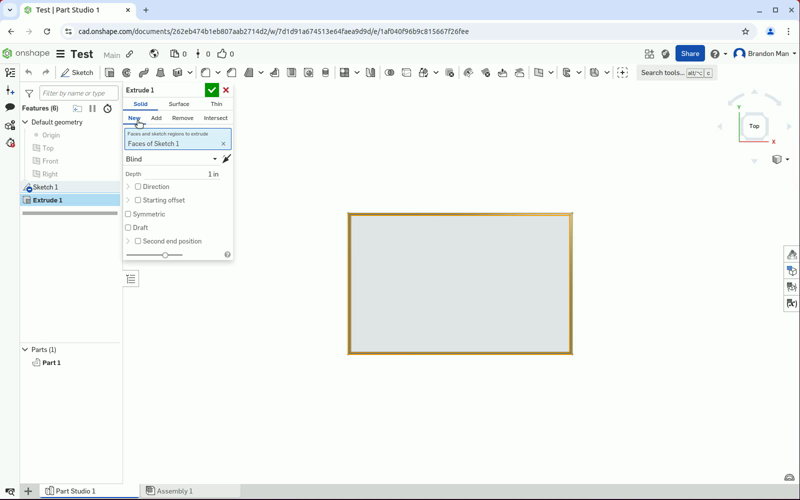
key(tab, 4)
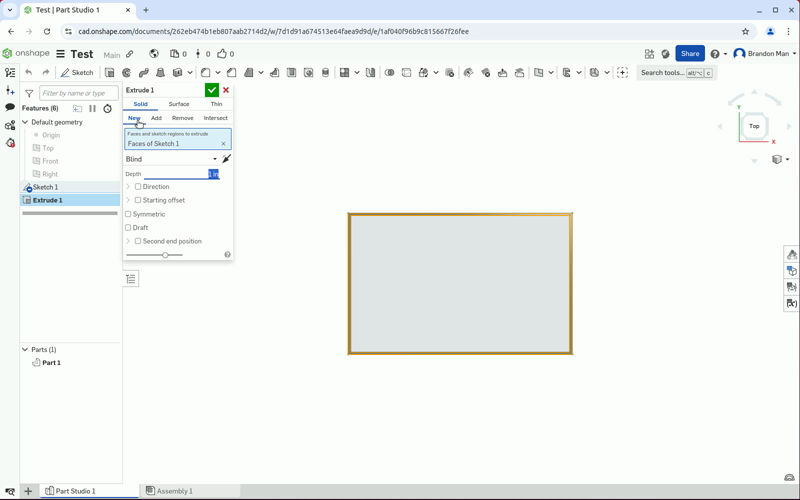
text(0.722)
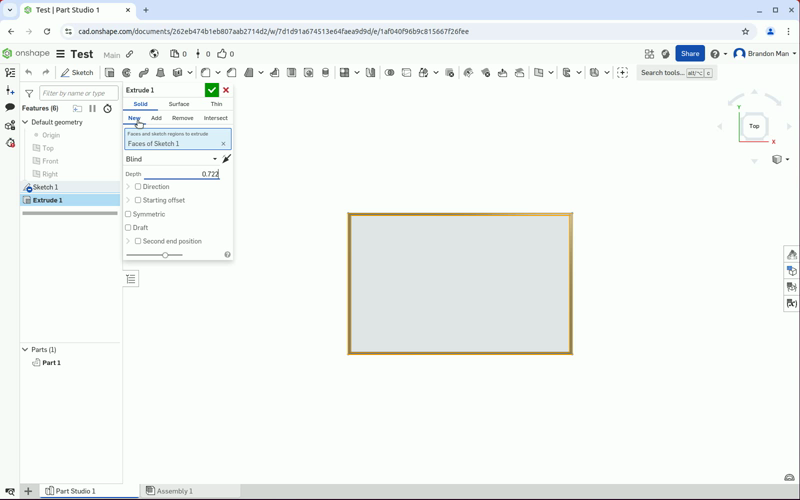
key(enter)
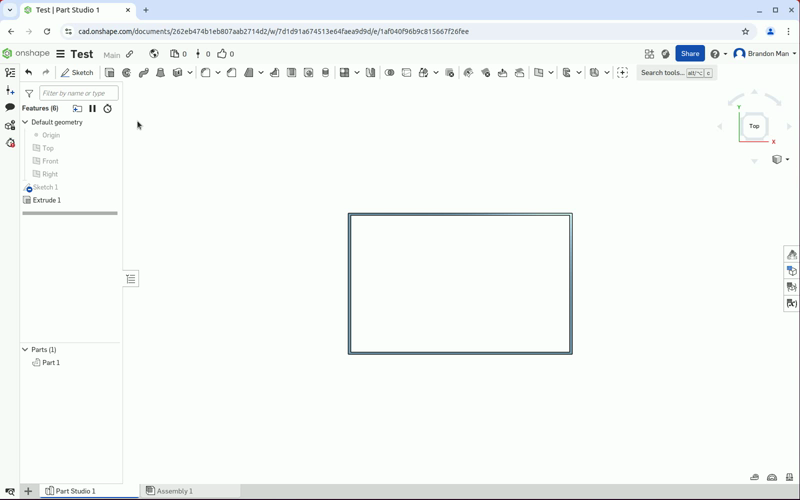
key(shift+h)
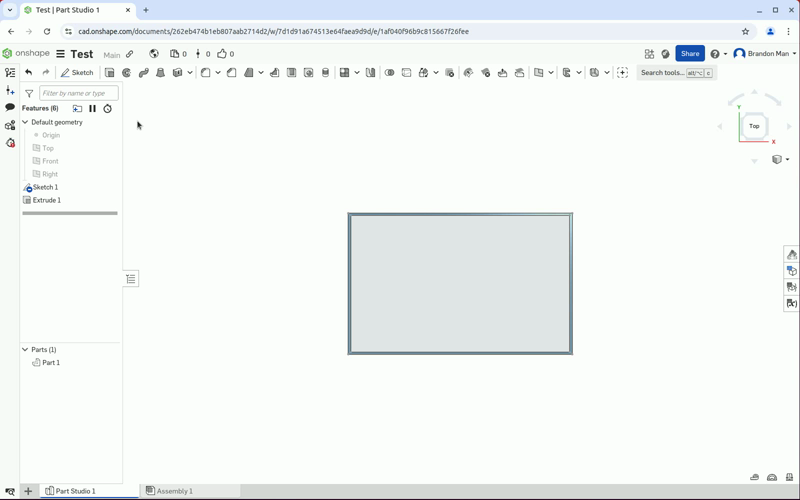
key(shift+h)
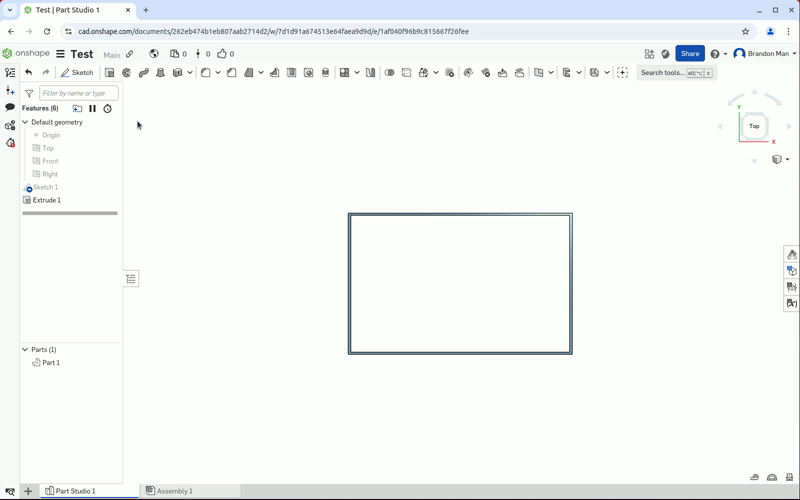
mouse_move(73, 189)
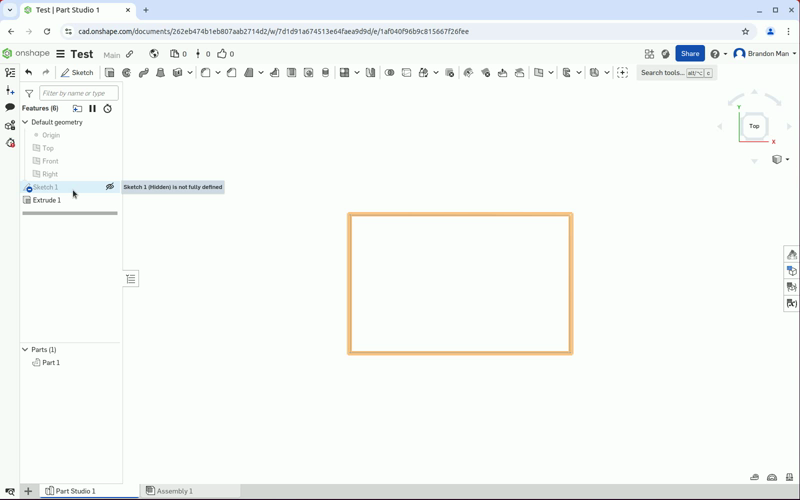
click(73, 189)
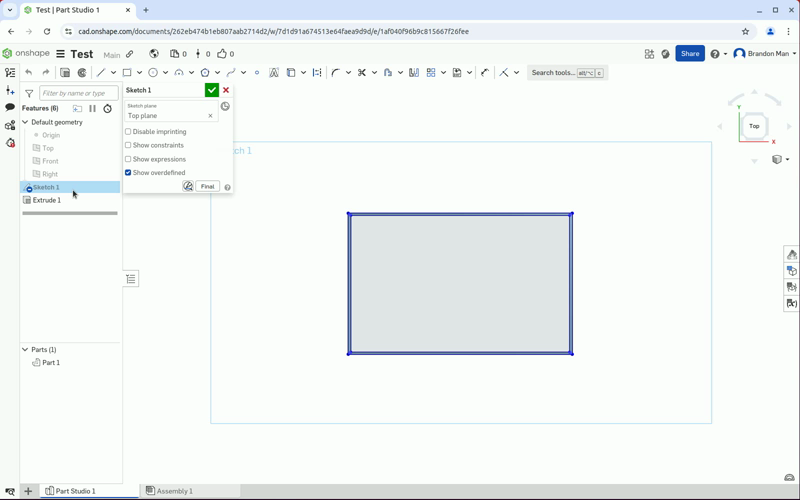
mouse_move(229, 92)
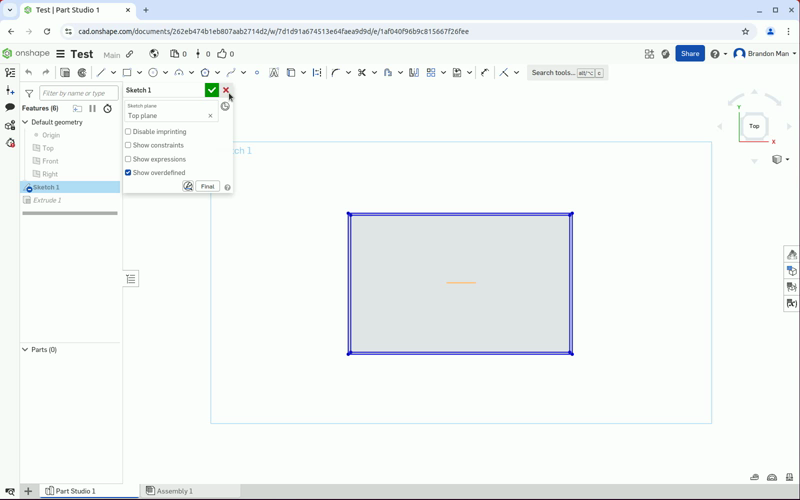
click(229, 92)
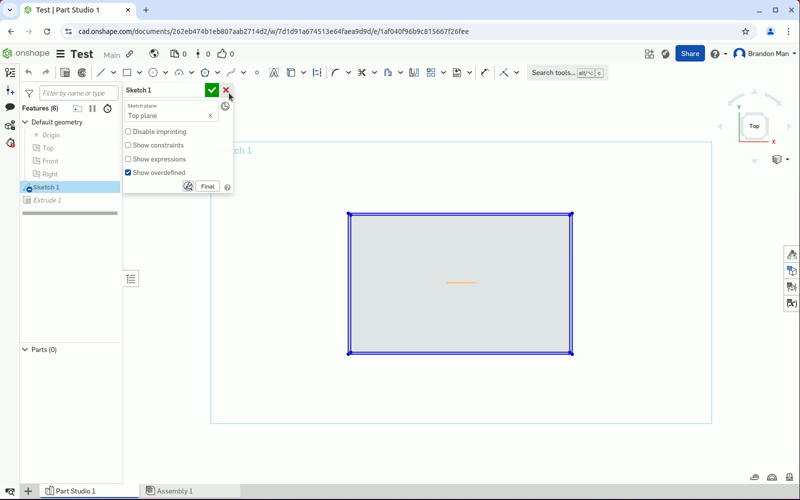
key(shift+s)
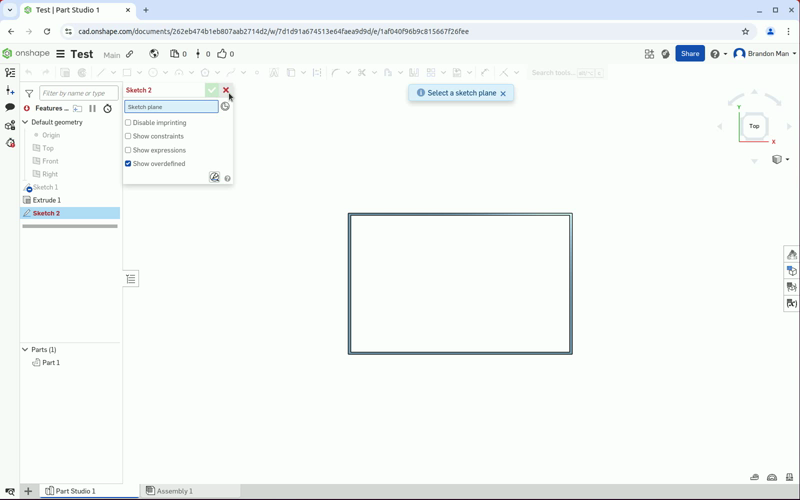
mouse_move(73, 150)
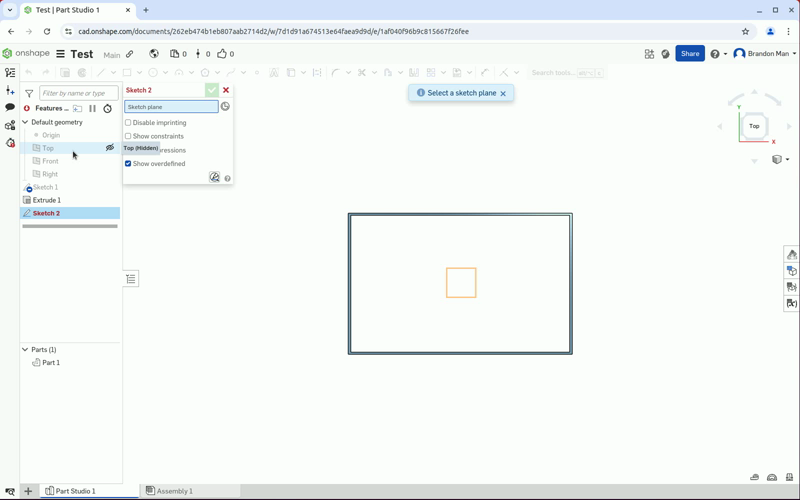
click(73, 150)
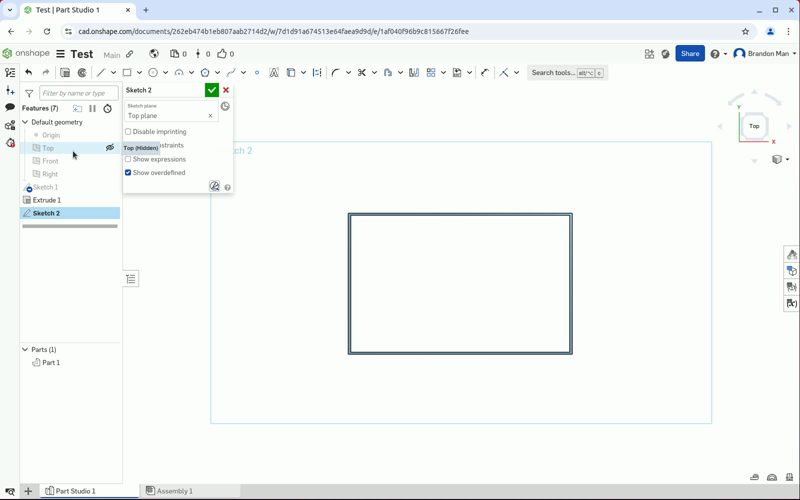
mouse_move(73, 352)
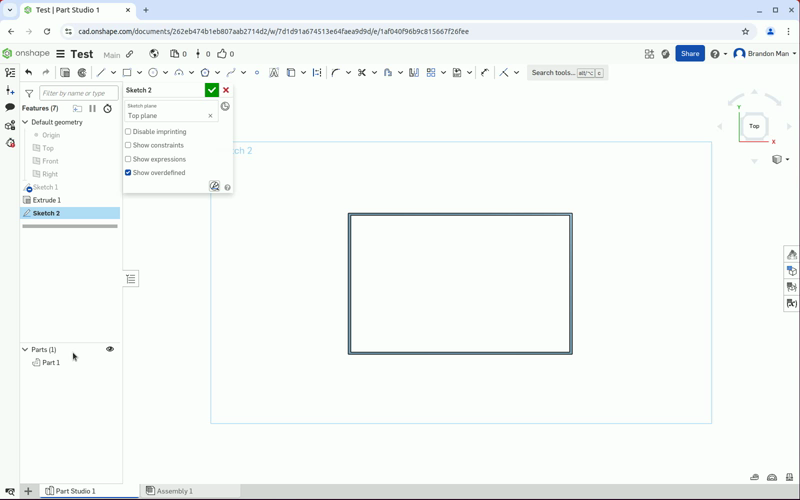
key(y)
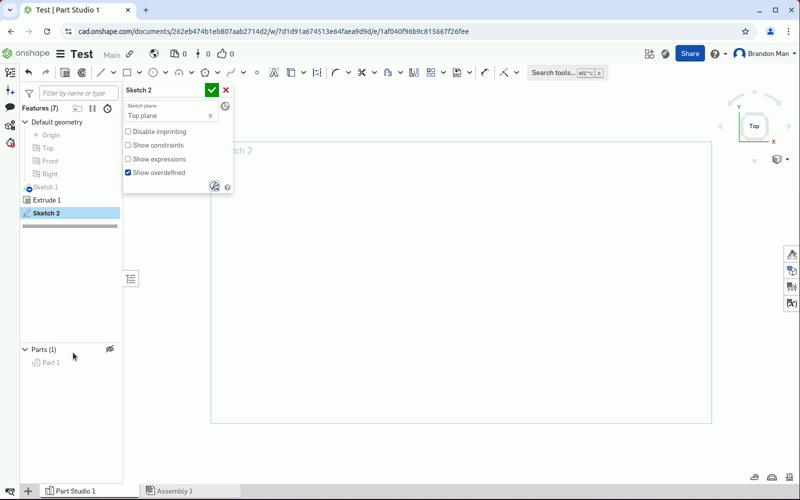
key(l)
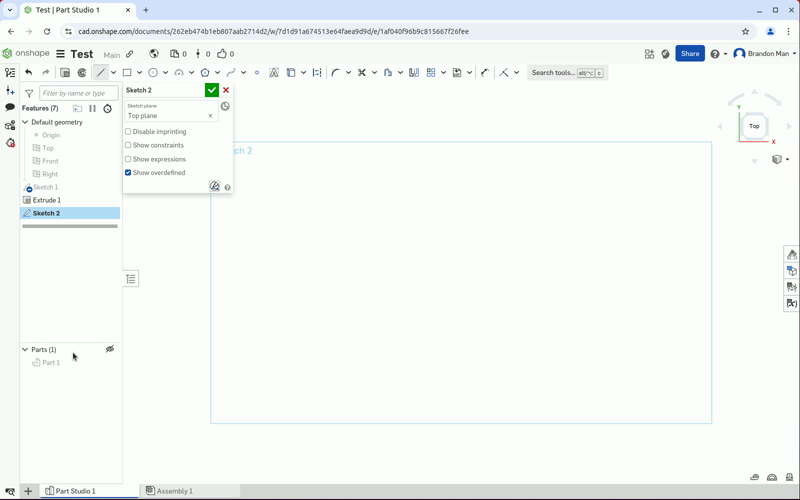
key_down(shift)
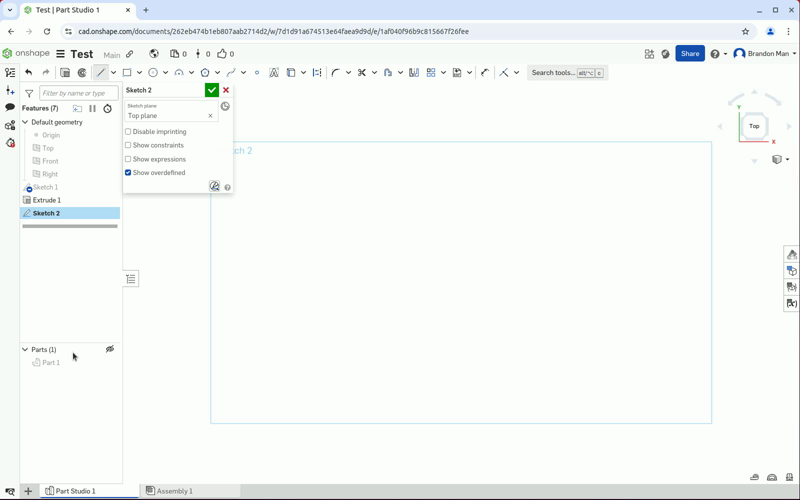
mouse_move(351, 351)
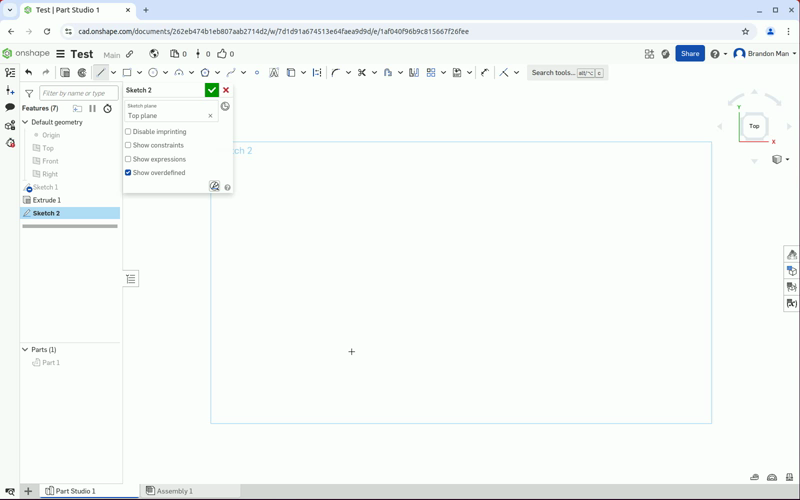
click(351, 351)
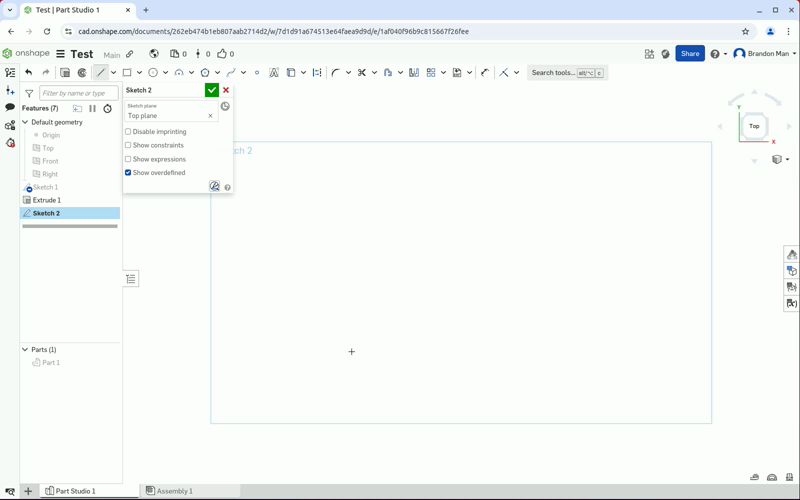
key_up(shift)
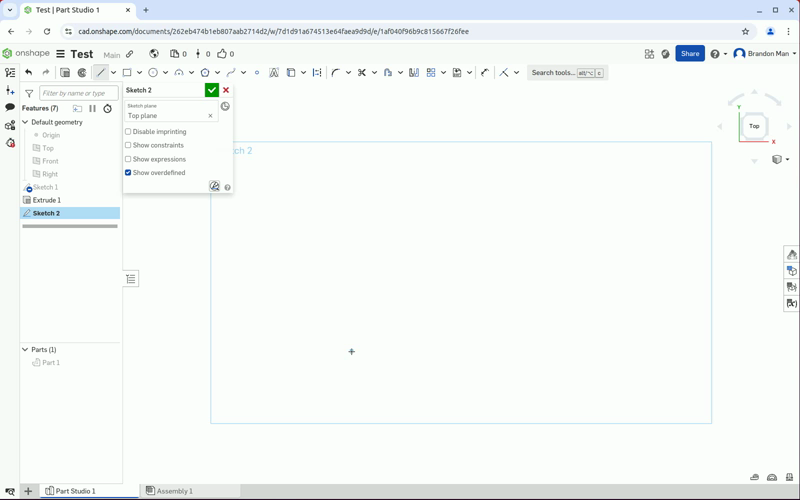
key_down(shift)
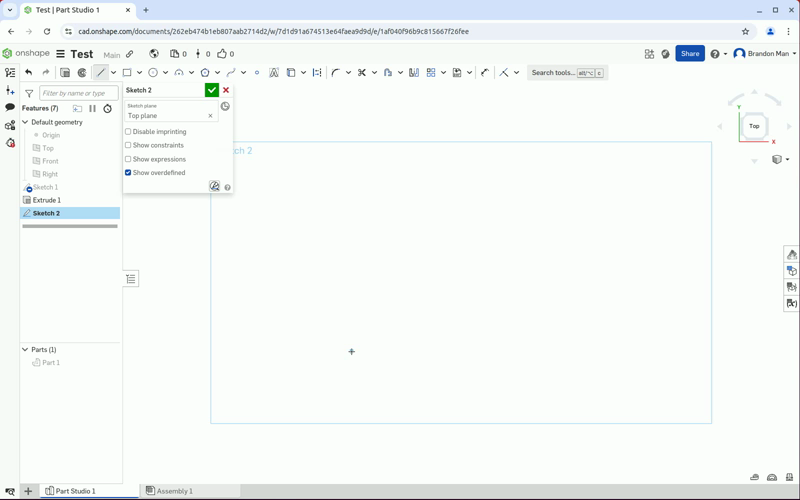
mouse_move(568, 351)
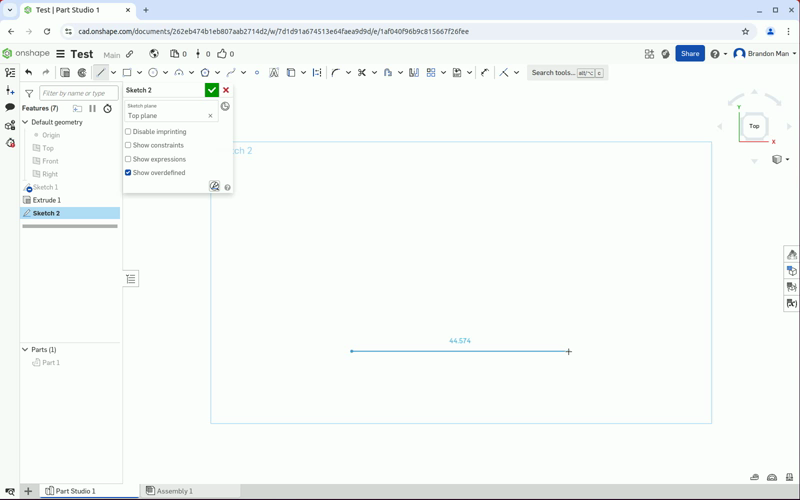
click(568, 351)
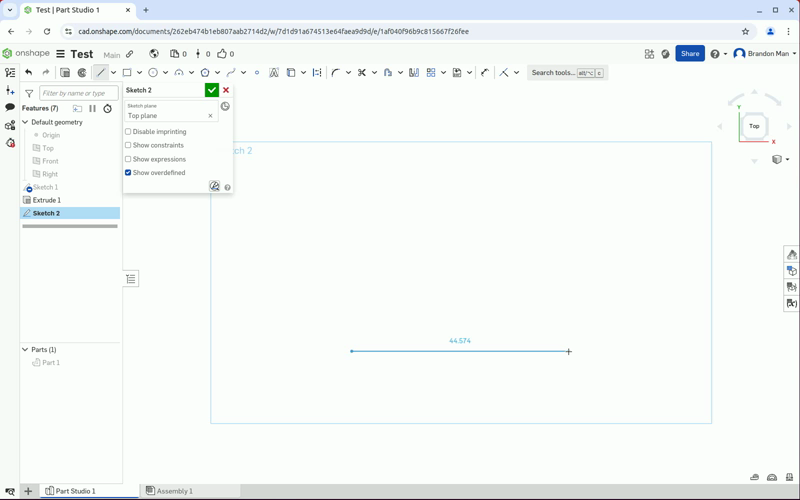
key_up(shift)
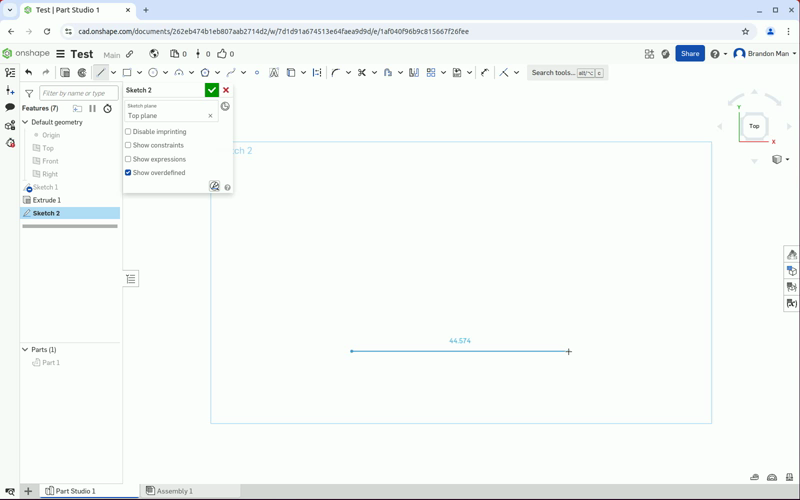
key_down(shift)
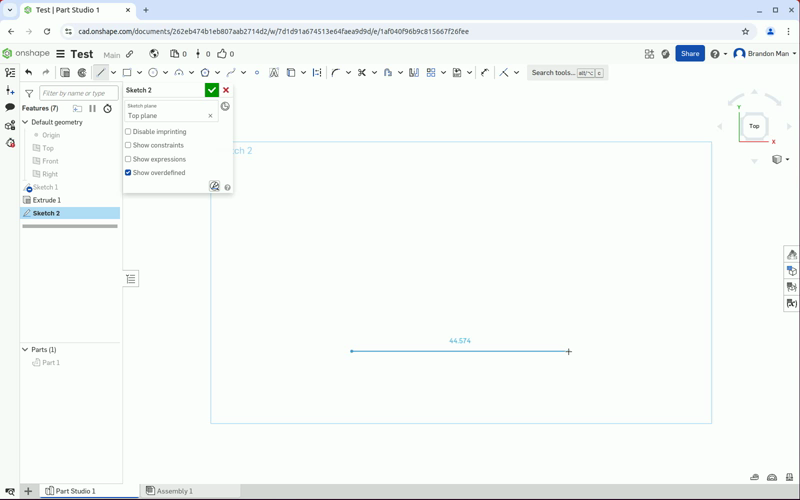
mouse_move(568, 216)
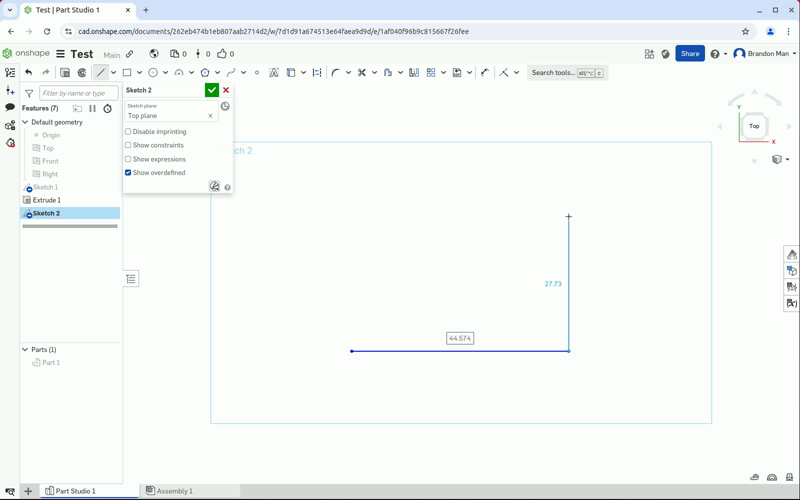
click(568, 216)
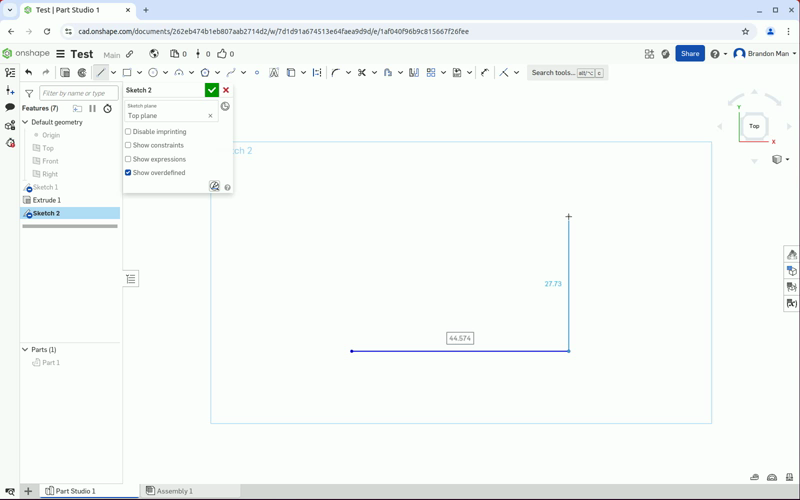
key_up(shift)
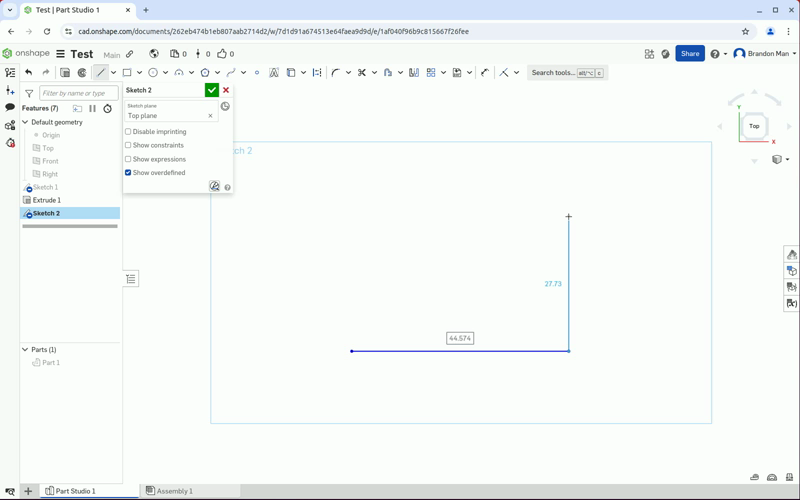
key_down(shift)
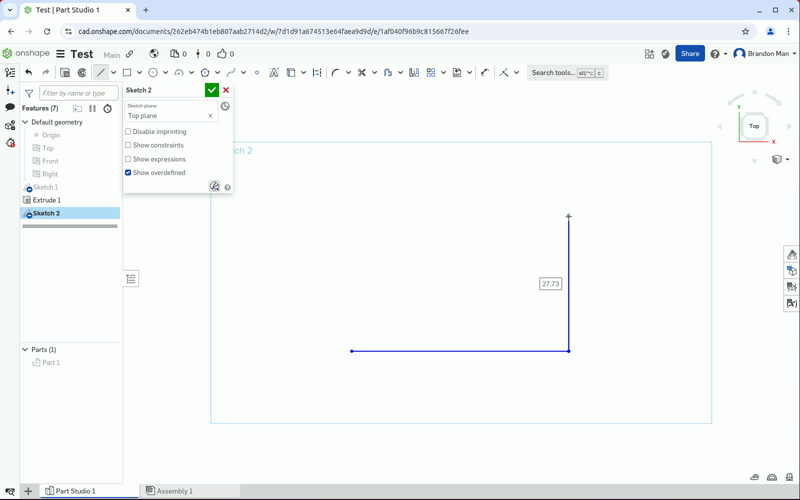
mouse_move(351, 216)
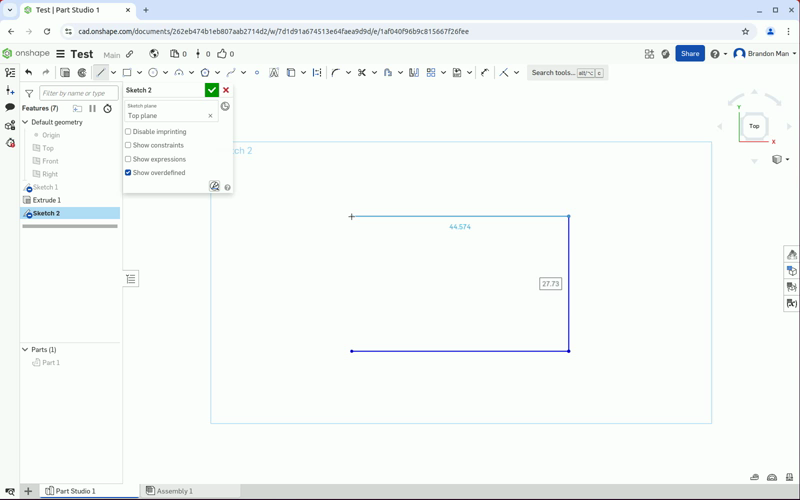
click(351, 216)
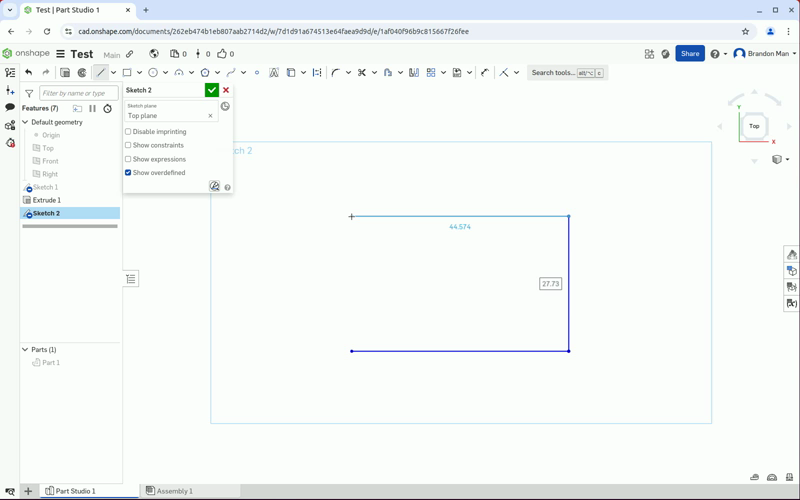
key_up(shift)
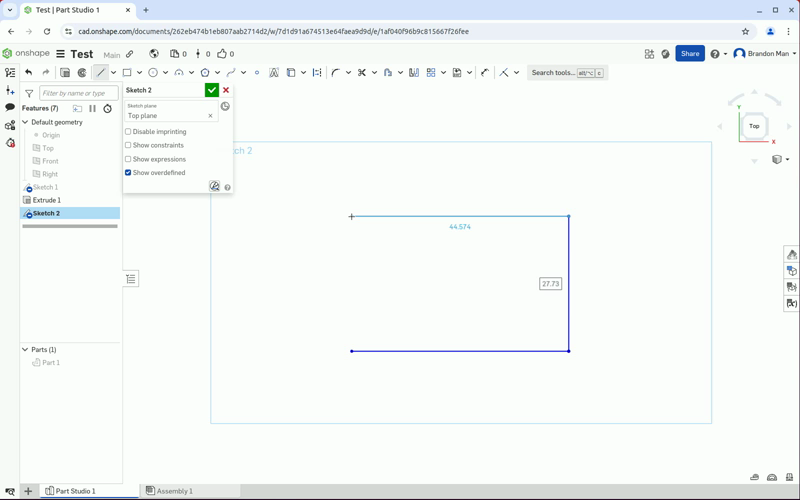
key_down(shift)
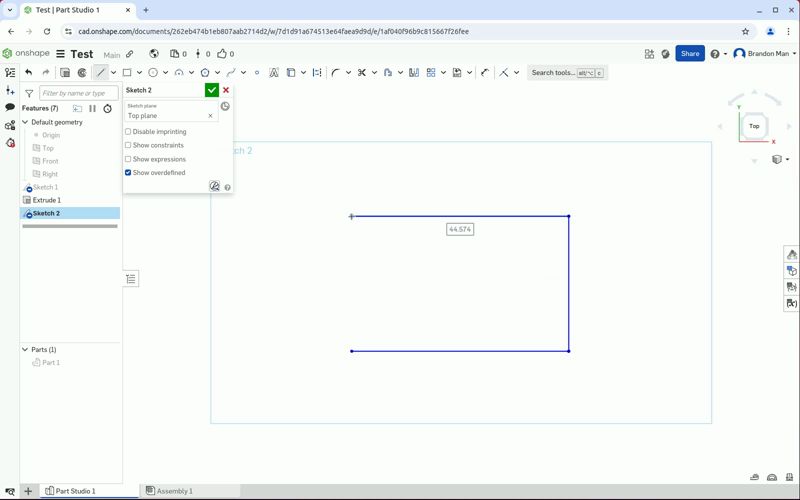
mouse_move(351, 351)
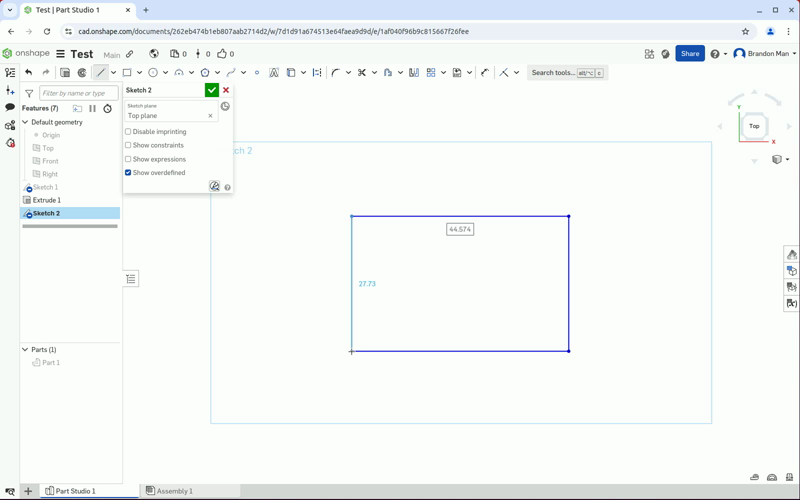
key_up(shift)
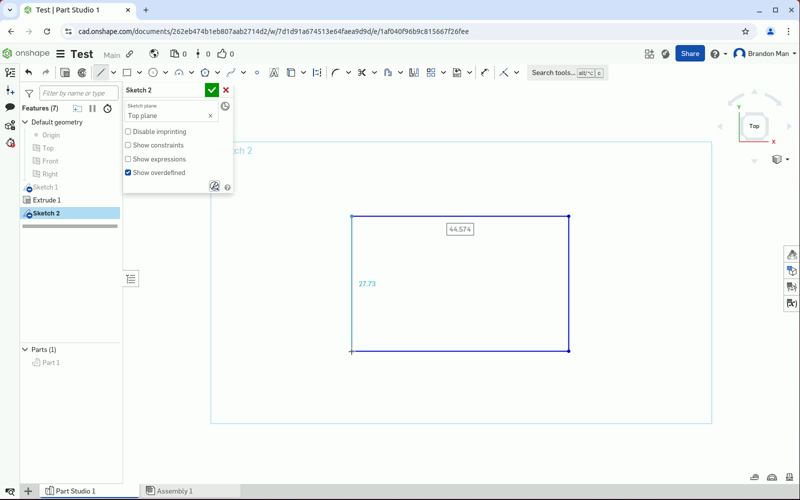
click(351, 351)
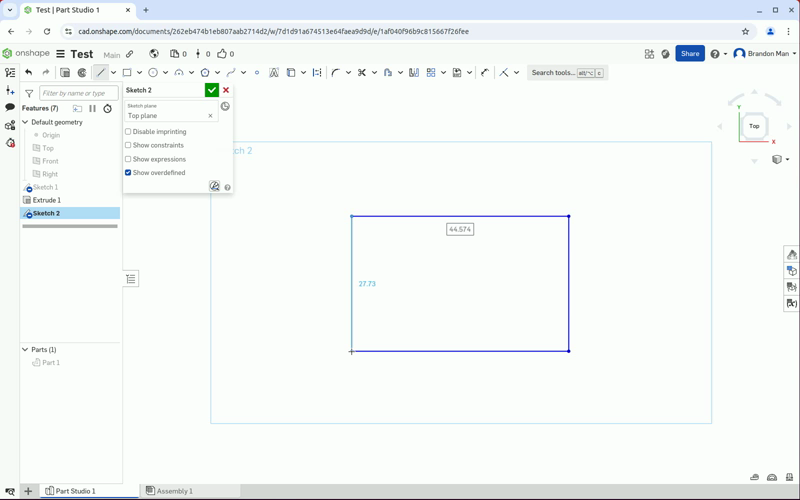
key(esc)
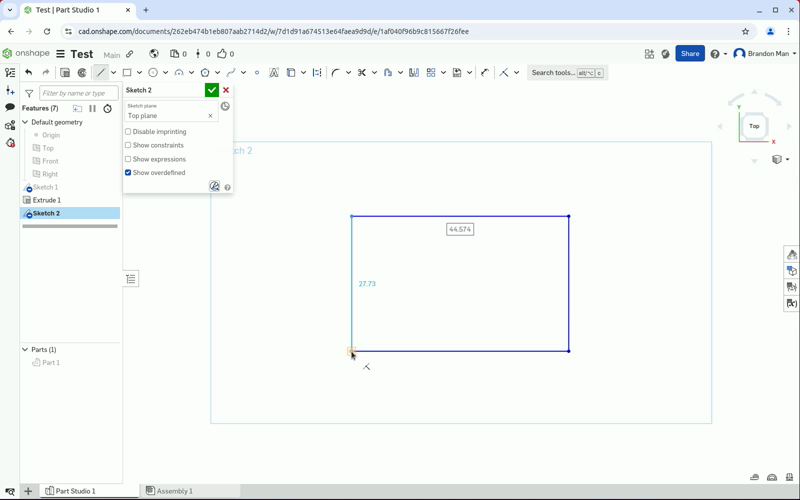
mouse_move(390, 287)
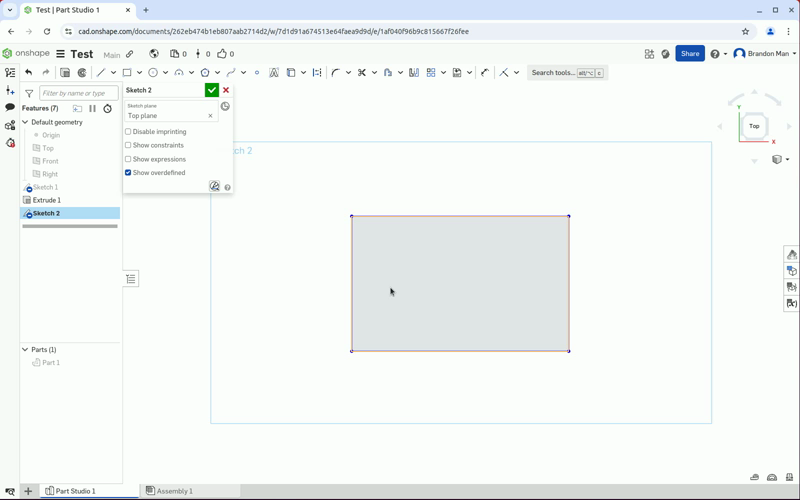
click(390, 287)
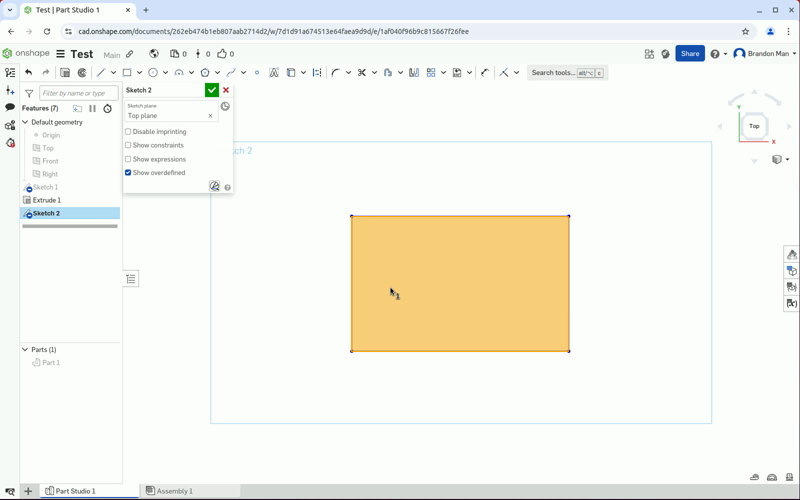
mouse_move(73, 352)
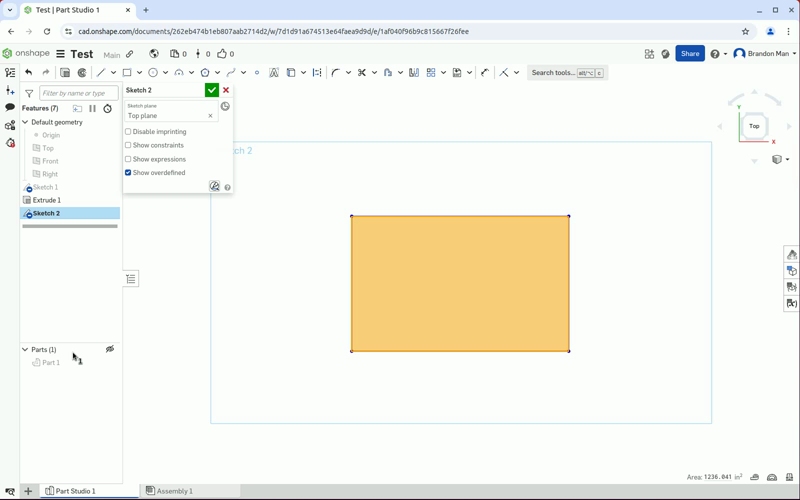
key(shift+y)
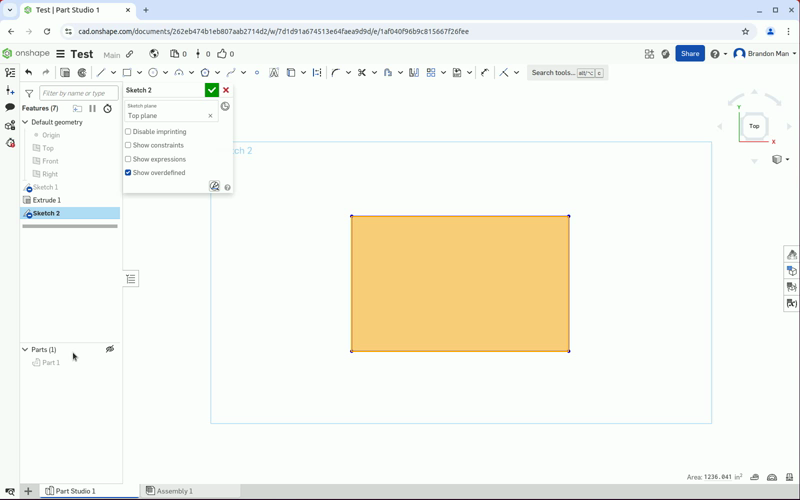
key(shift+e)
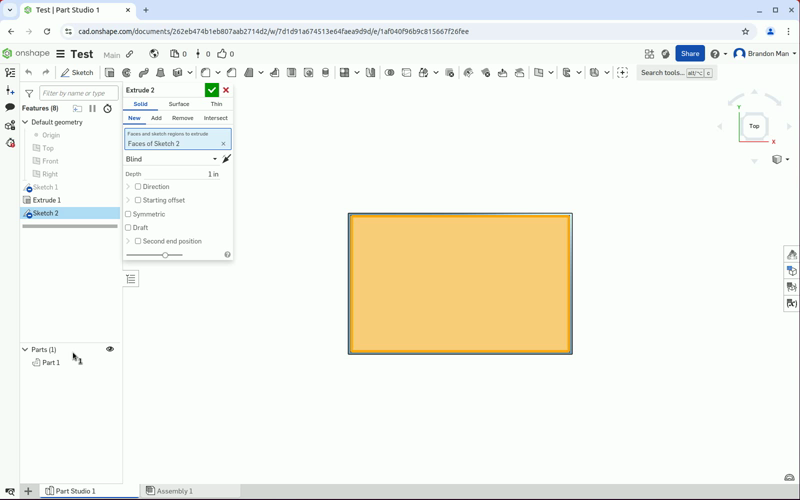
mouse_move(143, 106)
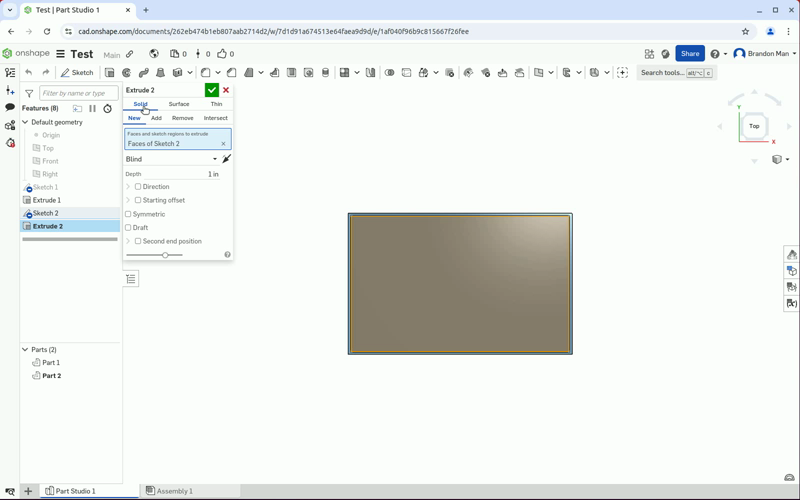
click(143, 106)
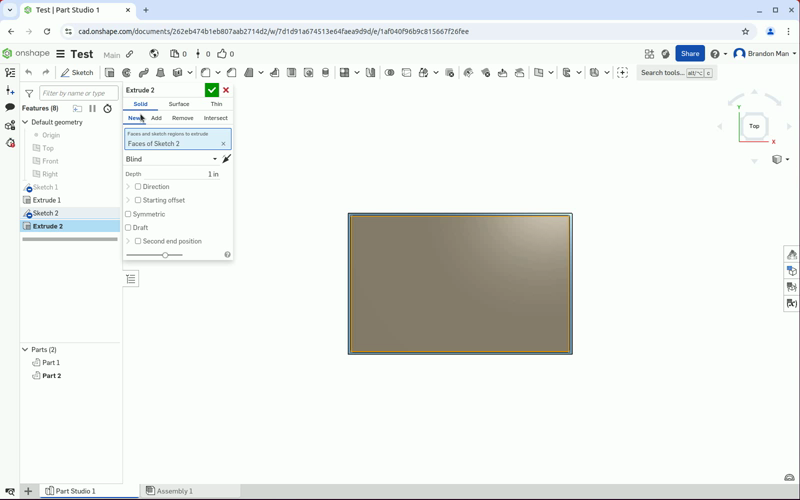
mouse_move(137, 120)
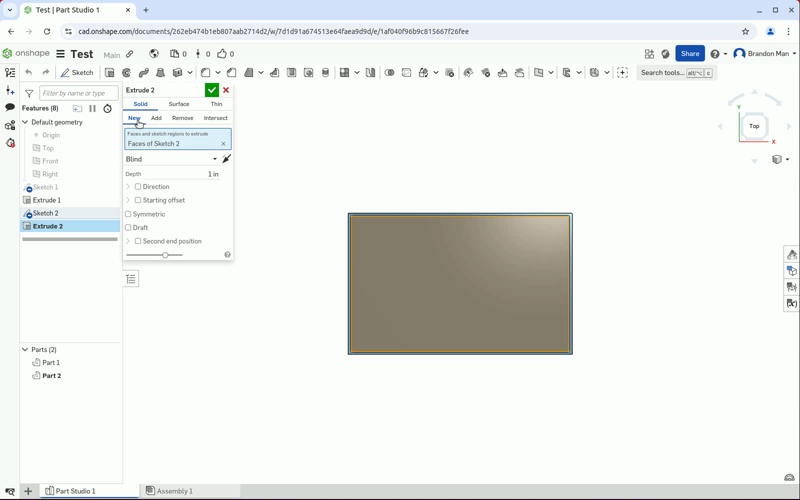
click(137, 120)
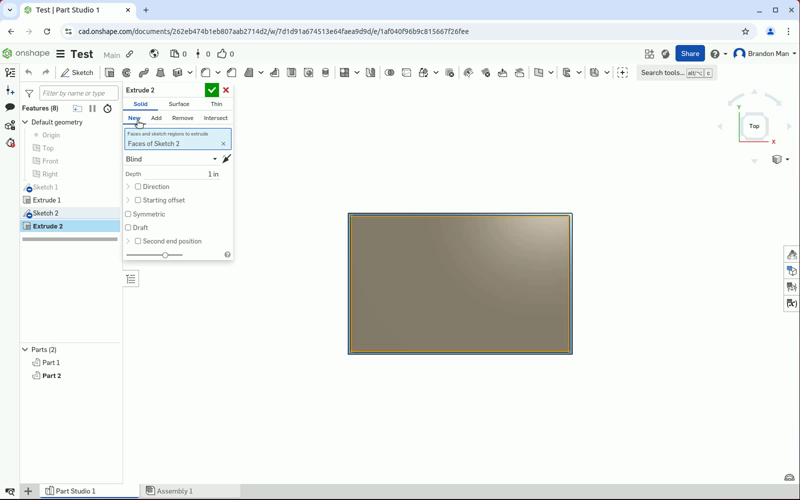
key(tab, 4)
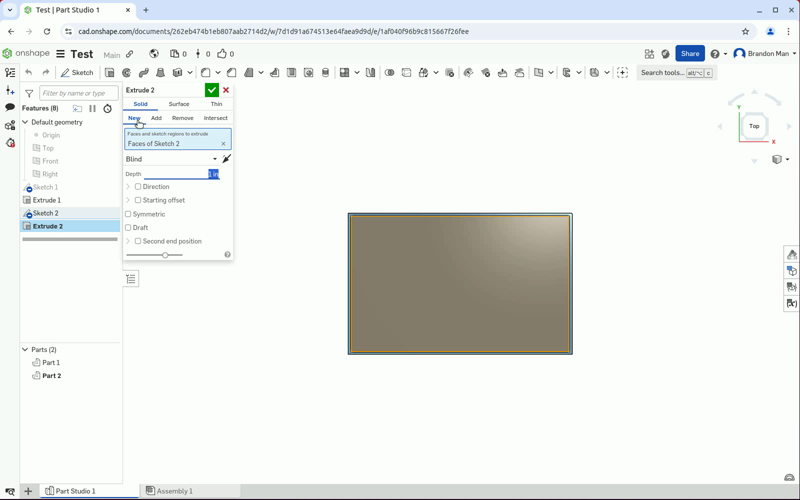
text(0.722)
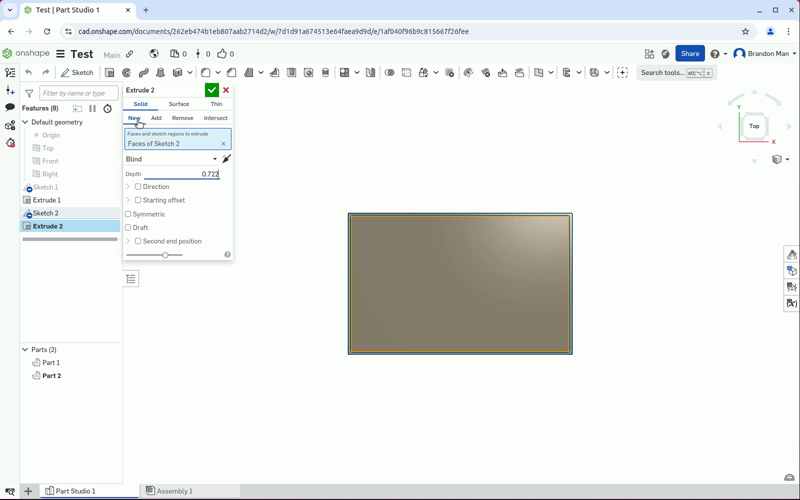
key(enter)
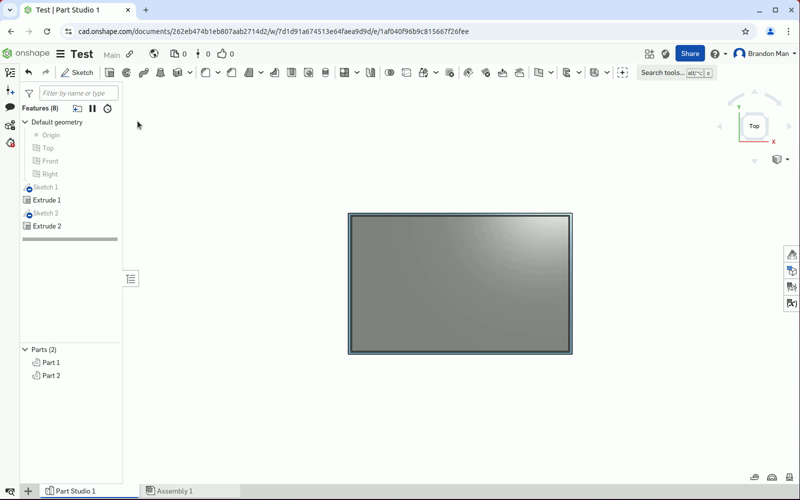
key(shift+h)
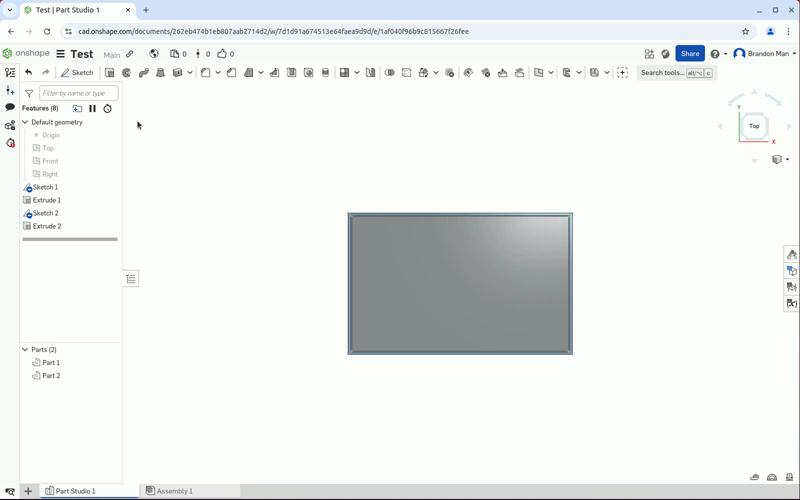
key(shift+h)
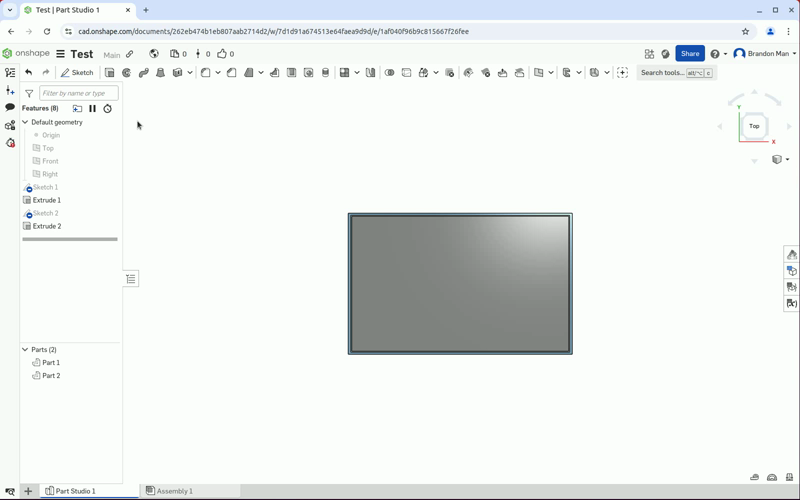
mouse_move(73, 189)
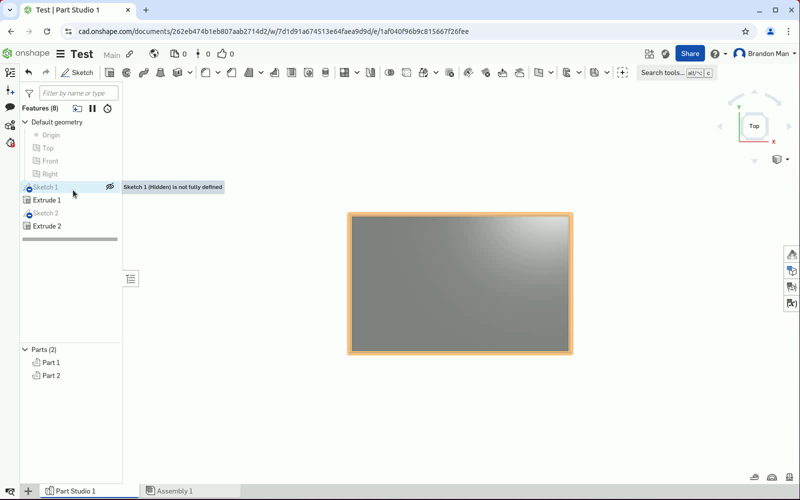
click(73, 189)
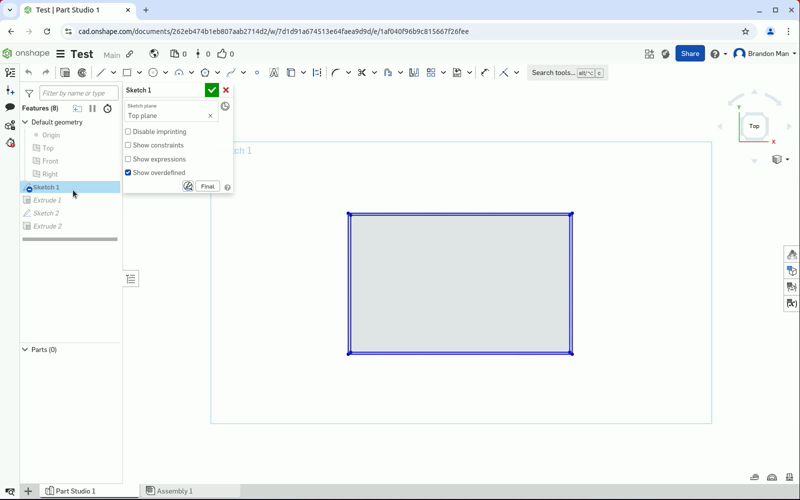
mouse_move(229, 92)
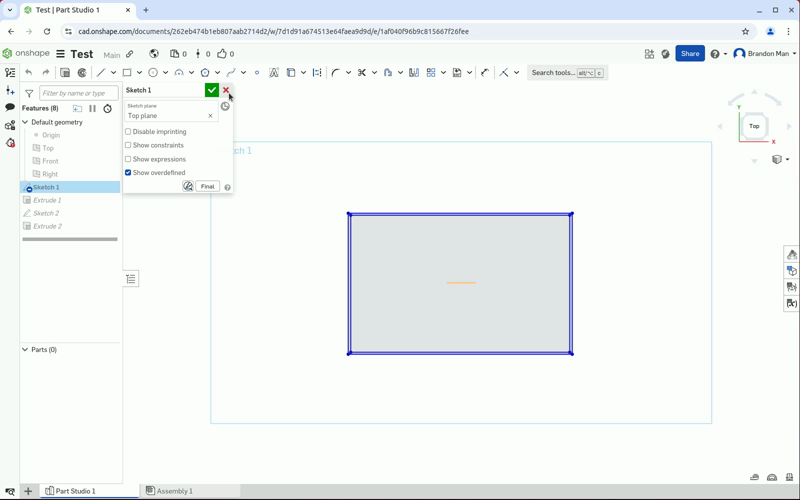
click(229, 92)
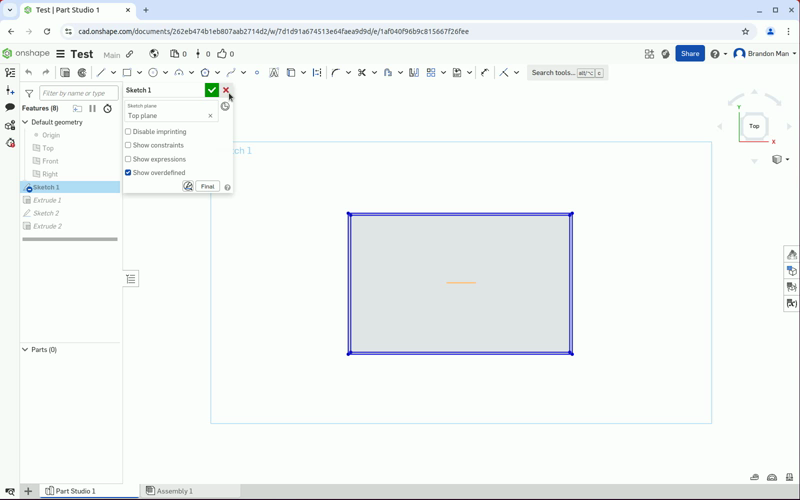
key(shift+s)
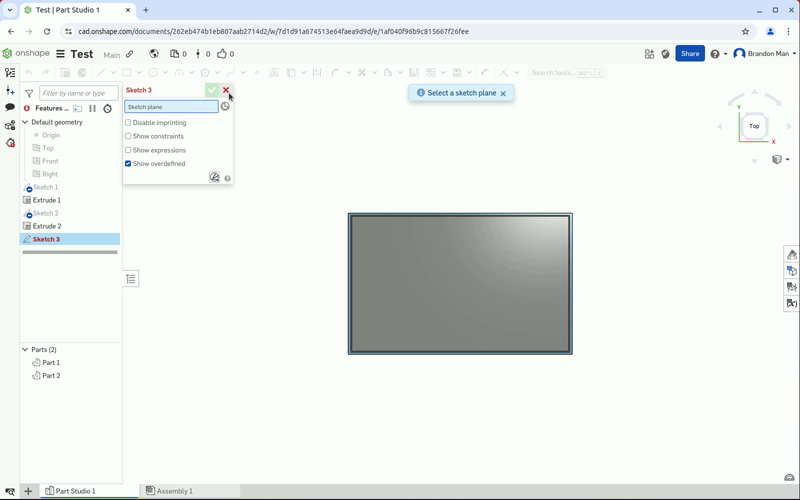
mouse_move(73, 150)
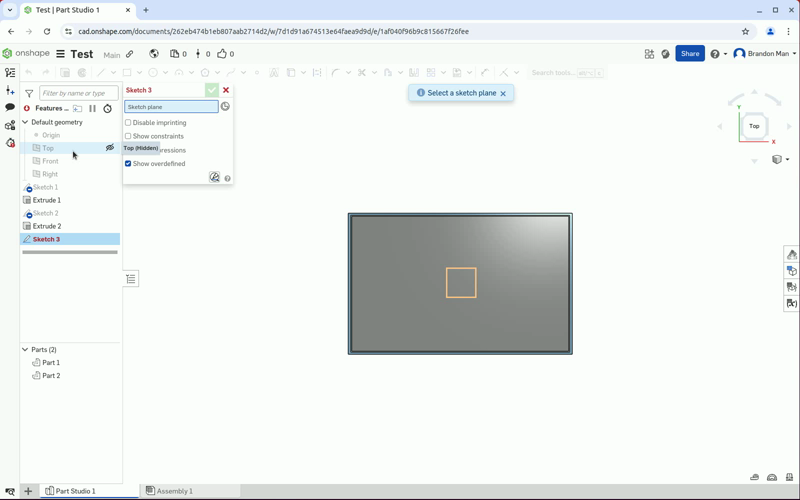
click(73, 150)
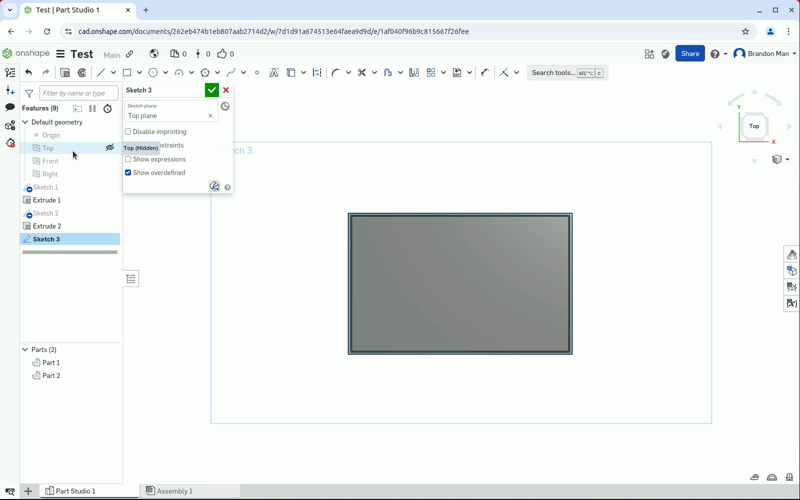
mouse_move(73, 352)
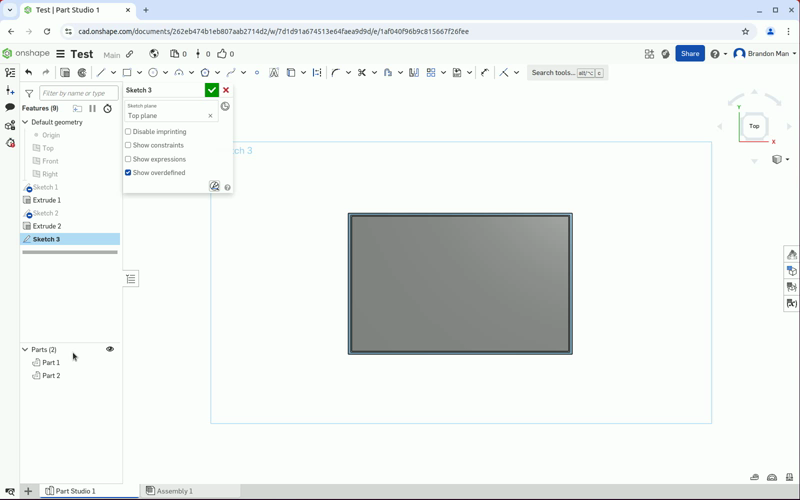
key(y)
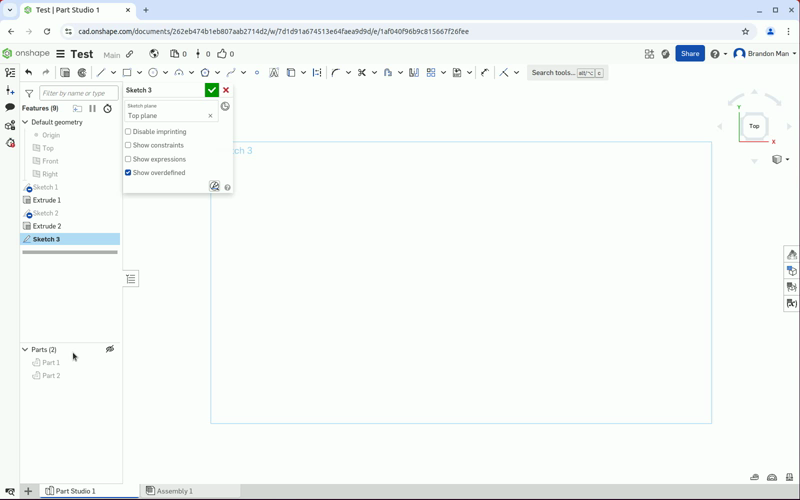
key(l)
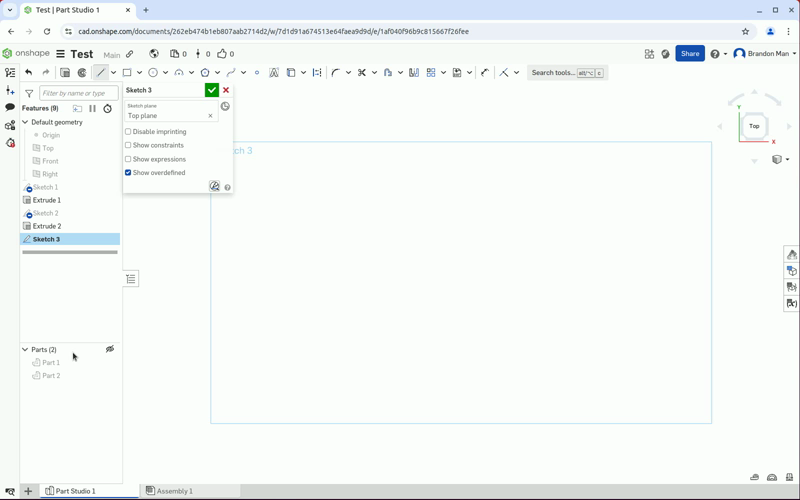
key_down(shift)
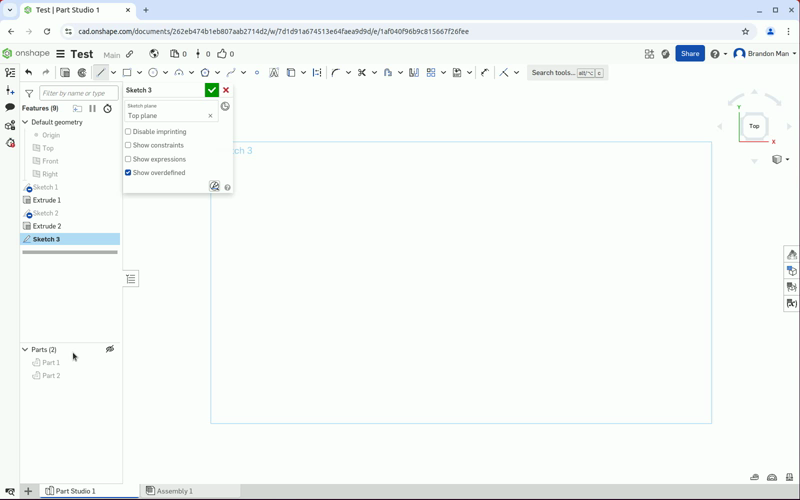
mouse_move(348, 354)
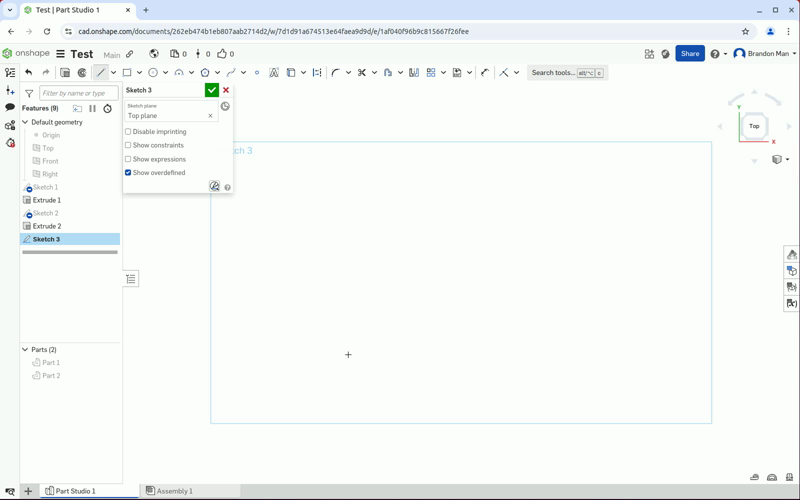
click(348, 354)
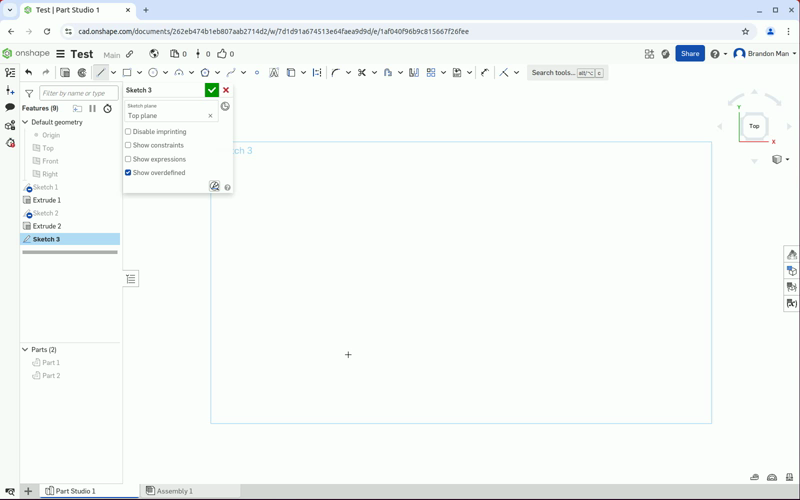
key_up(shift)
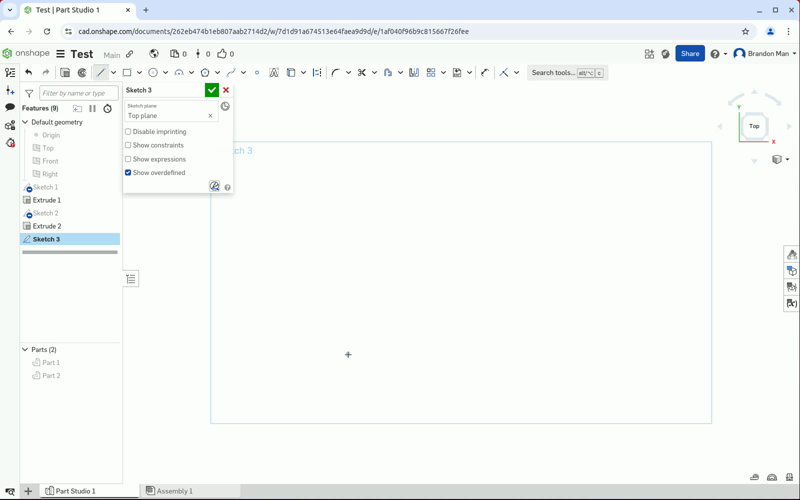
key_down(shift)
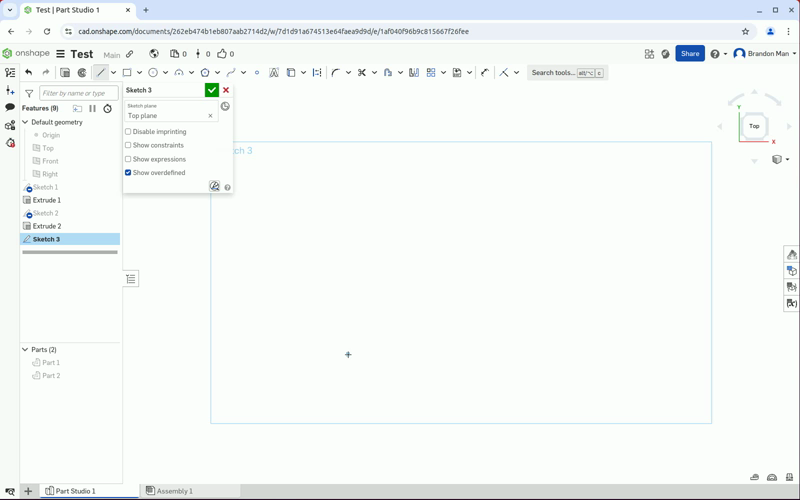
mouse_move(572, 354)
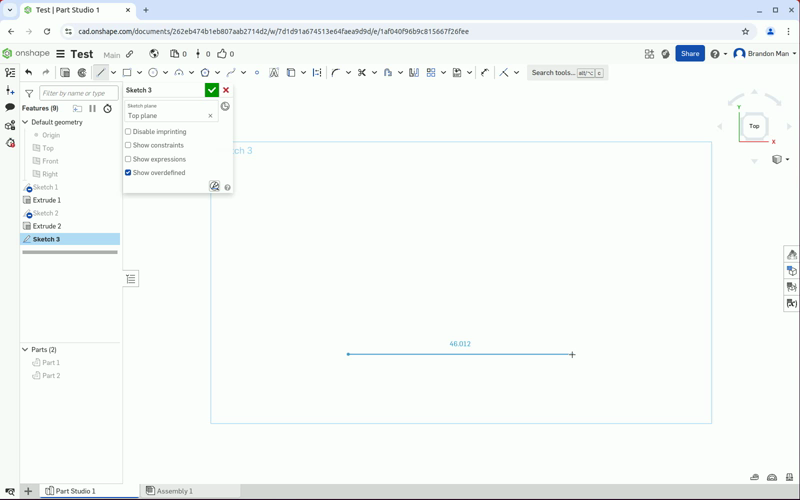
click(572, 354)
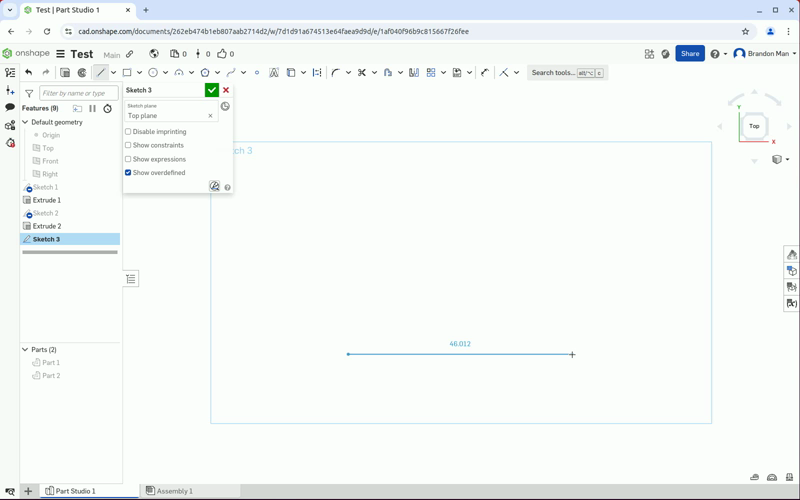
key_up(shift)
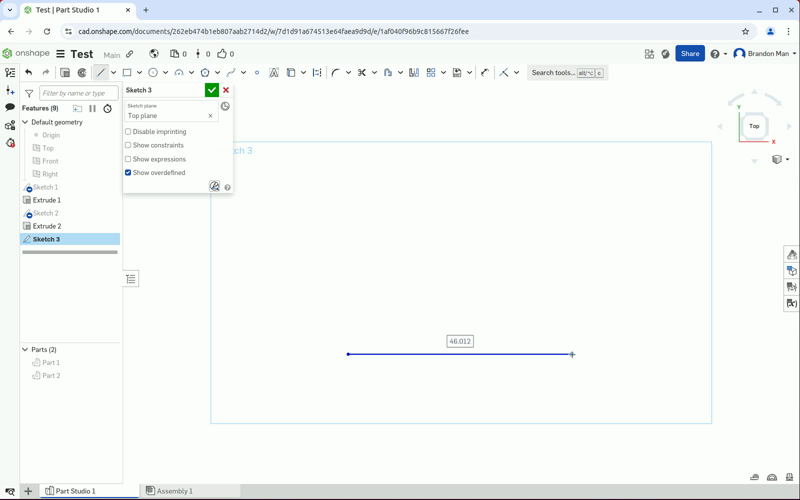
key_down(shift)
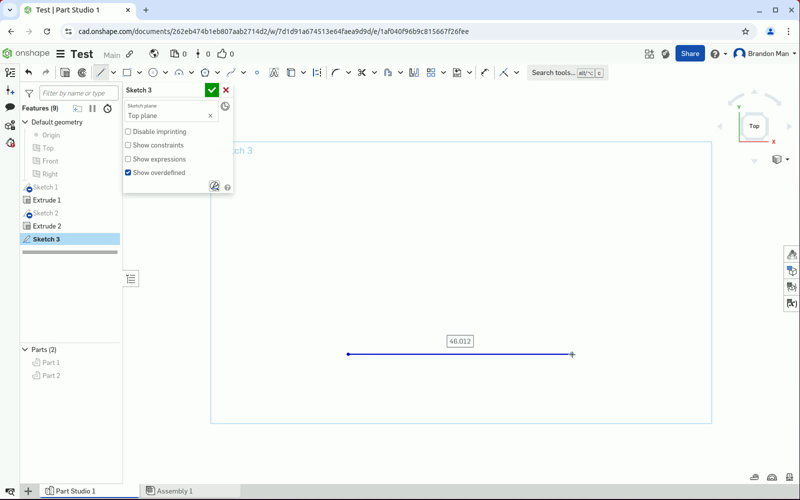
mouse_move(572, 213)
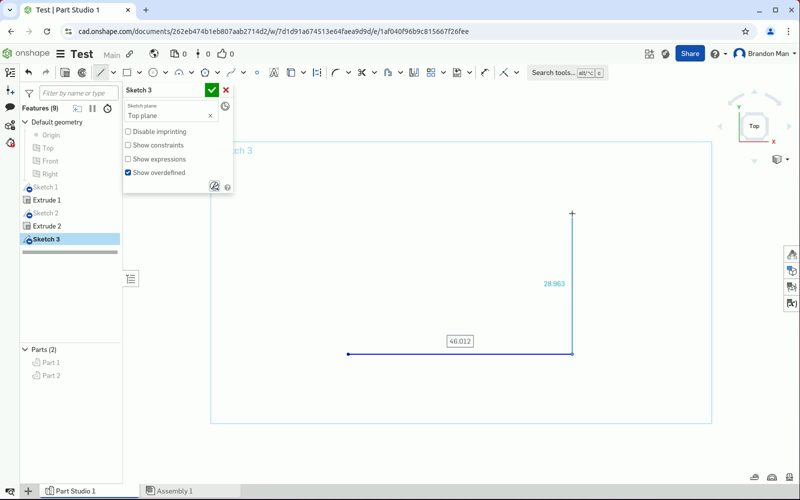
click(572, 213)
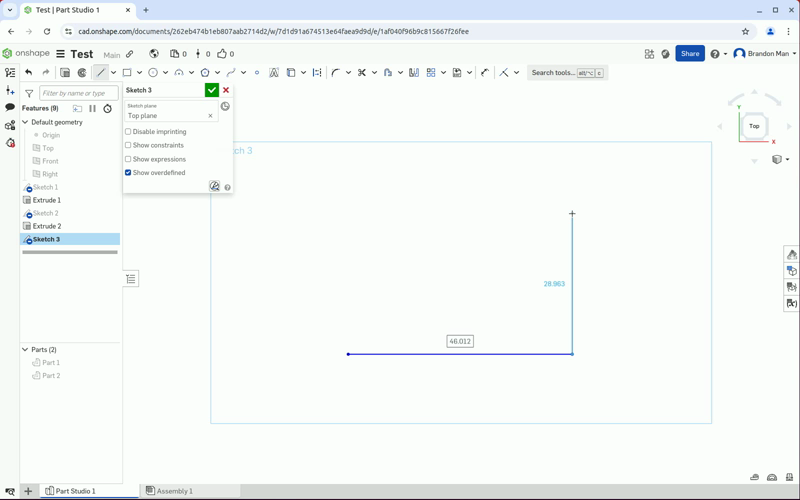
key_up(shift)
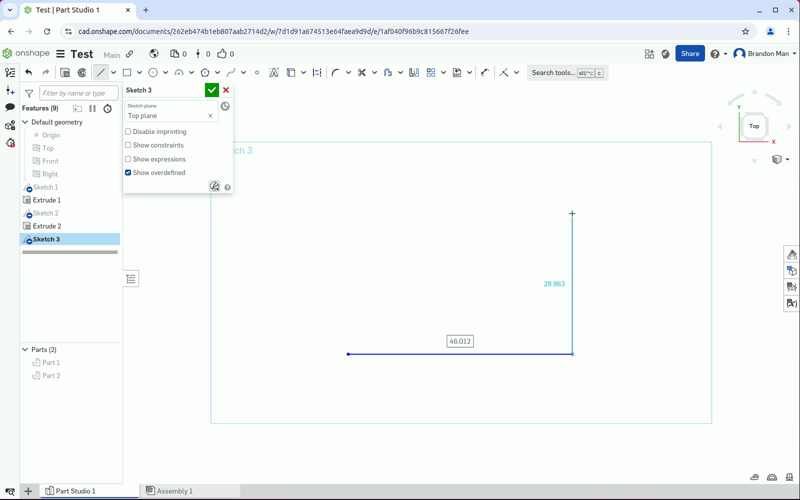
key_down(shift)
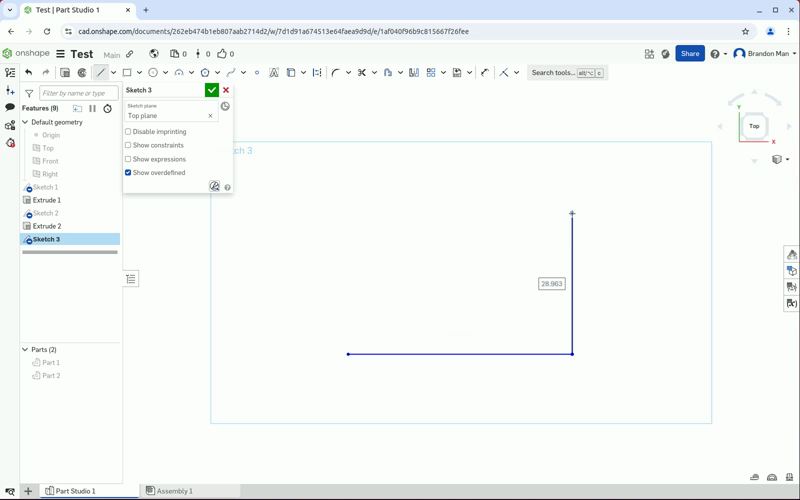
mouse_move(348, 213)
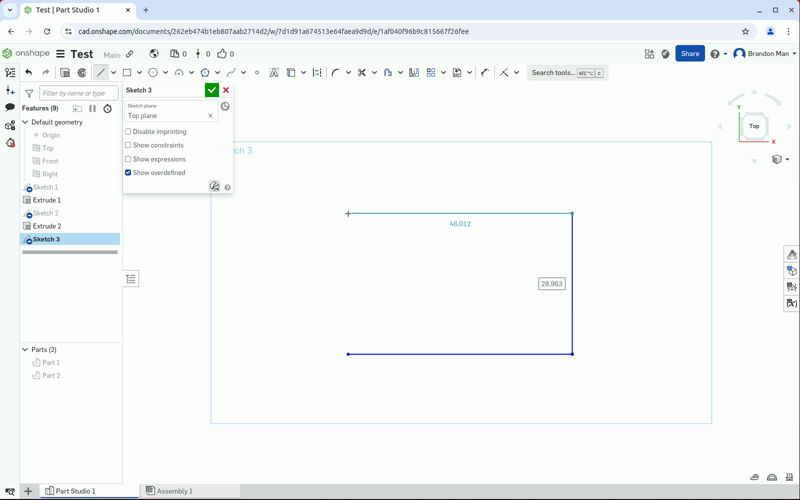
click(348, 213)
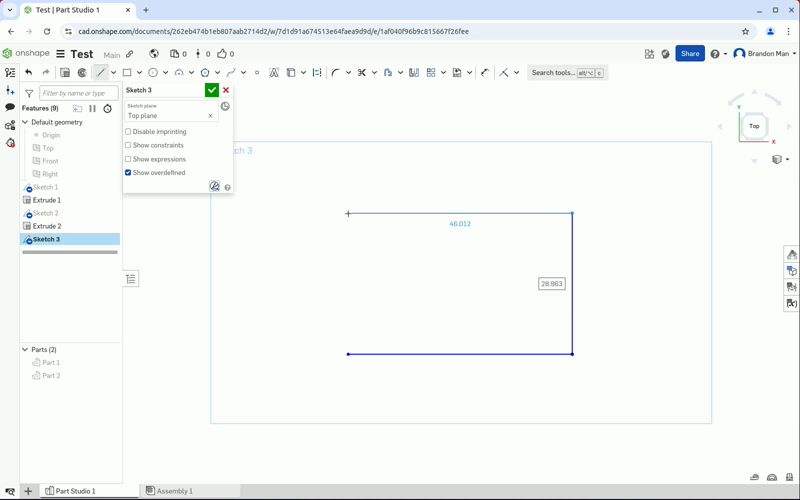
key_up(shift)
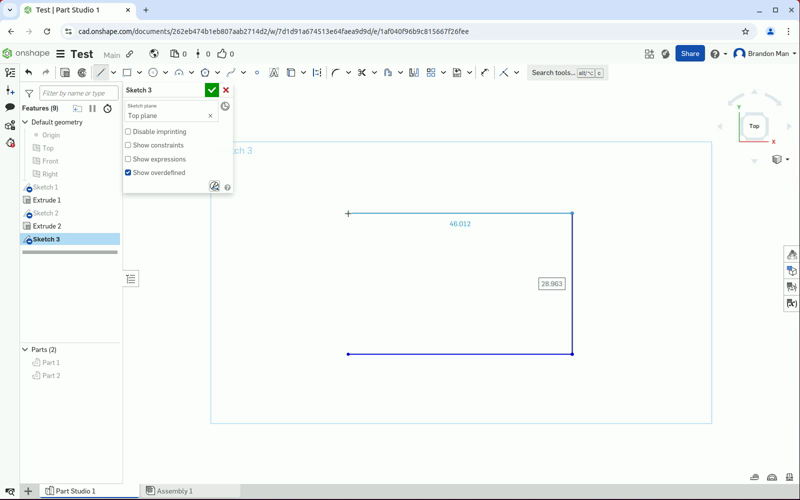
key_down(shift)
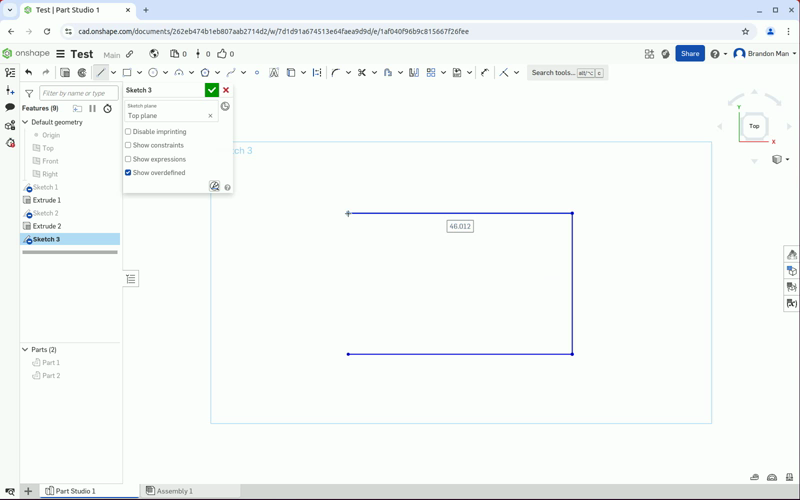
mouse_move(348, 354)
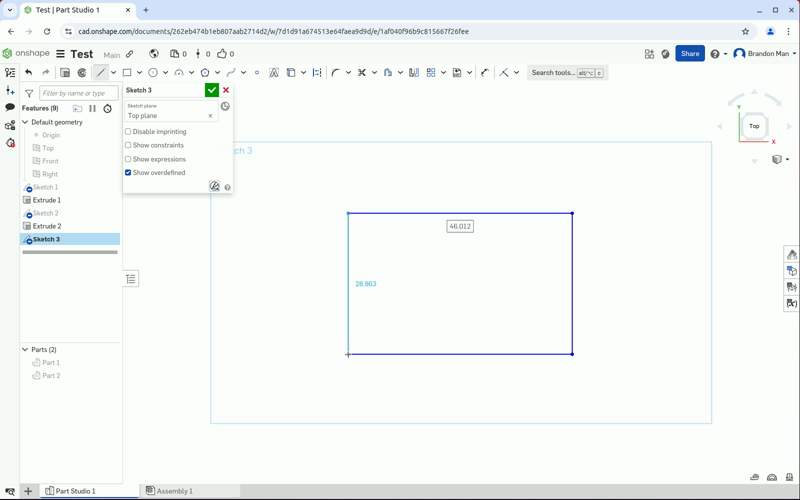
key_up(shift)
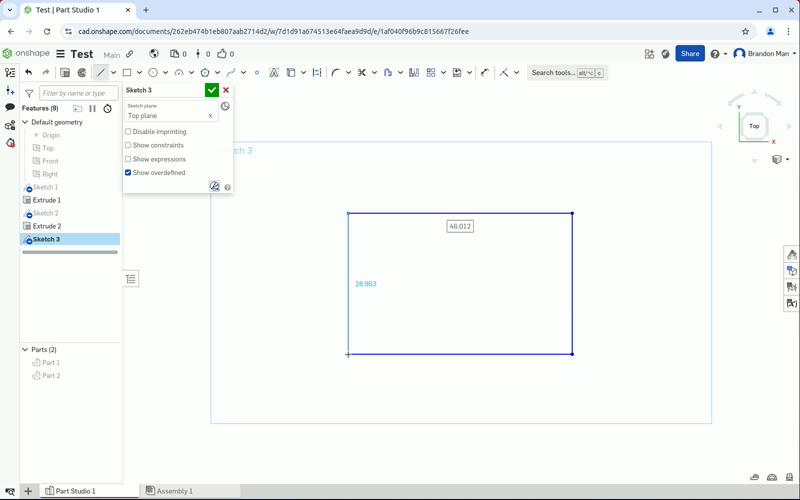
click(348, 354)
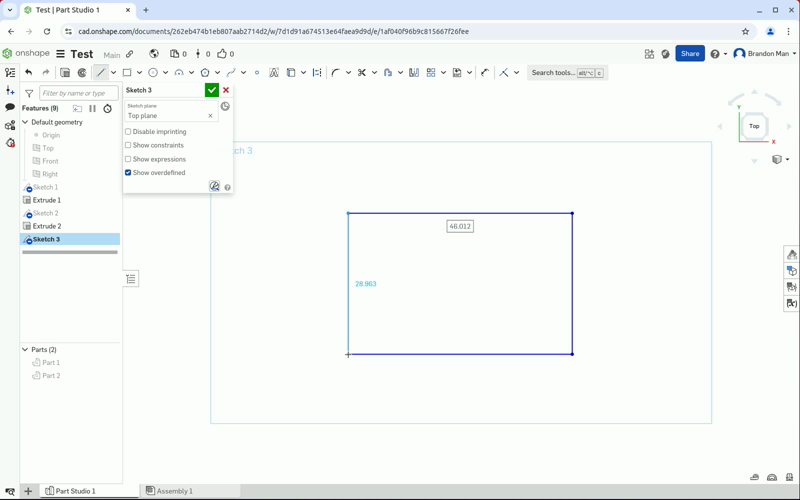
key(esc)
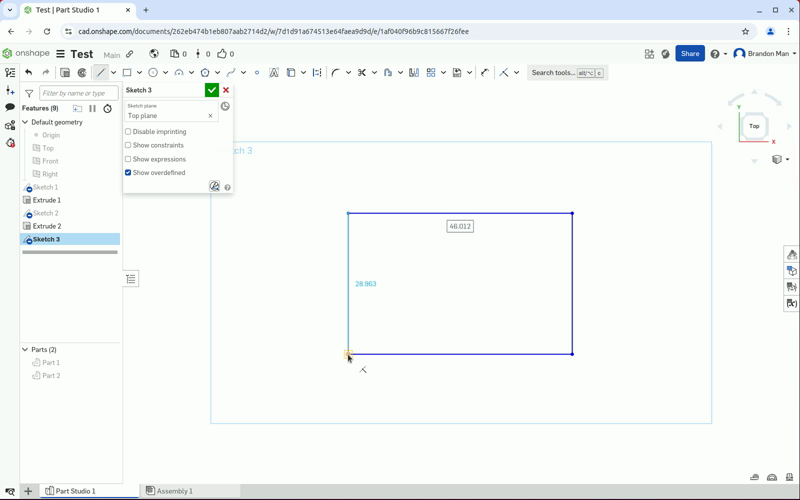
key(l)
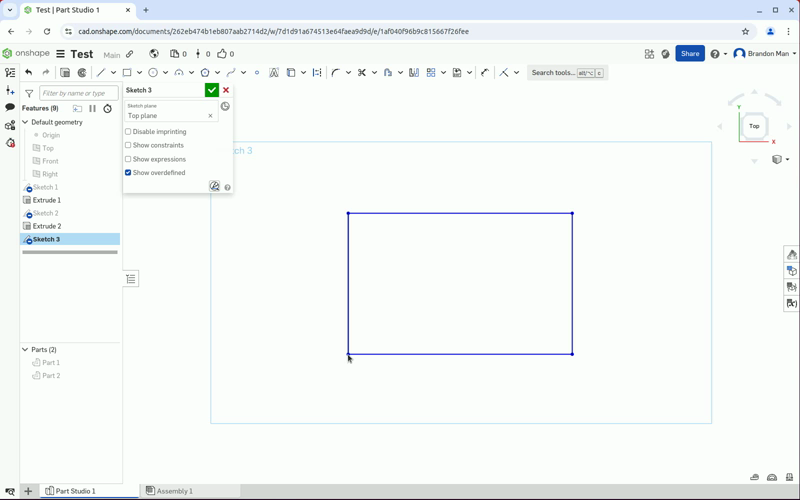
key_down(shift)
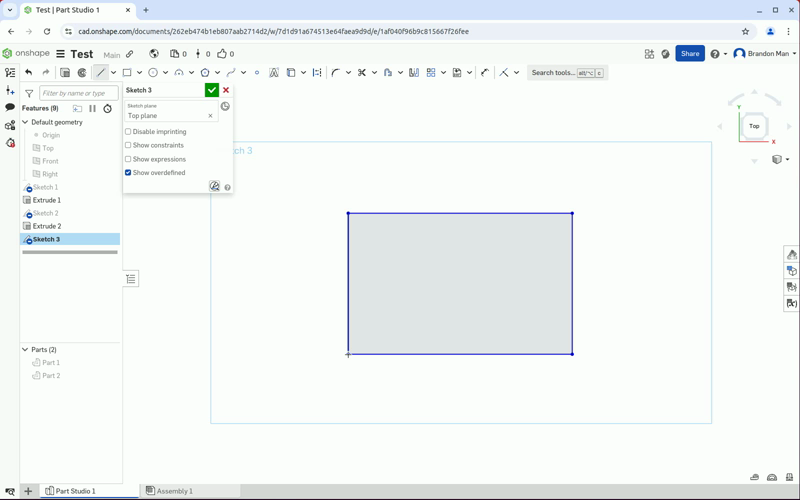
mouse_move(350, 352)
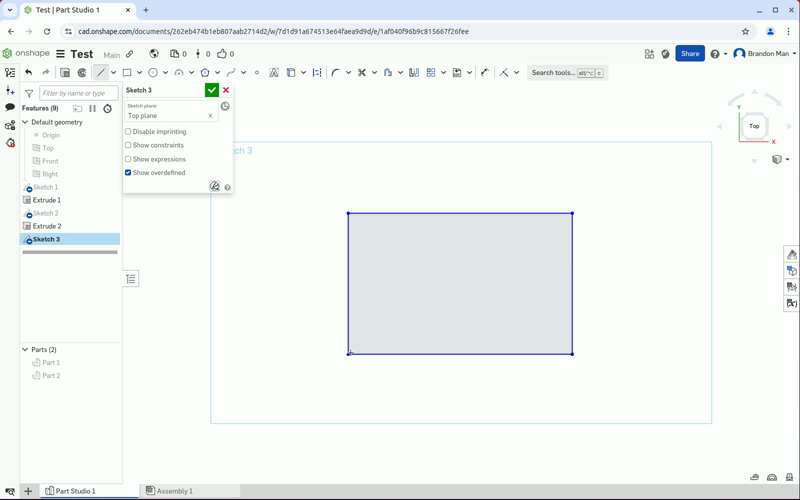
scroll(6)
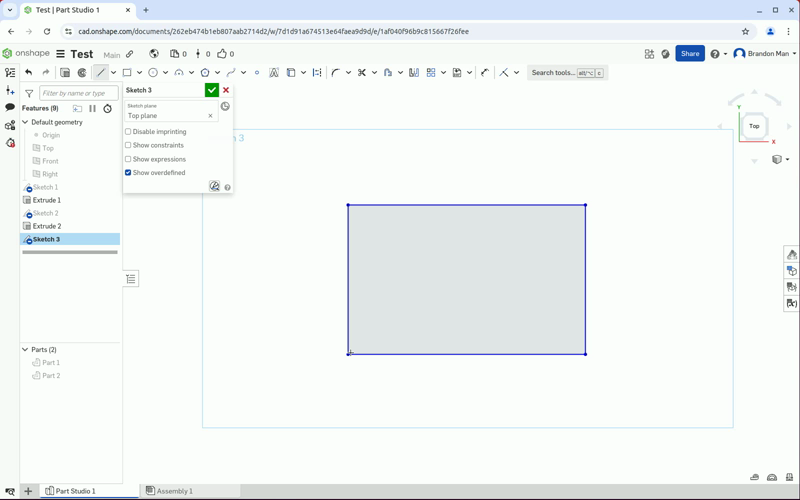
scroll(6)
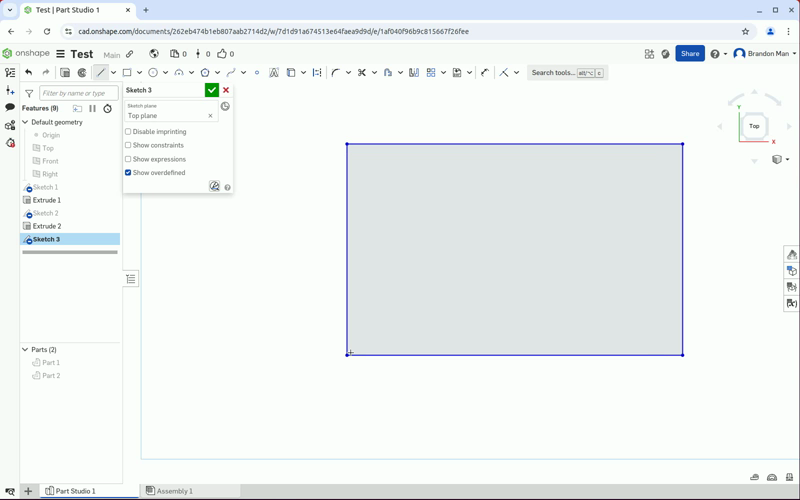
scroll(6)
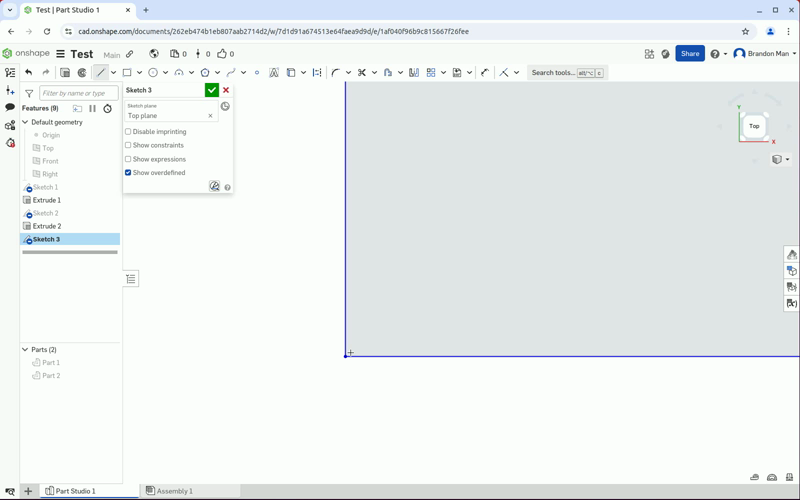
scroll(6)
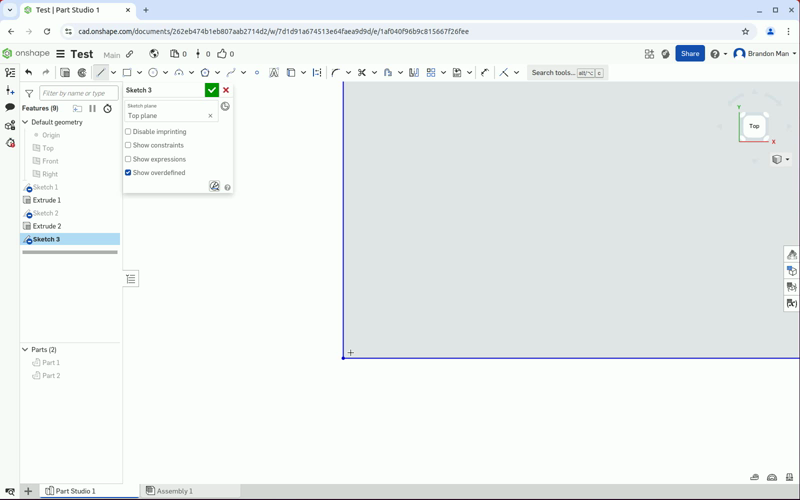
scroll(6)
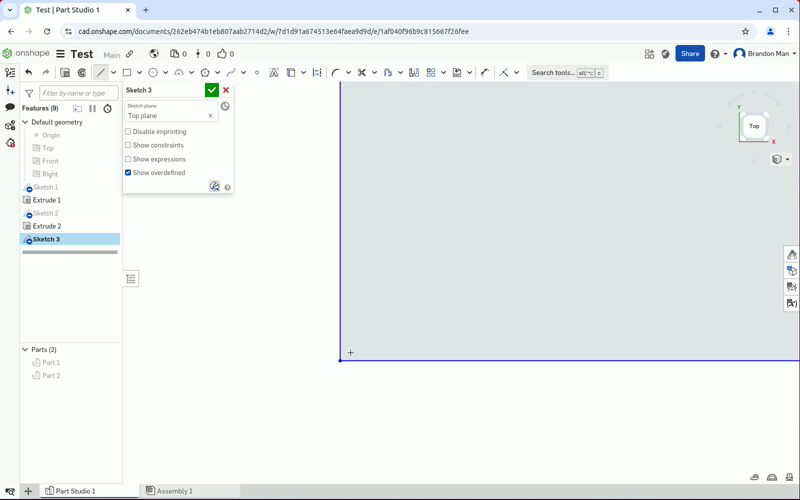
scroll(6)
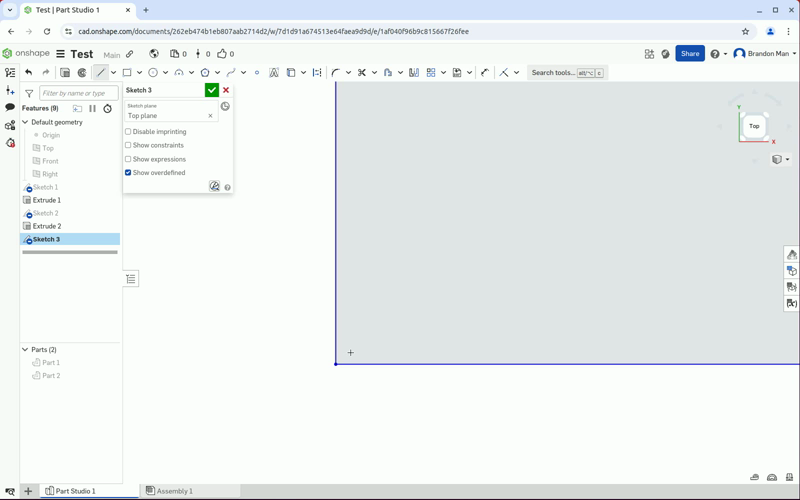
scroll(6)
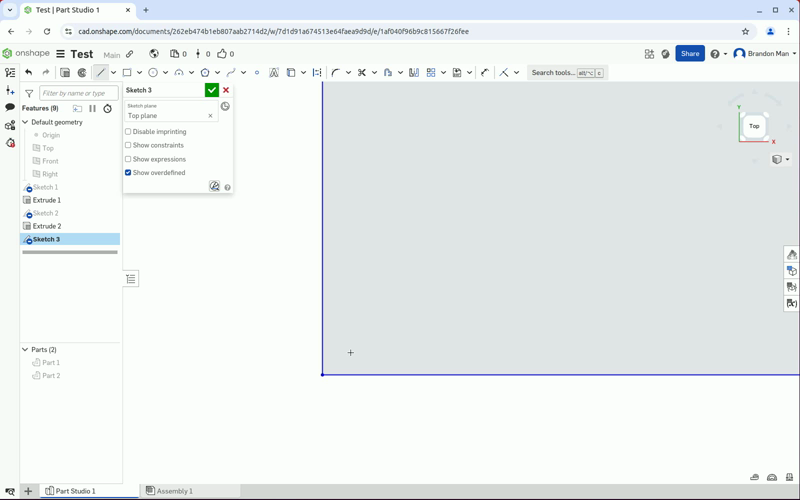
click(350, 352)
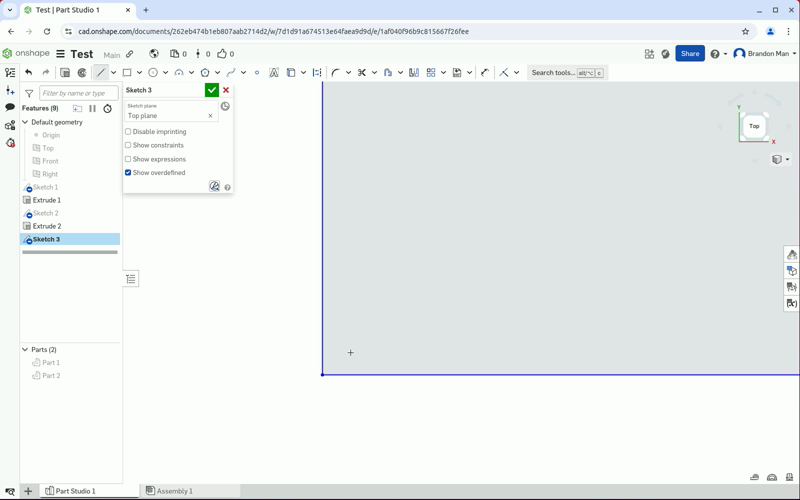
scroll(-6)
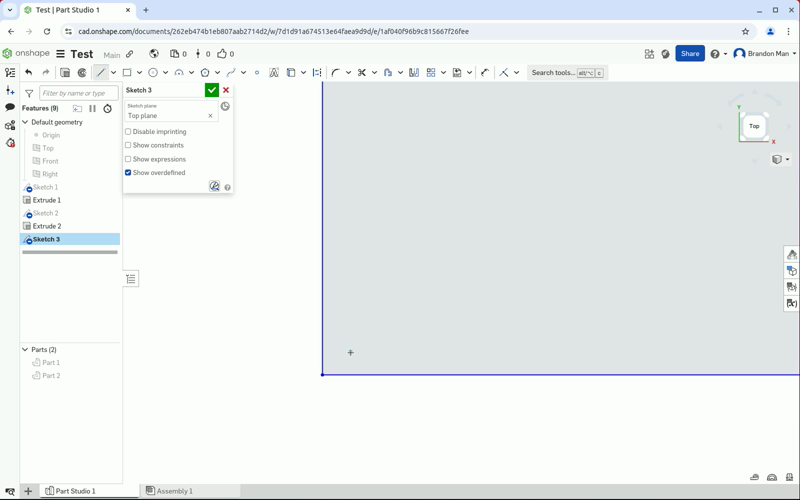
scroll(-6)
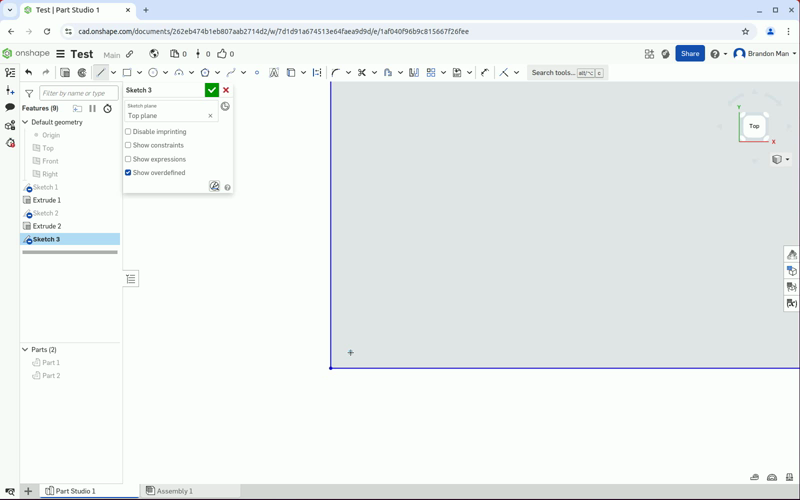
scroll(-6)
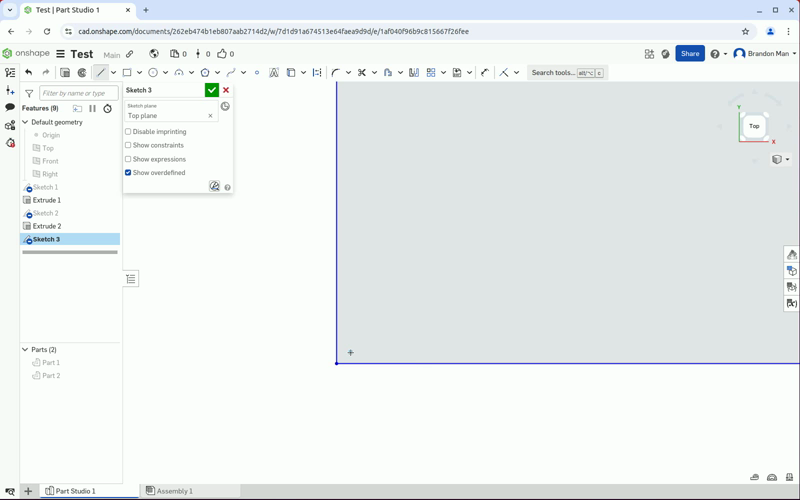
scroll(-6)
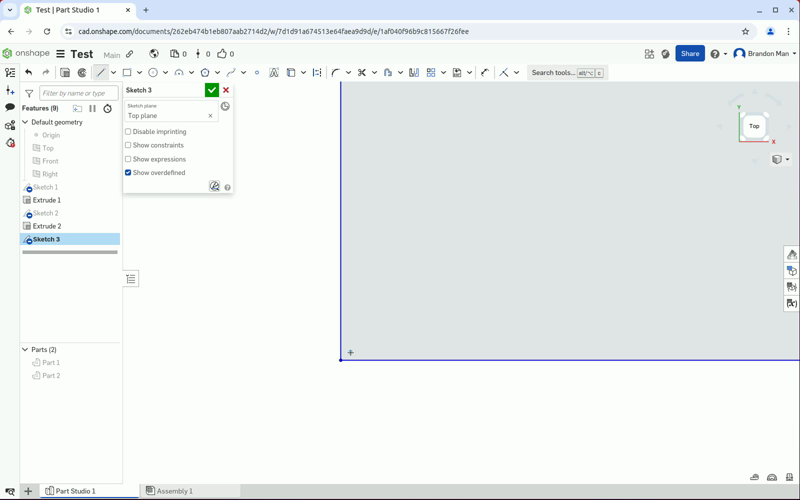
scroll(-6)
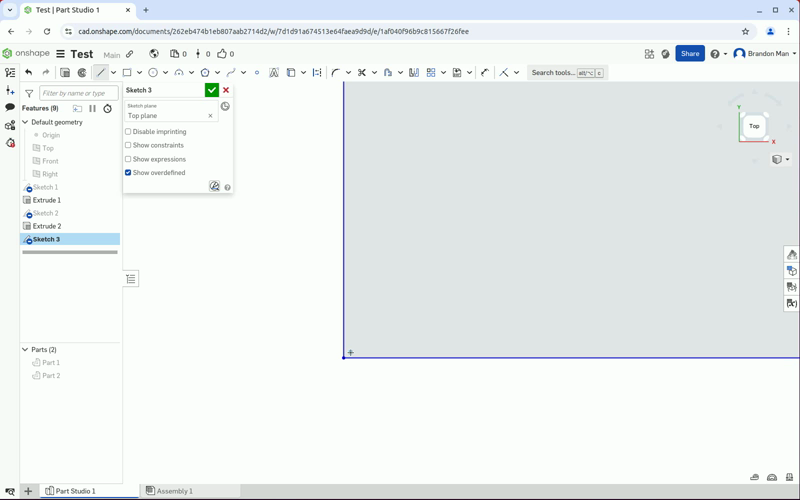
scroll(-6)
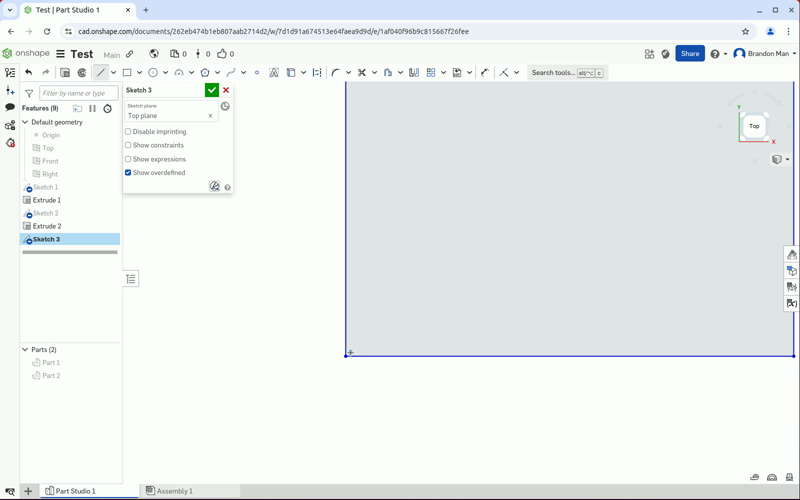
scroll(-6)
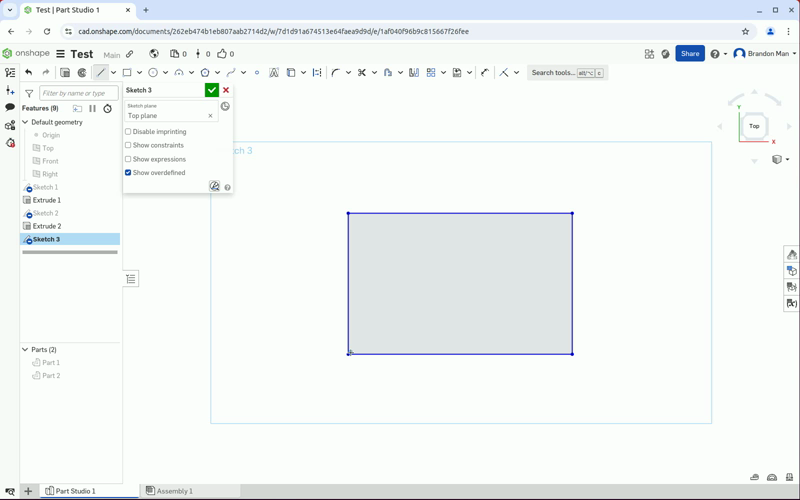
key_up(shift)
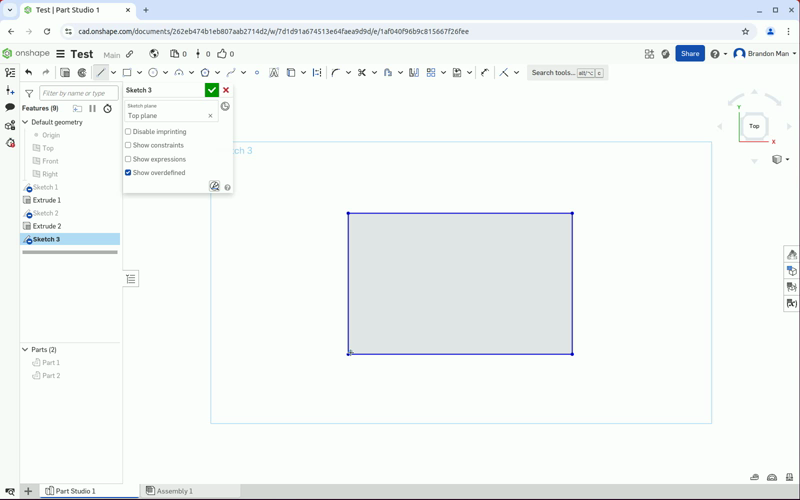
key_down(shift)
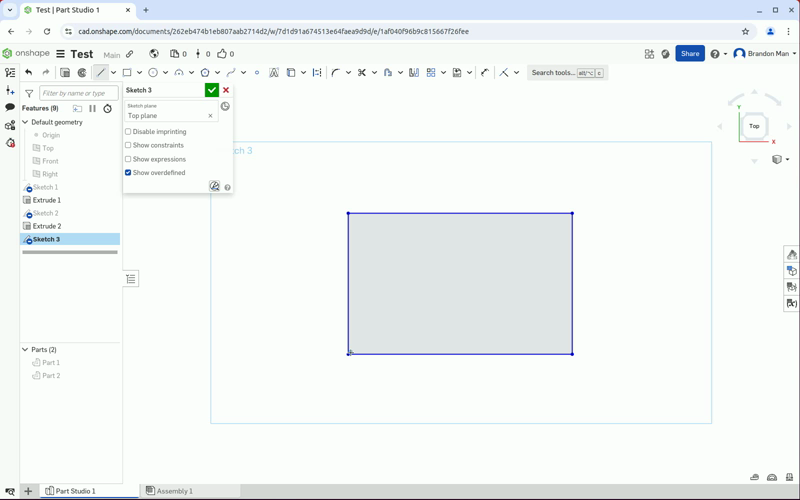
mouse_move(569, 352)
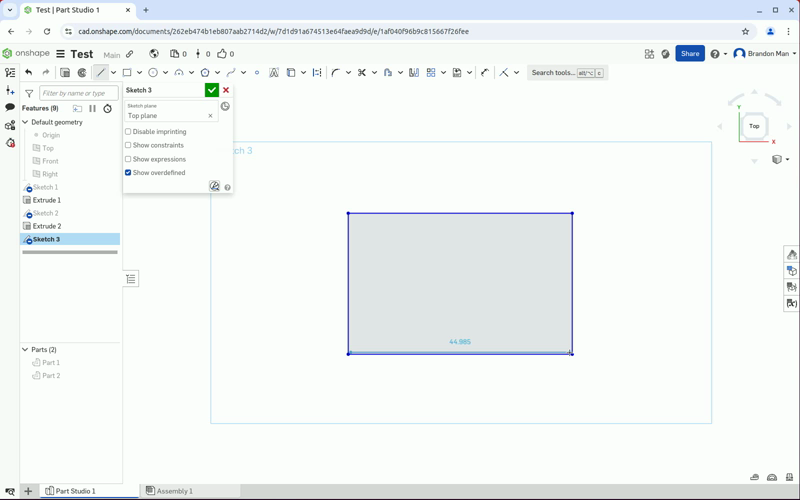
scroll(6)
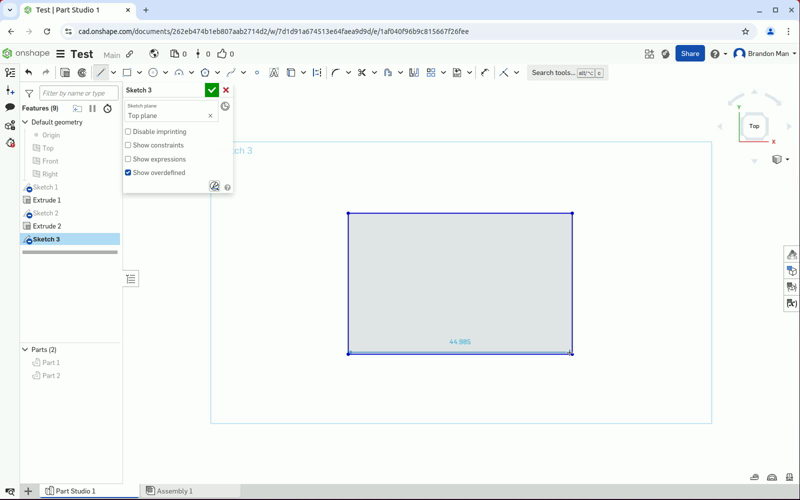
scroll(6)
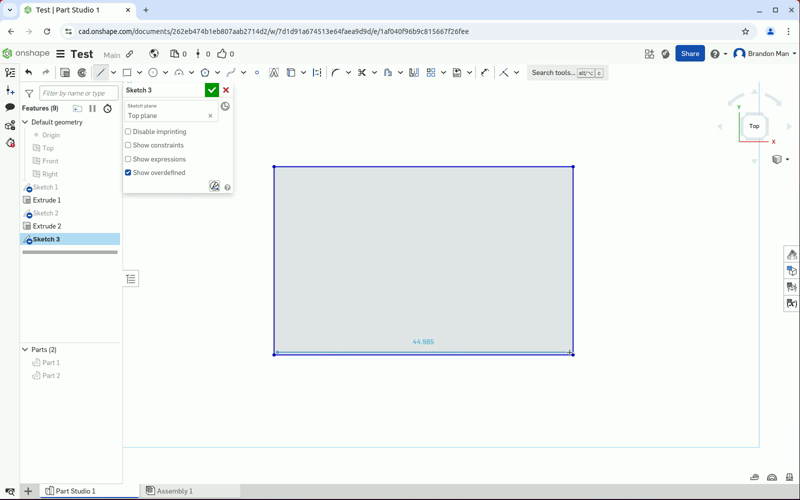
scroll(6)
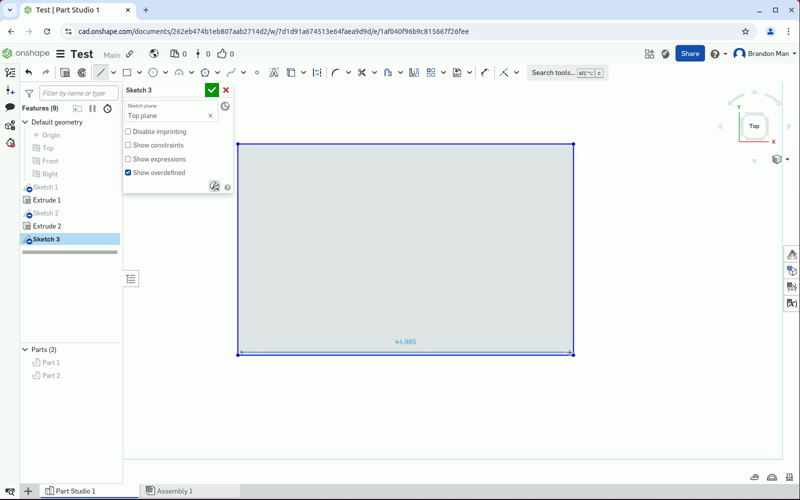
scroll(6)
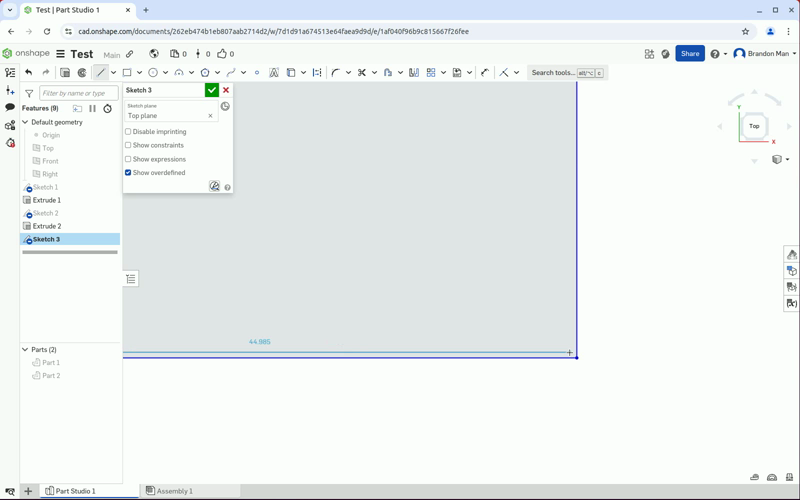
scroll(6)
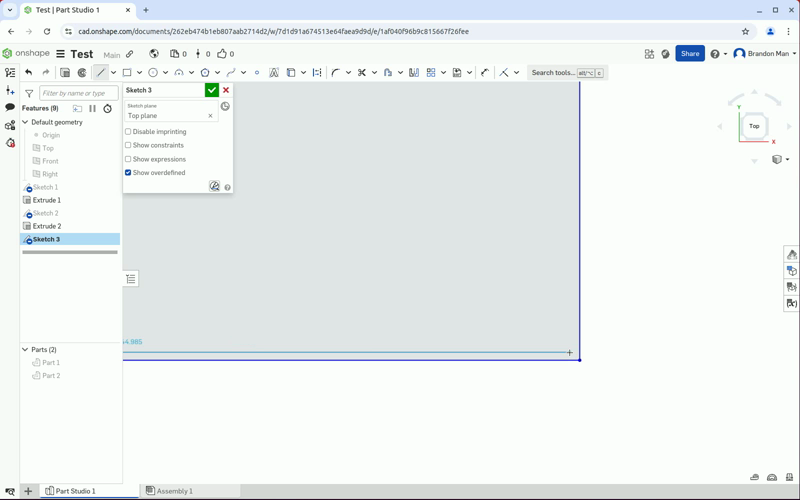
scroll(6)
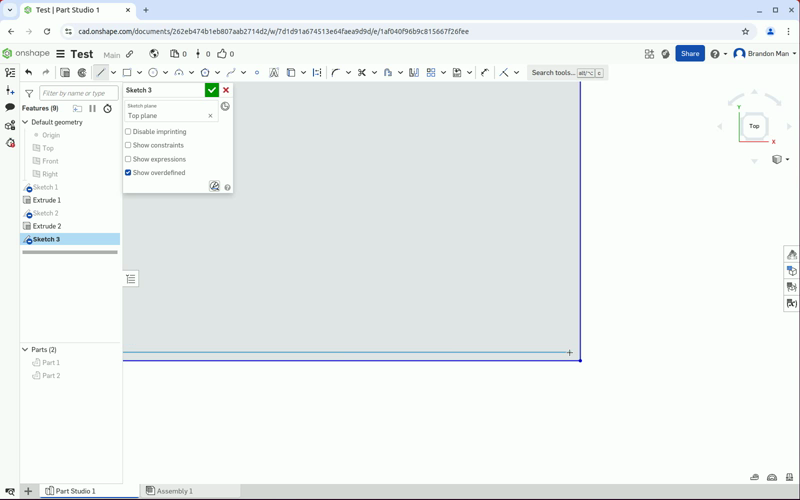
scroll(6)
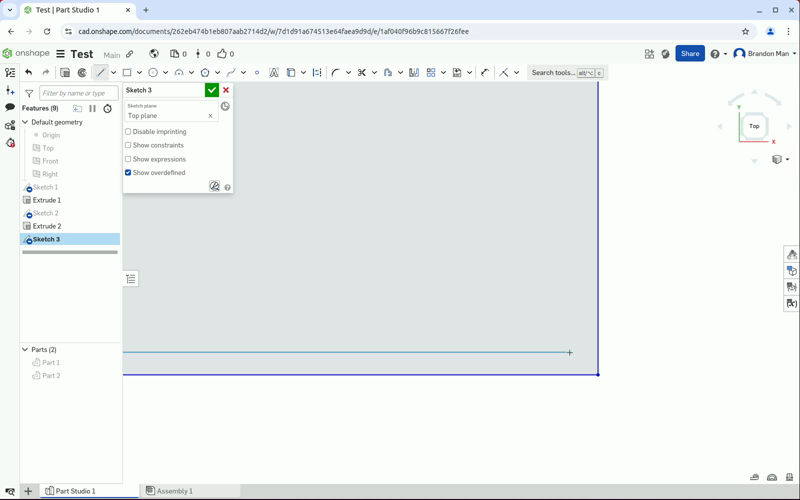
click(569, 352)
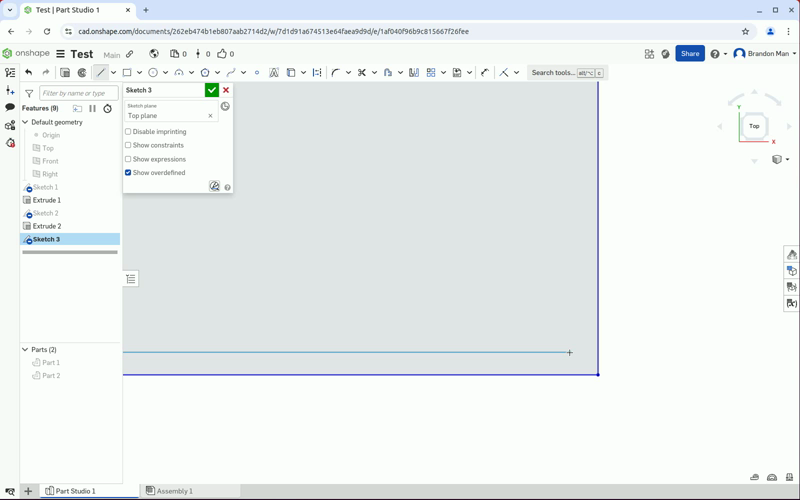
scroll(-6)
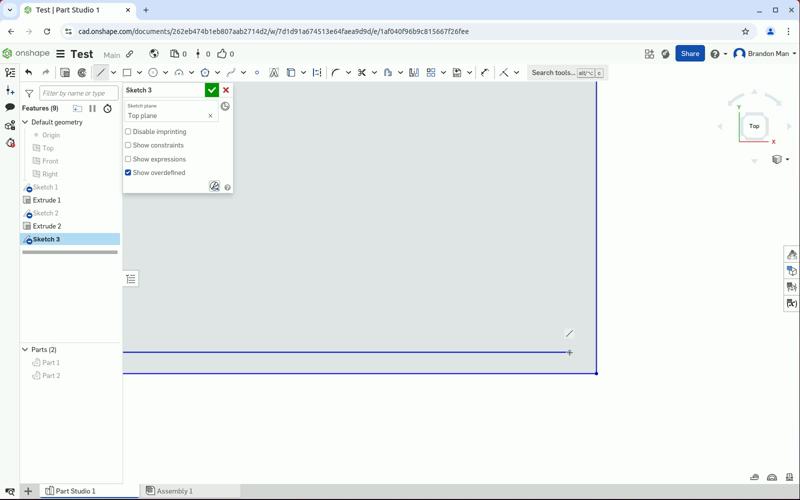
scroll(-6)
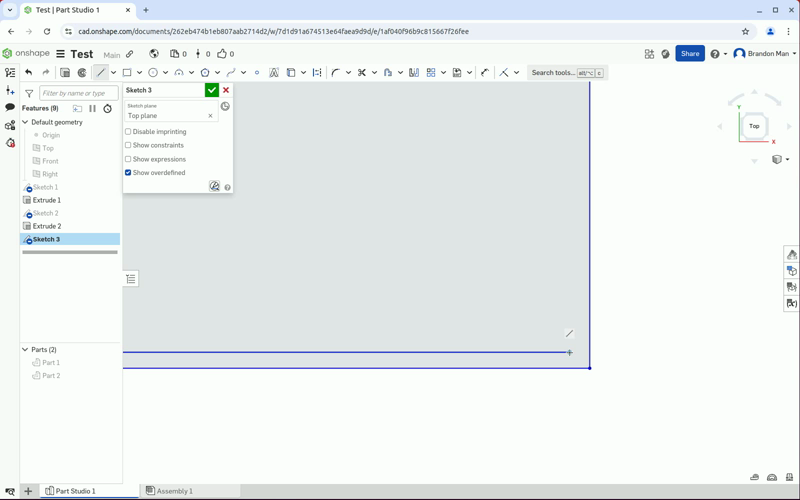
scroll(-6)
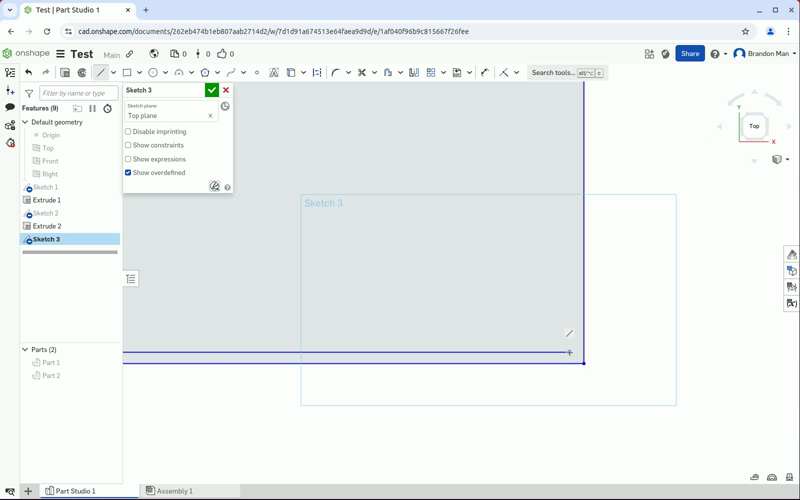
scroll(-6)
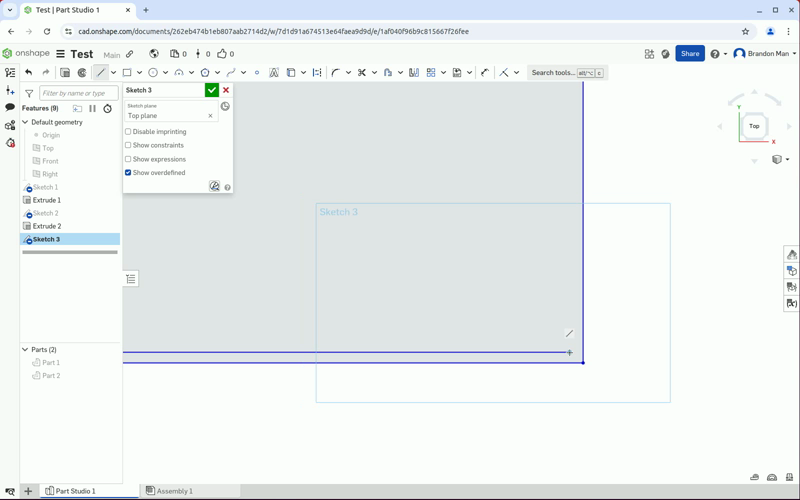
scroll(-6)
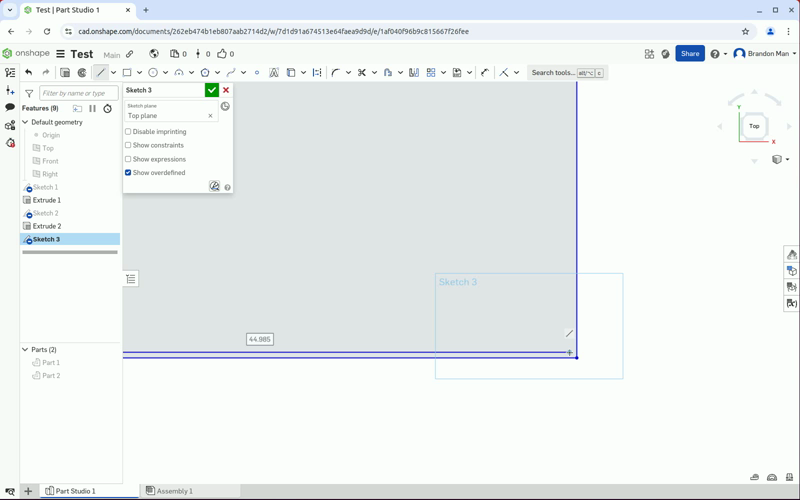
scroll(-6)
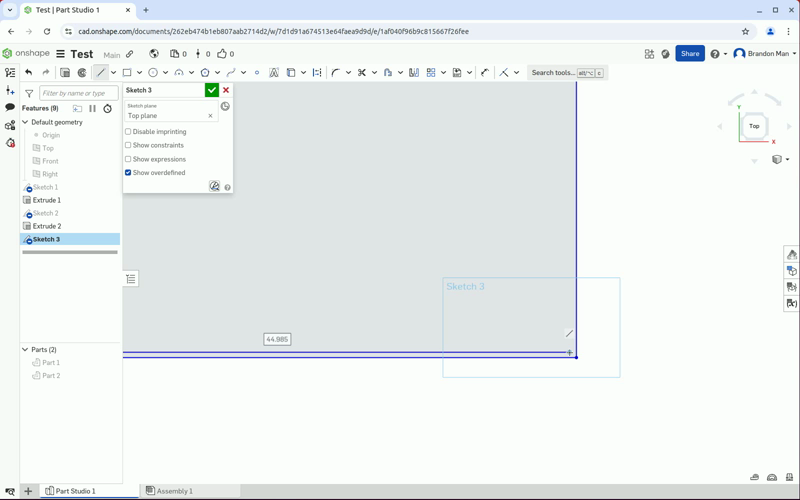
scroll(-6)
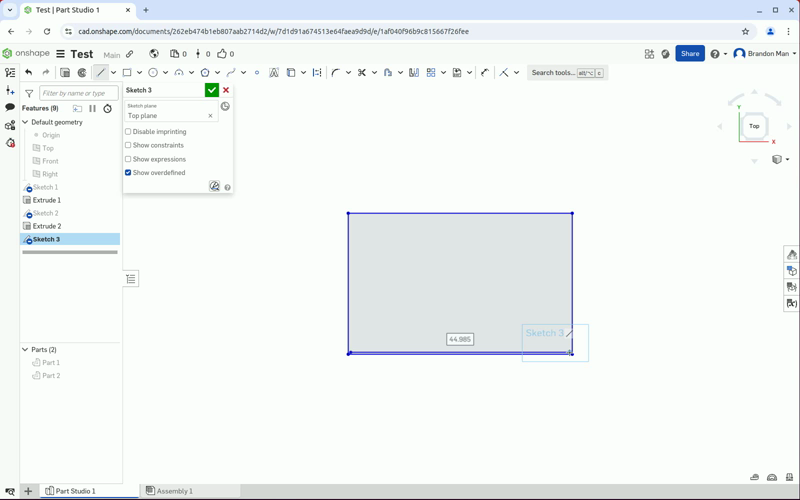
key_up(shift)
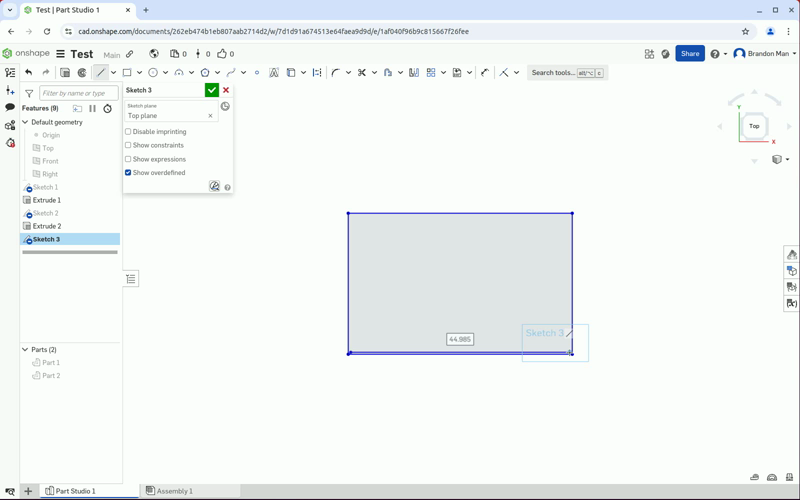
key_down(shift)
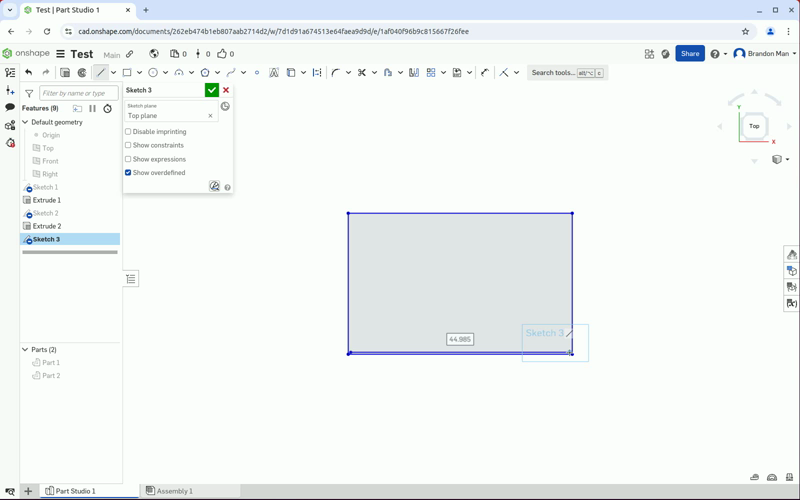
mouse_move(569, 215)
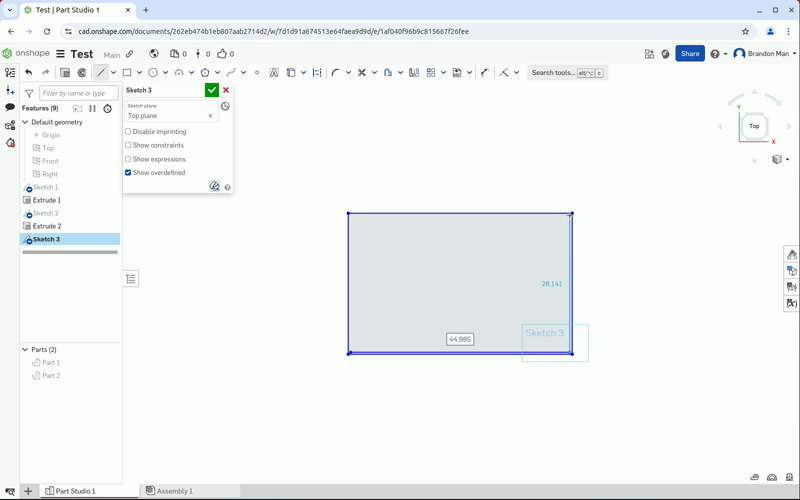
scroll(6)
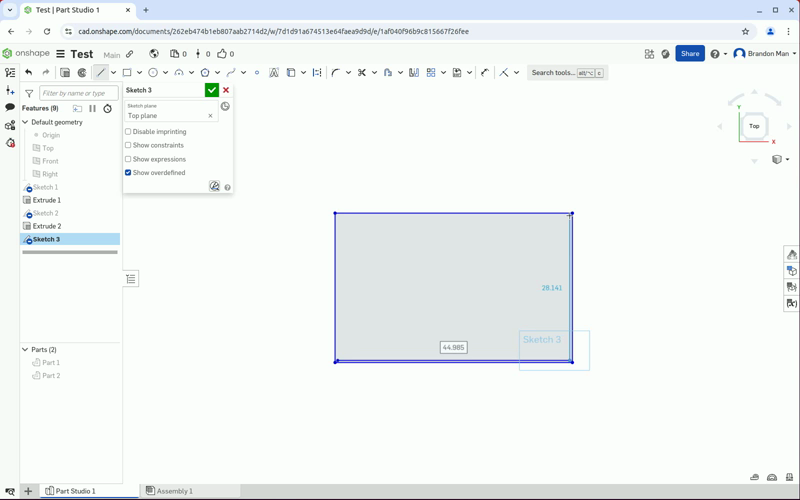
scroll(6)
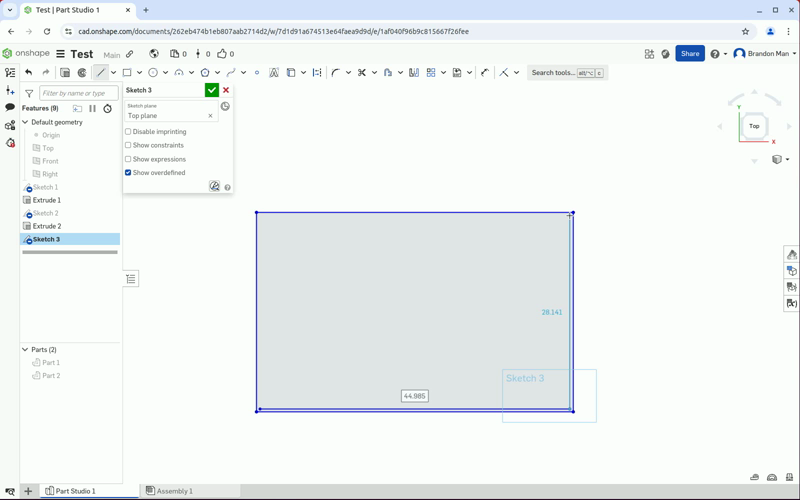
scroll(6)
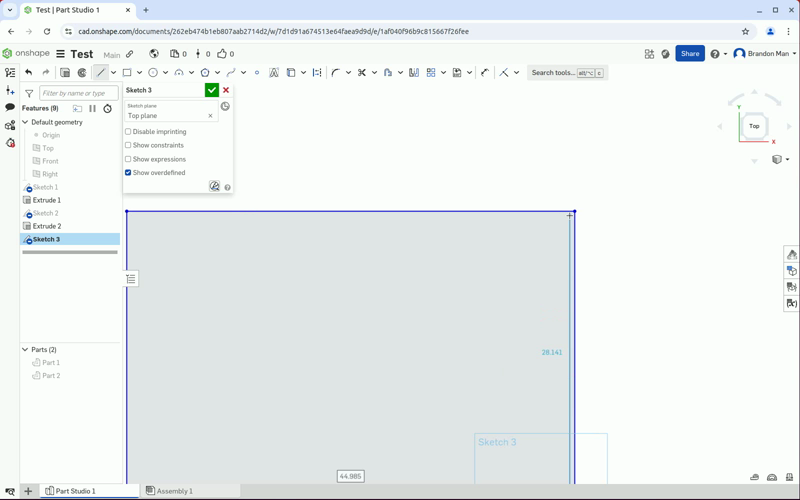
scroll(6)
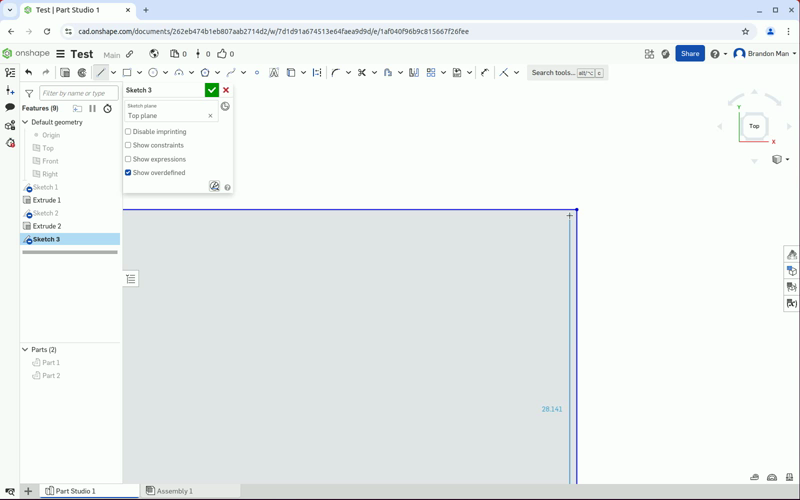
scroll(6)
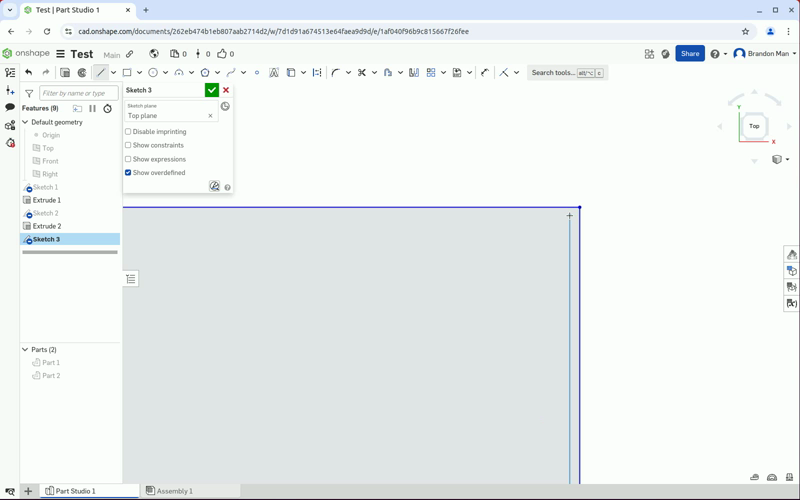
scroll(6)
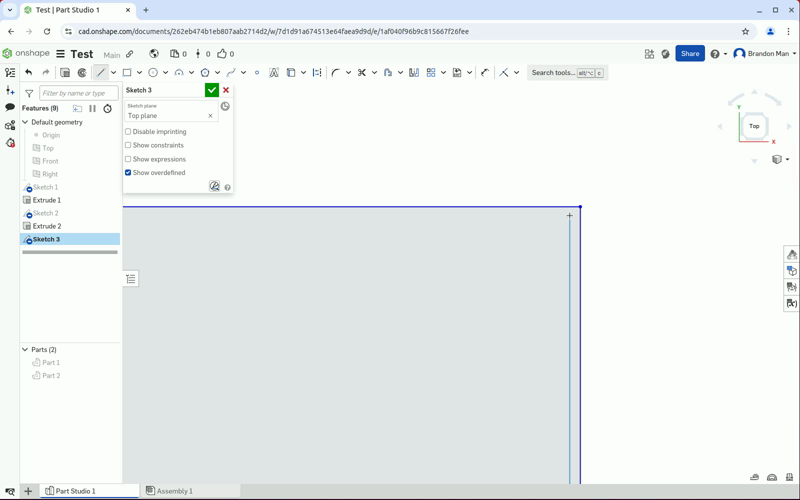
scroll(6)
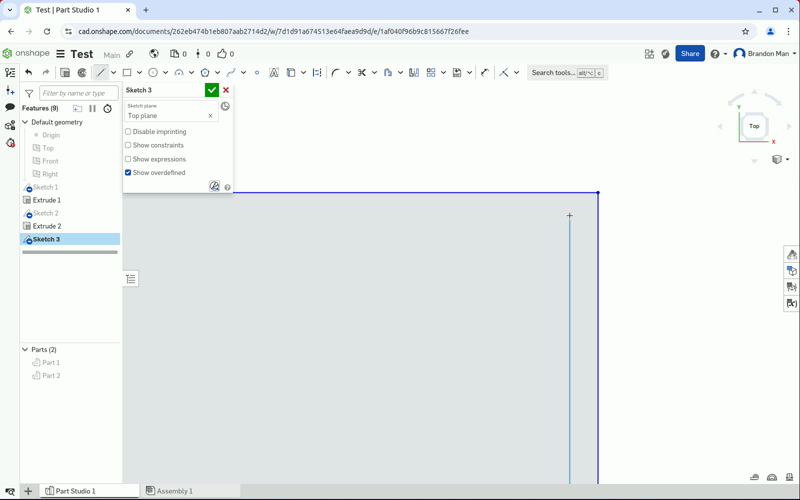
click(569, 215)
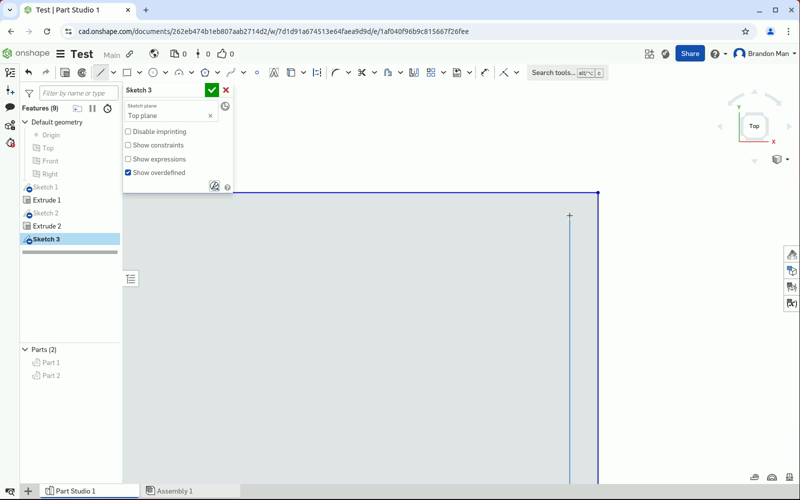
scroll(-6)
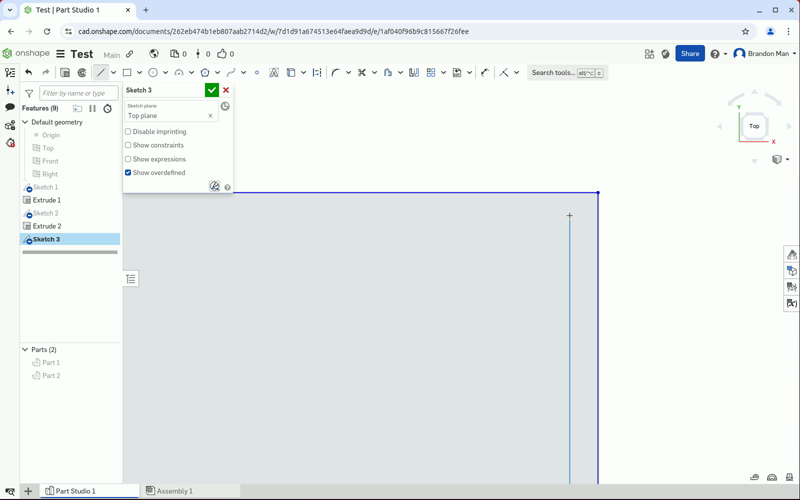
scroll(-6)
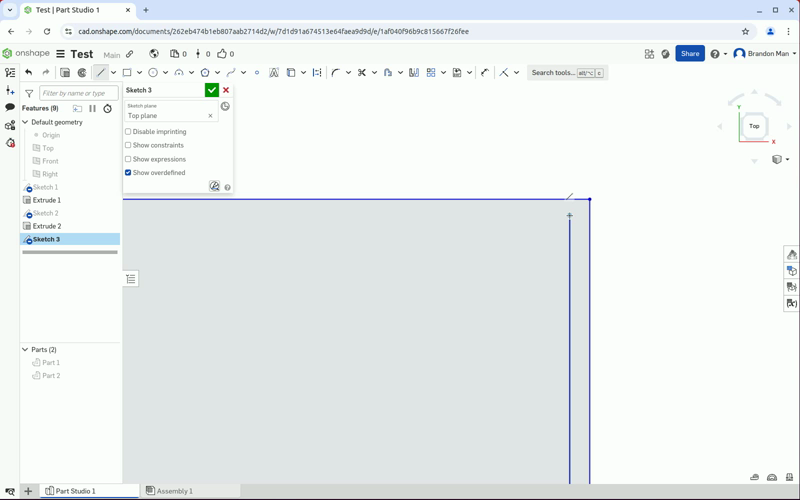
scroll(-6)
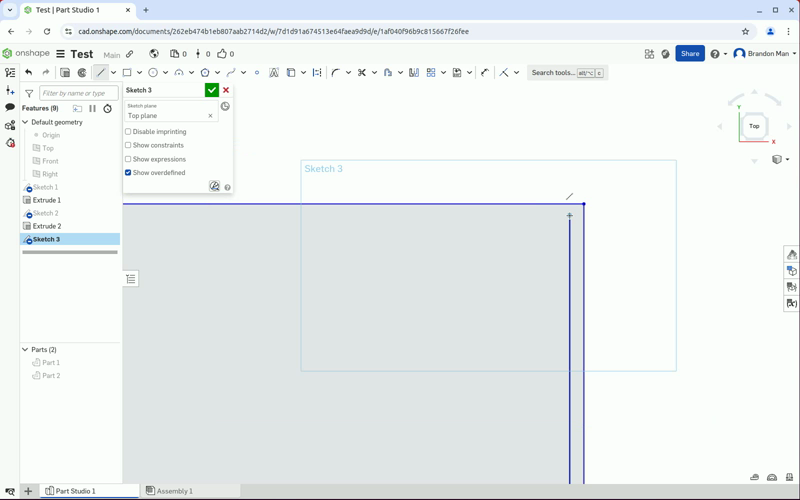
scroll(-6)
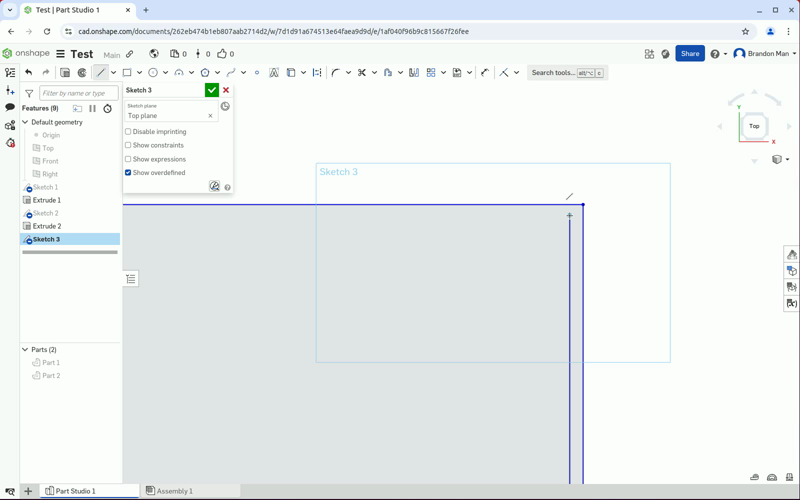
scroll(-6)
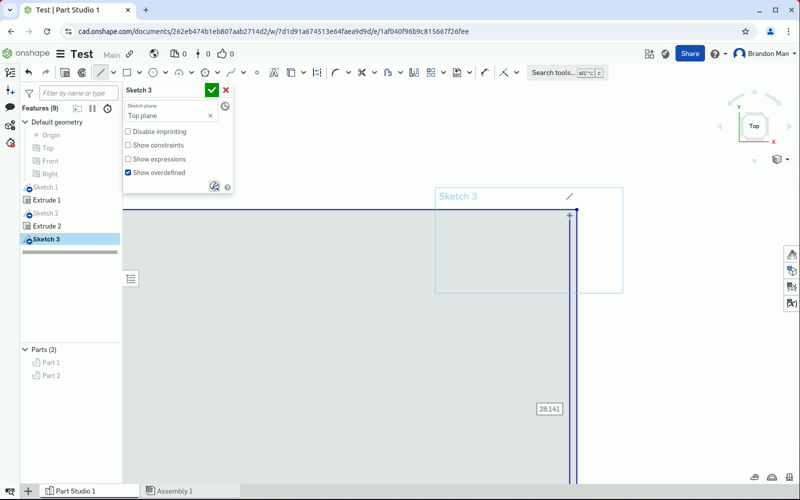
scroll(-6)
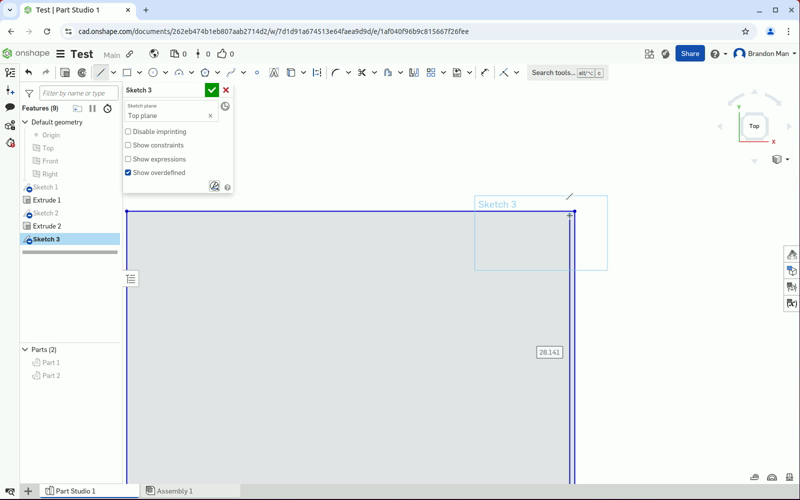
scroll(-6)
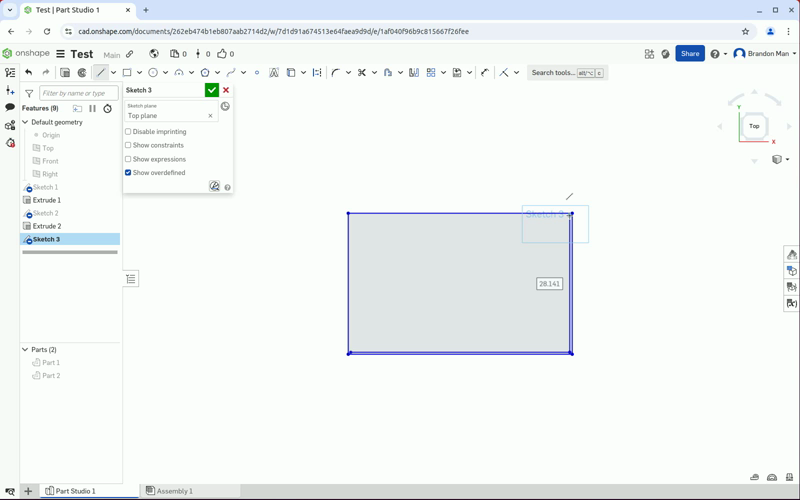
key_up(shift)
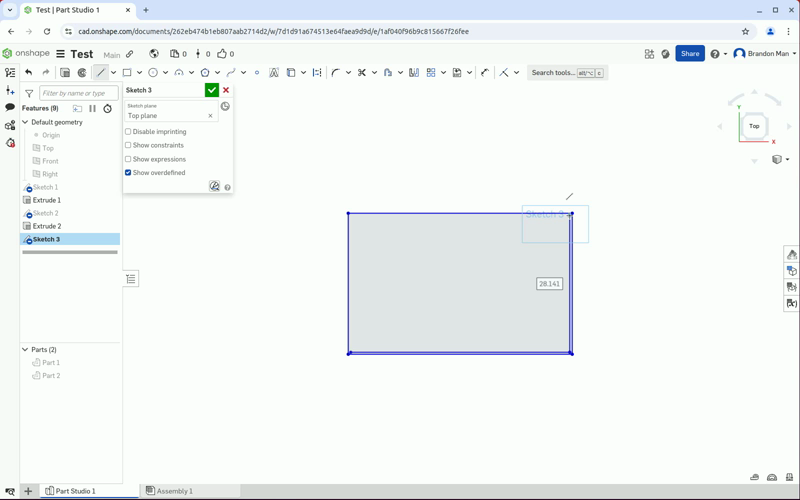
key_down(shift)
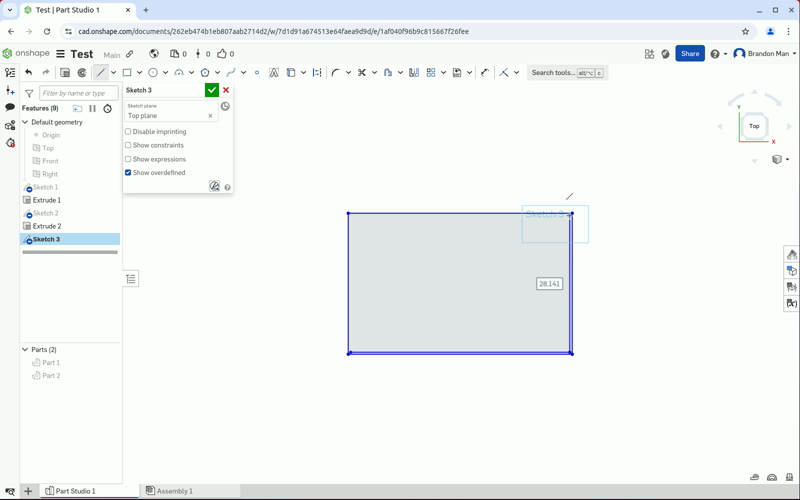
mouse_move(350, 215)
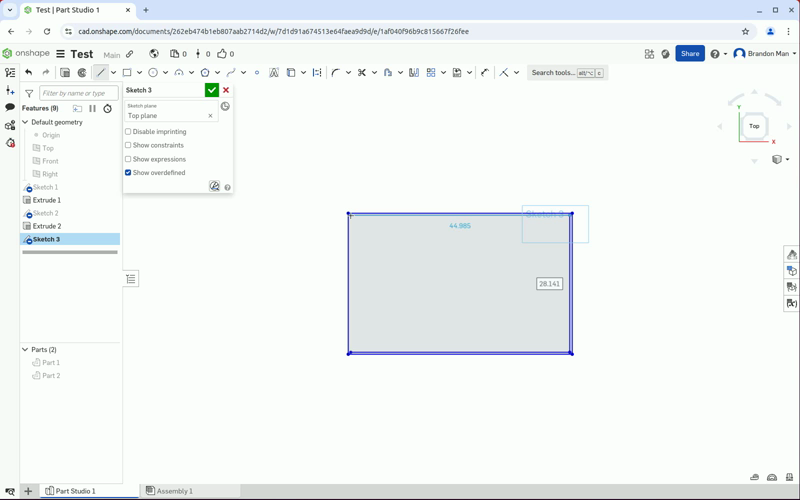
scroll(6)
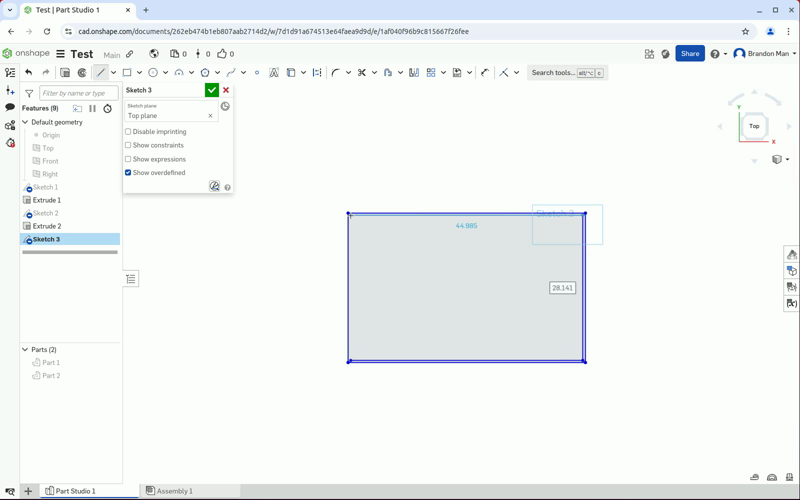
scroll(6)
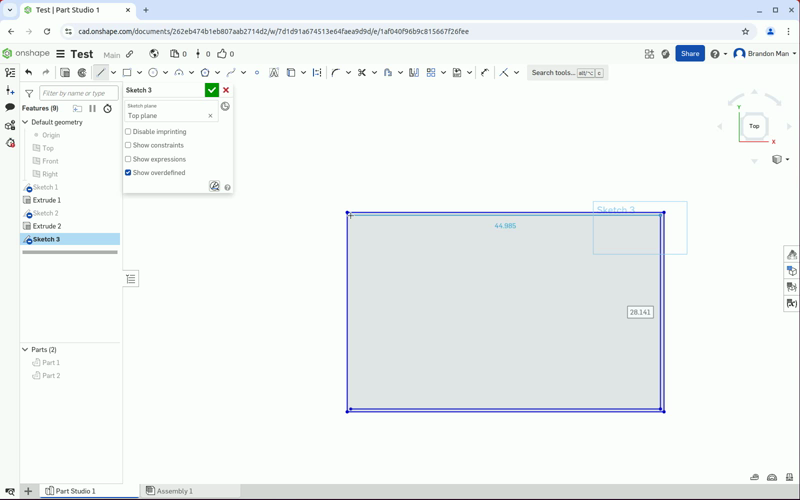
scroll(6)
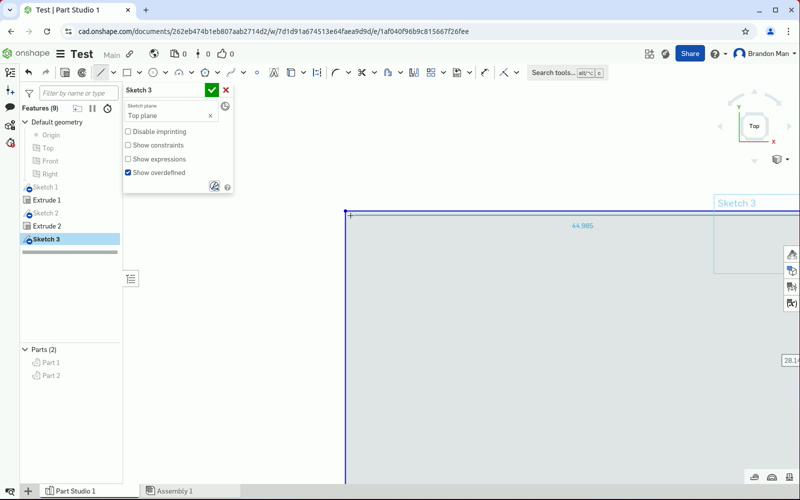
scroll(6)
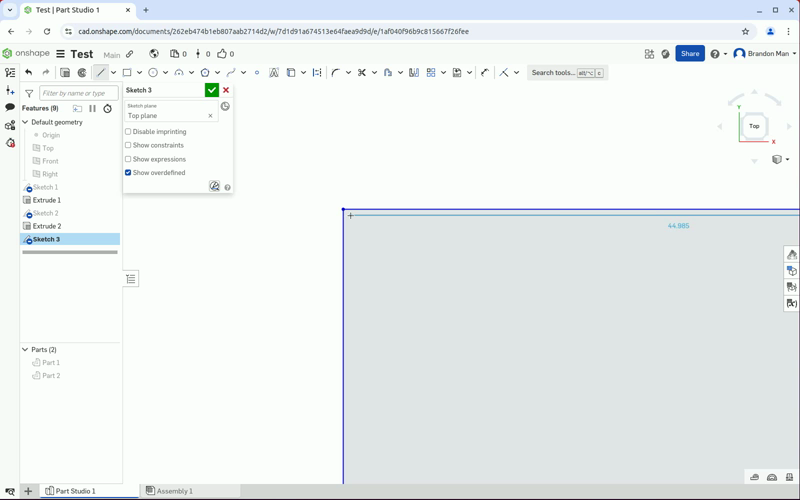
scroll(6)
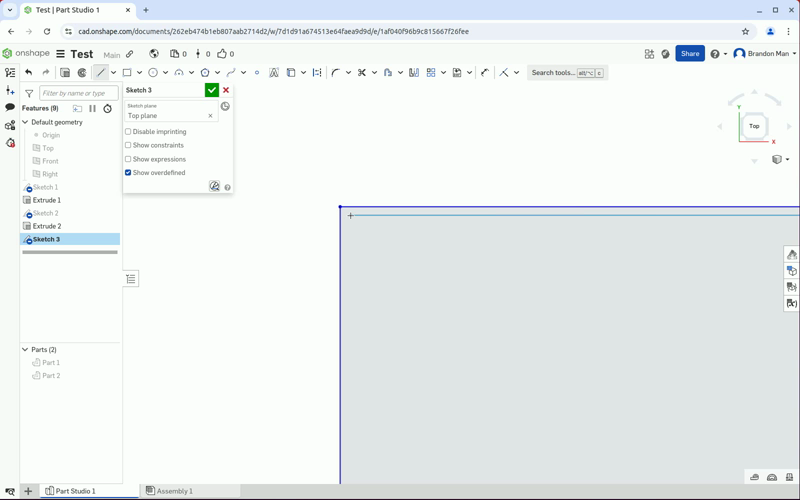
scroll(6)
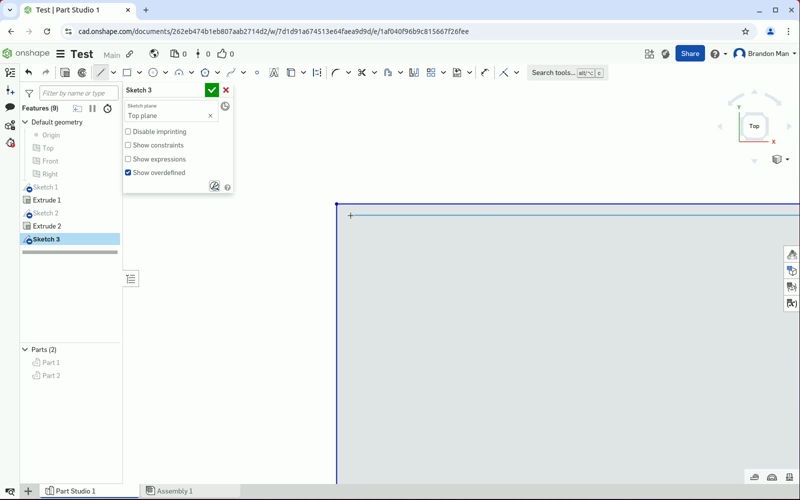
scroll(6)
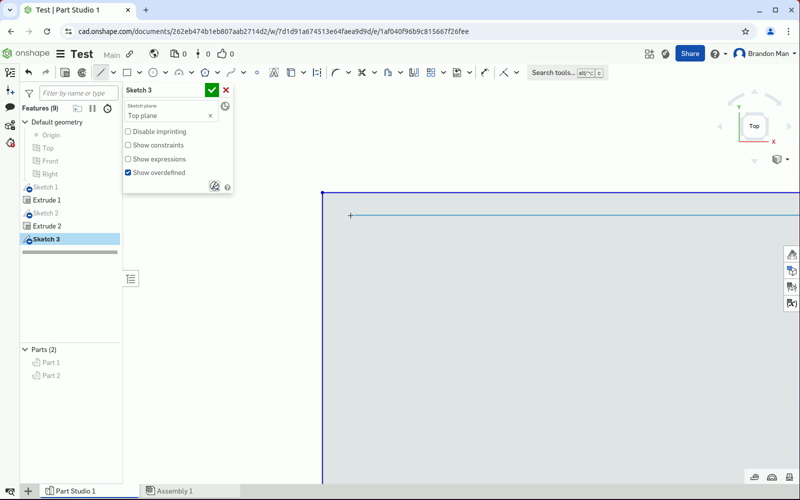
click(350, 215)
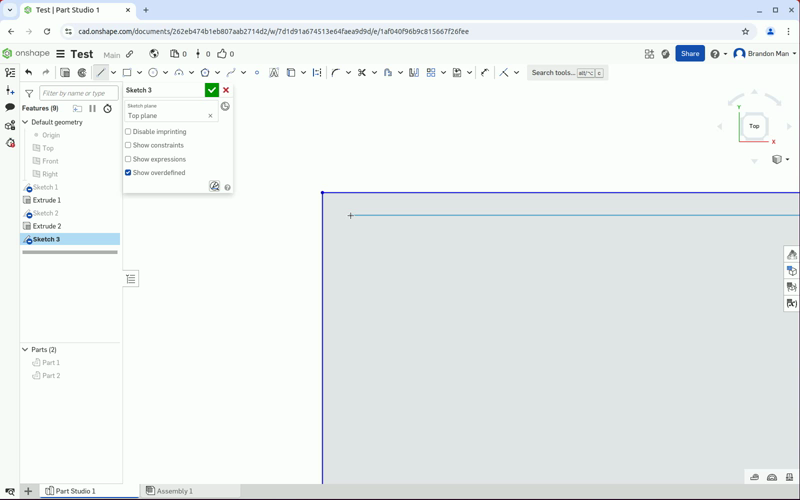
scroll(-6)
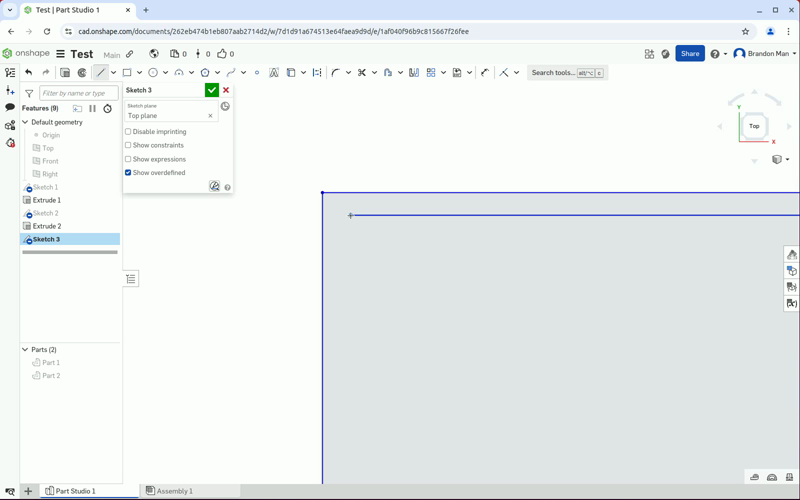
scroll(-6)
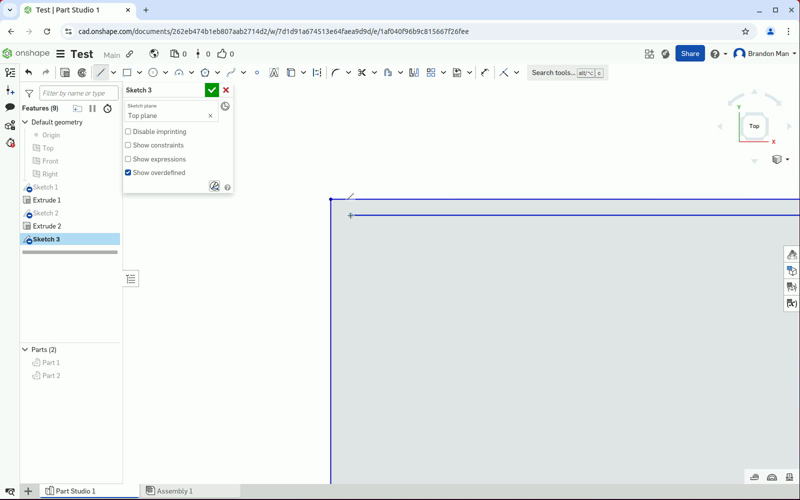
scroll(-6)
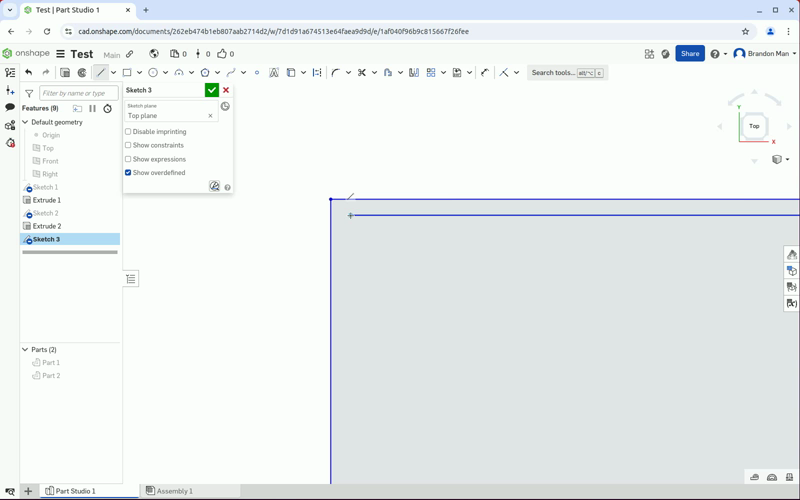
scroll(-6)
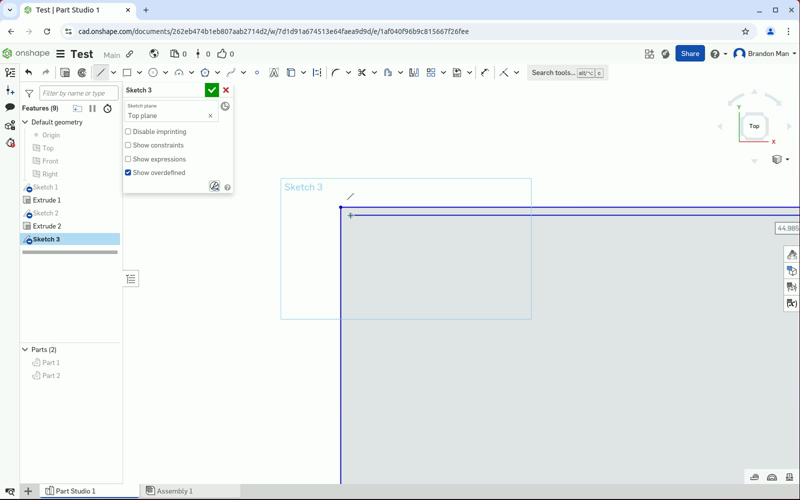
scroll(-6)
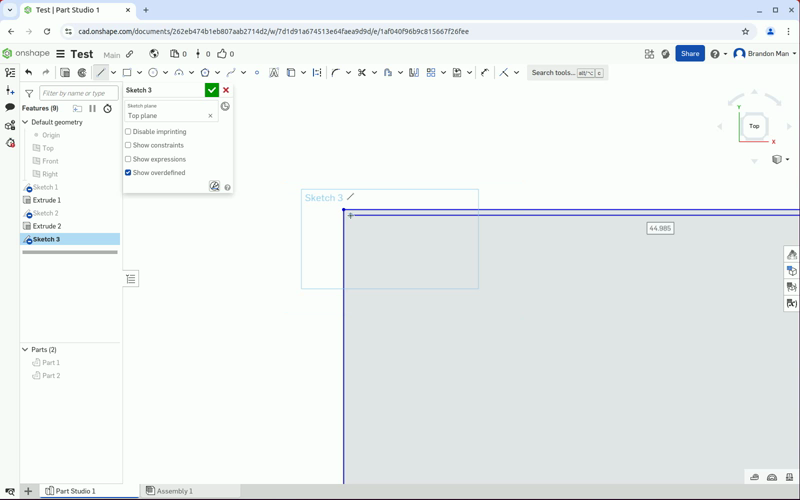
scroll(-6)
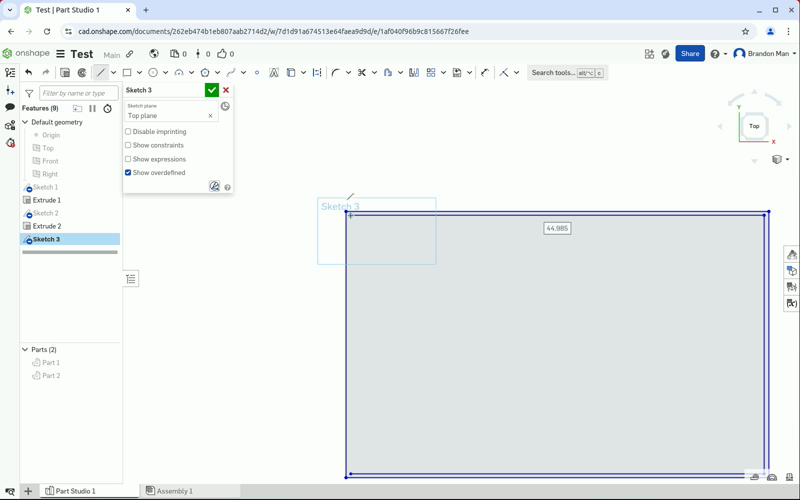
scroll(-6)
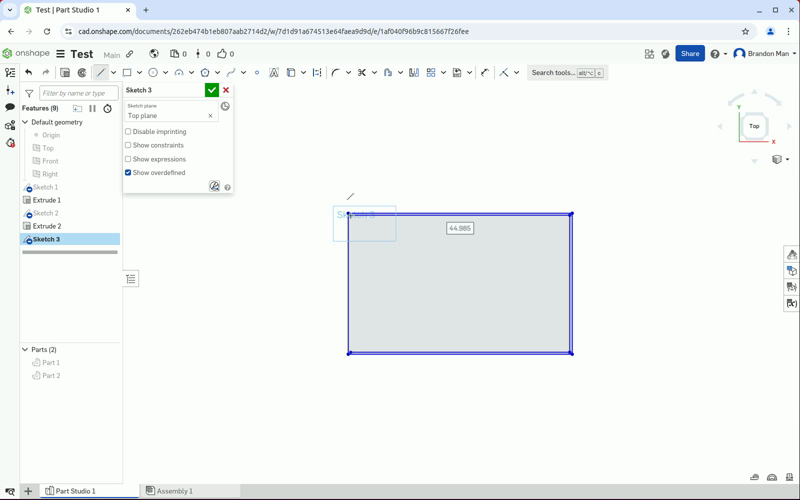
key_up(shift)
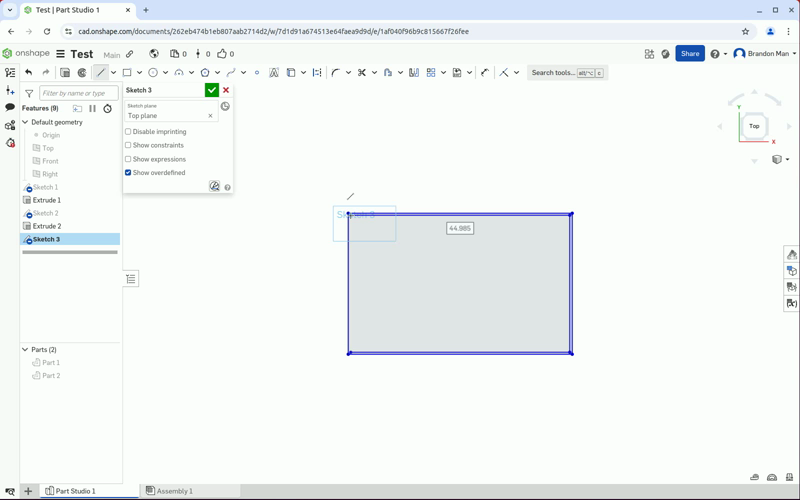
key_down(shift)
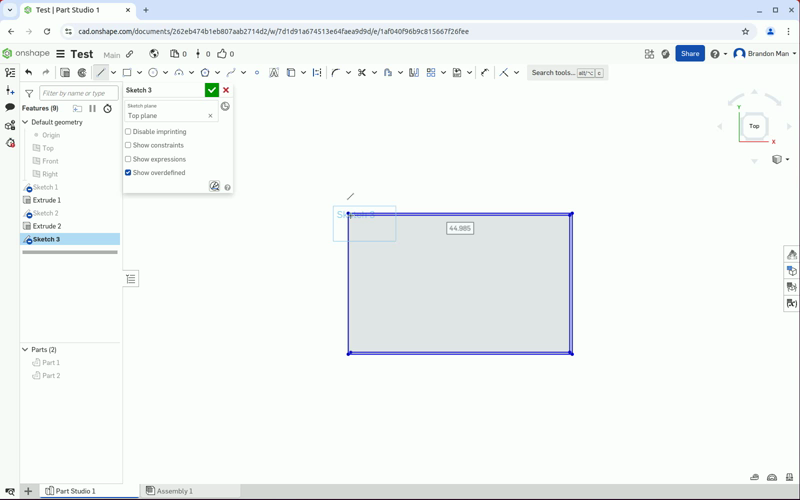
mouse_move(350, 352)
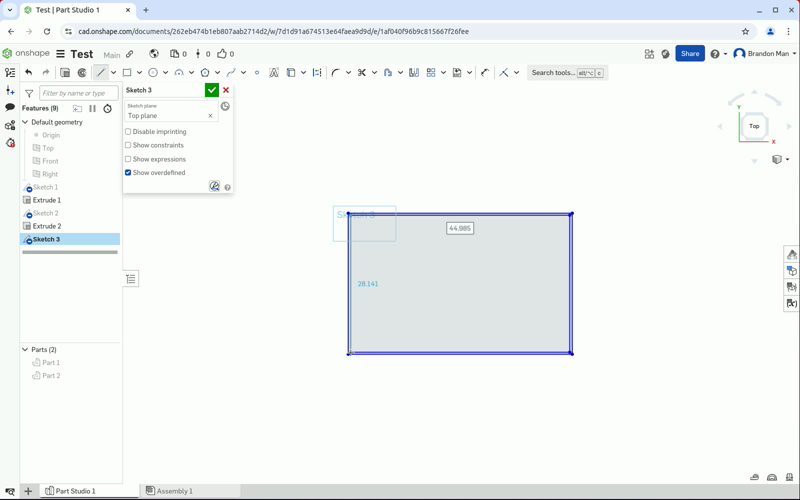
scroll(6)
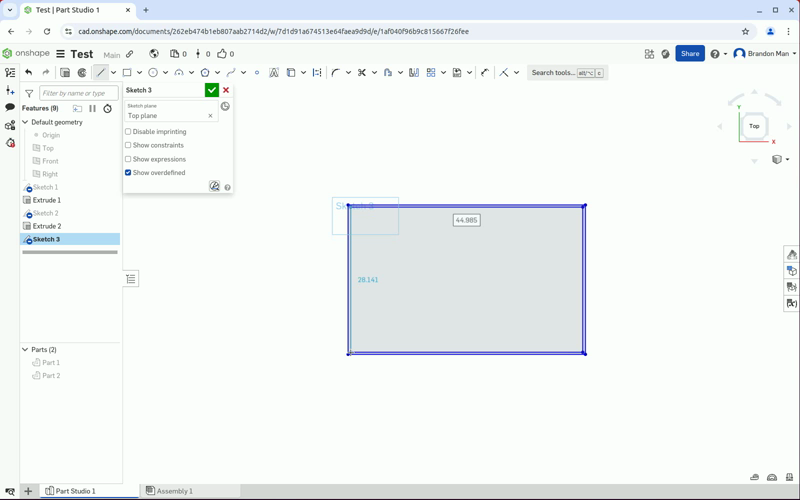
scroll(6)
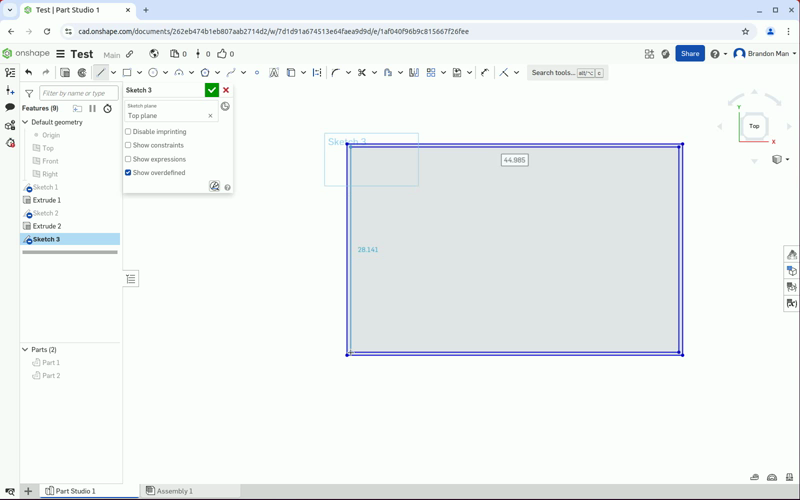
scroll(6)
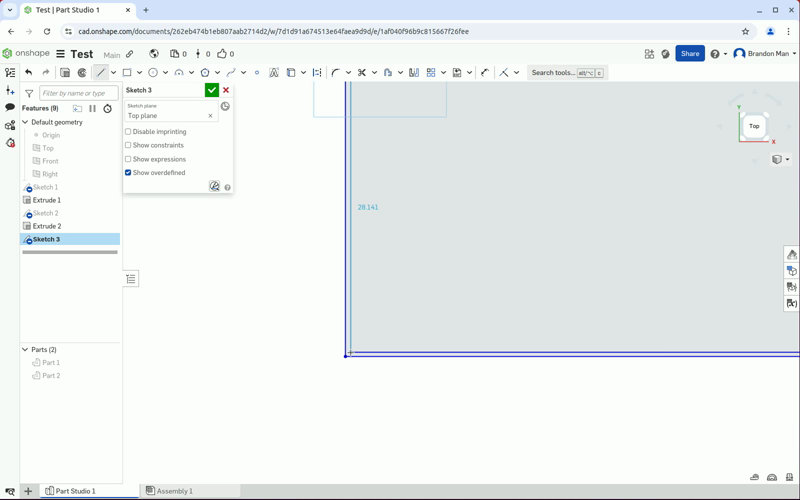
scroll(6)
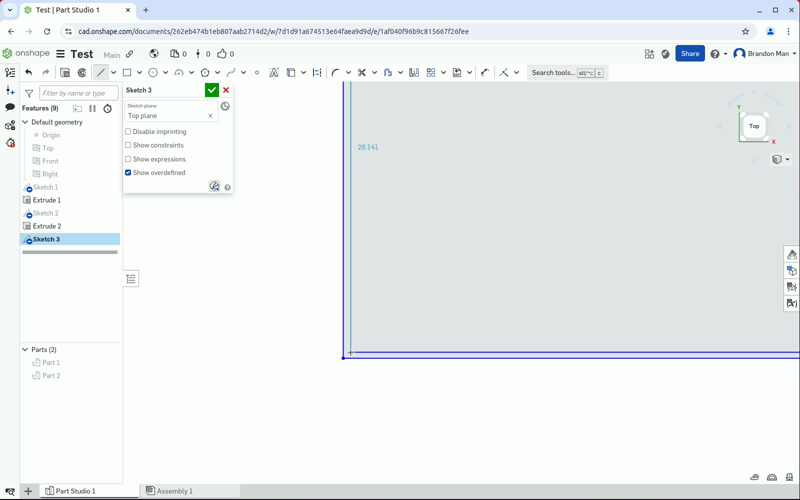
scroll(6)
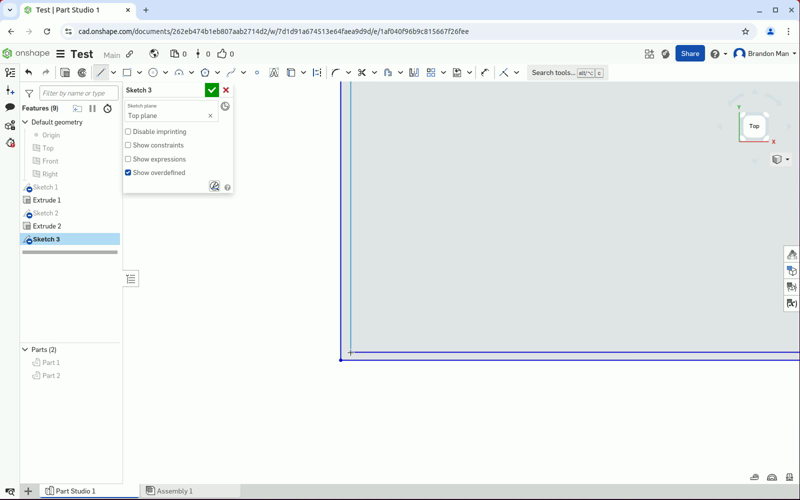
scroll(6)
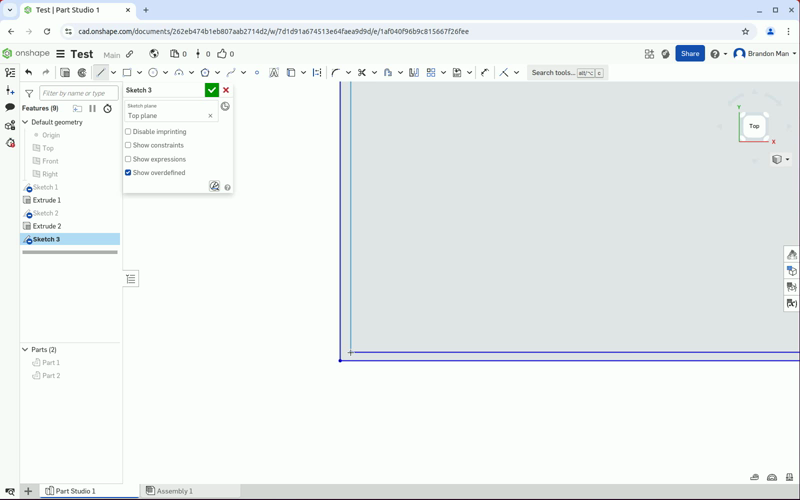
scroll(6)
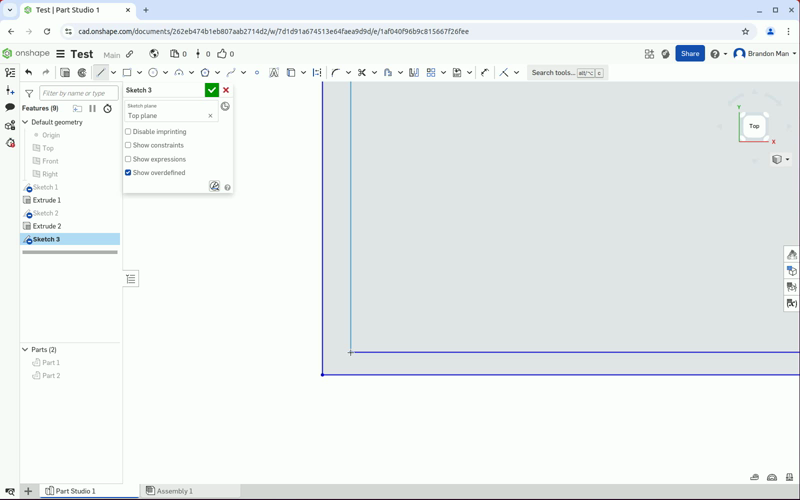
key_up(shift)
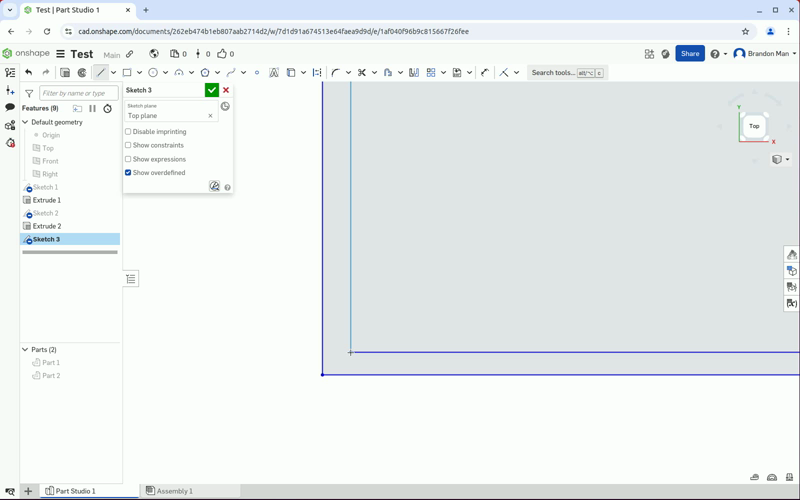
click(350, 352)
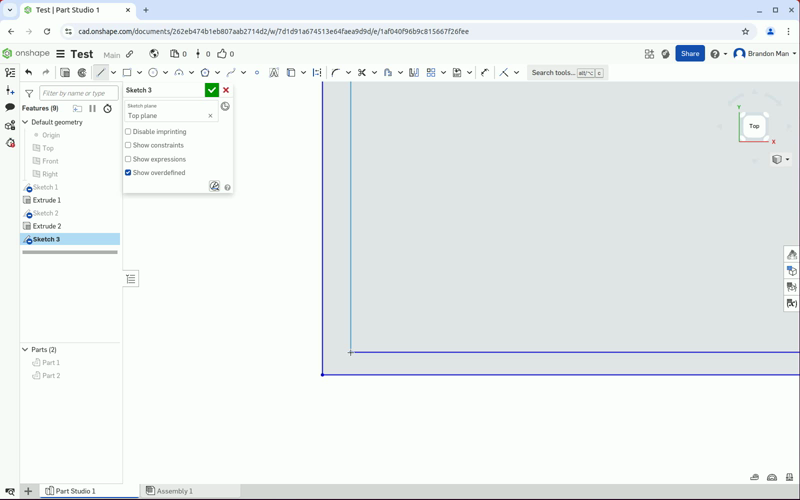
scroll(-6)
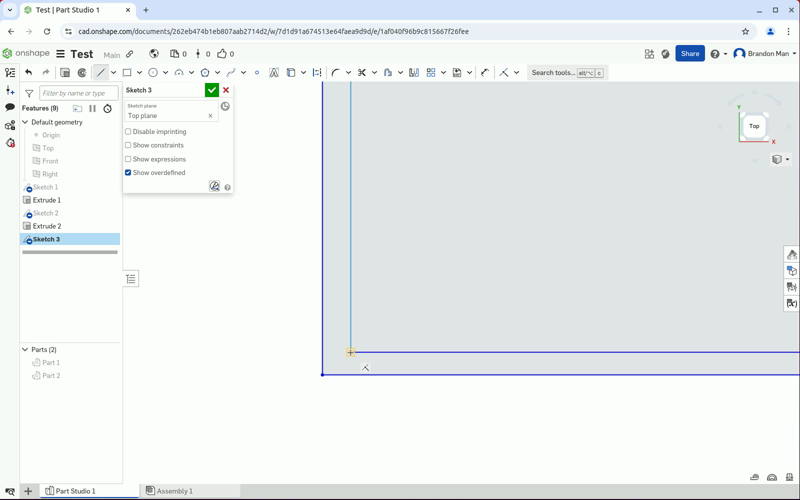
scroll(-6)
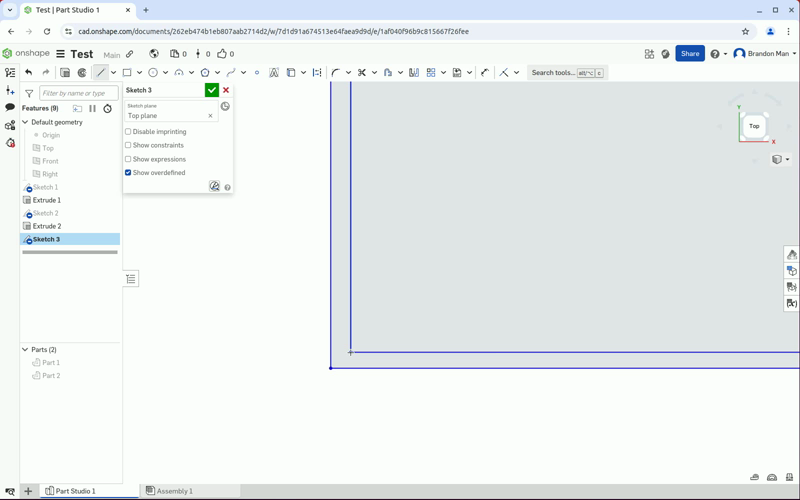
scroll(-6)
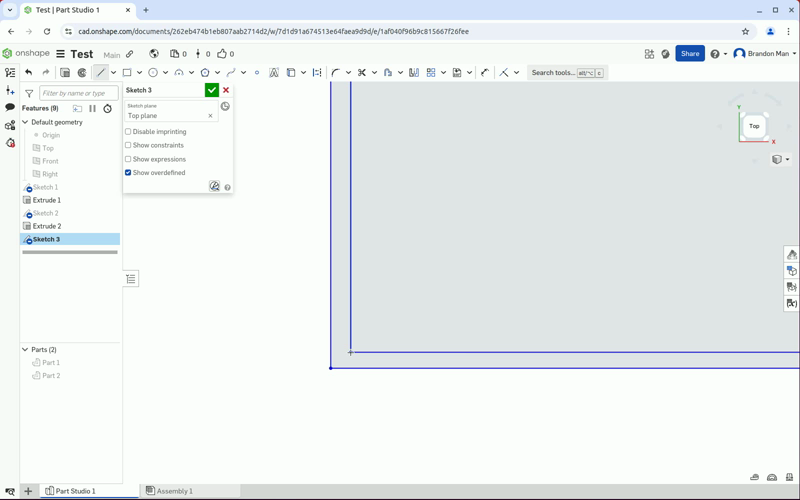
scroll(-6)
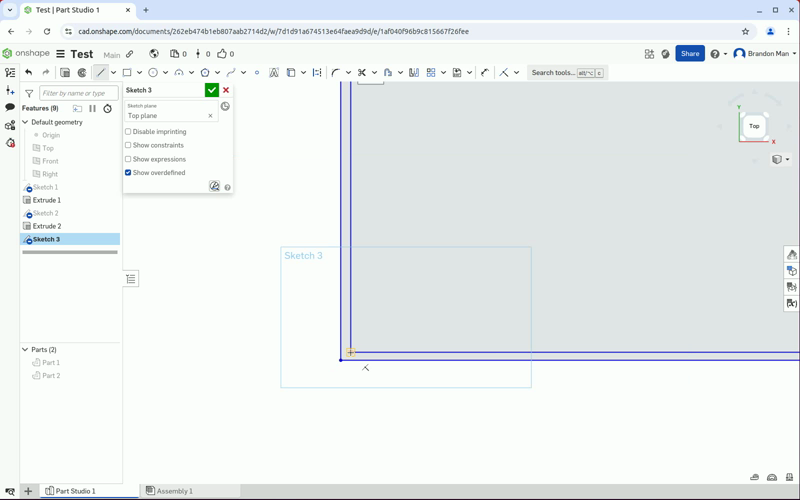
scroll(-6)
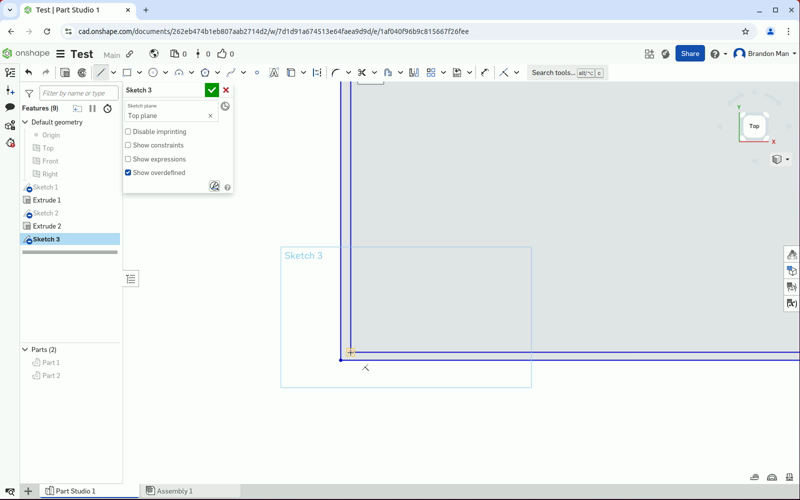
scroll(-6)
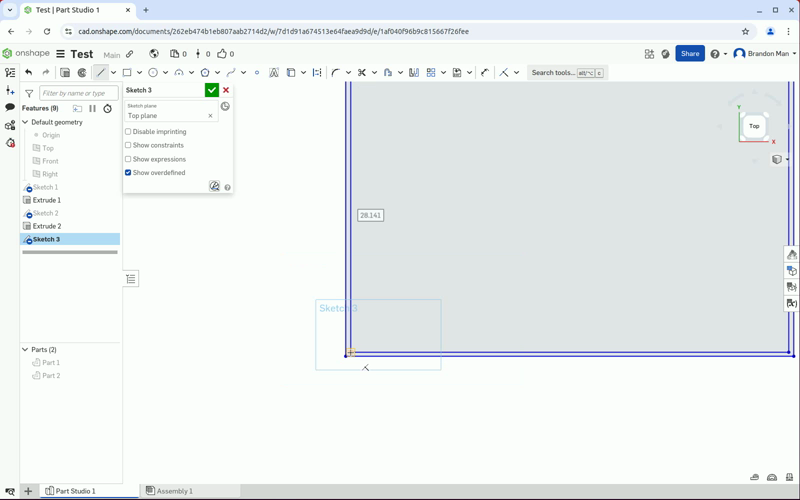
scroll(-6)
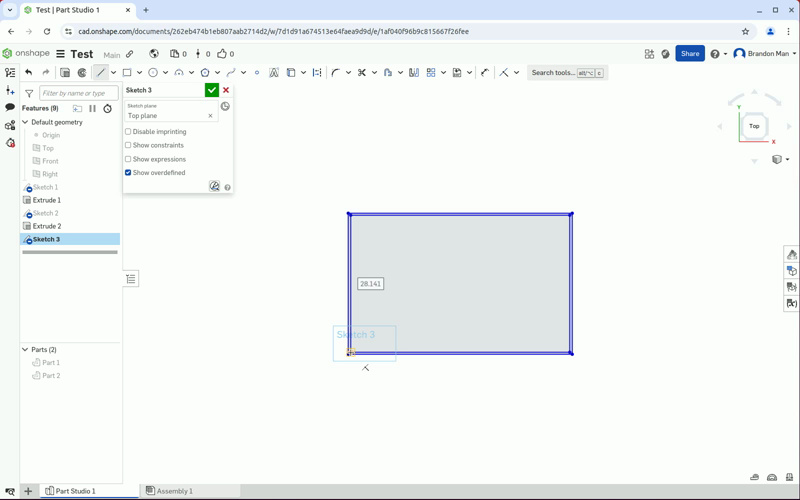
key(esc)
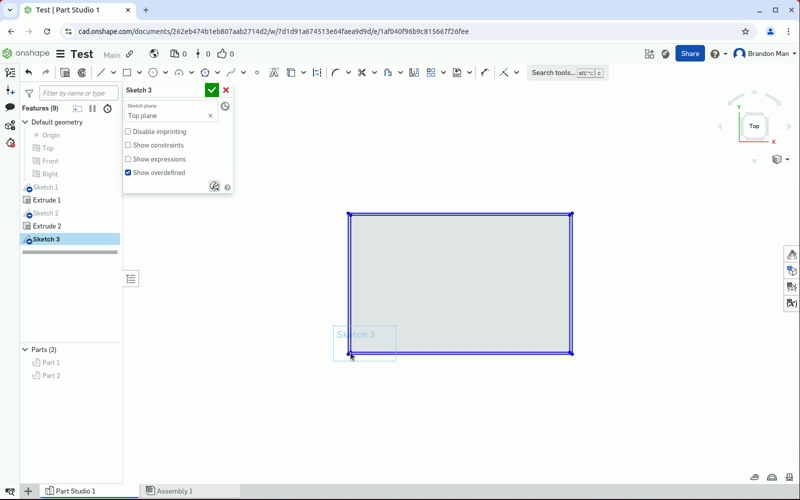
mouse_move(570, 319)
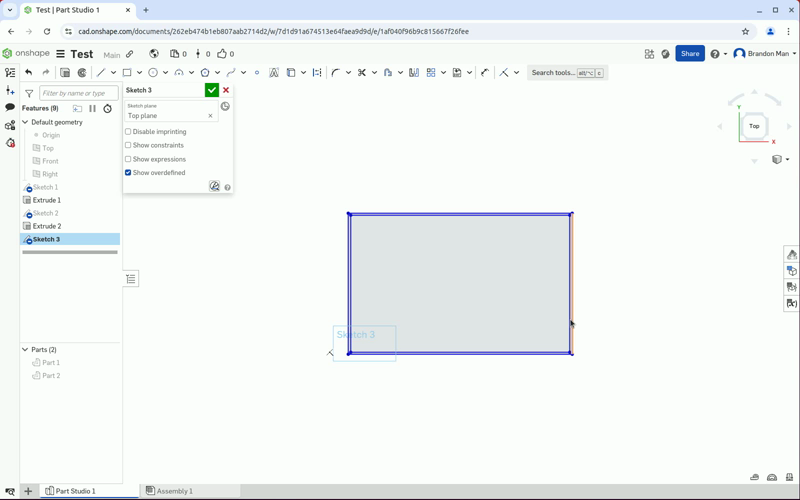
scroll(6)
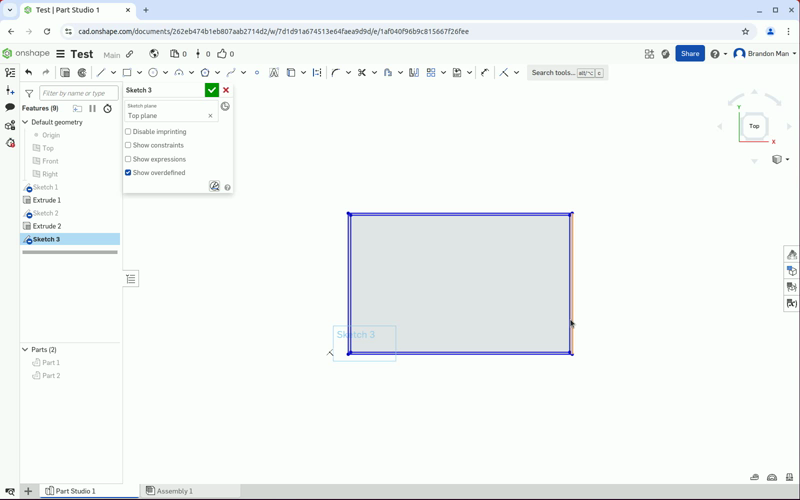
scroll(6)
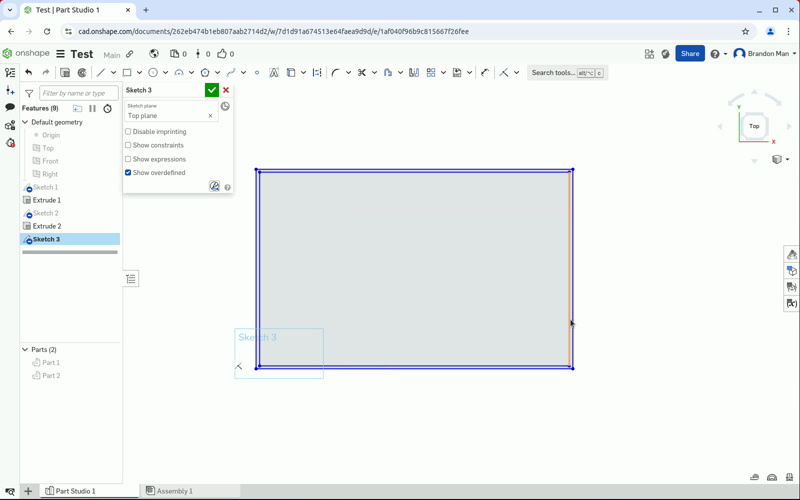
scroll(6)
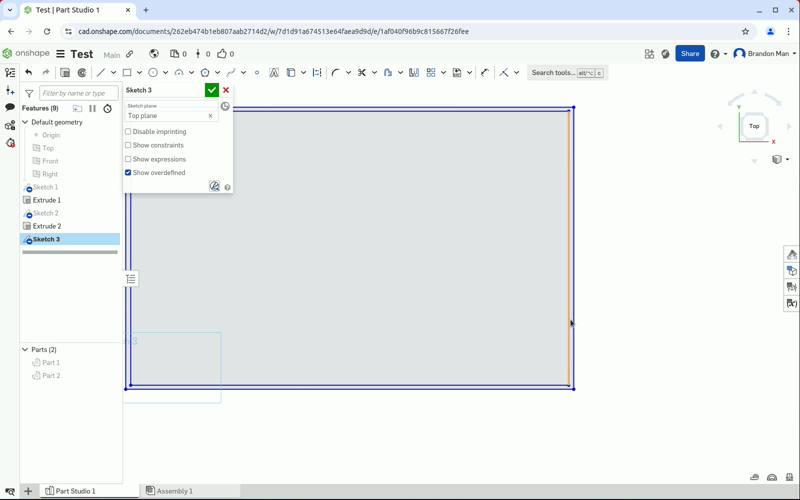
scroll(6)
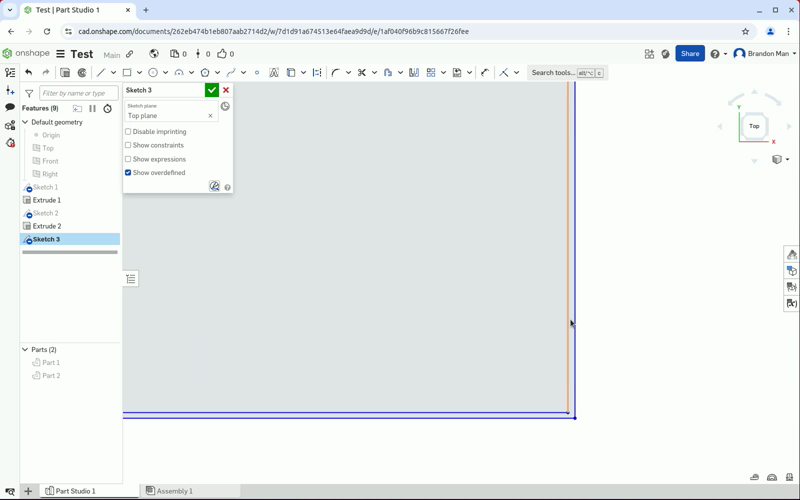
scroll(6)
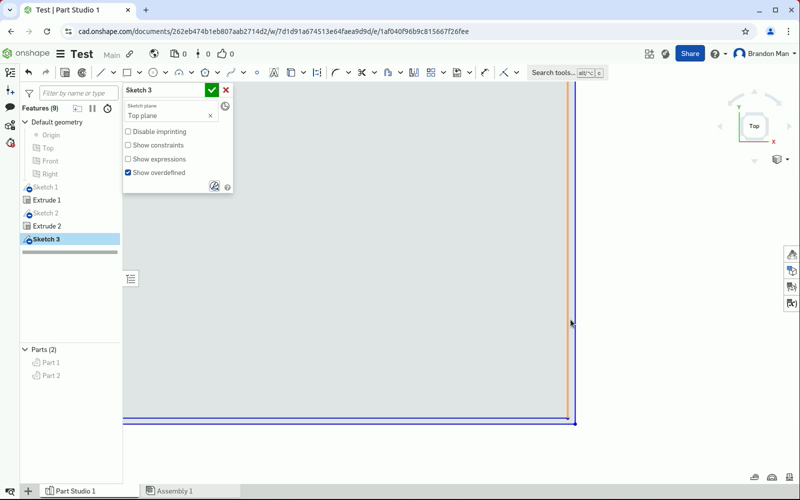
scroll(6)
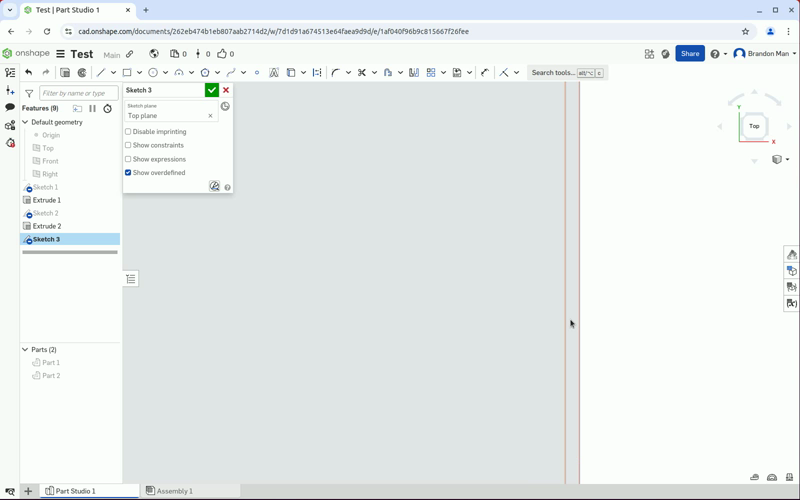
scroll(6)
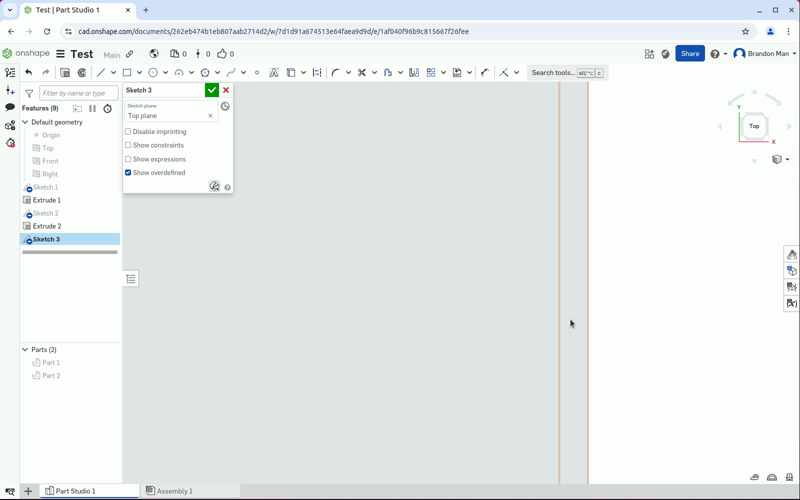
click(570, 319)
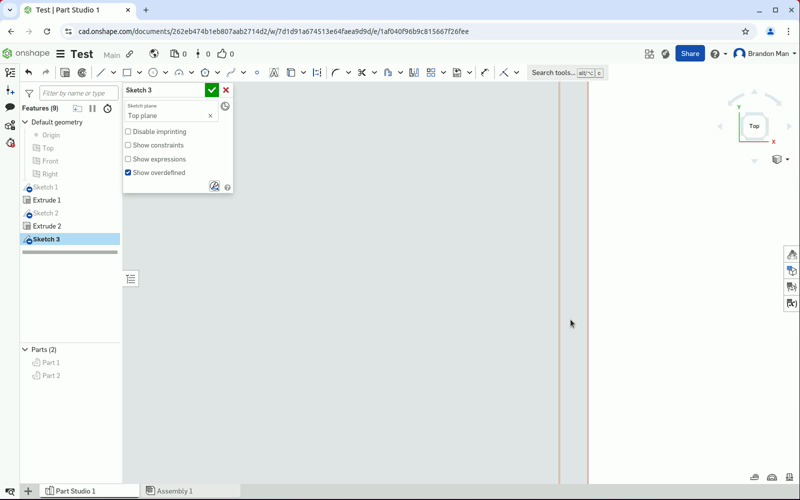
scroll(-6)
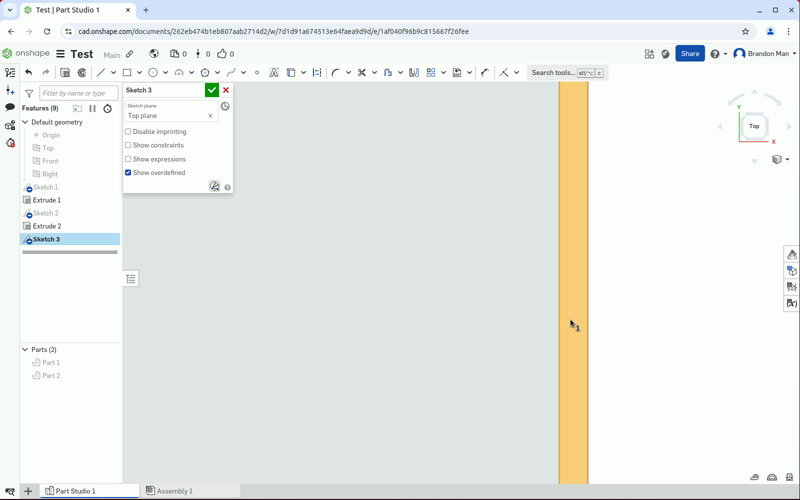
scroll(-6)
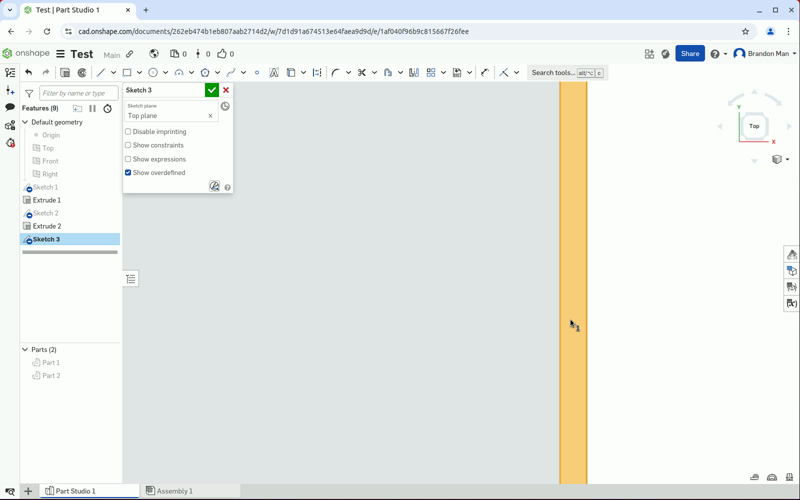
scroll(-6)
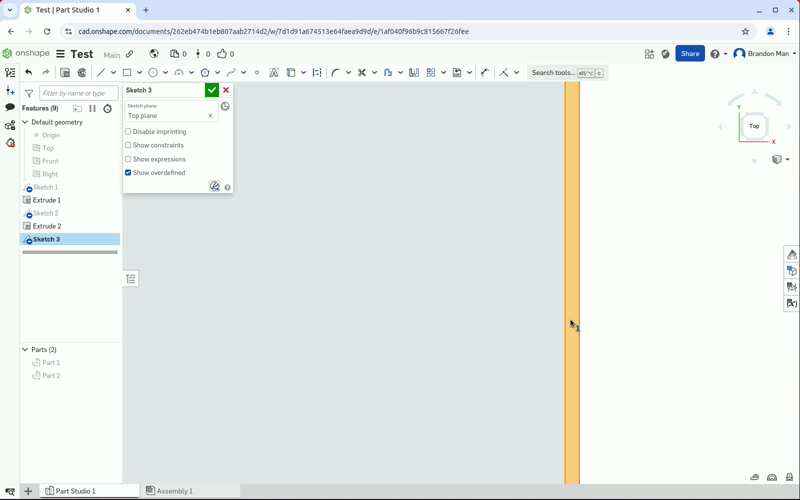
scroll(-6)
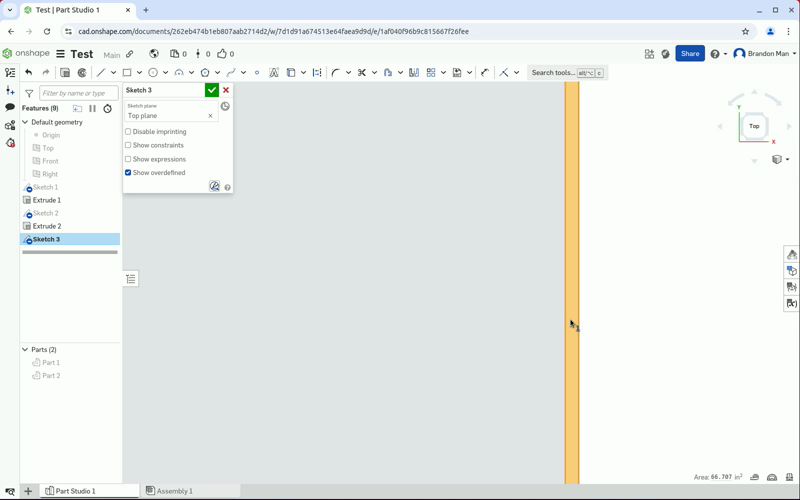
scroll(-6)
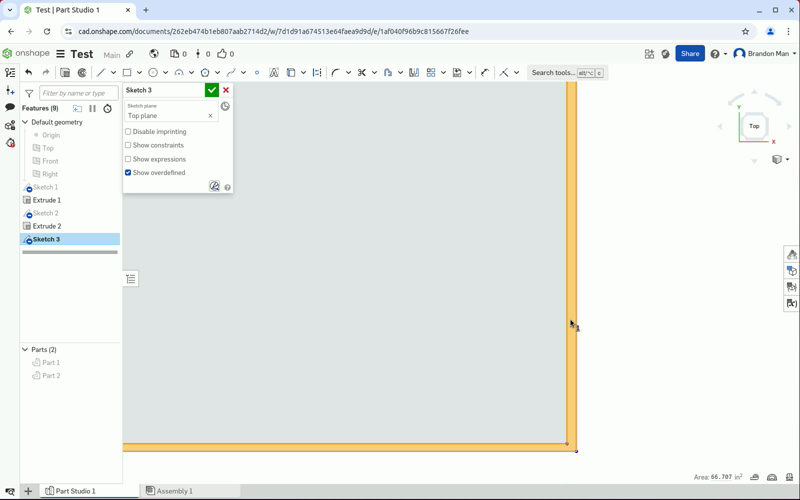
scroll(-6)
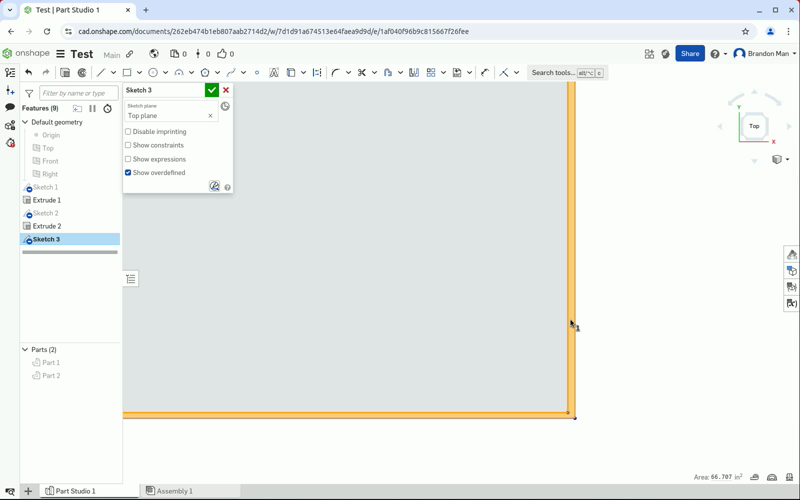
scroll(-6)
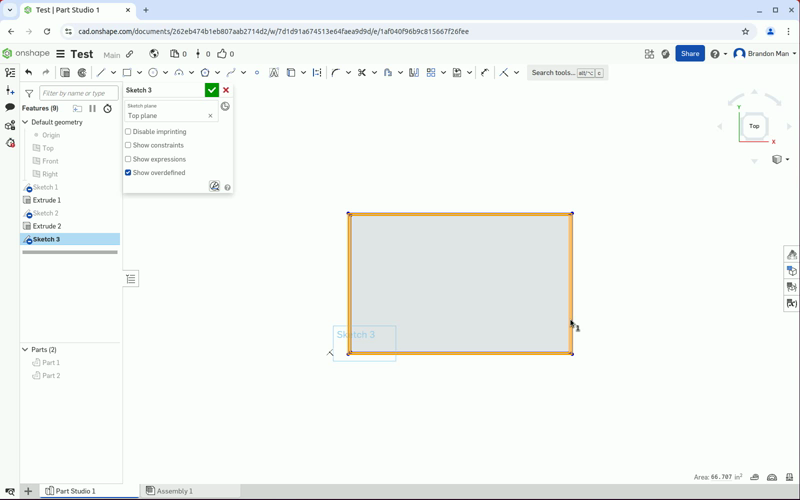
mouse_move(73, 352)
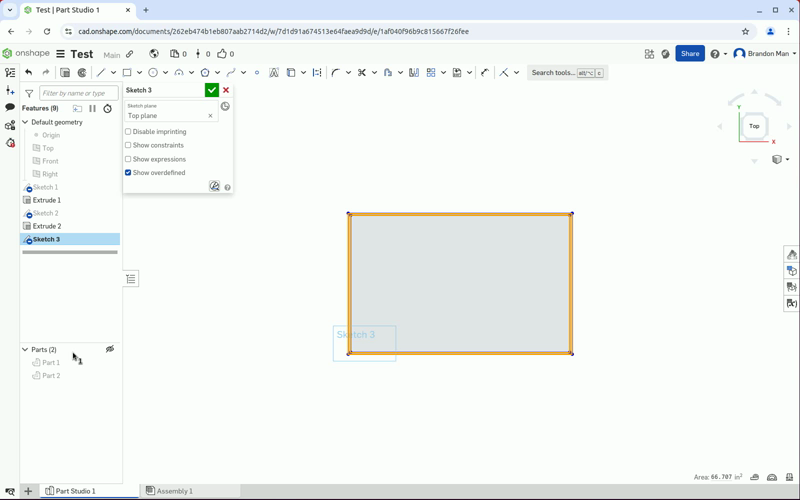
key(shift+y)
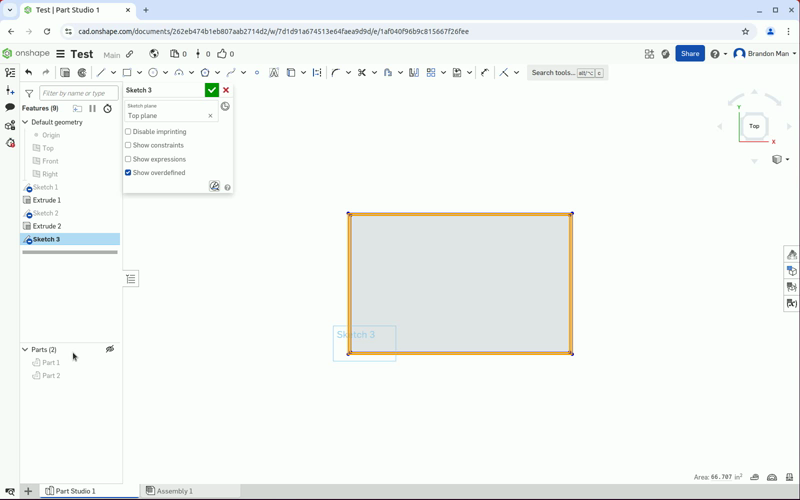
key(shift+e)
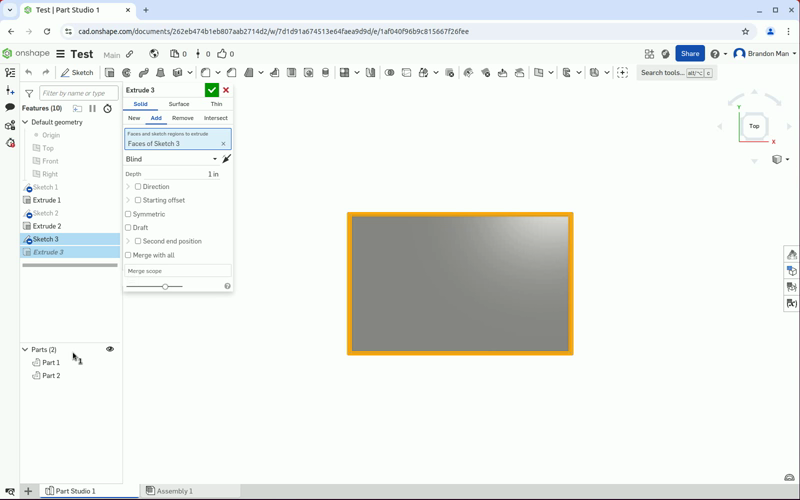
mouse_move(143, 106)
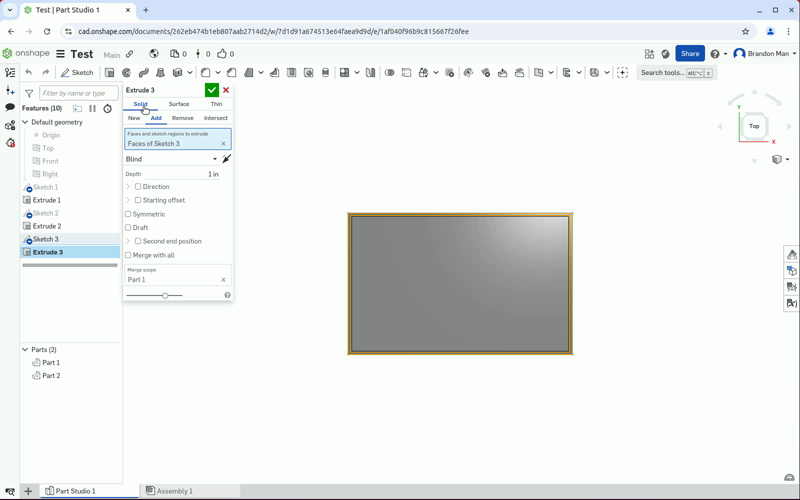
click(143, 106)
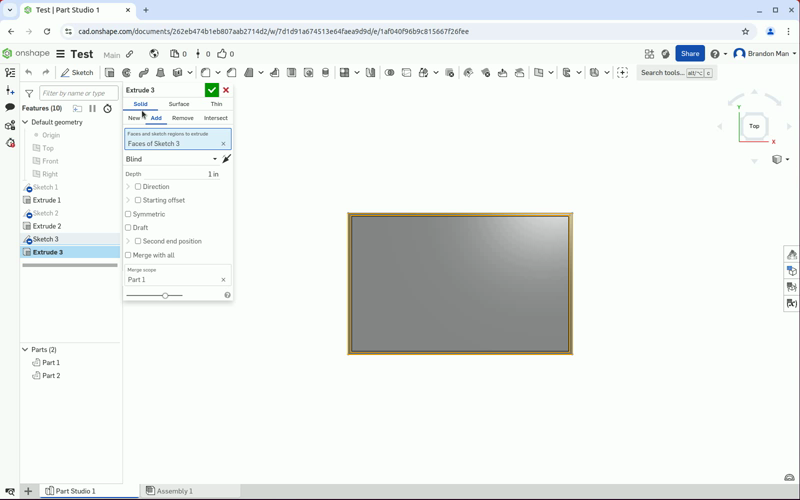
mouse_move(137, 120)
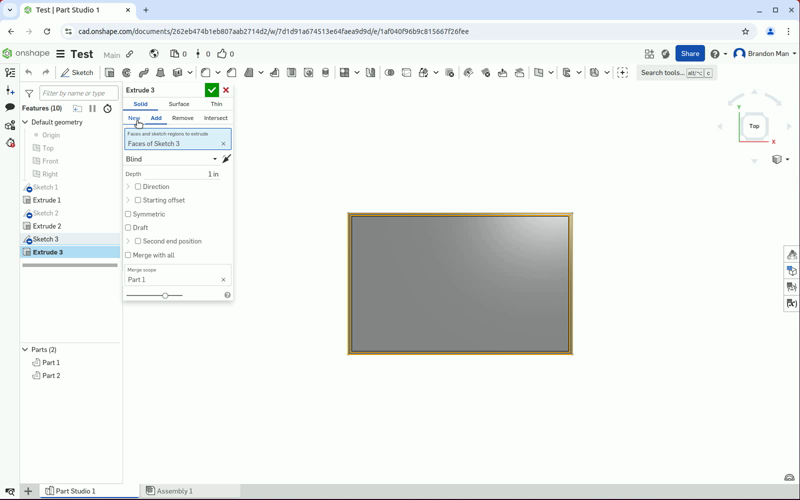
click(137, 120)
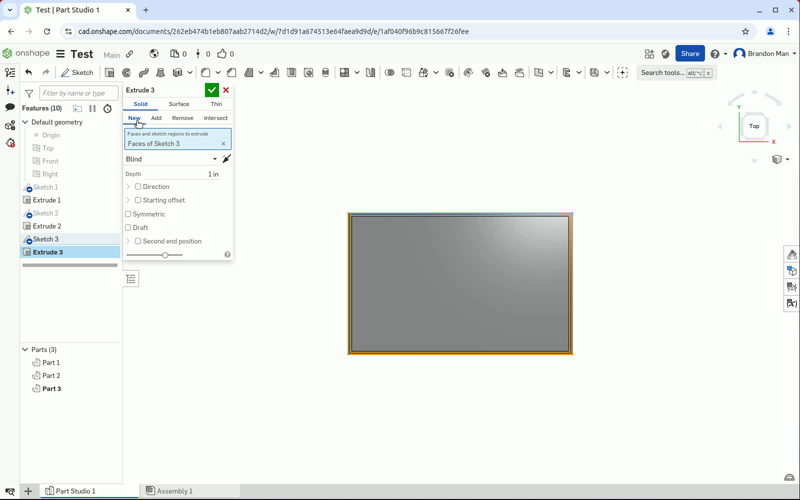
key(tab, 4)
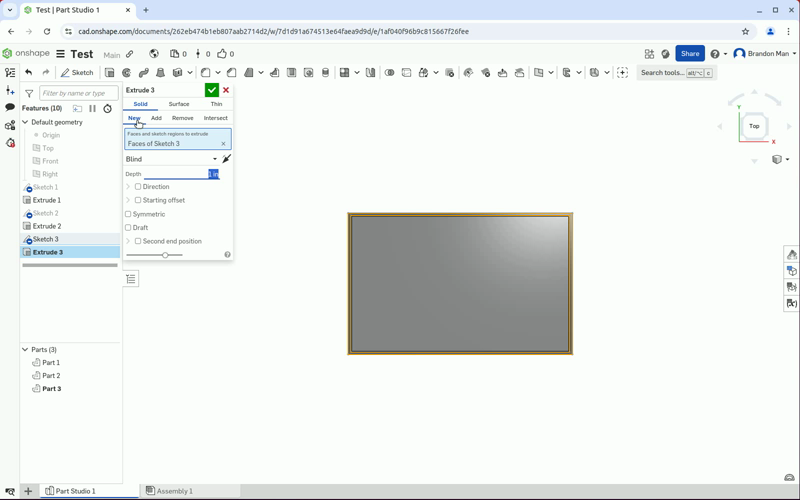
text(1.685)
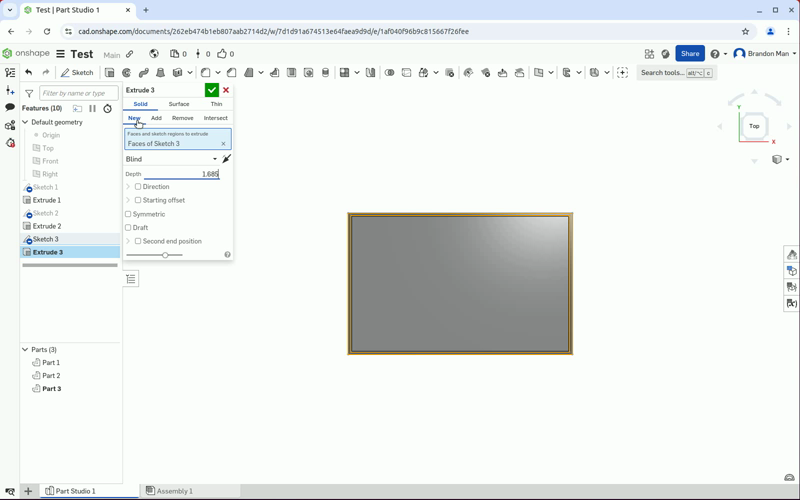
key(enter)
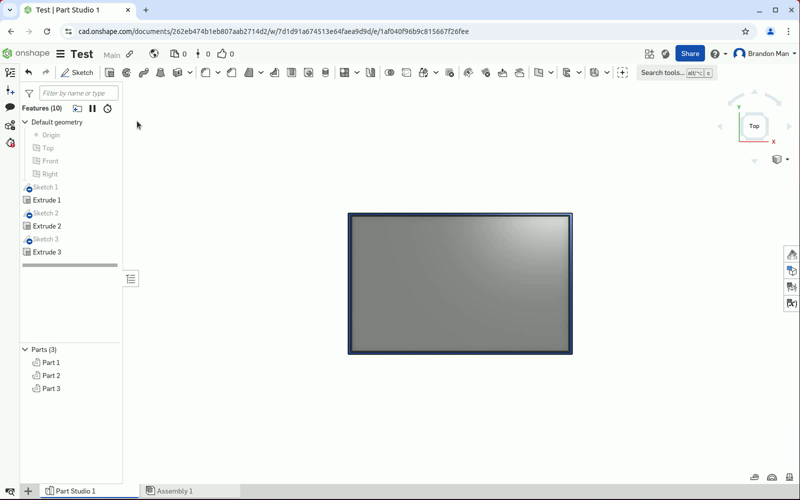
key(shift+h)
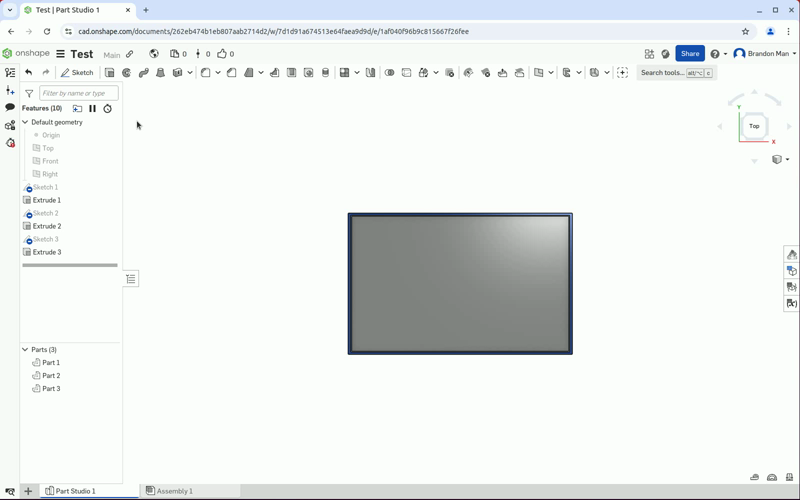
key(shift+h)
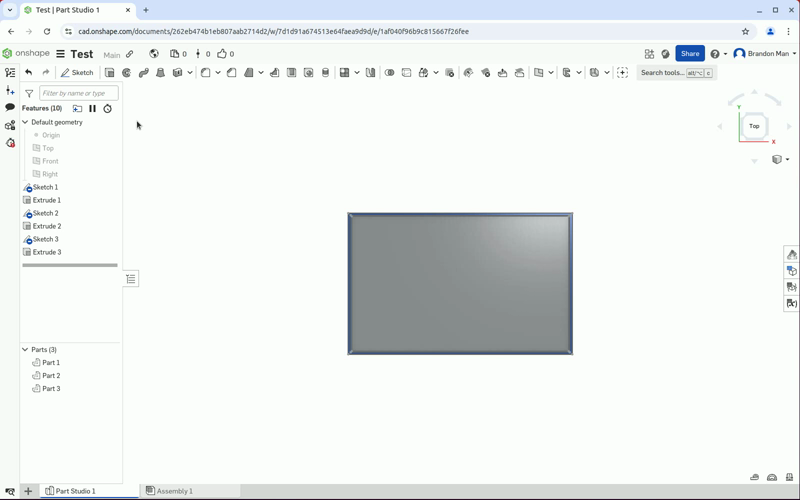
key(shift+7)
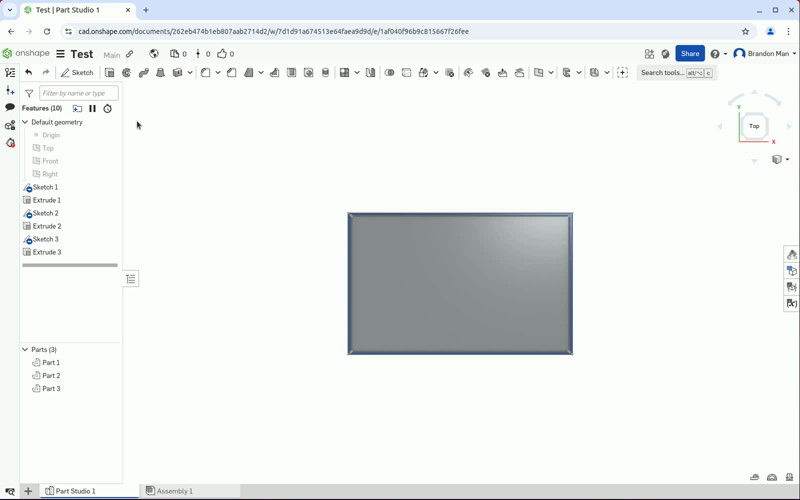
key(up, 3)
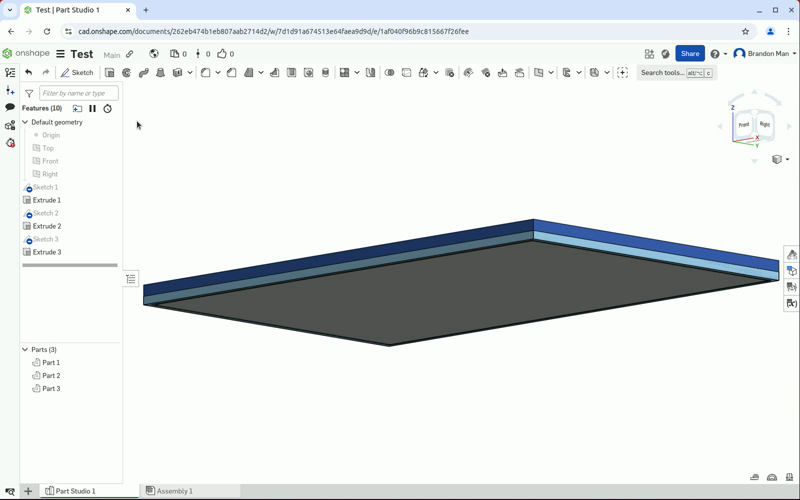
key(left, 3)
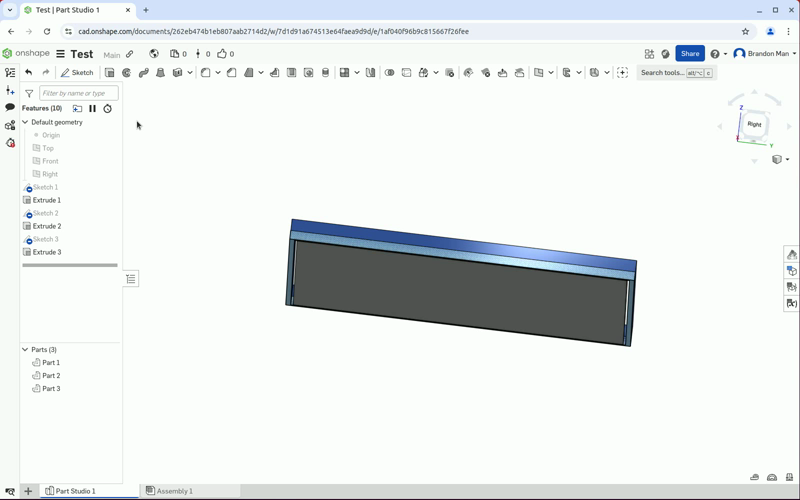
key(right, 3)
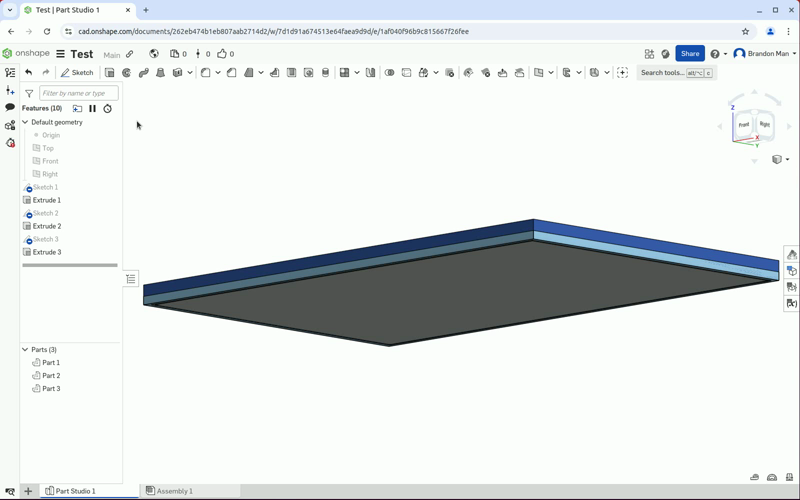
key(down, 3)
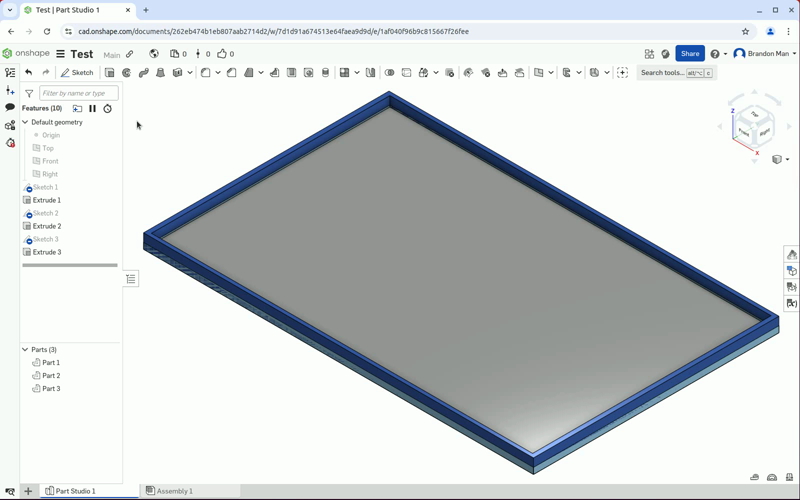
mouse_move(73, 189)
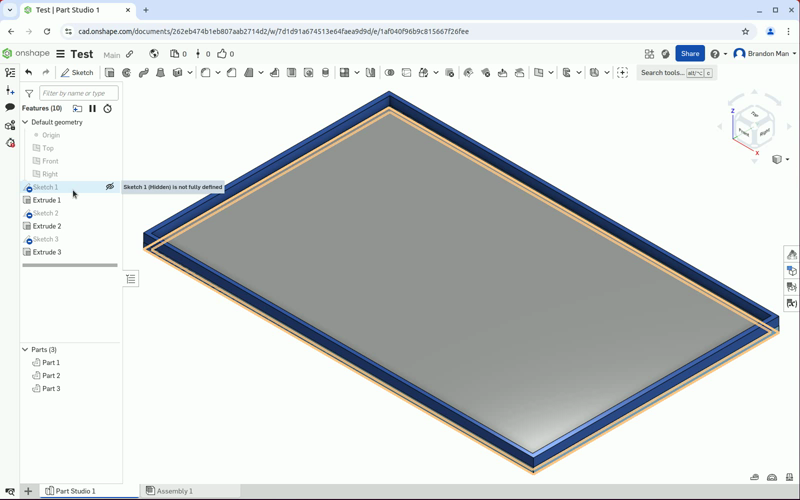
click(73, 189)